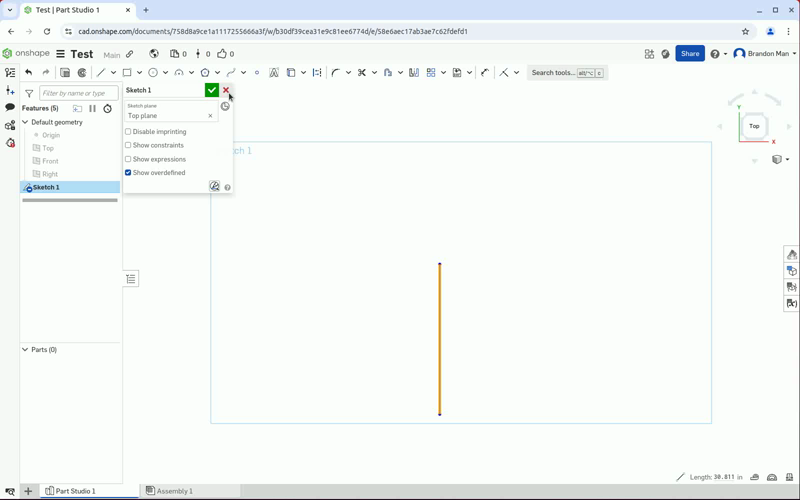
key(shift+h)
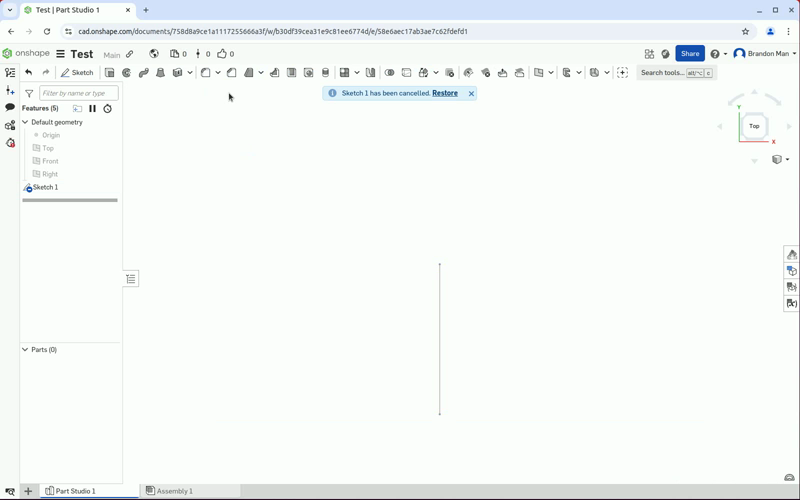
key(shift+s)
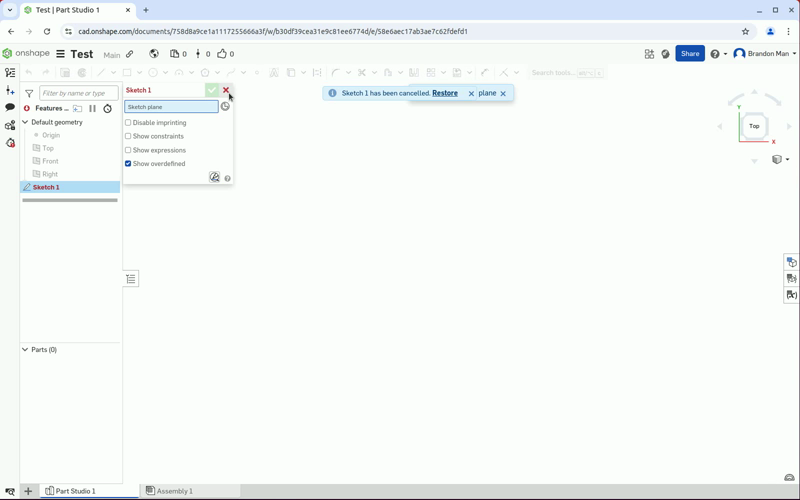
mouse_move(73, 150)
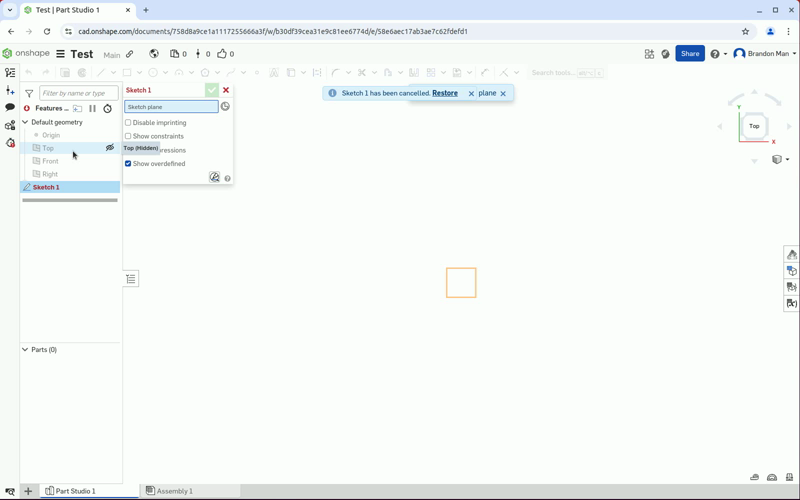
click(73, 150)
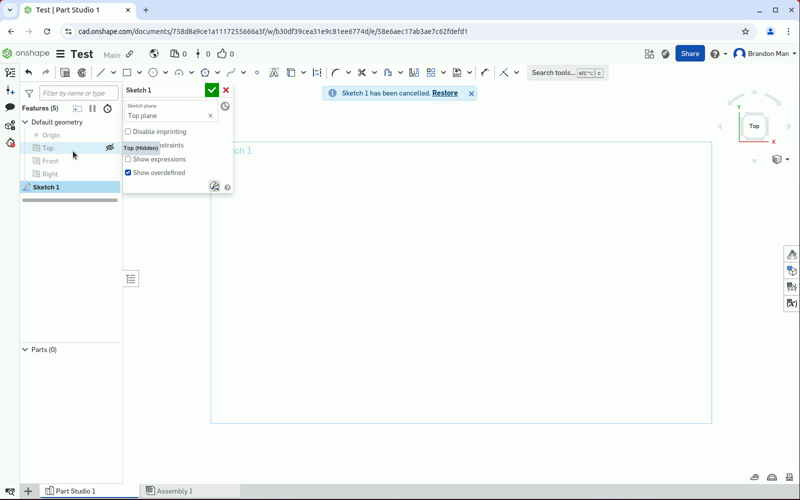
mouse_move(73, 352)
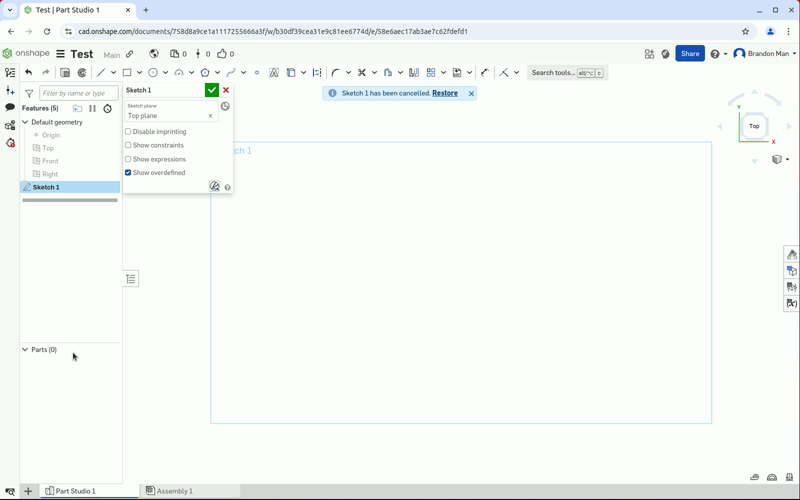
key(y)
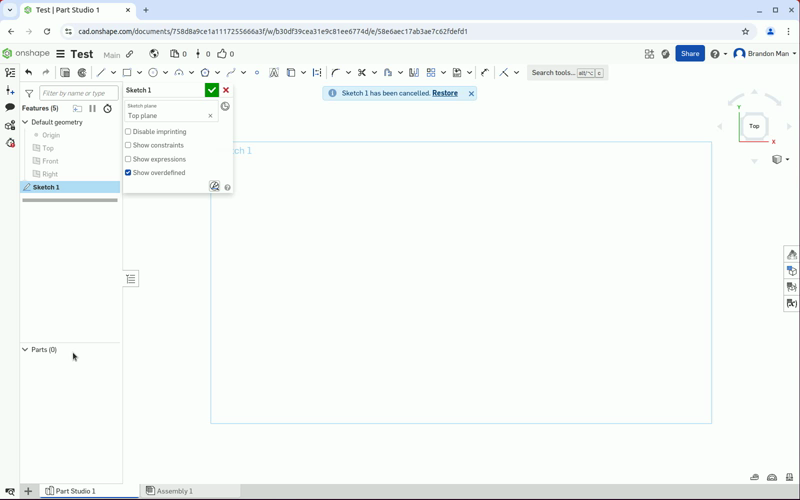
key(l)
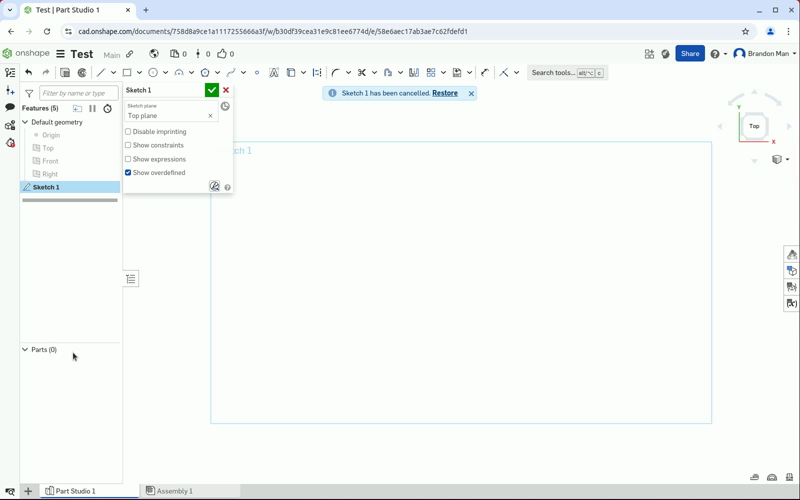
key_down(shift)
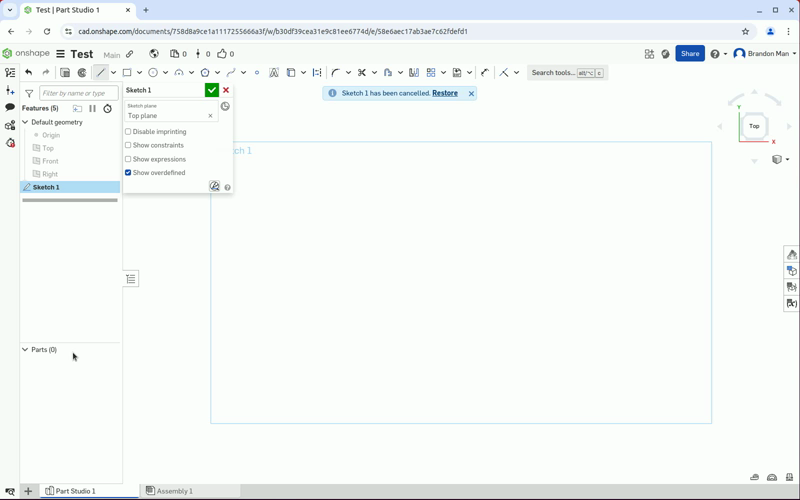
mouse_move(391, 189)
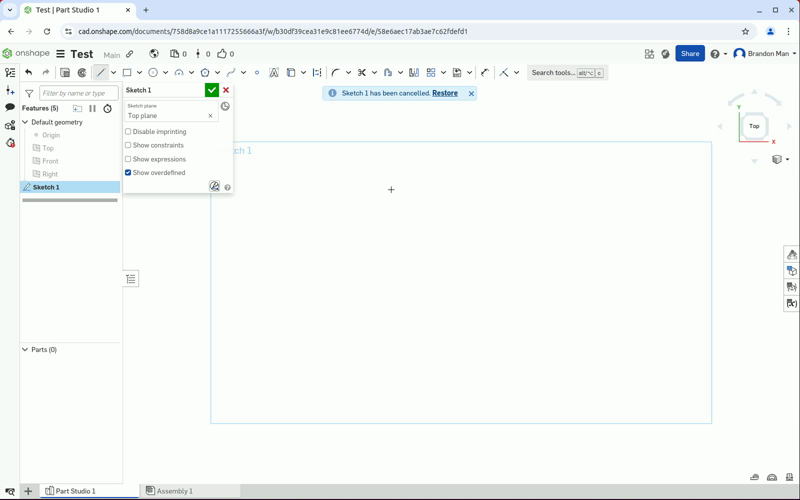
click(391, 189)
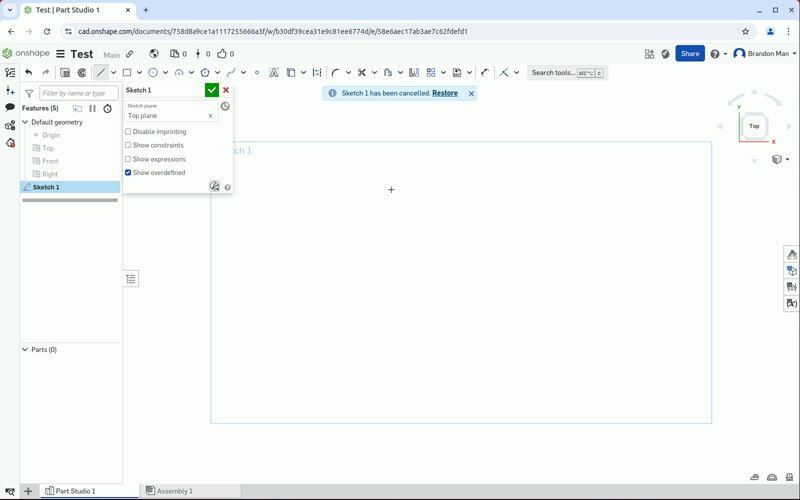
key_up(shift)
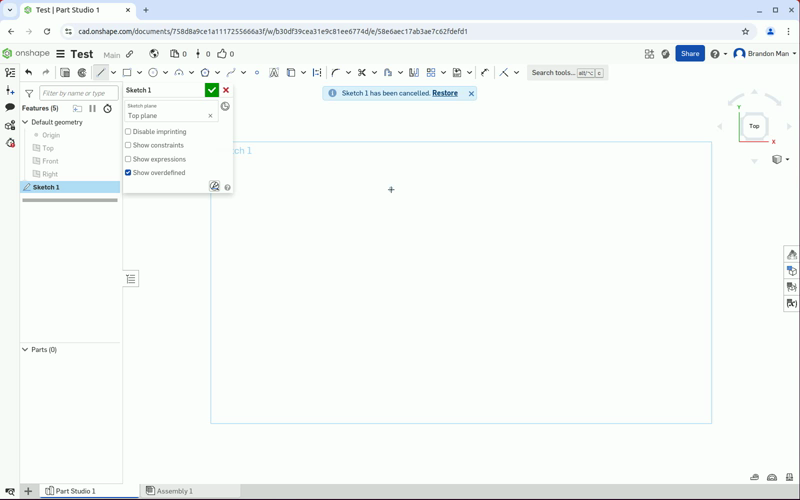
key_down(shift)
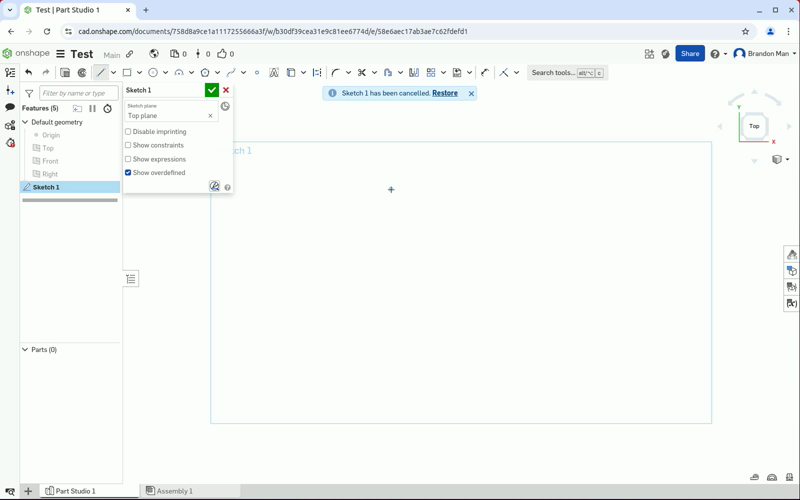
mouse_move(421, 189)
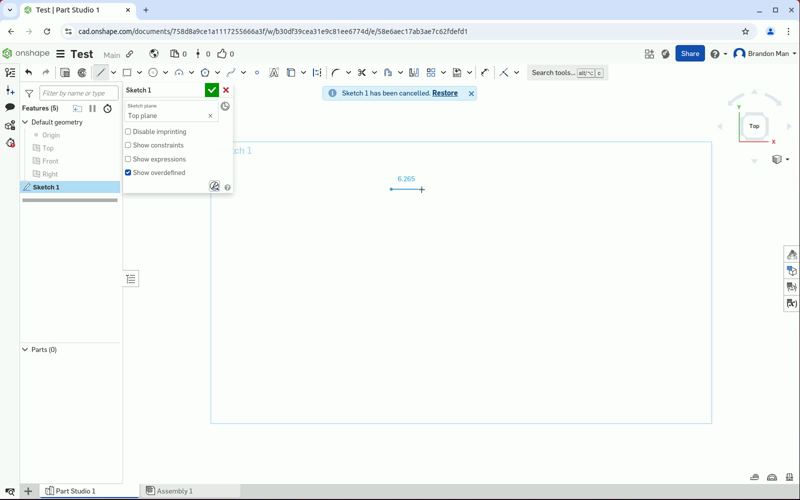
mouse_move(419, 189)
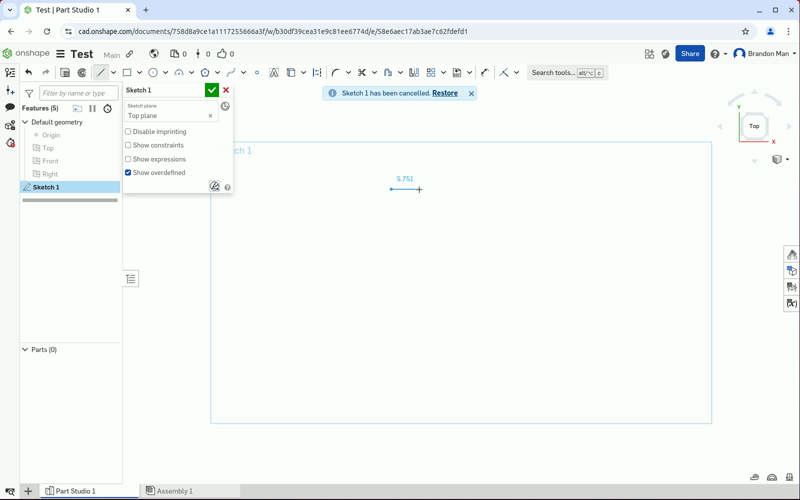
click(419, 189)
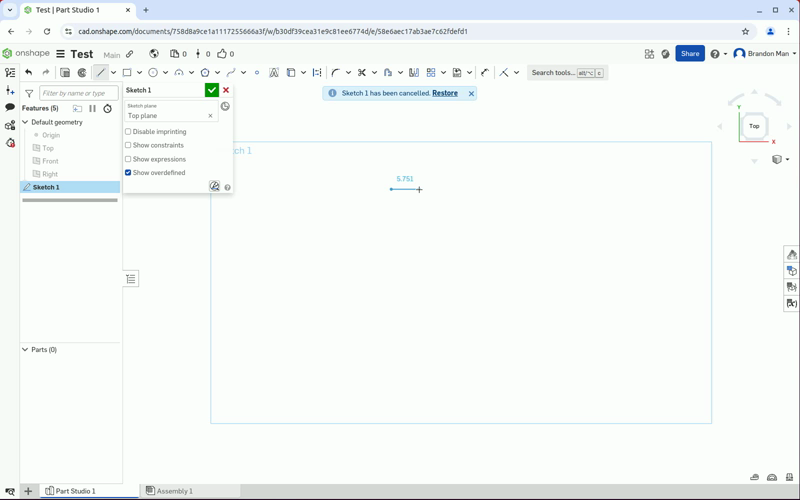
key_up(shift)
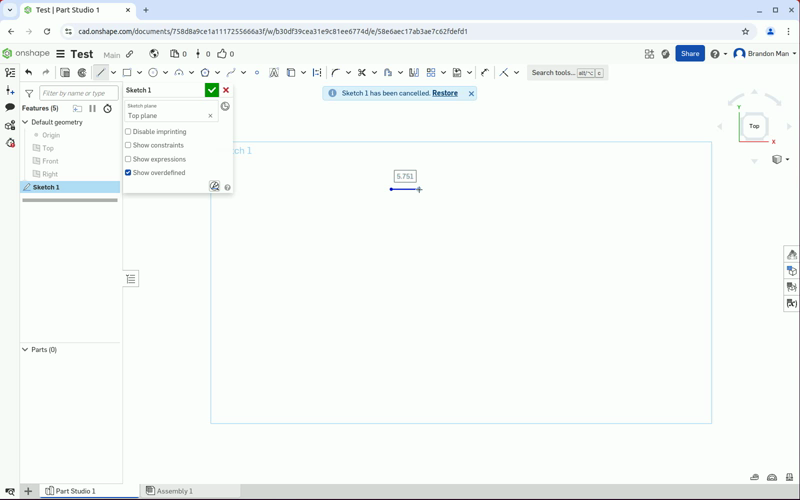
key_down(shift)
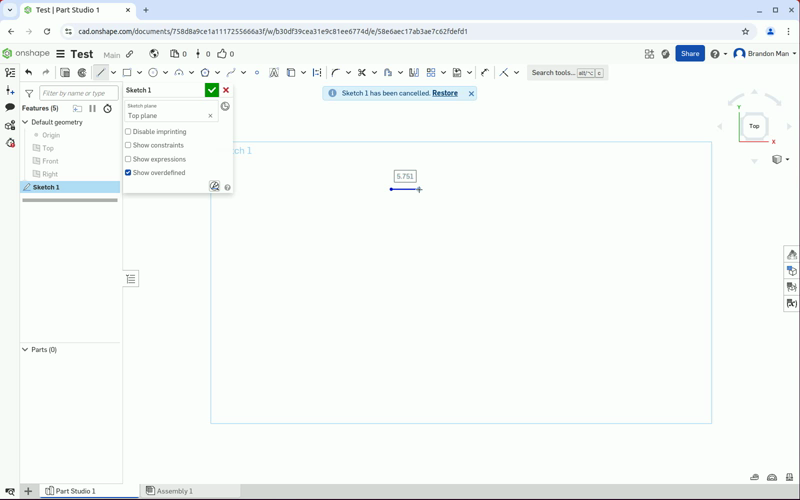
mouse_move(449, 189)
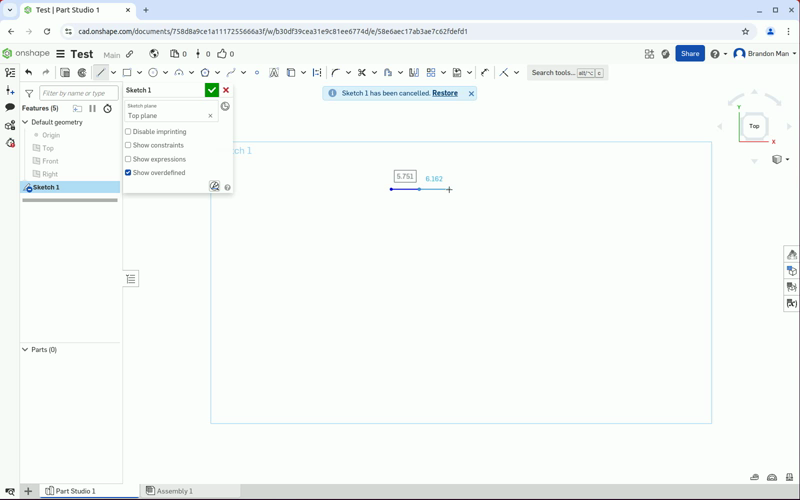
mouse_move(447, 189)
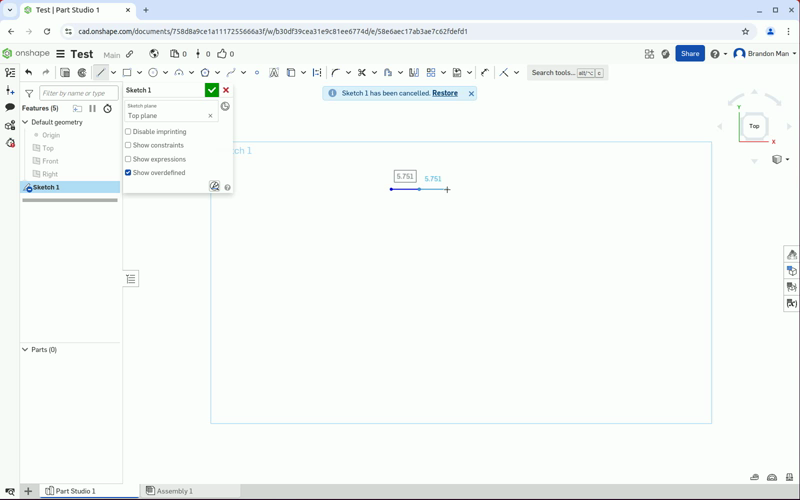
click(447, 189)
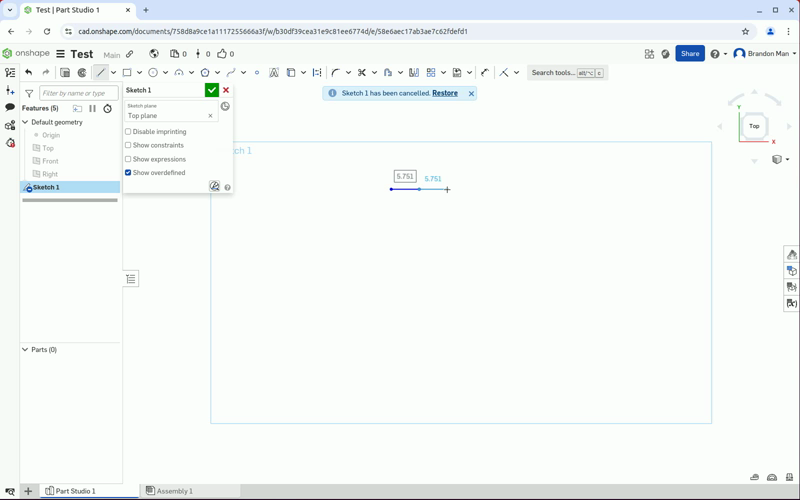
key_up(shift)
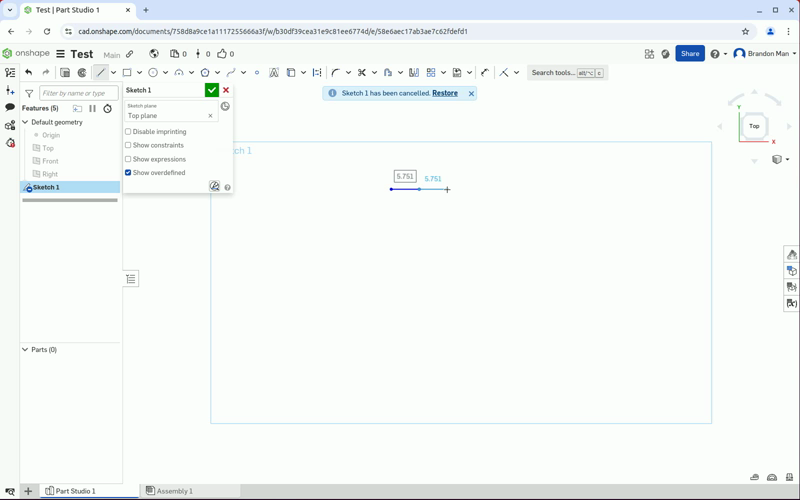
key_down(shift)
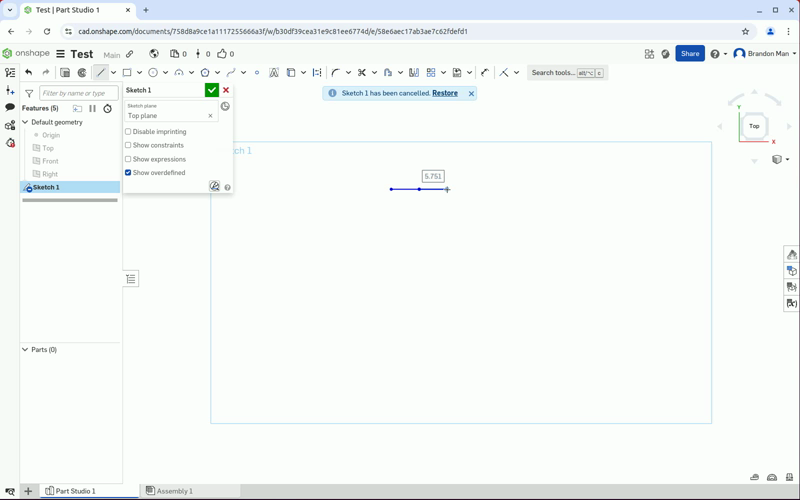
mouse_move(477, 189)
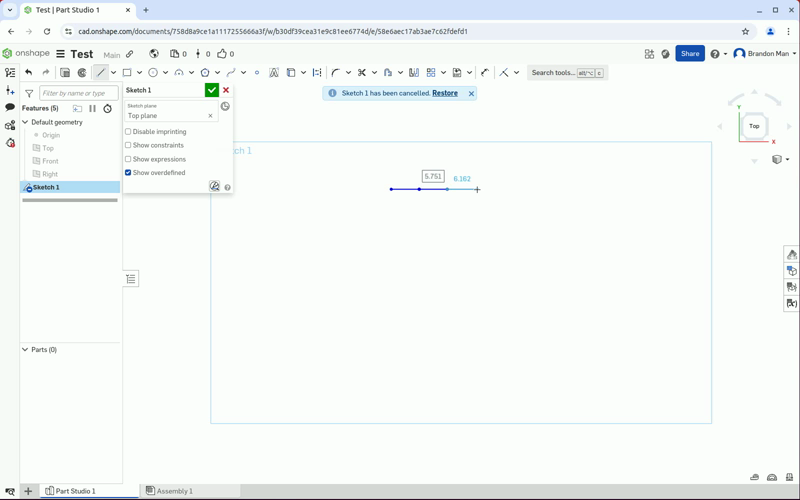
mouse_move(475, 189)
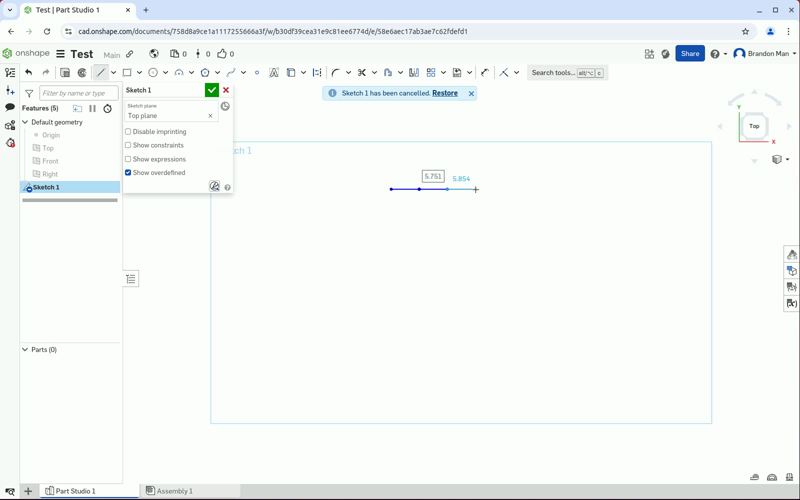
click(475, 189)
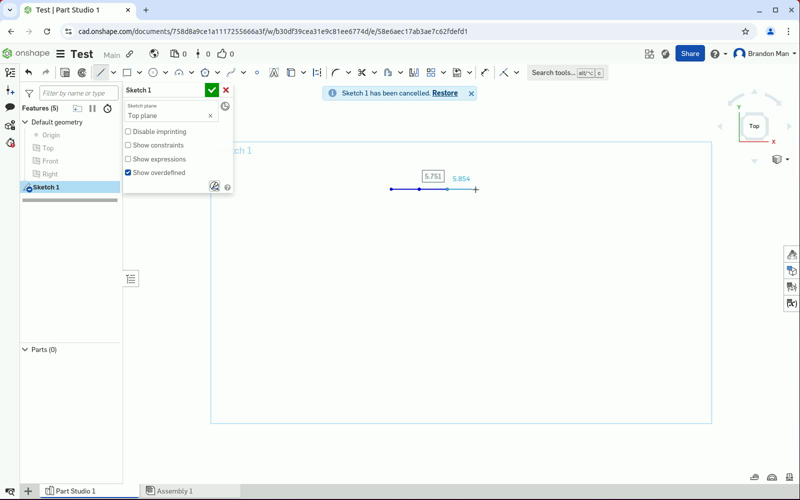
key_up(shift)
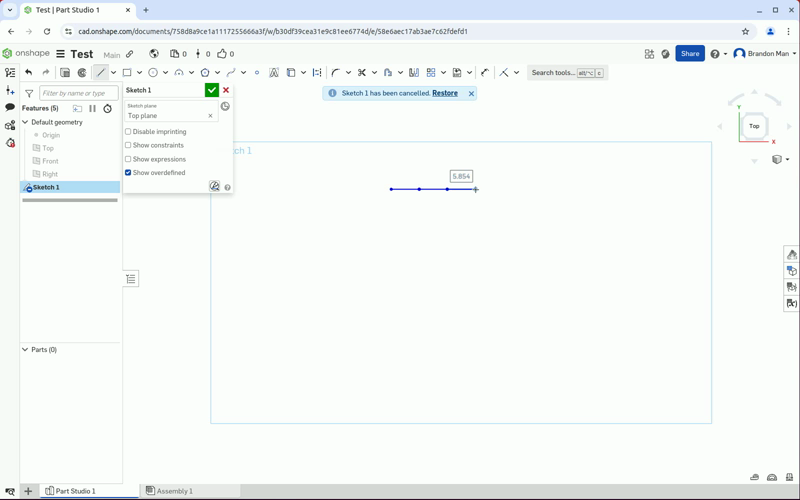
key_down(shift)
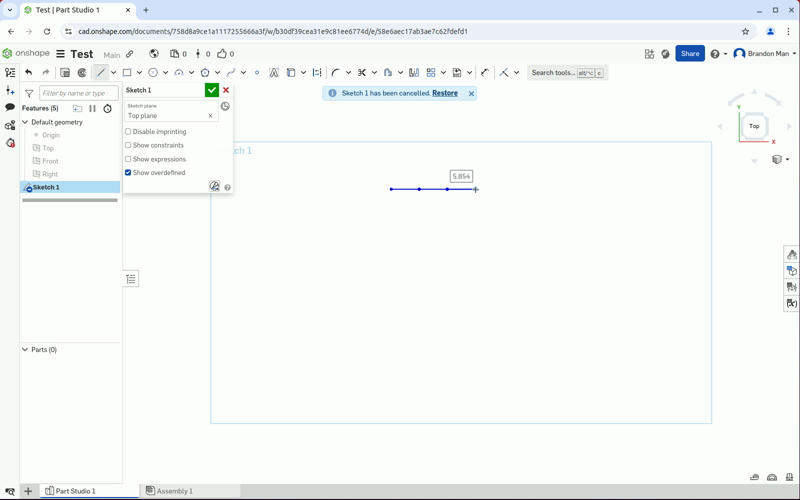
mouse_move(505, 189)
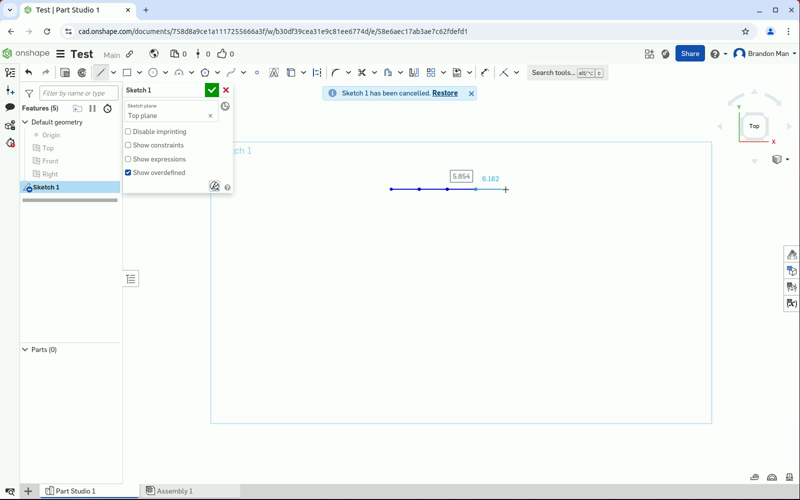
mouse_move(502, 189)
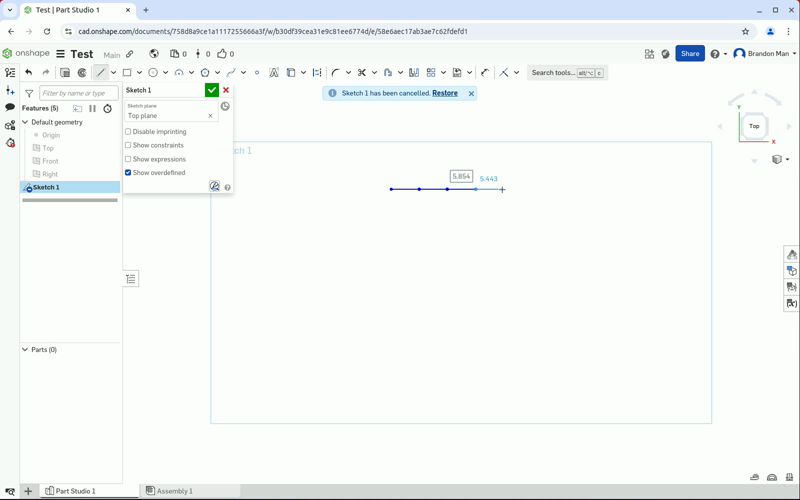
click(502, 189)
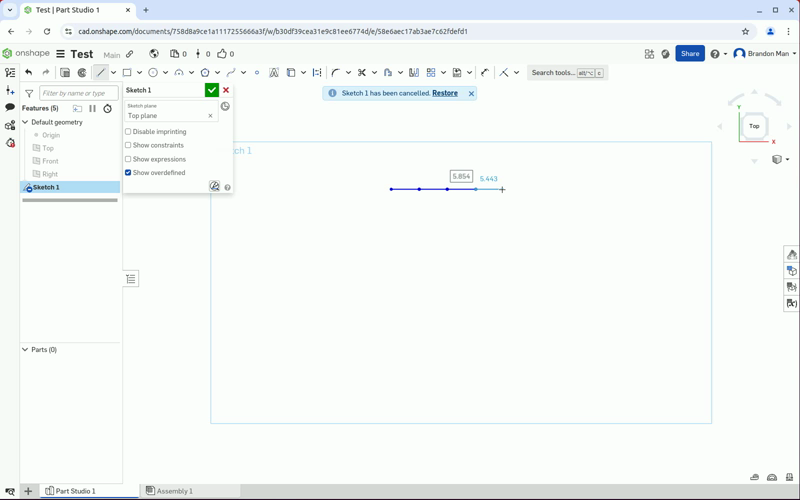
key_up(shift)
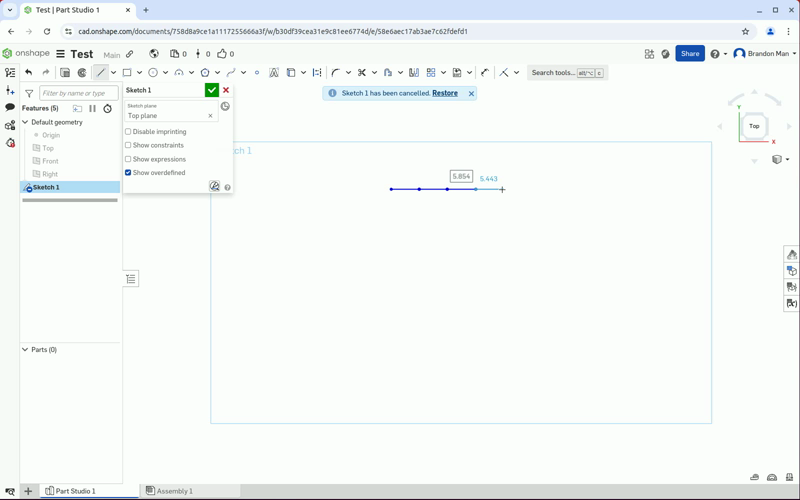
key_down(shift)
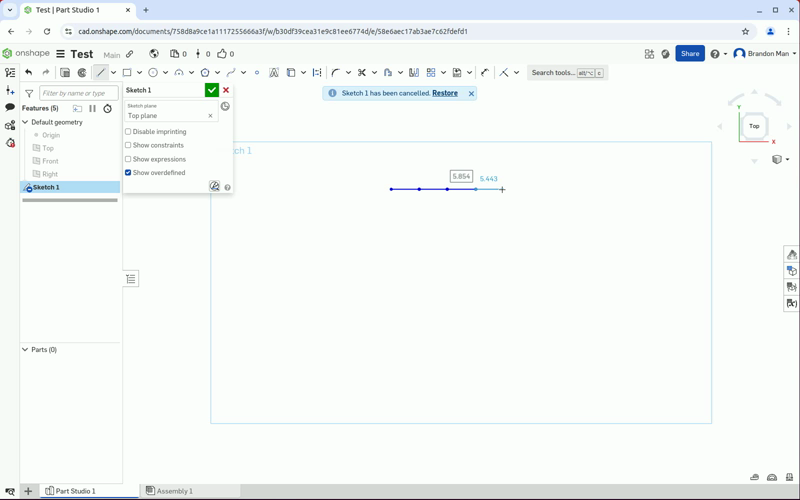
mouse_move(532, 189)
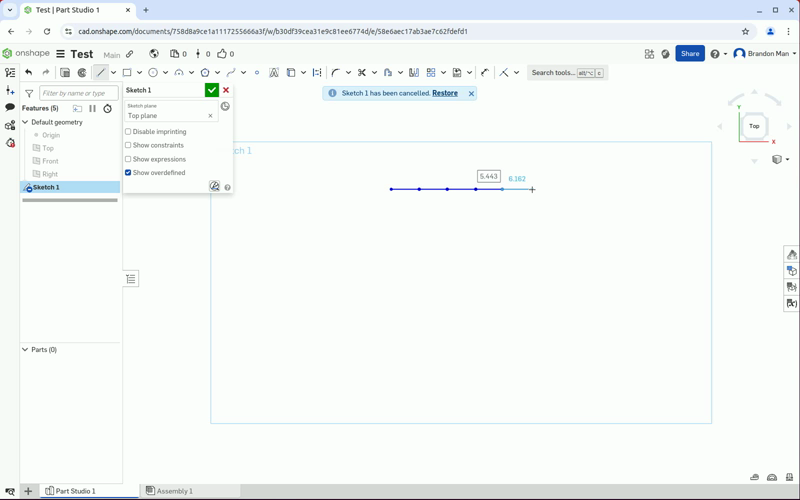
mouse_move(529, 189)
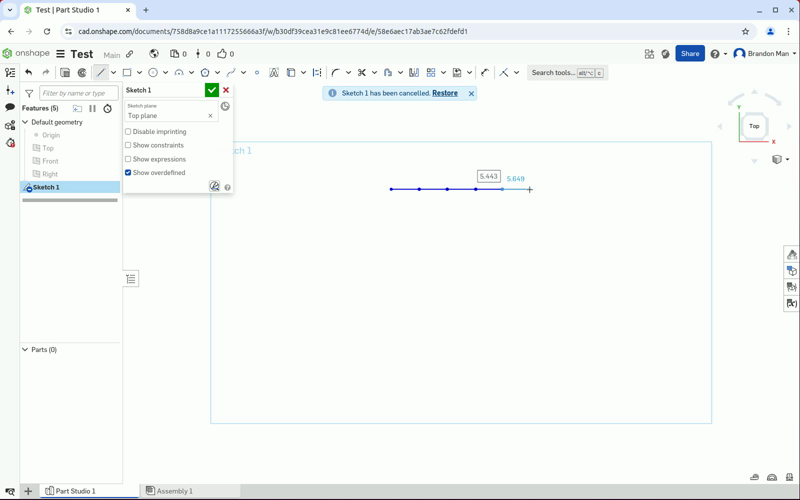
click(529, 189)
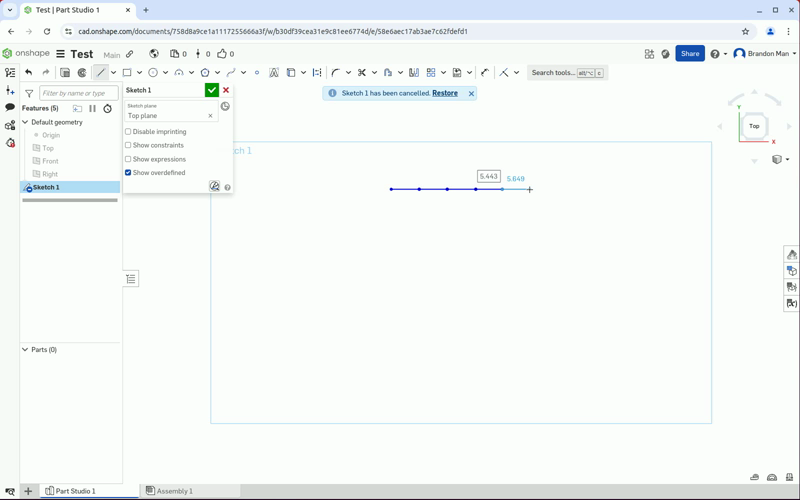
key_up(shift)
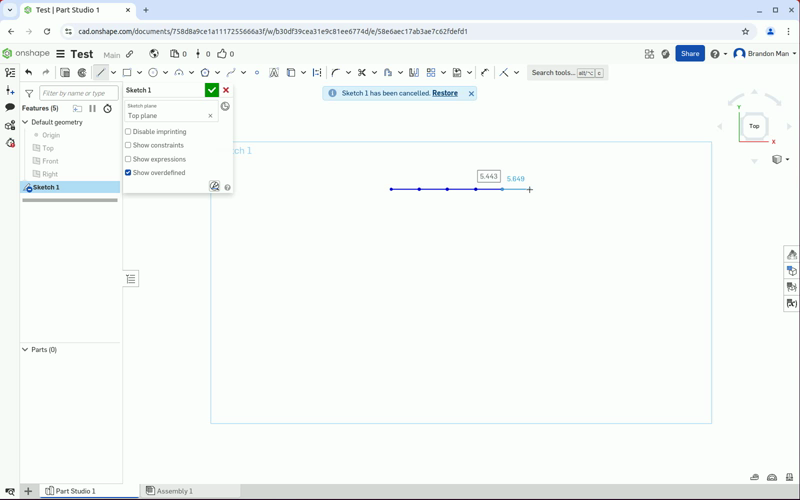
key_down(shift)
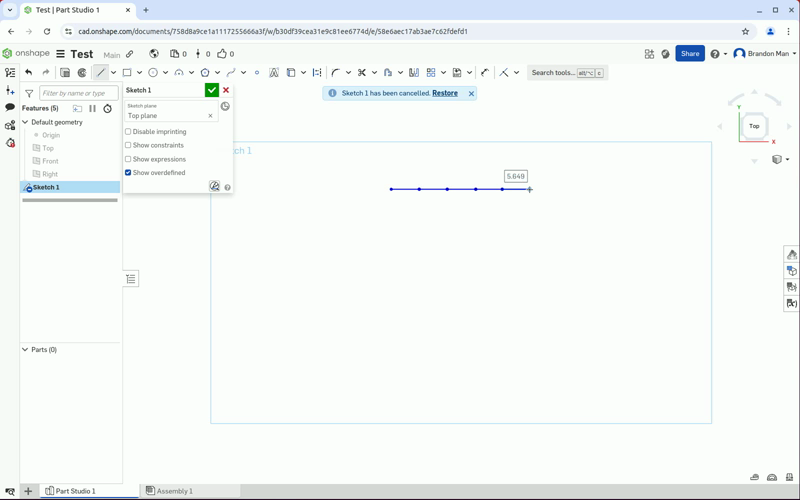
mouse_move(559, 189)
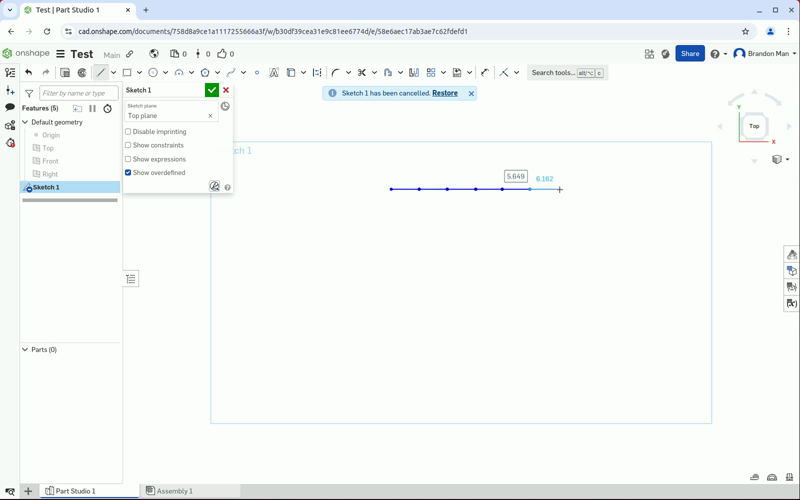
mouse_move(529, 170)
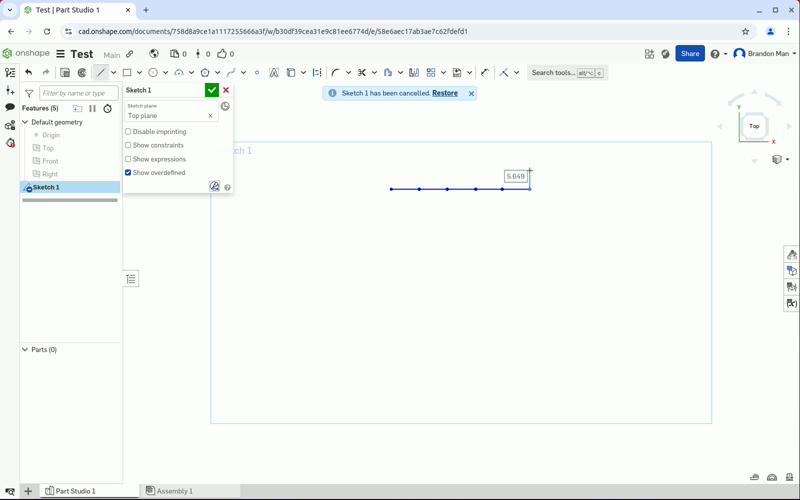
click(529, 170)
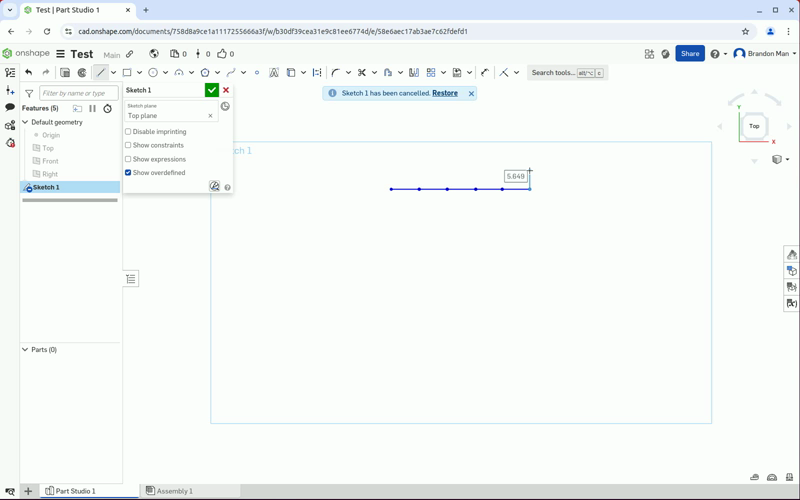
key_up(shift)
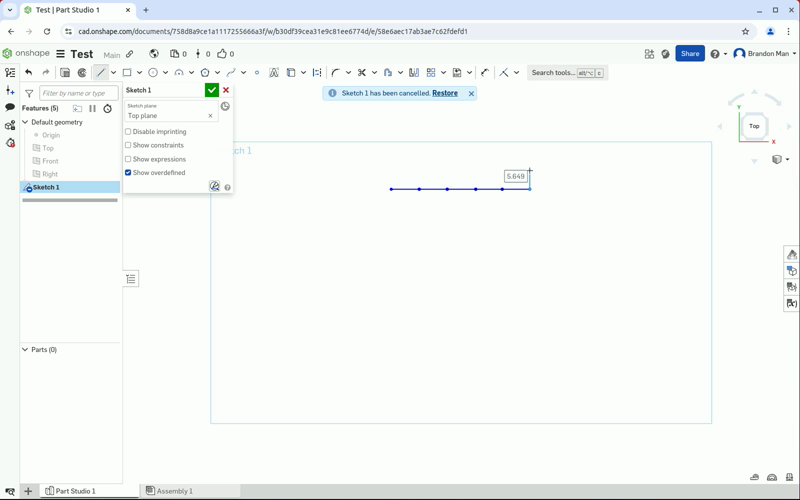
key_down(shift)
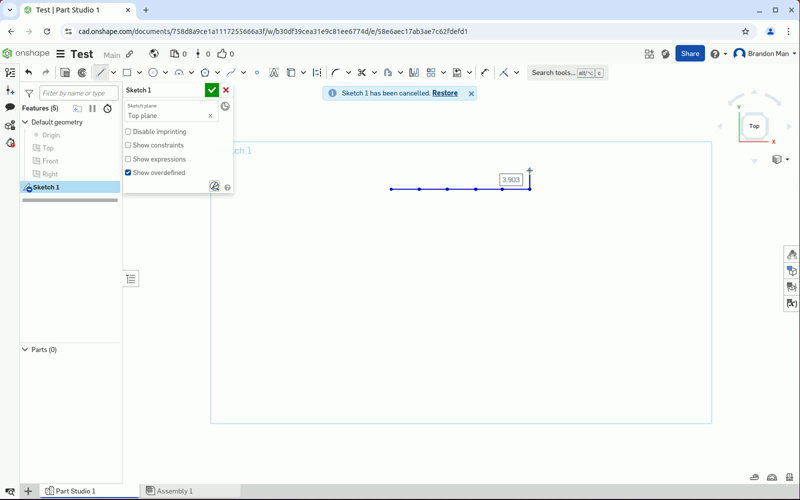
mouse_move(391, 170)
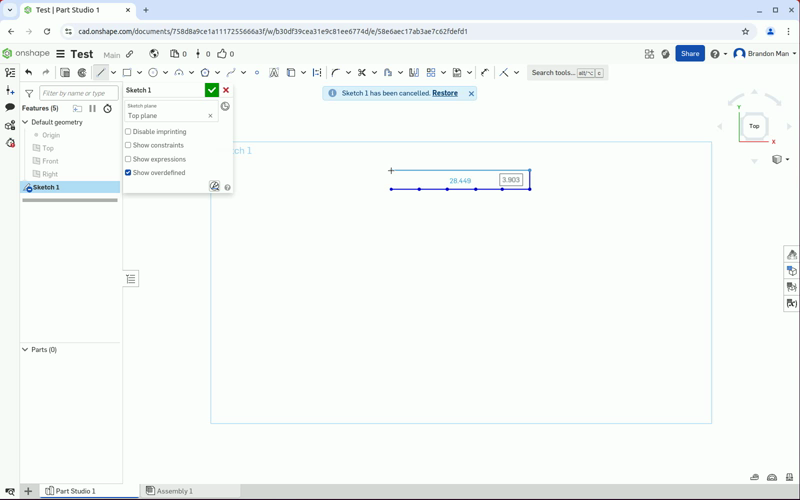
click(391, 170)
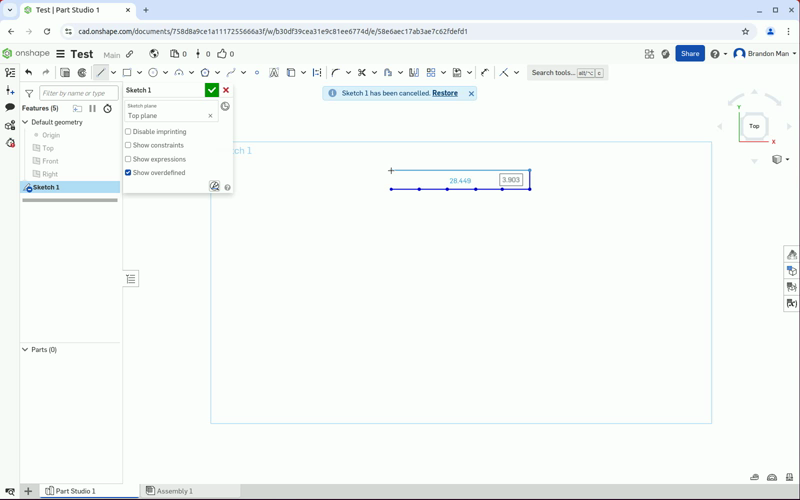
key_up(shift)
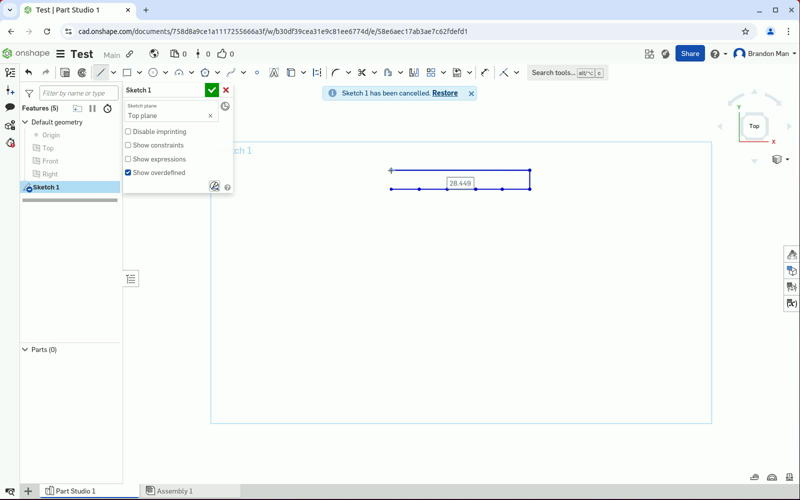
mouse_move(421, 170)
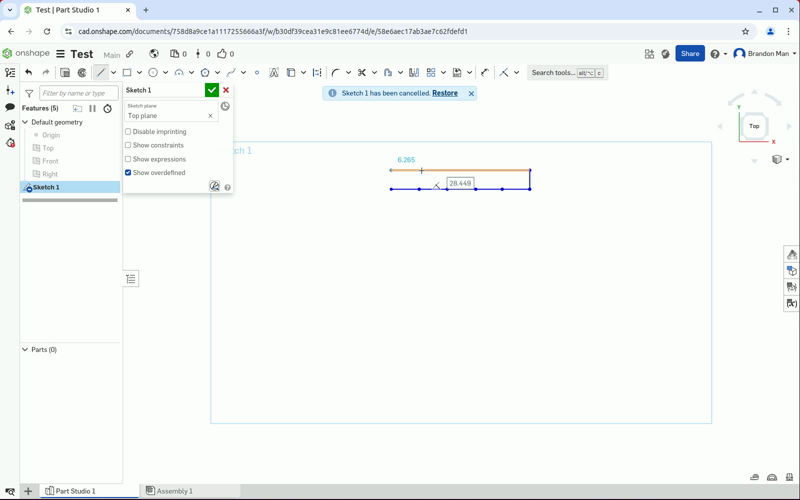
key_down(shift)
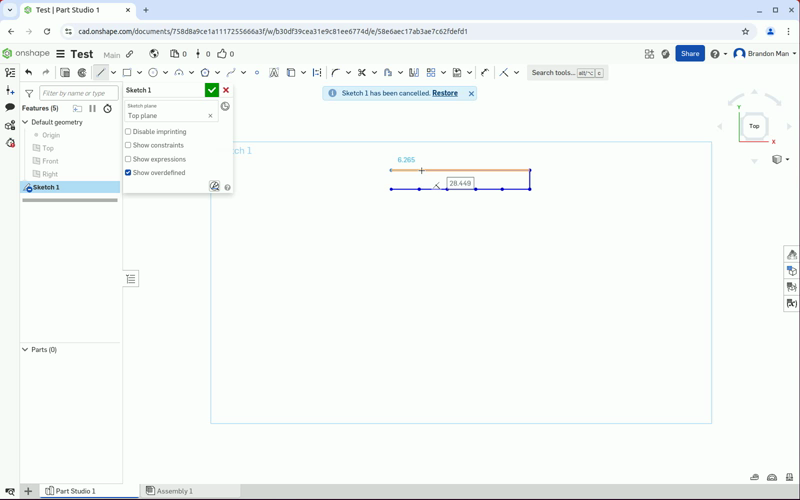
mouse_move(391, 189)
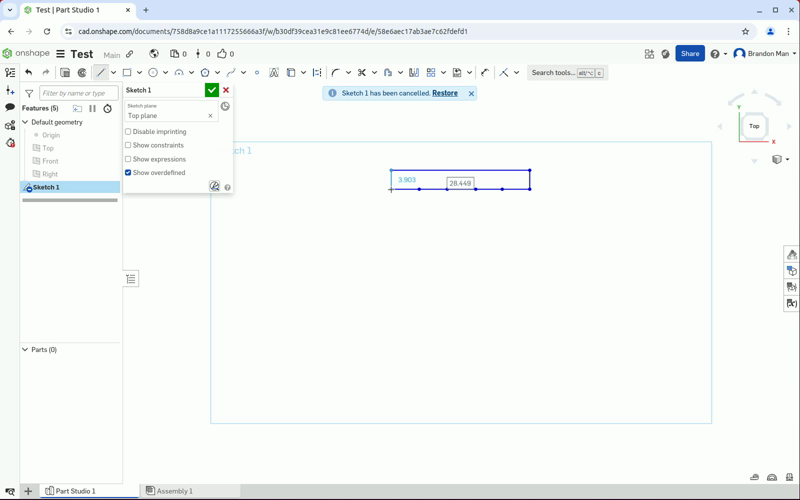
key_up(shift)
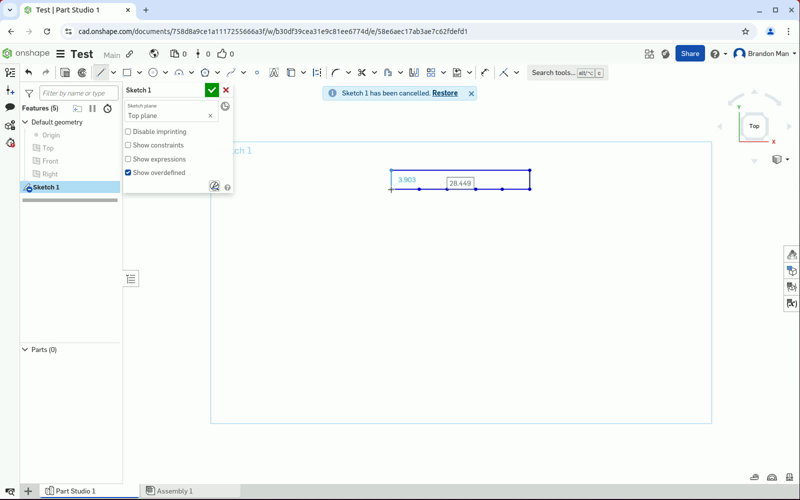
click(391, 189)
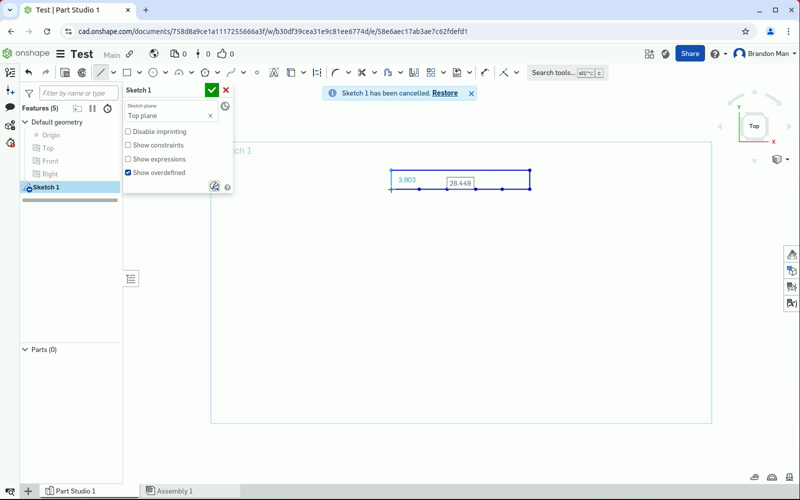
key(esc)
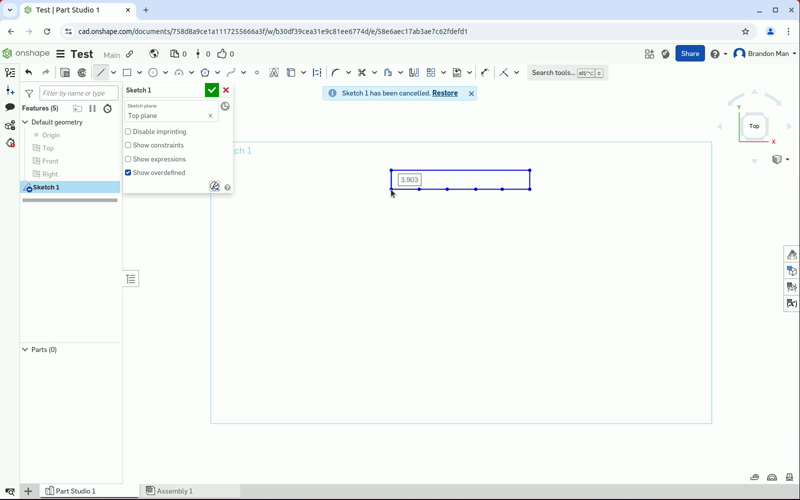
mouse_move(394, 176)
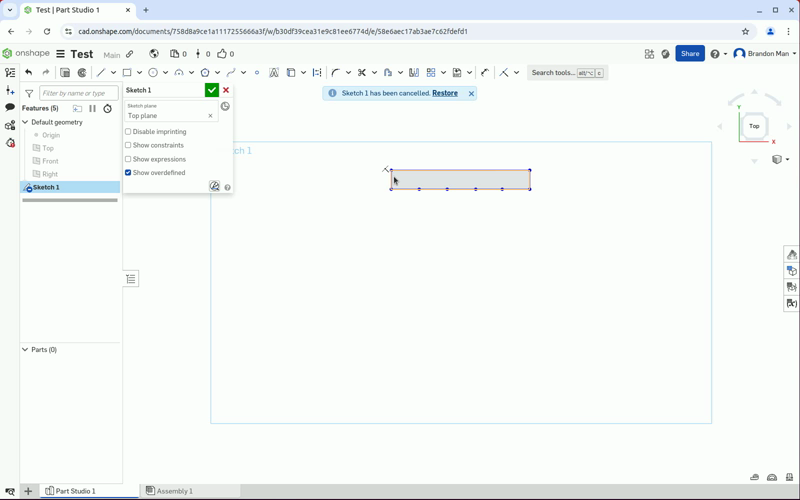
click(394, 176)
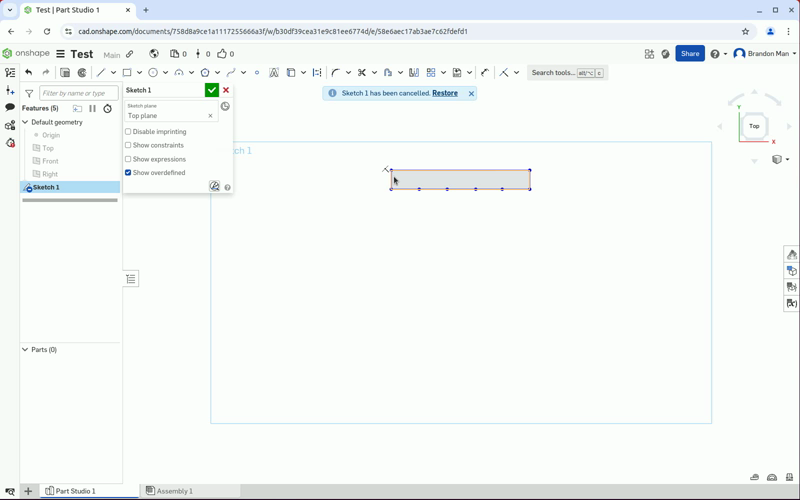
mouse_move(73, 352)
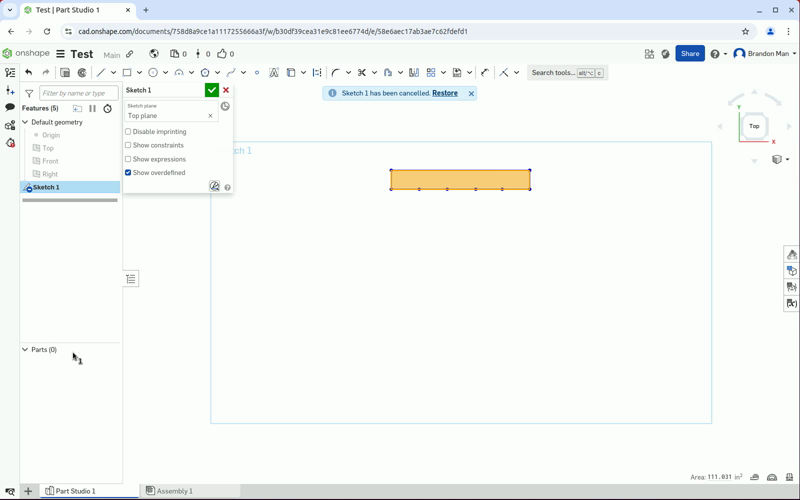
key(shift+y)
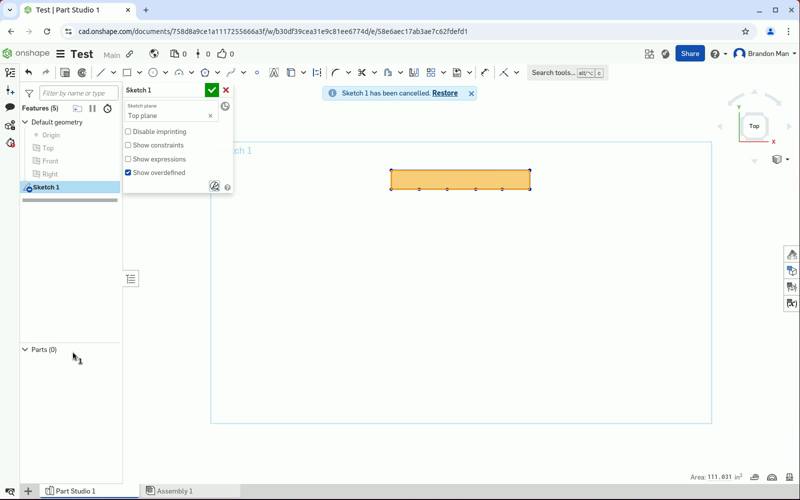
key(shift+e)
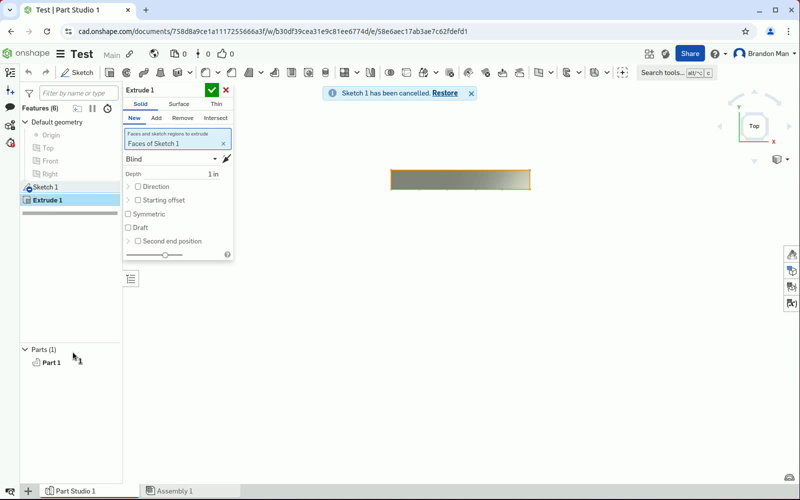
mouse_move(143, 106)
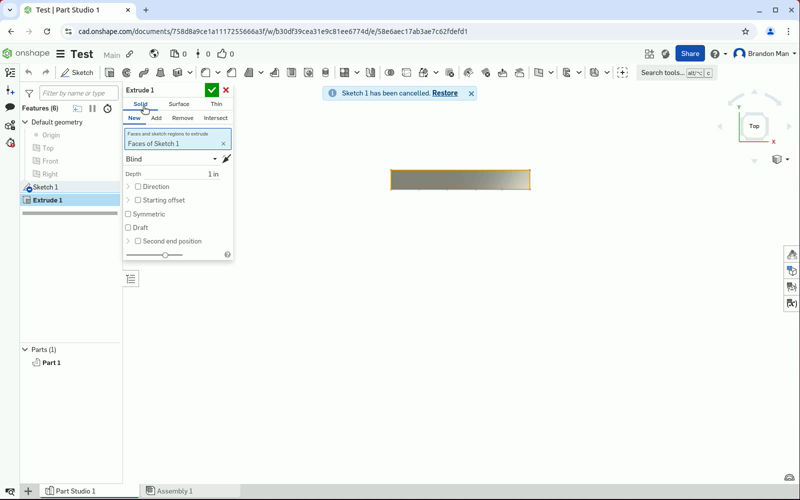
click(143, 106)
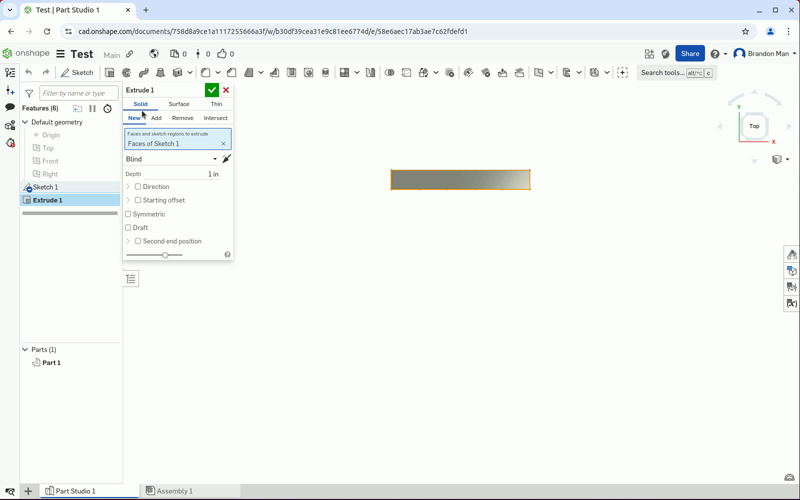
mouse_move(137, 120)
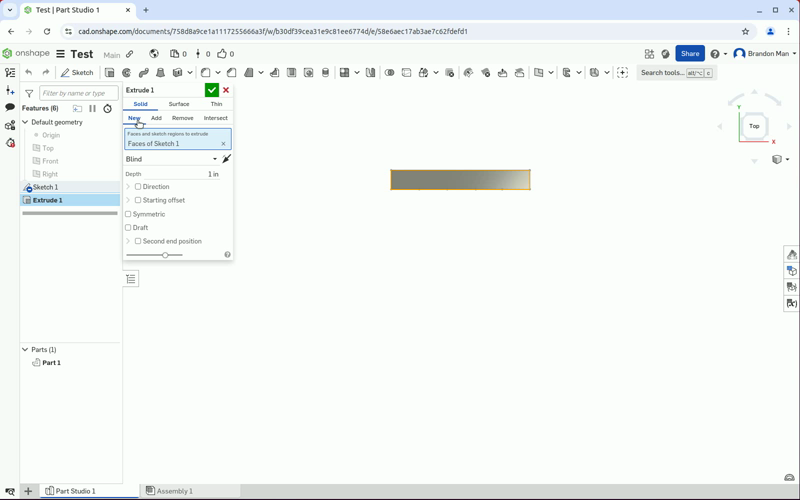
click(137, 120)
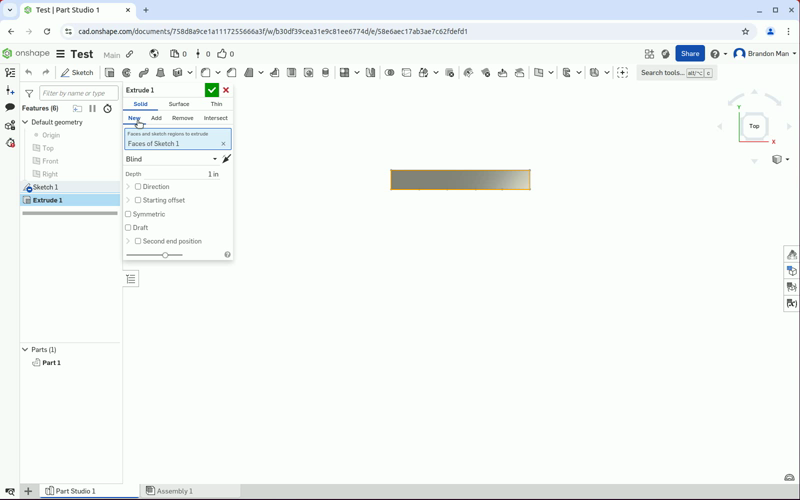
key(tab, 4)
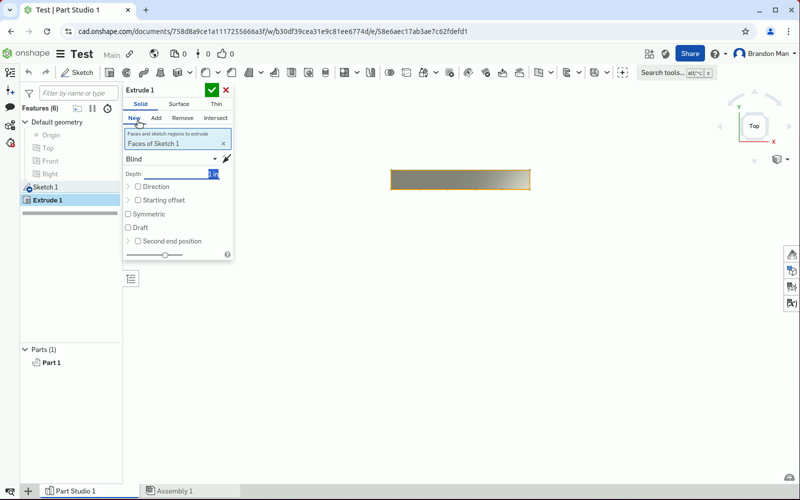
text(1.444)
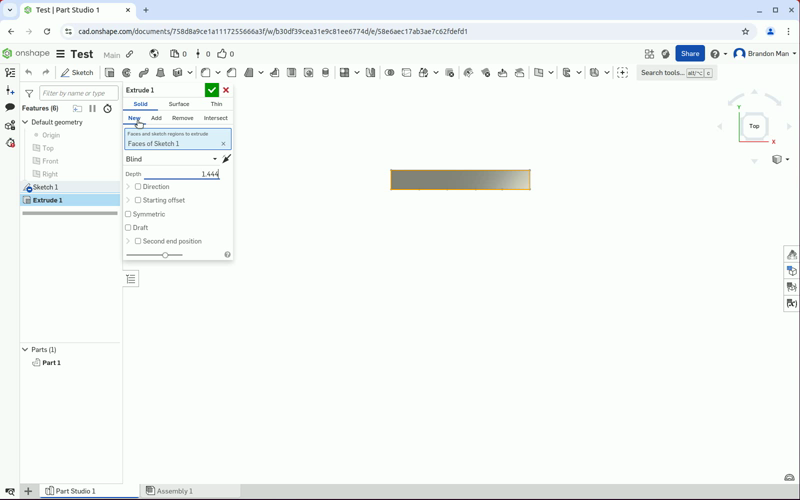
key(enter)
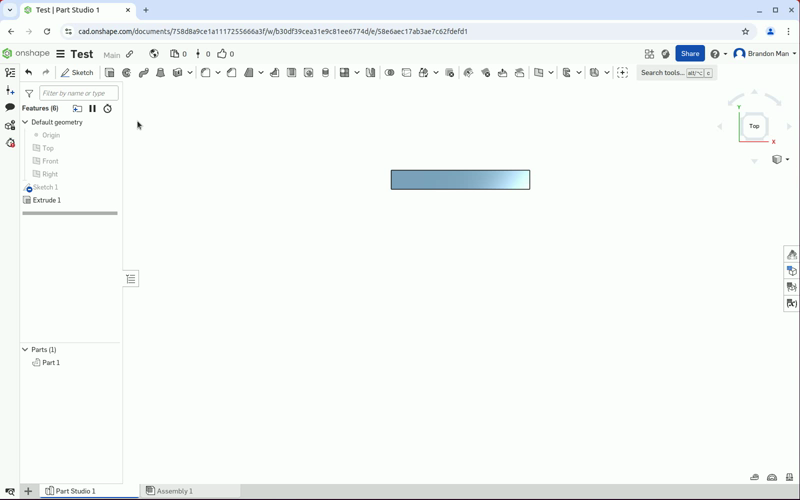
key(shift+h)
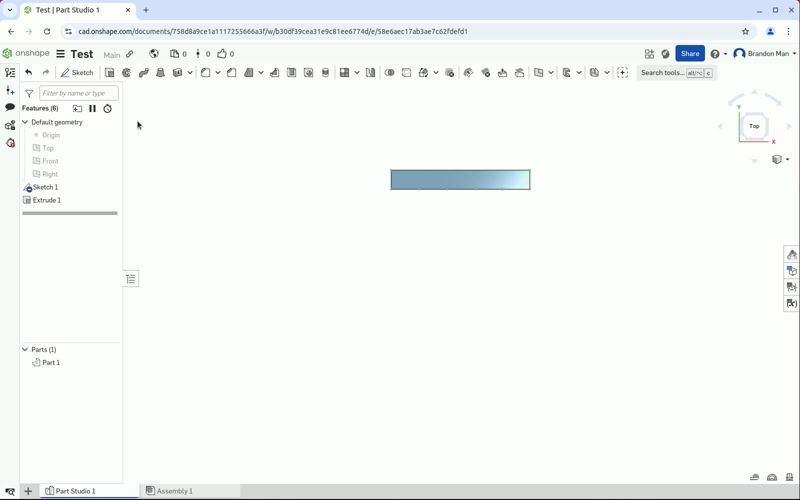
key(shift+h)
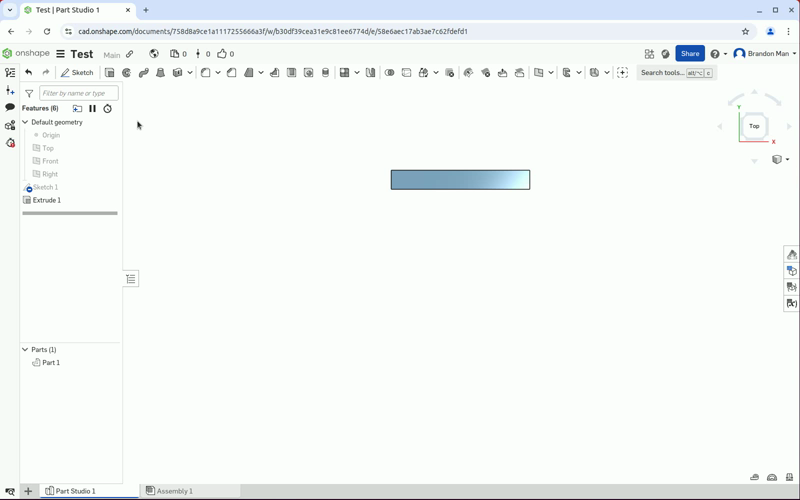
mouse_move(73, 189)
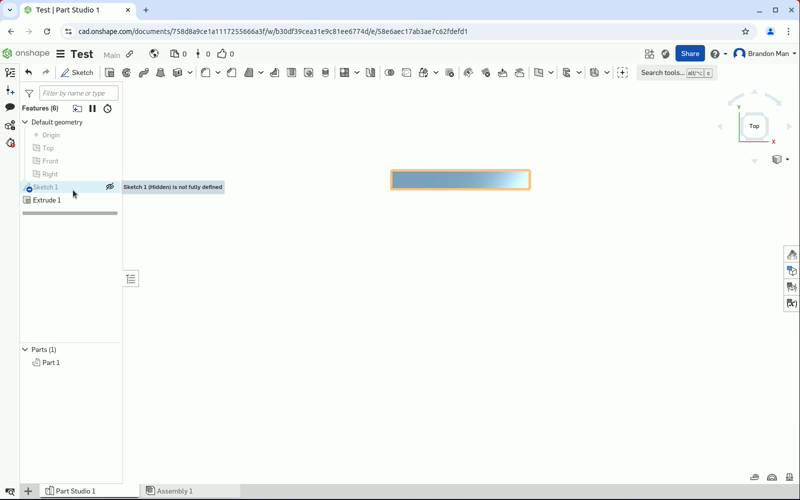
click(73, 189)
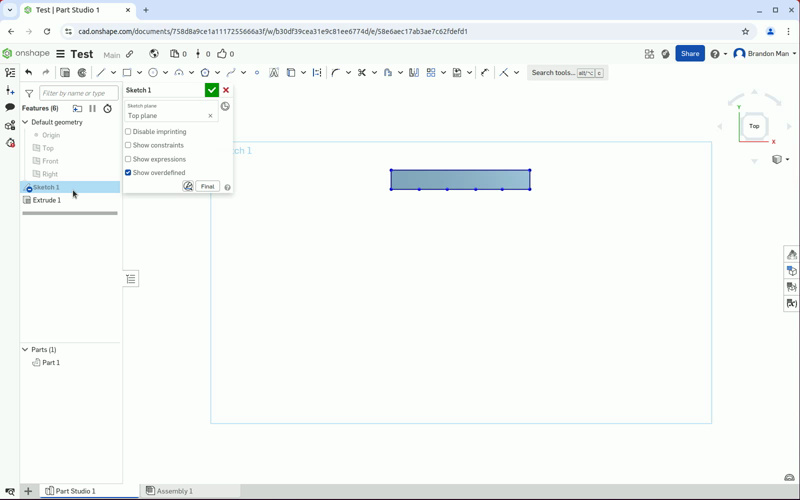
mouse_move(229, 92)
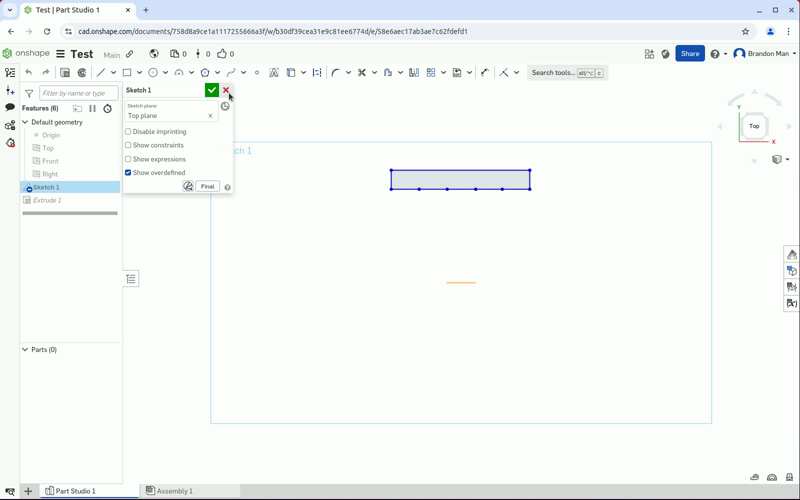
click(229, 92)
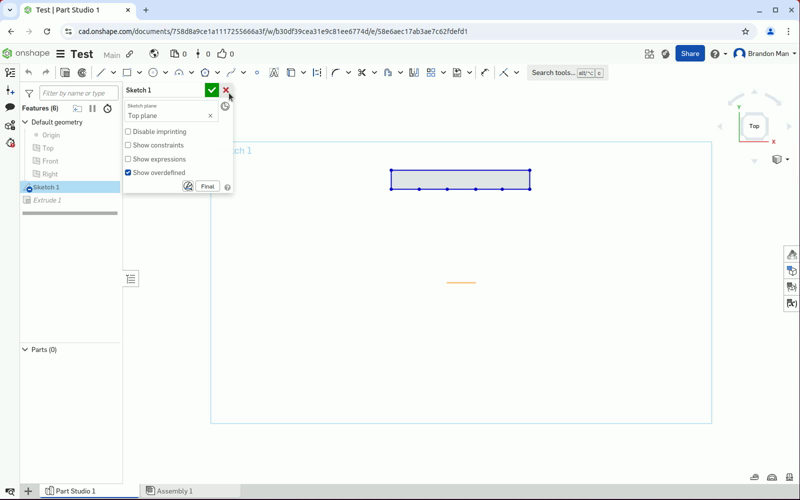
key(shift+s)
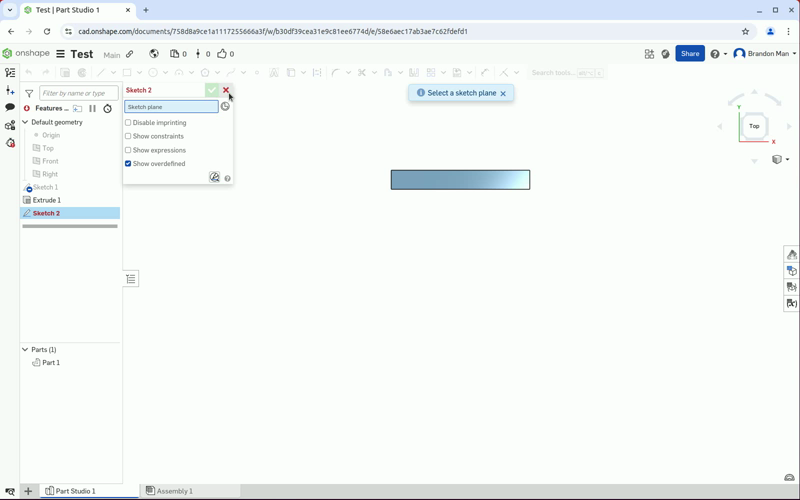
mouse_move(73, 150)
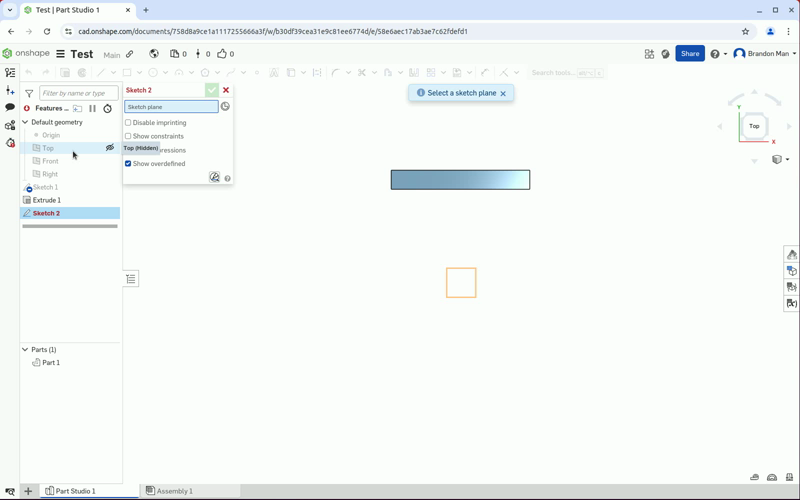
click(73, 150)
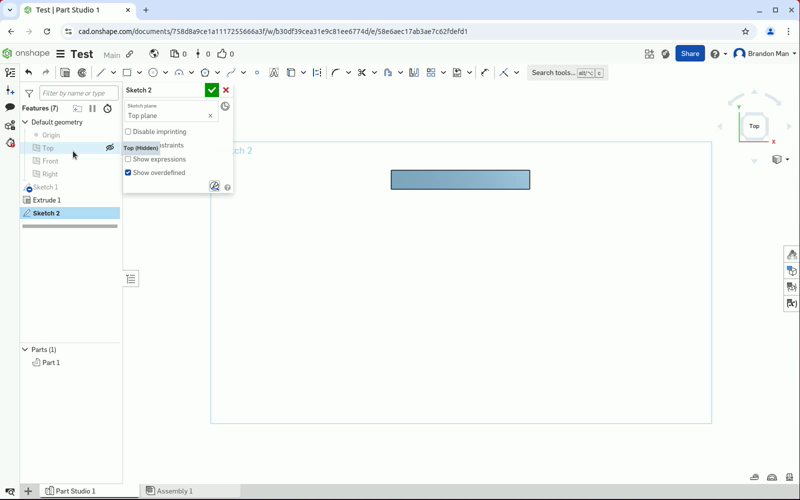
mouse_move(73, 352)
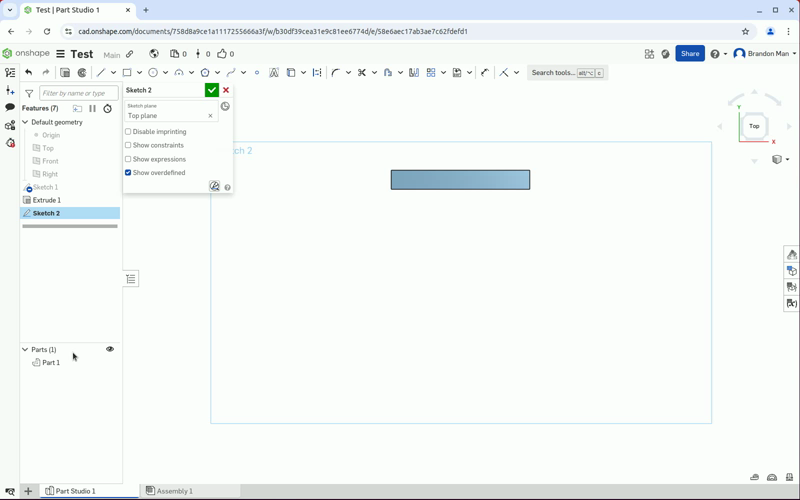
key(y)
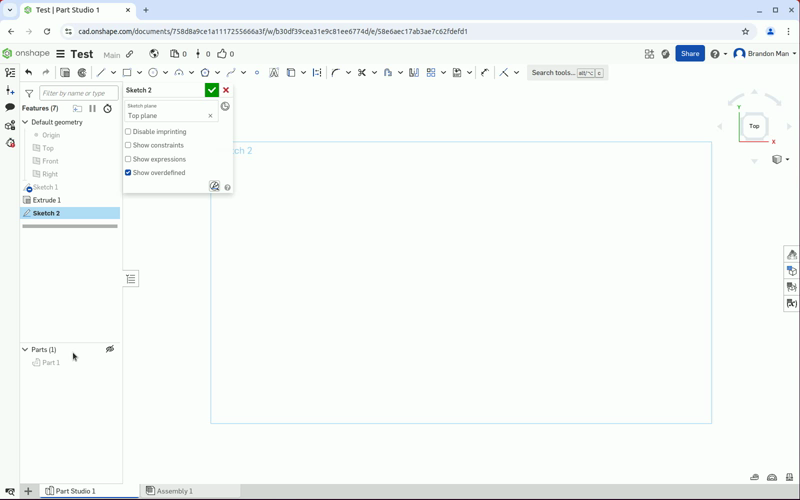
key(l)
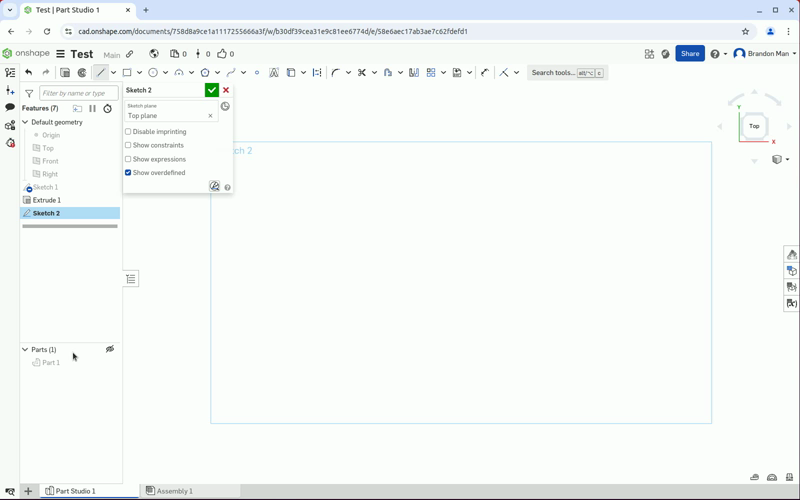
key_down(shift)
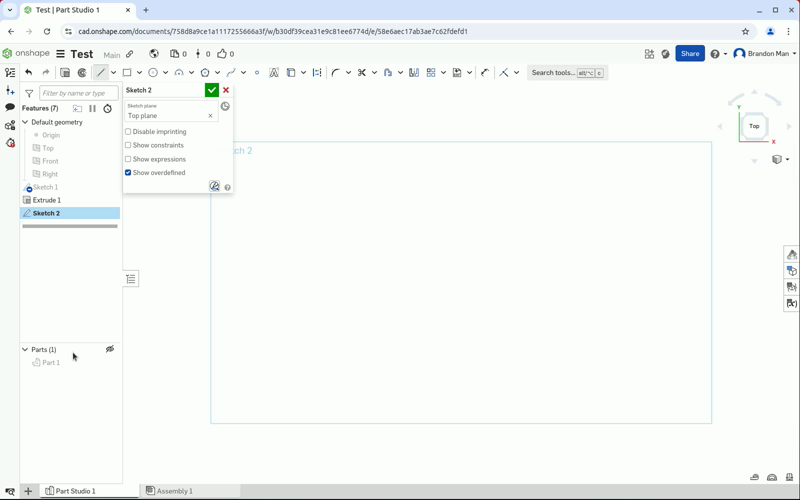
mouse_move(446, 309)
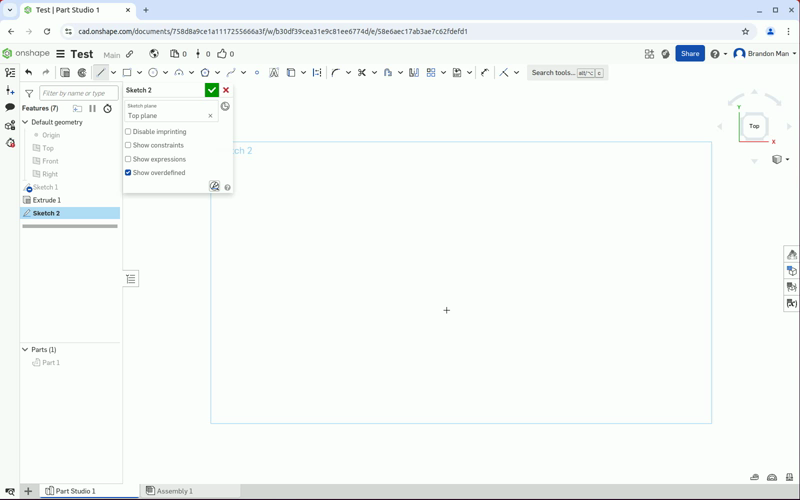
click(446, 309)
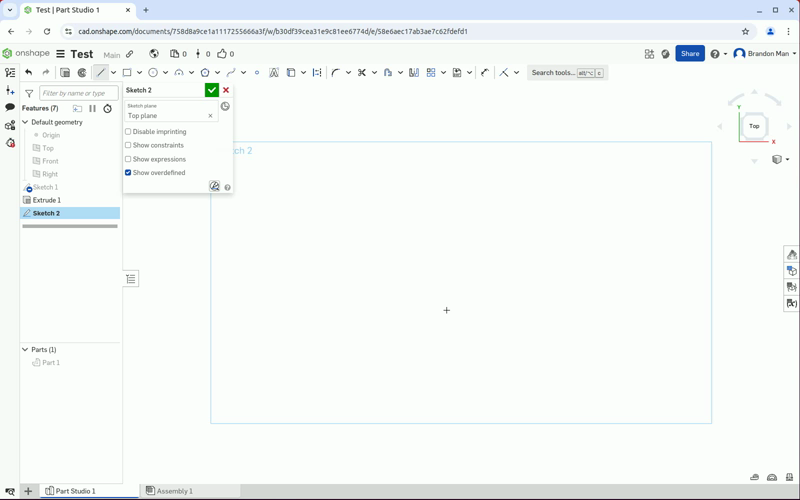
key_up(shift)
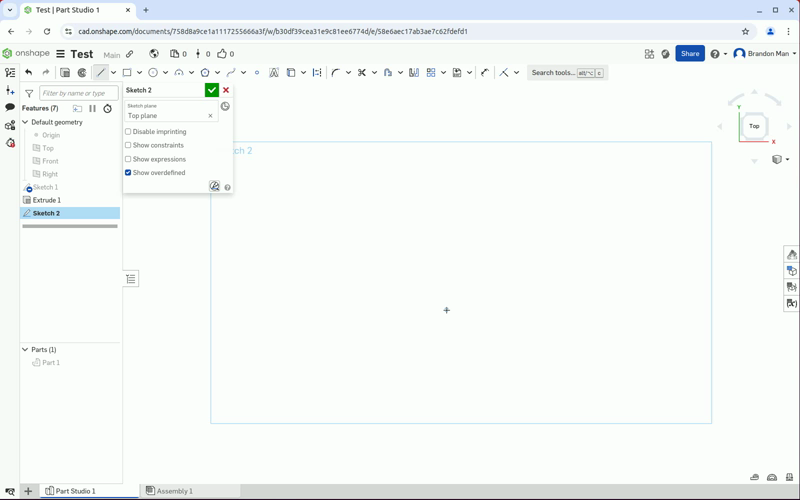
key_down(shift)
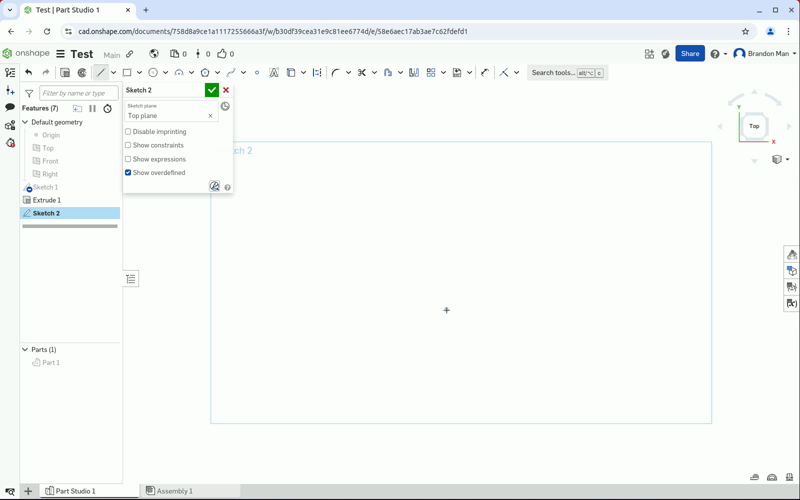
mouse_move(476, 309)
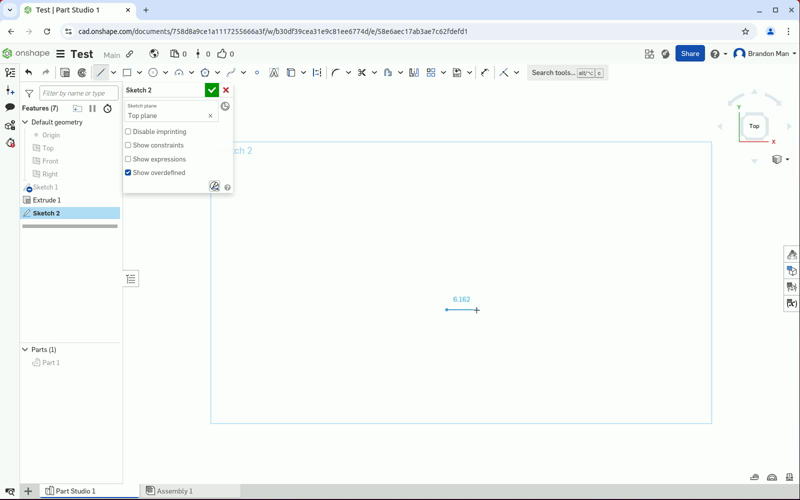
mouse_move(475, 309)
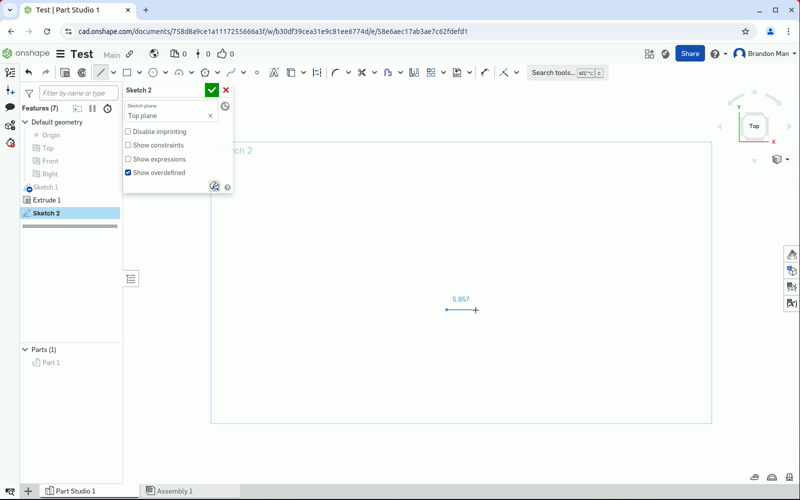
click(475, 309)
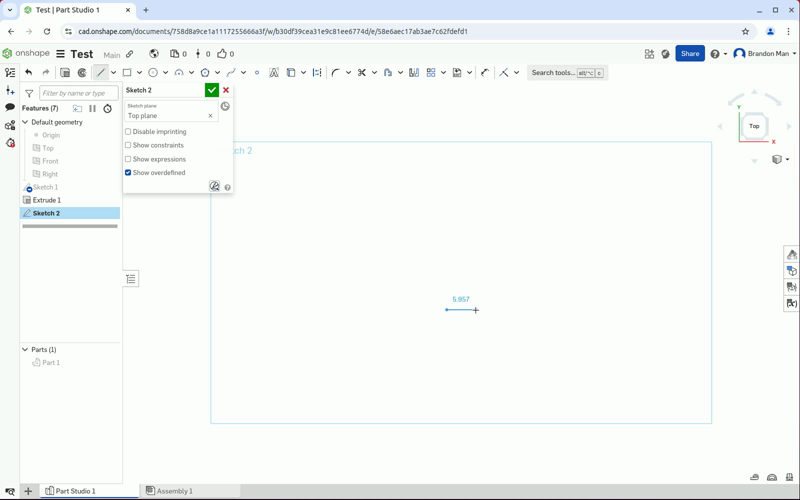
key_up(shift)
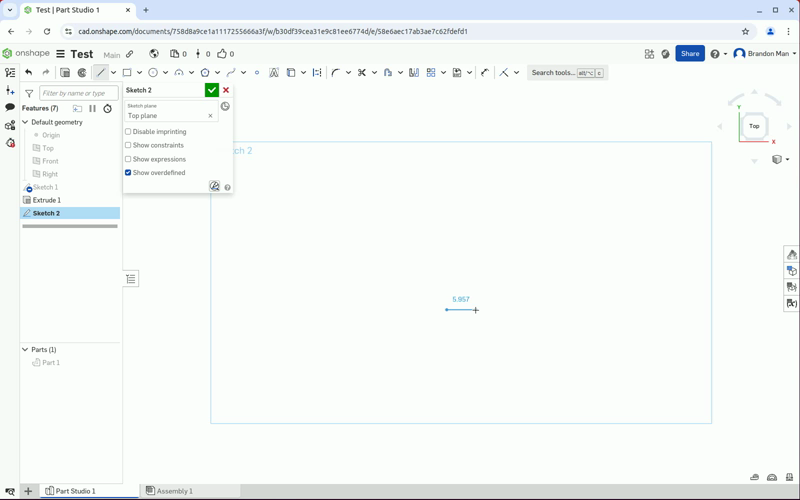
key_down(shift)
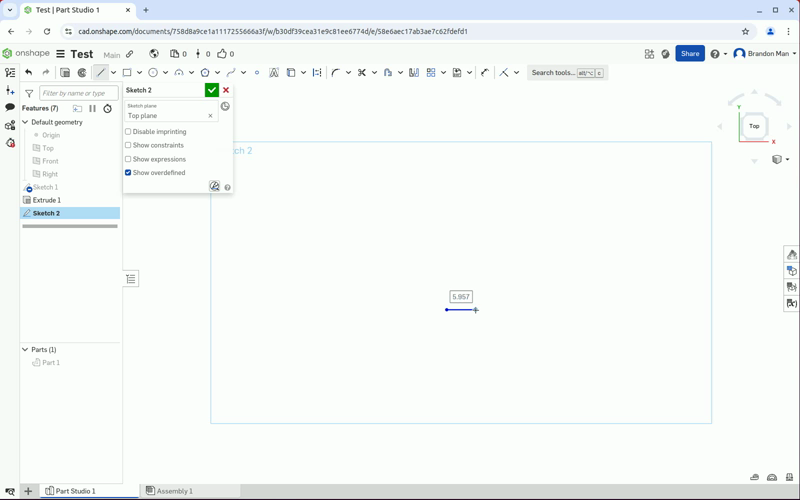
mouse_move(505, 309)
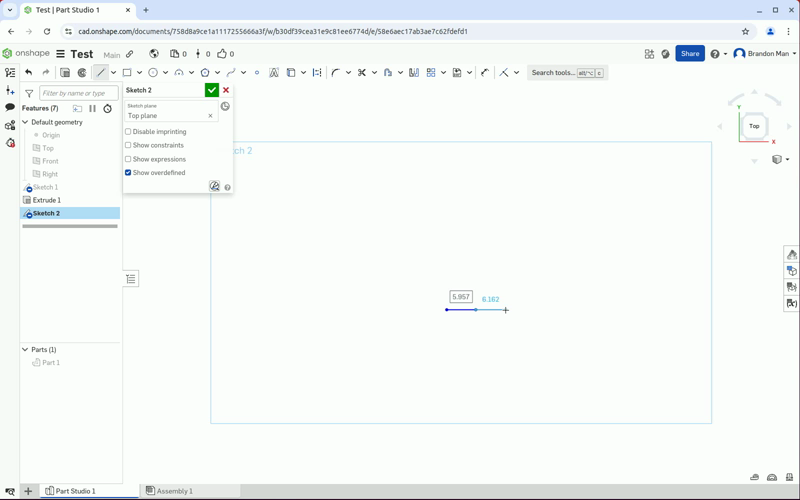
mouse_move(475, 283)
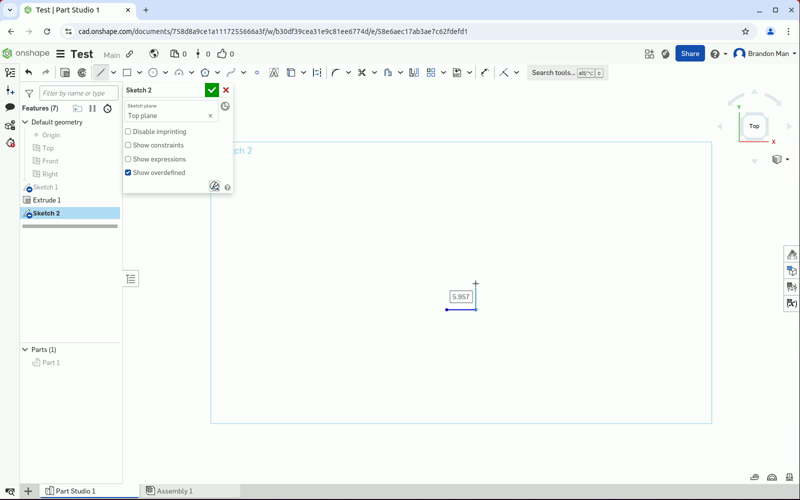
click(475, 283)
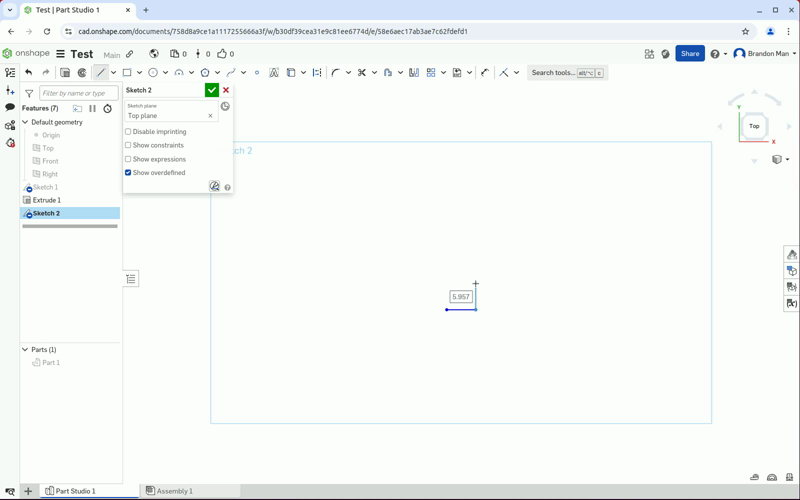
key_up(shift)
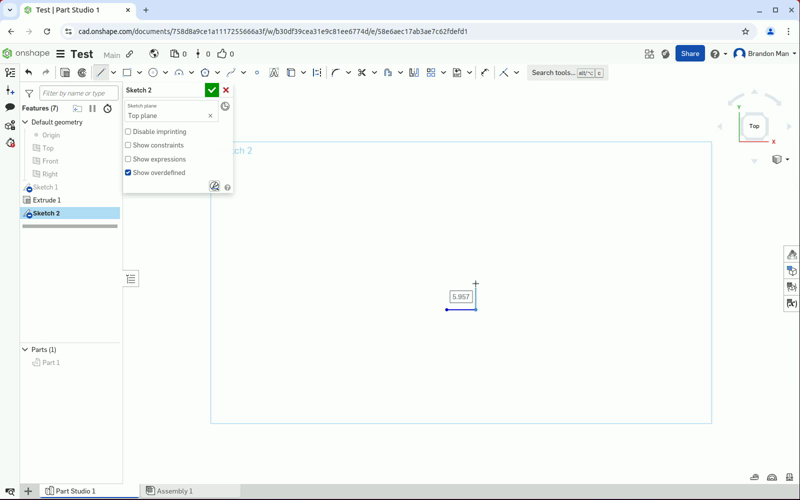
key_down(shift)
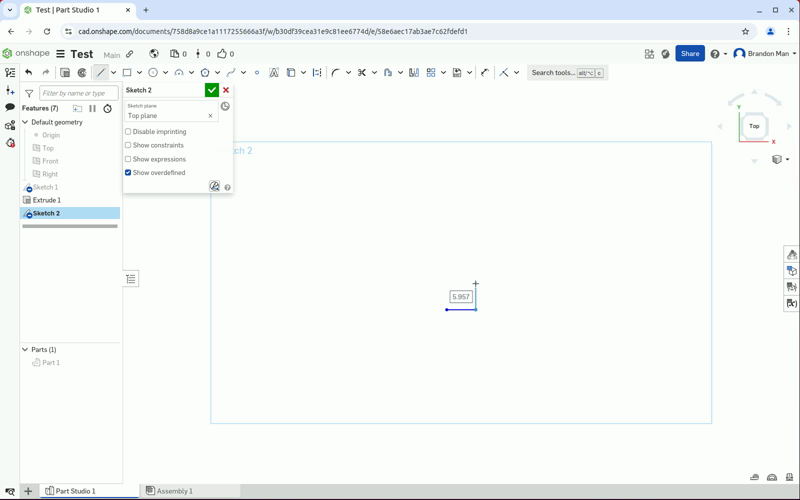
mouse_move(475, 216)
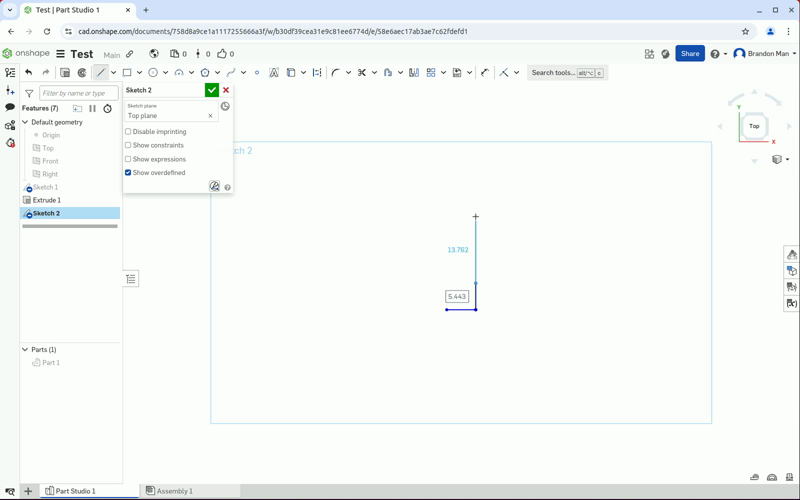
click(475, 216)
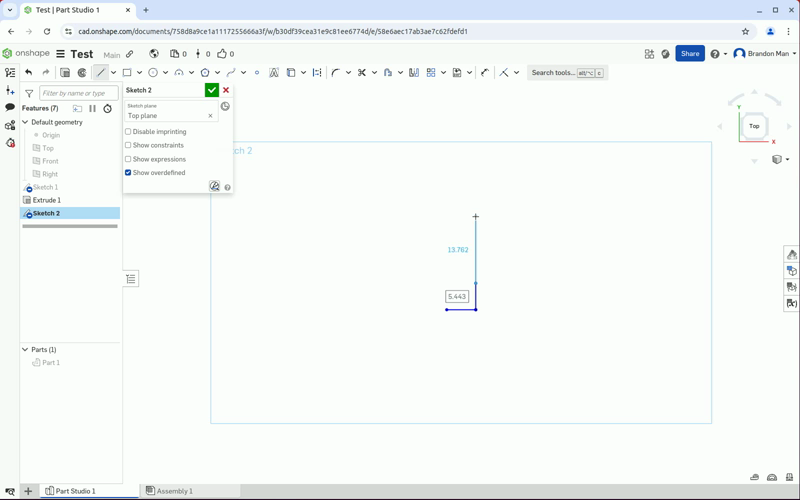
key_up(shift)
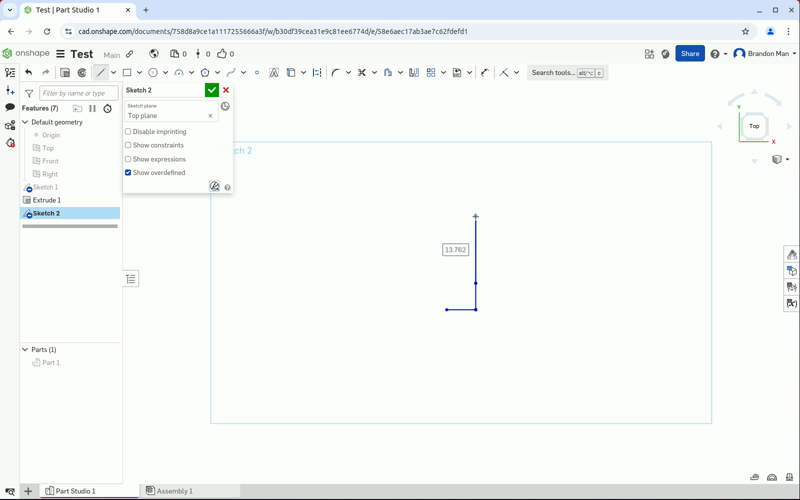
key_down(shift)
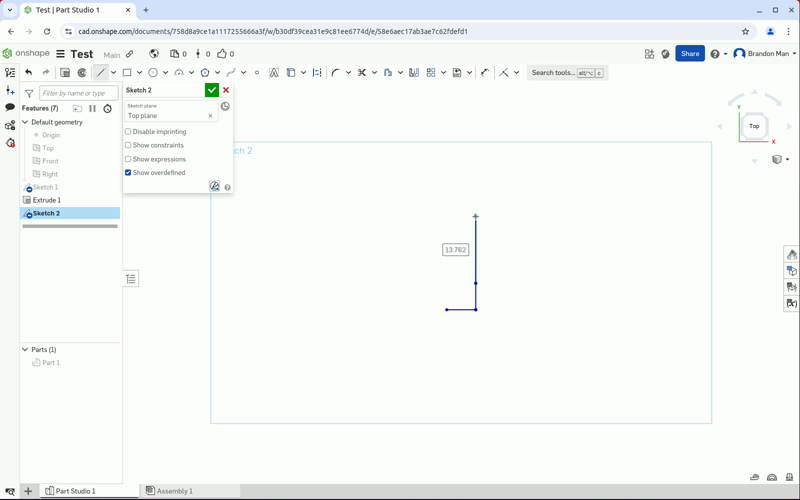
mouse_move(505, 216)
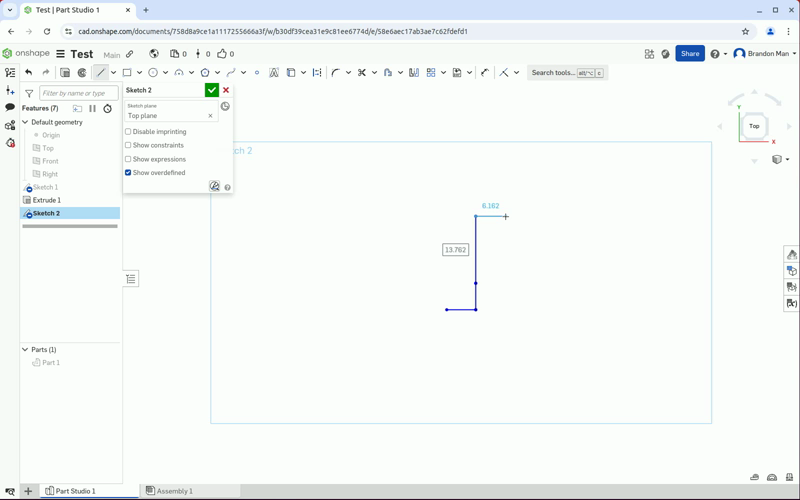
mouse_move(475, 189)
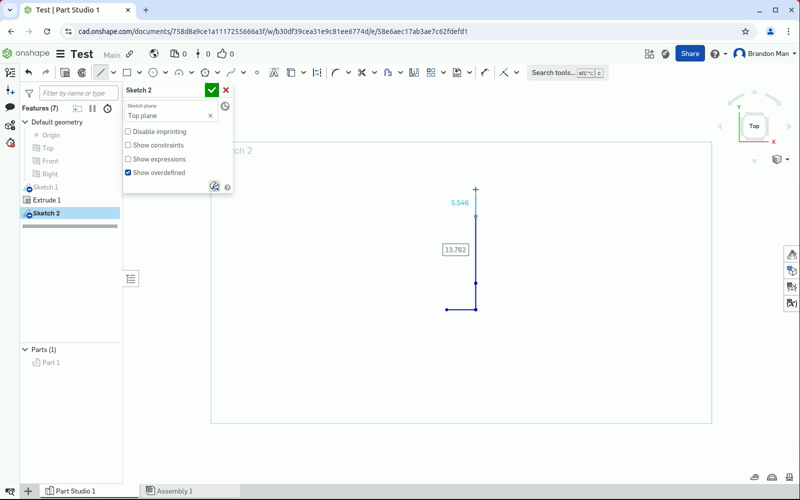
click(475, 189)
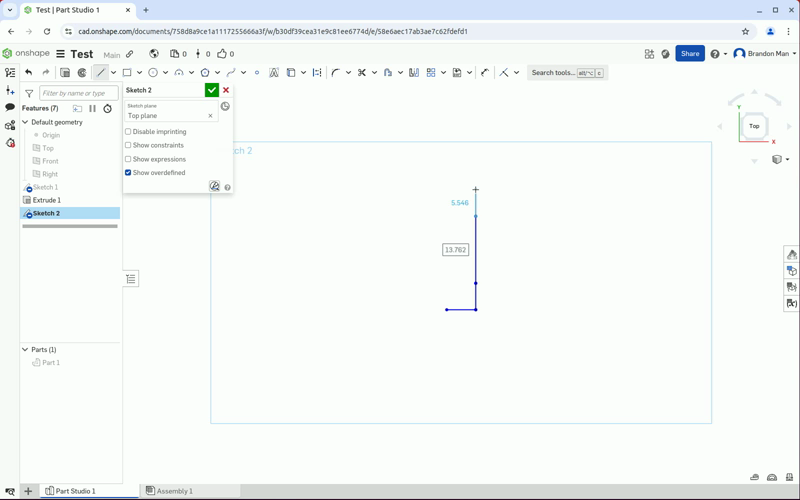
key_up(shift)
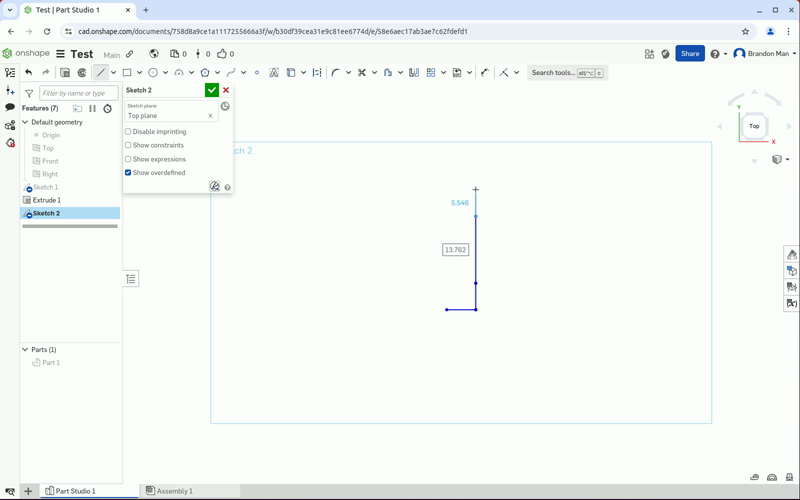
key_down(shift)
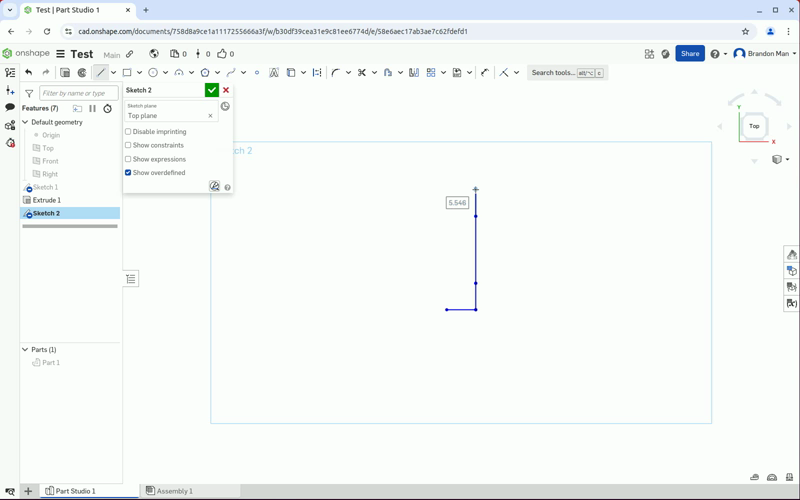
mouse_move(505, 189)
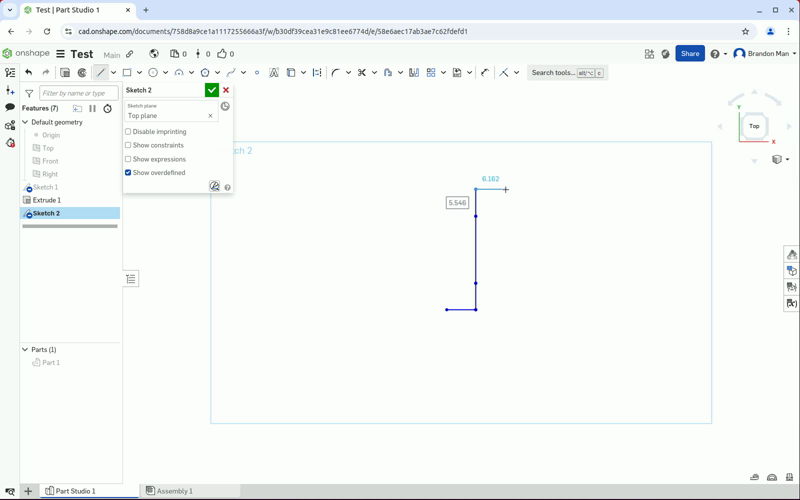
mouse_move(446, 189)
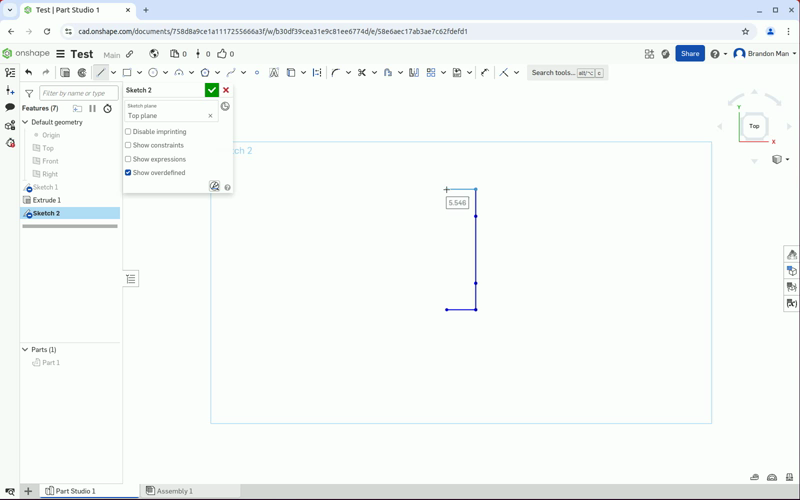
click(446, 189)
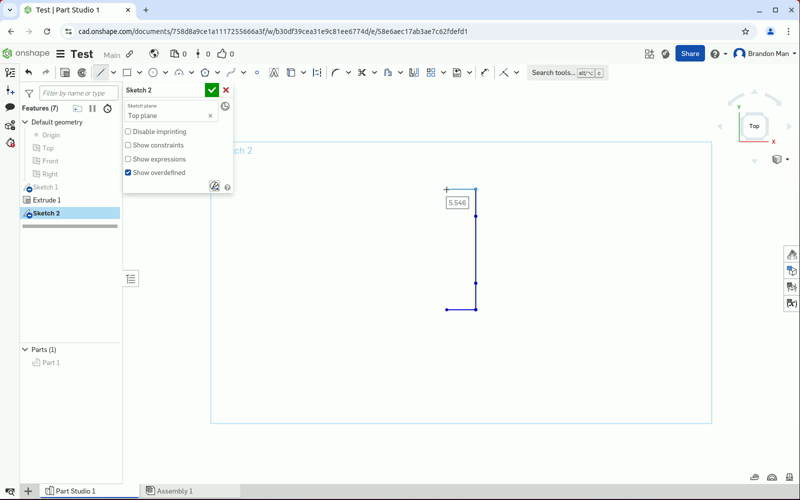
key_up(shift)
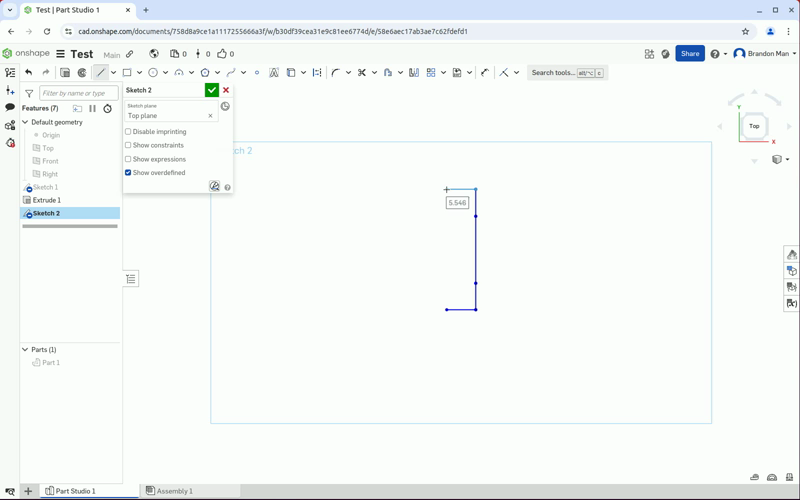
key_down(shift)
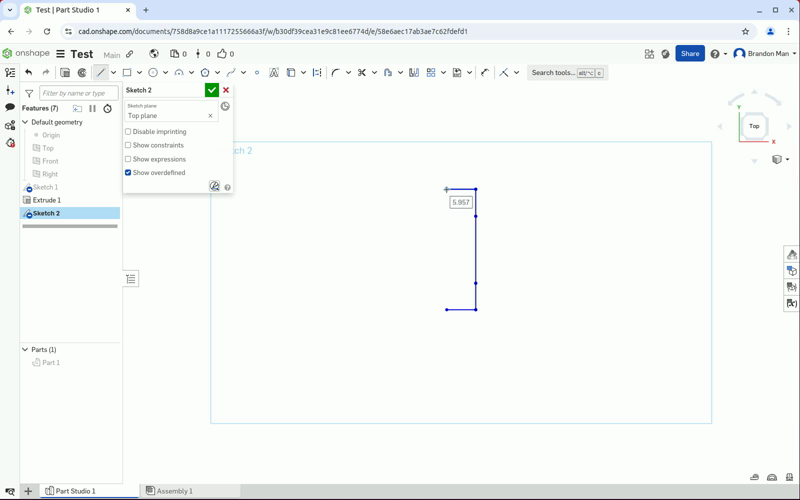
mouse_move(476, 189)
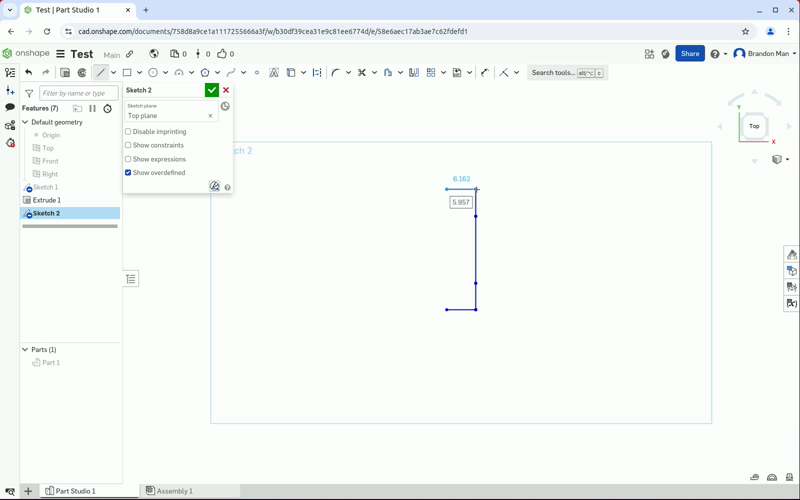
mouse_move(446, 216)
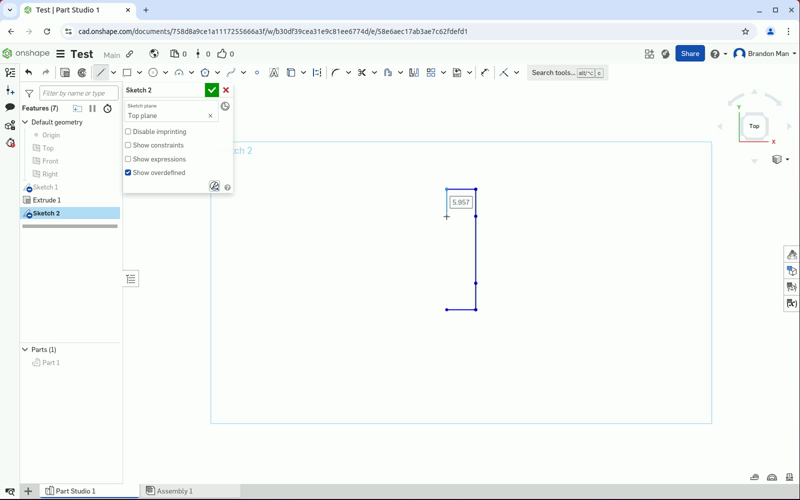
click(446, 216)
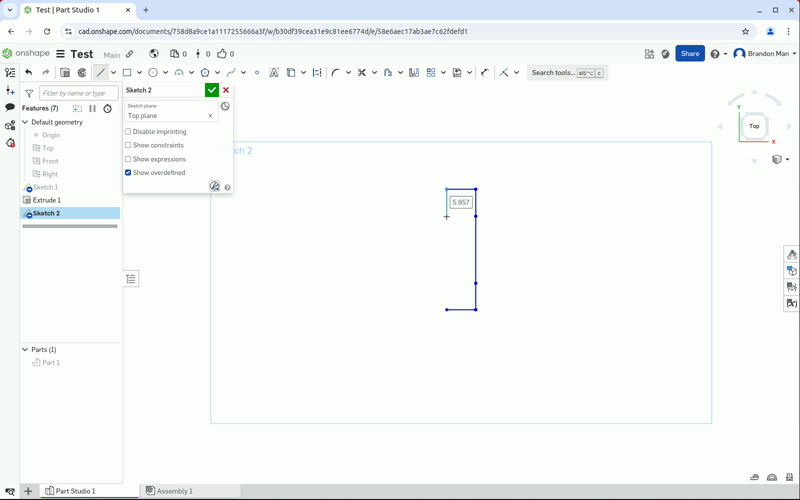
key_up(shift)
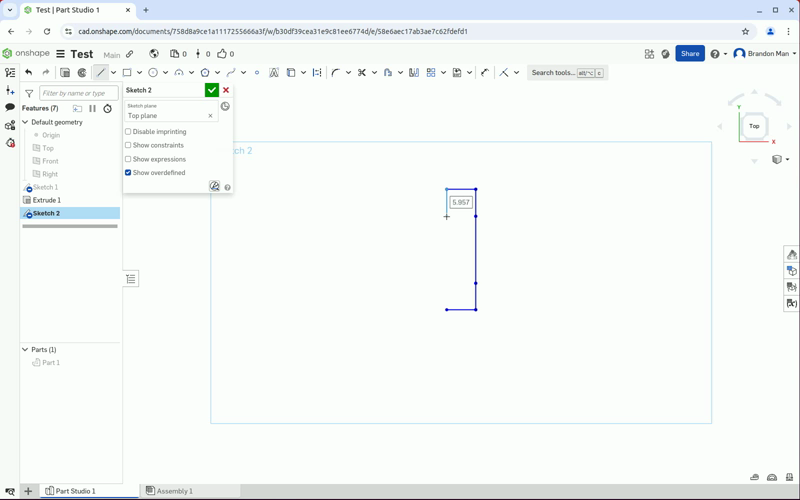
key_down(shift)
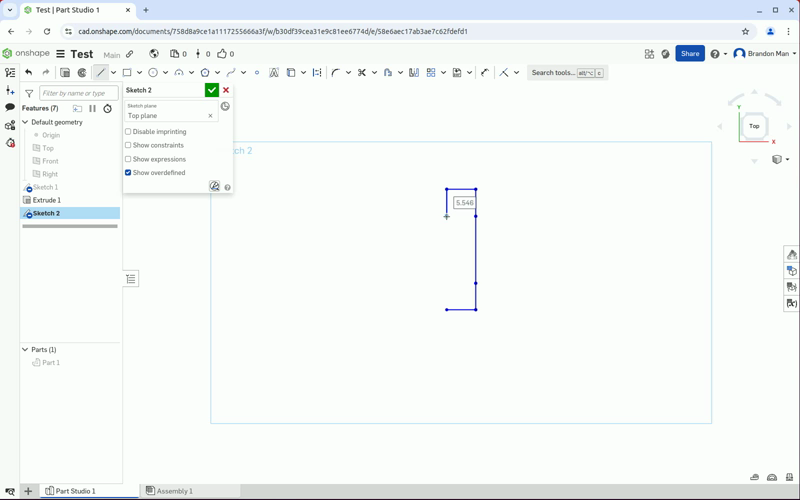
mouse_move(446, 283)
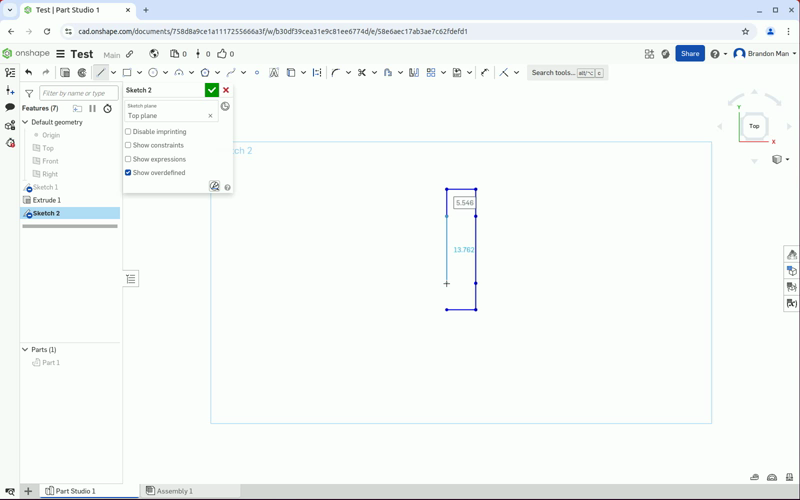
click(446, 283)
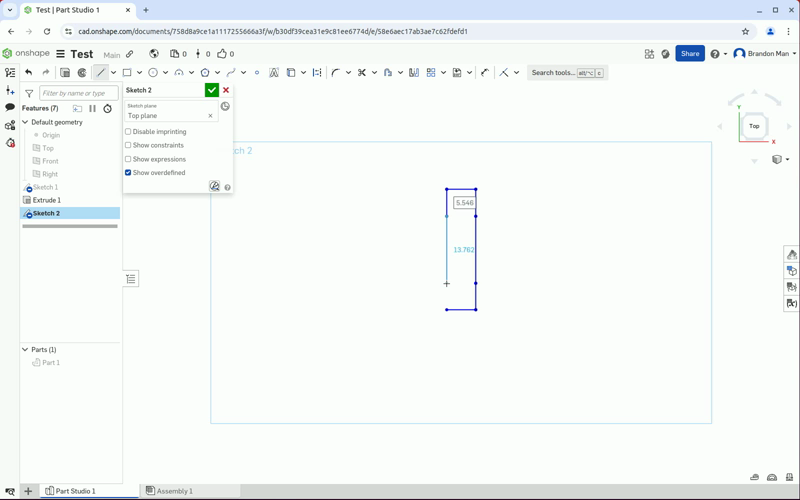
key_up(shift)
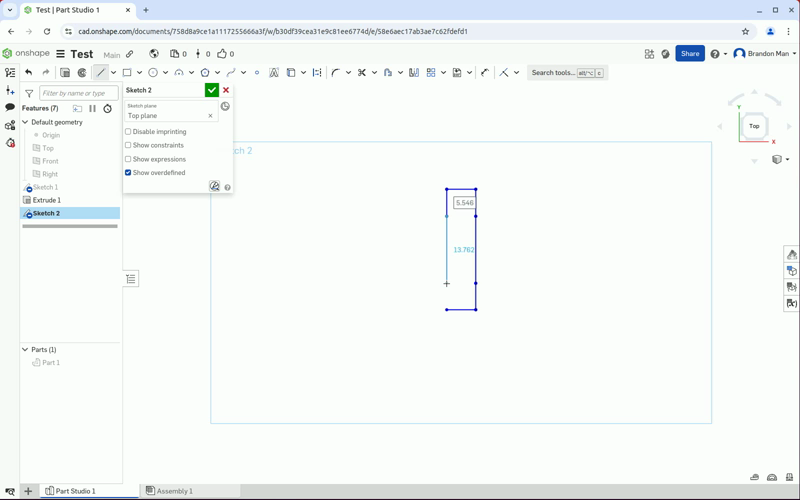
mouse_move(476, 283)
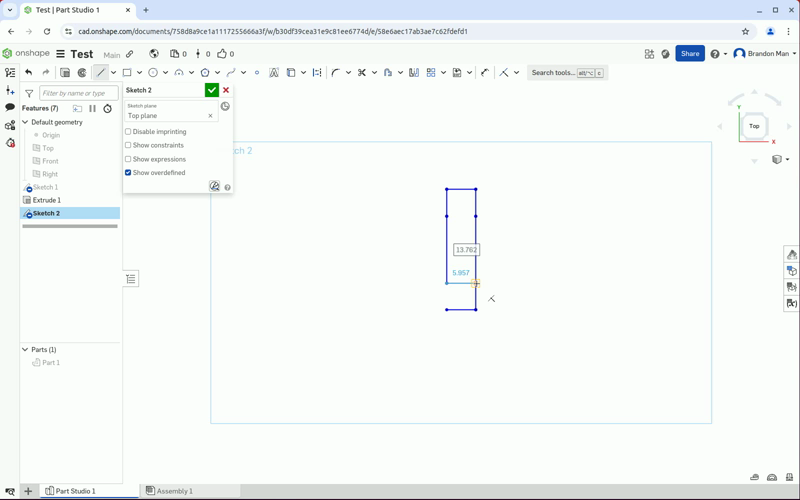
key_down(shift)
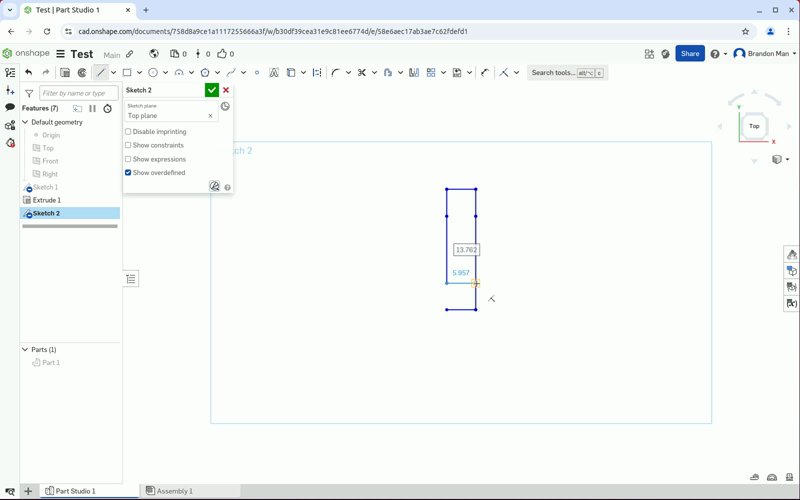
mouse_move(446, 309)
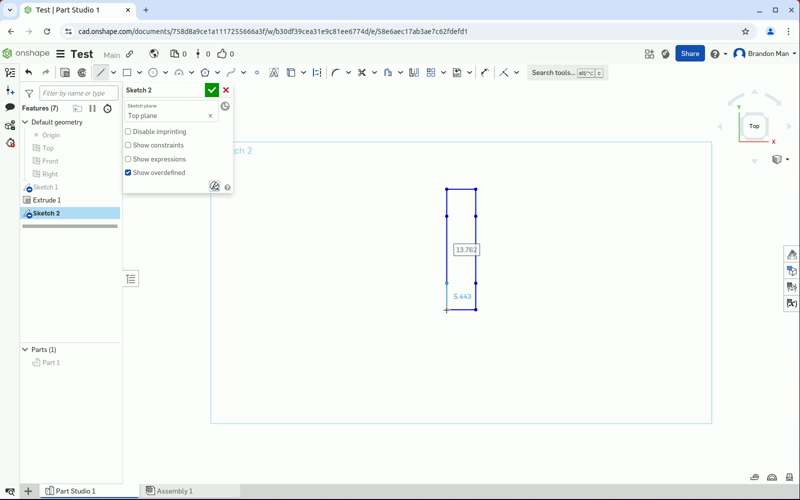
key_up(shift)
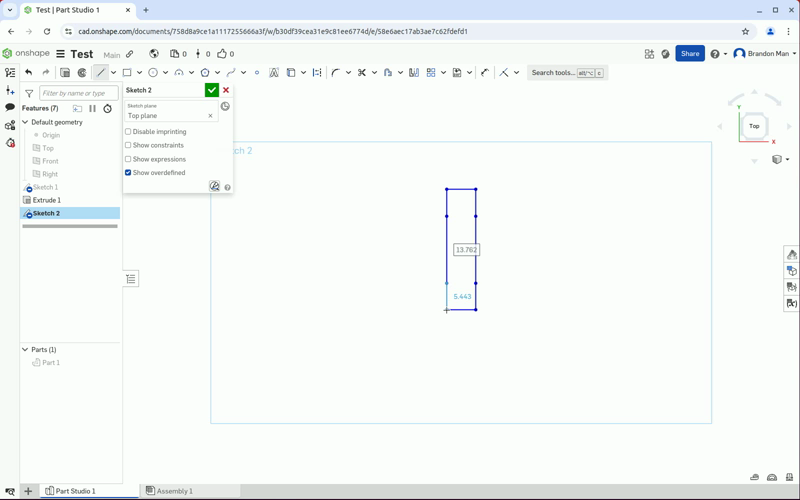
click(446, 309)
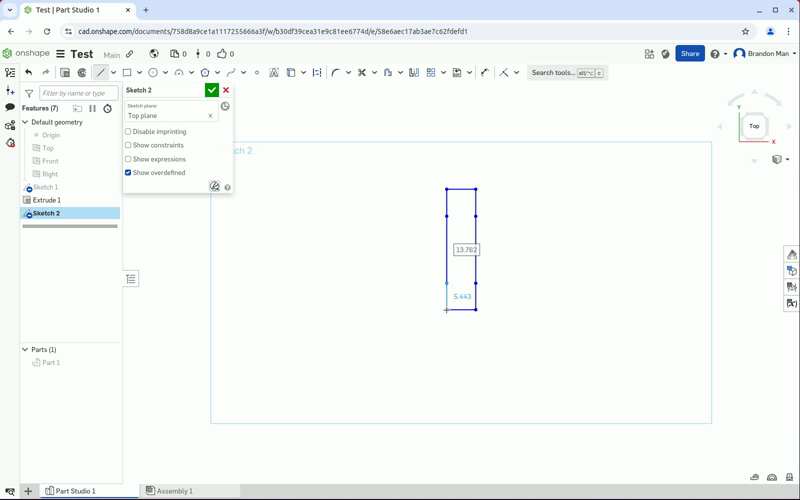
key(esc)
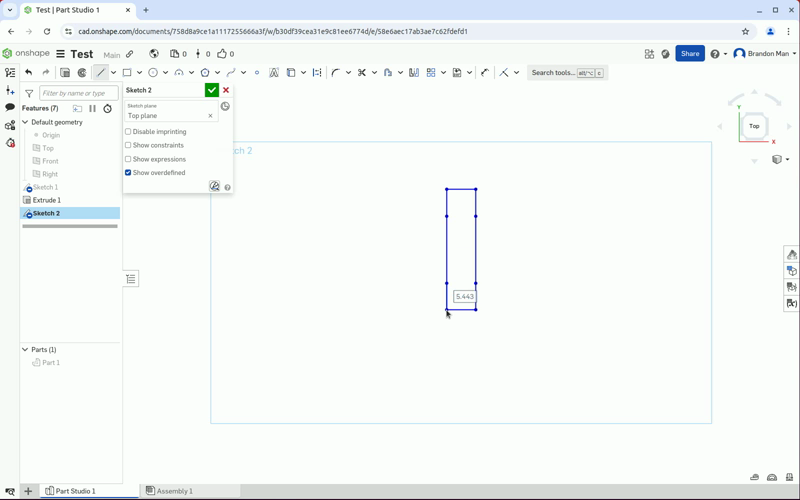
mouse_move(469, 276)
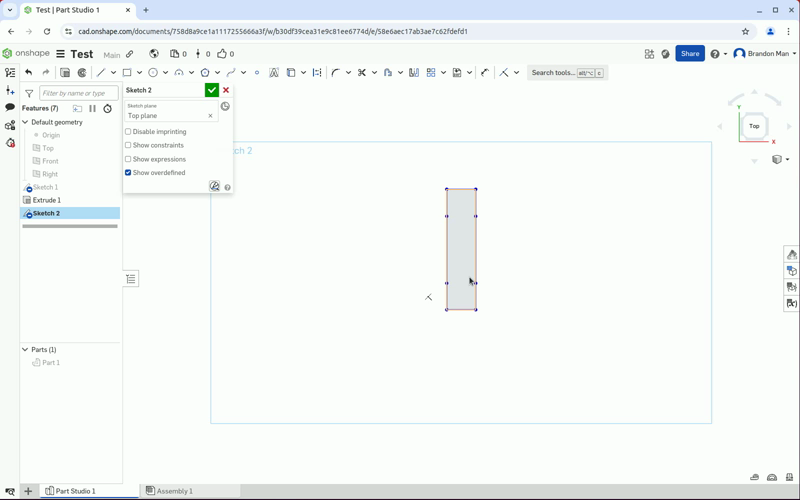
click(469, 276)
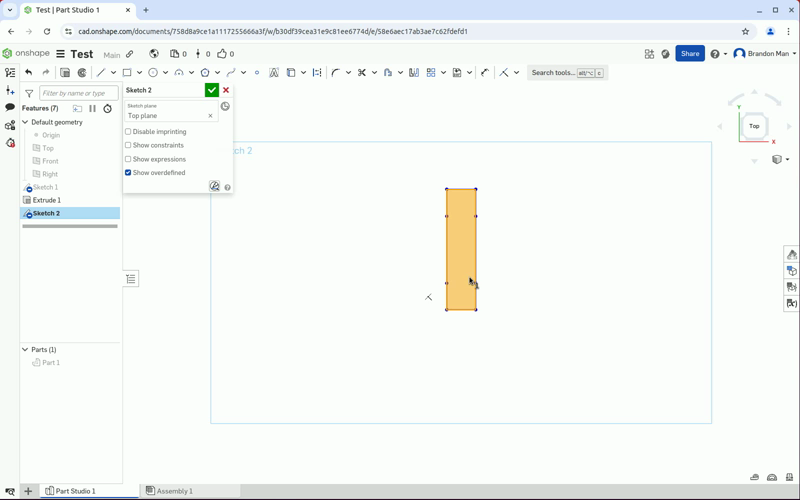
mouse_move(73, 352)
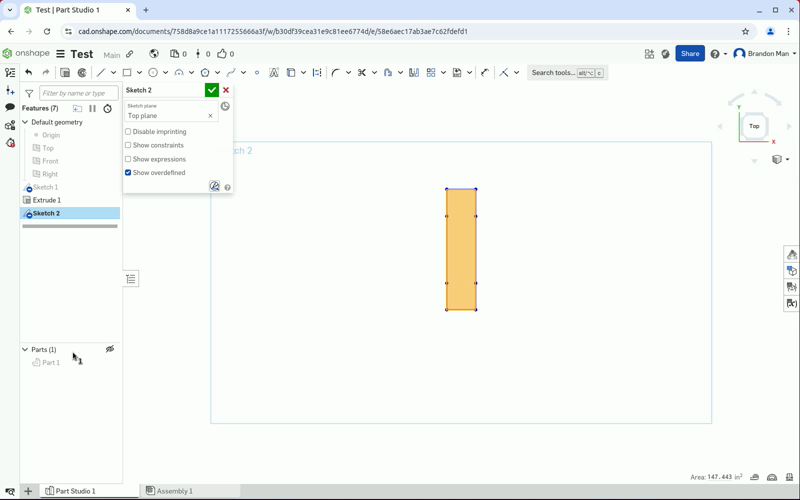
key(shift+y)
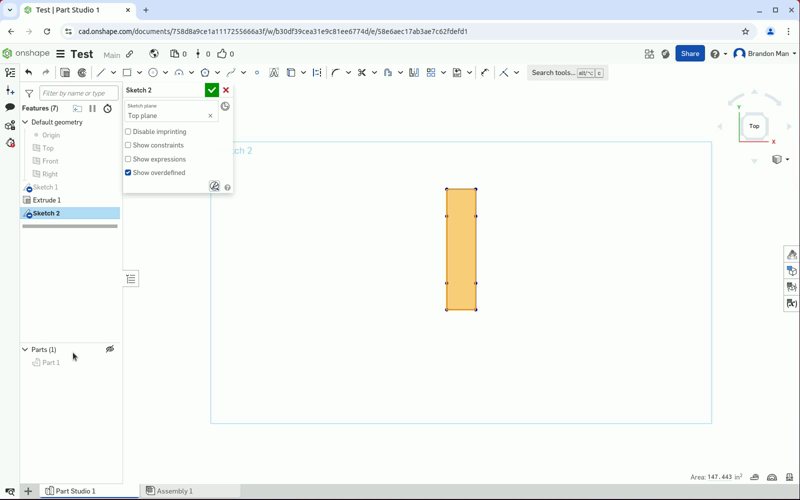
key(shift+e)
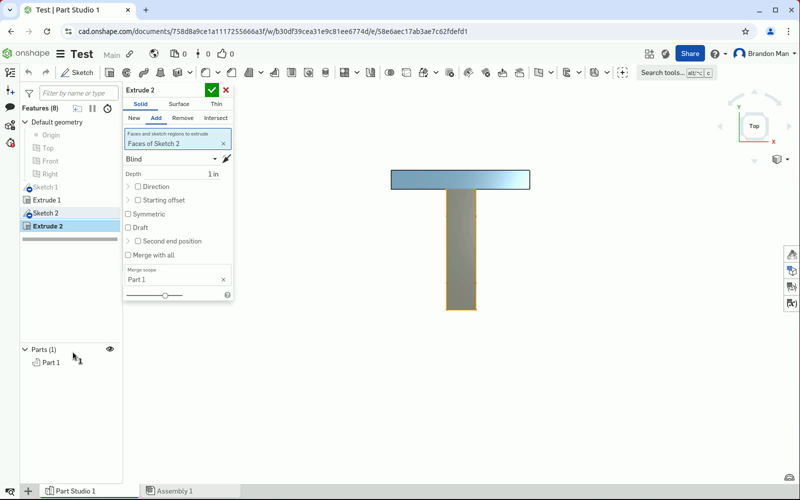
mouse_move(143, 106)
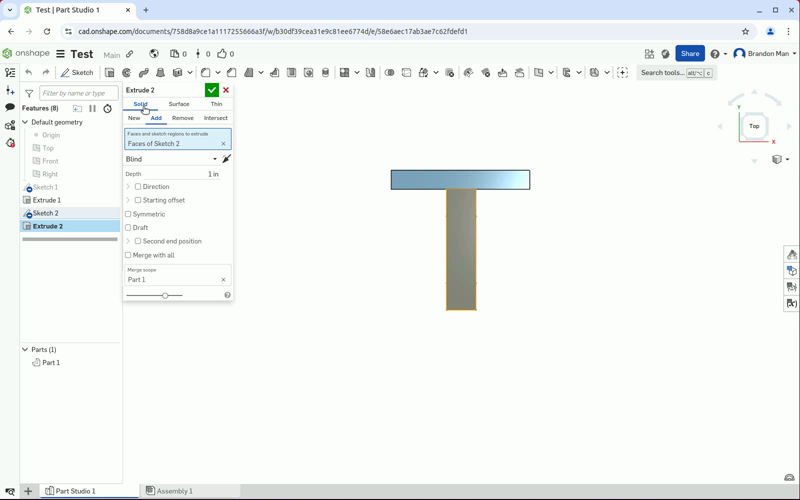
click(143, 106)
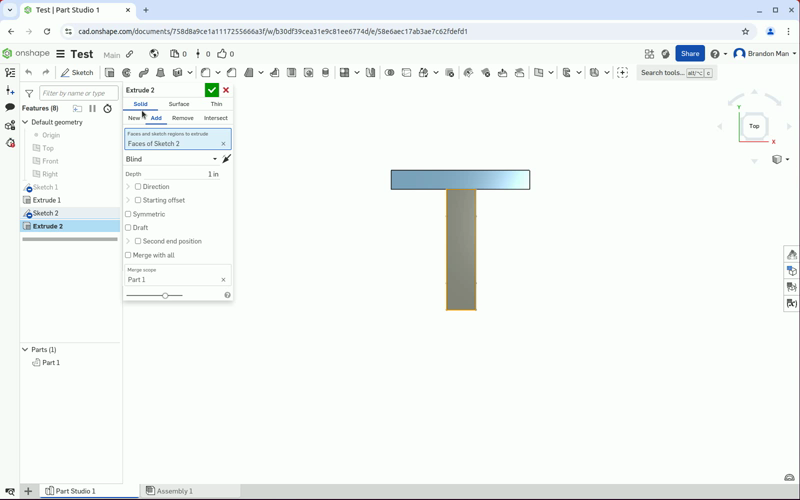
mouse_move(137, 120)
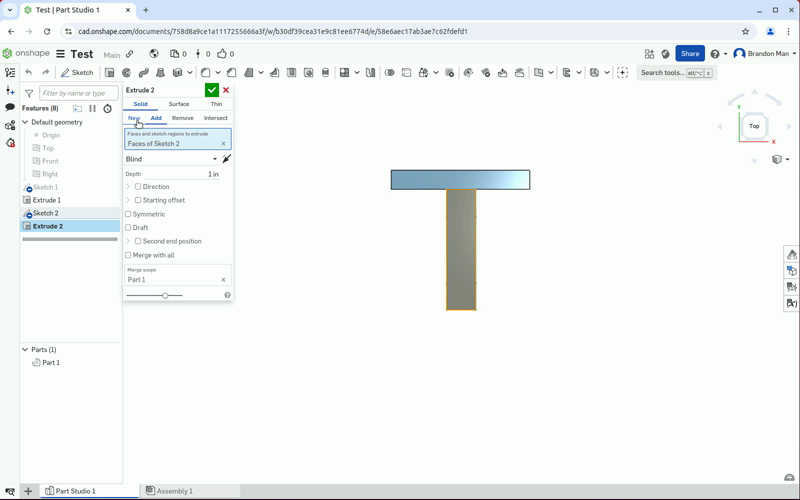
click(137, 120)
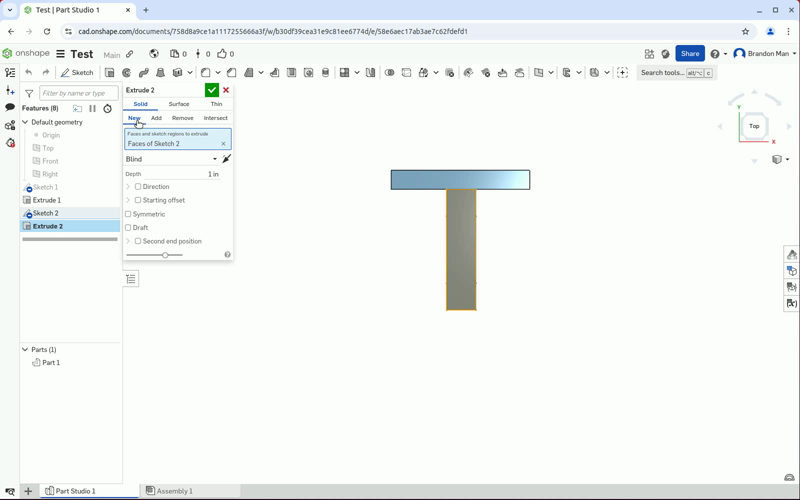
key(tab, 4)
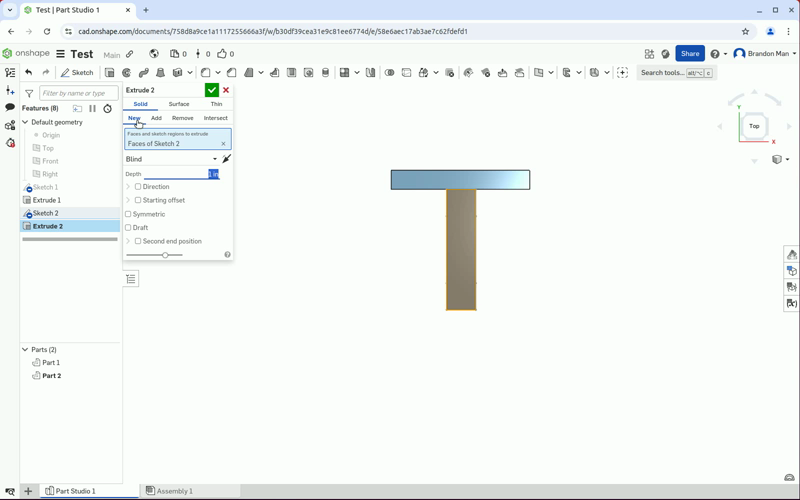
text(1.444)
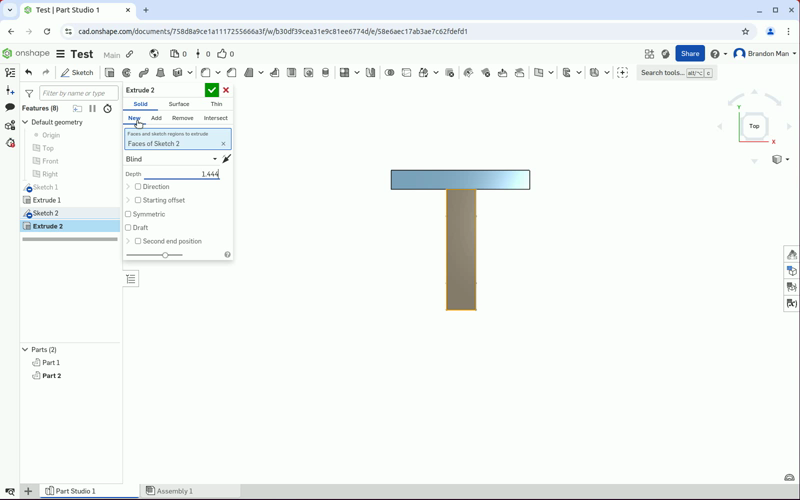
key(enter)
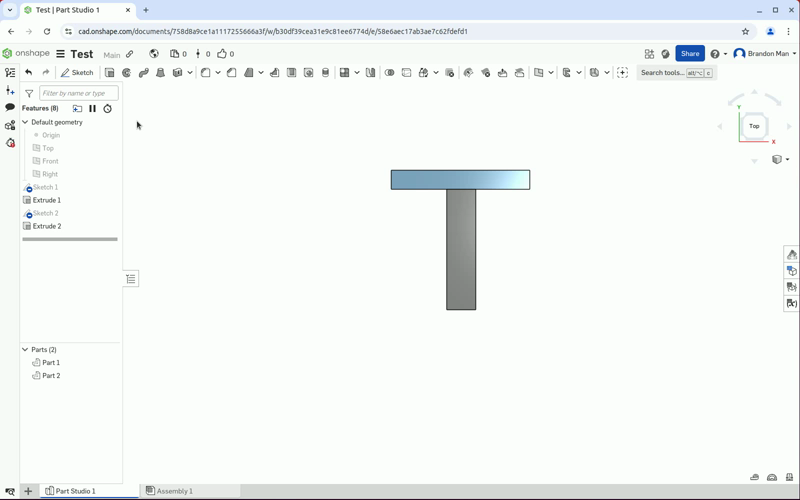
key(shift+h)
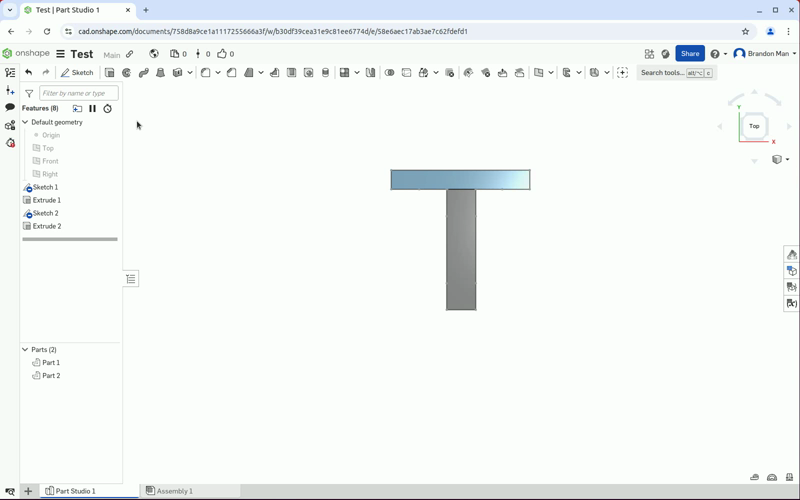
key(shift+h)
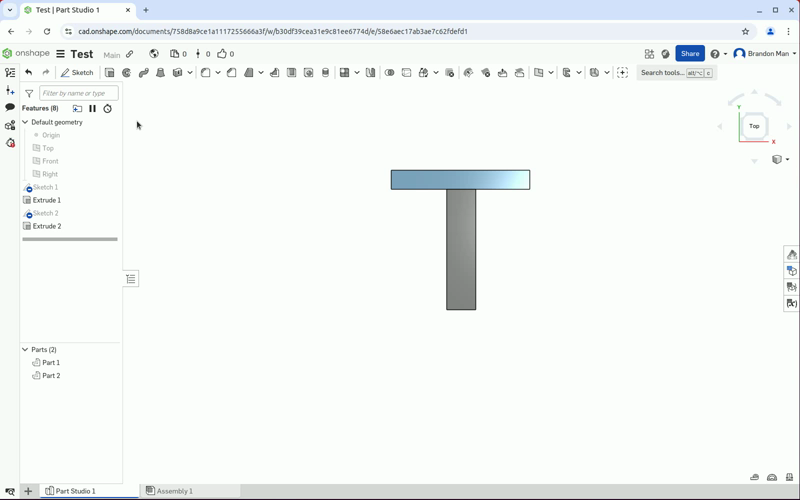
mouse_move(73, 189)
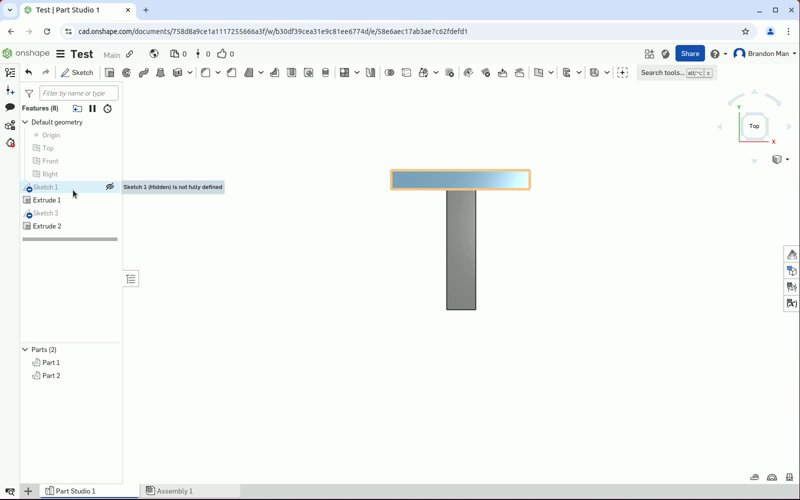
click(73, 189)
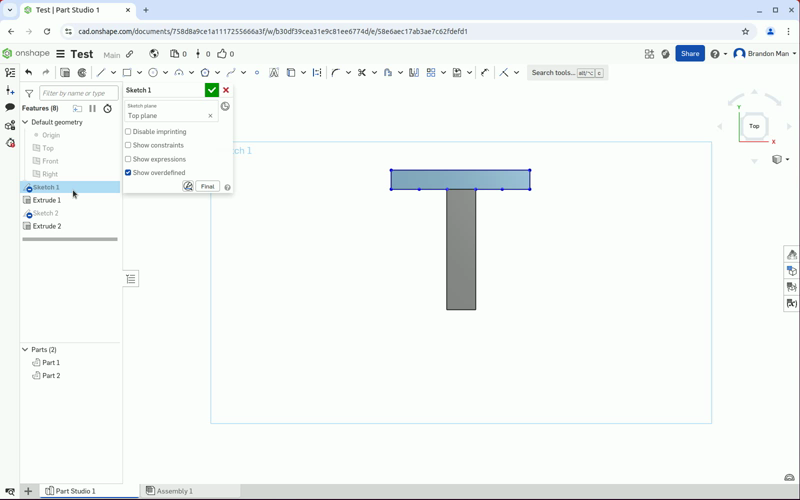
mouse_move(229, 92)
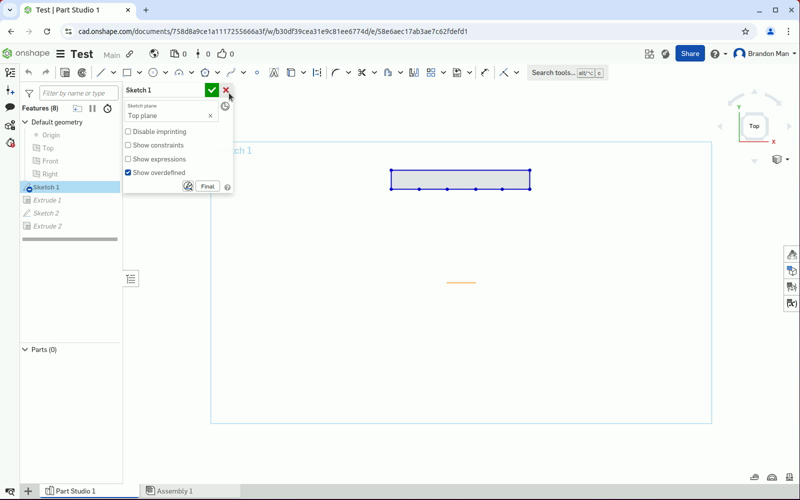
click(229, 92)
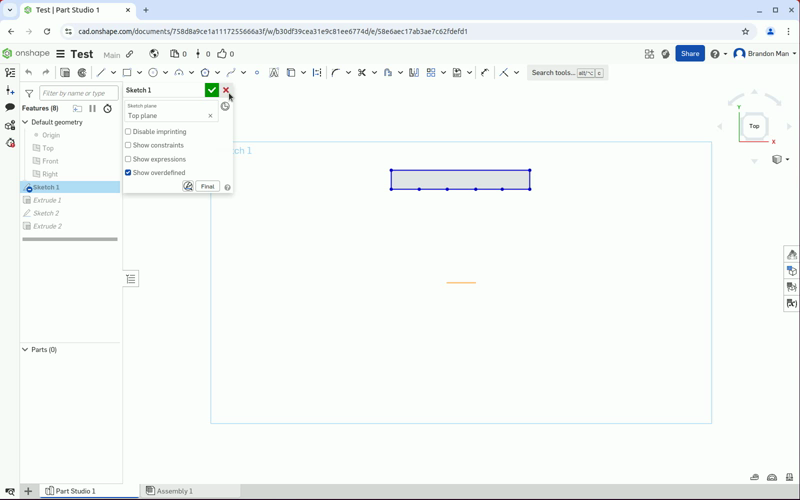
key(shift+s)
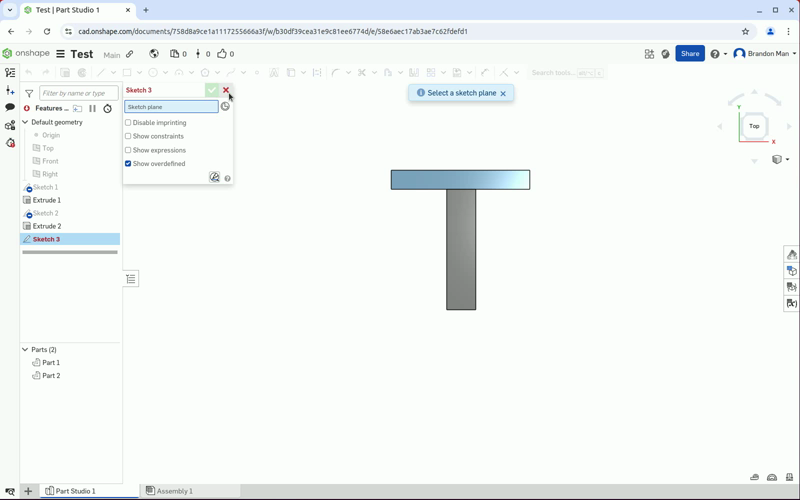
mouse_move(73, 150)
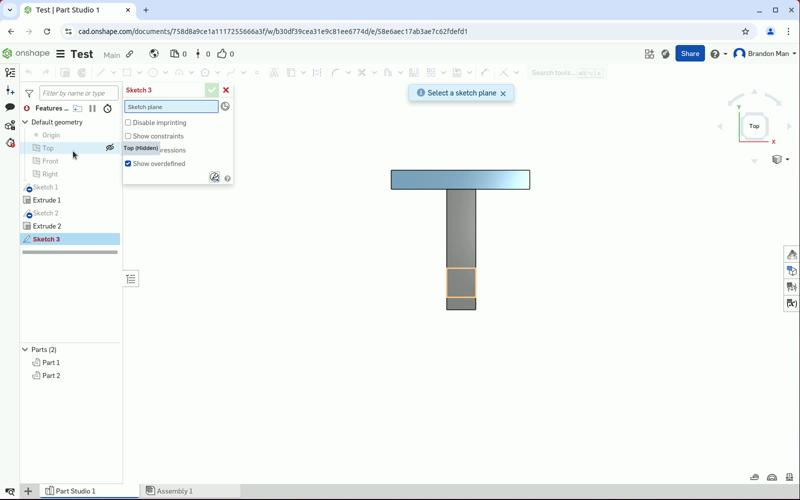
click(73, 150)
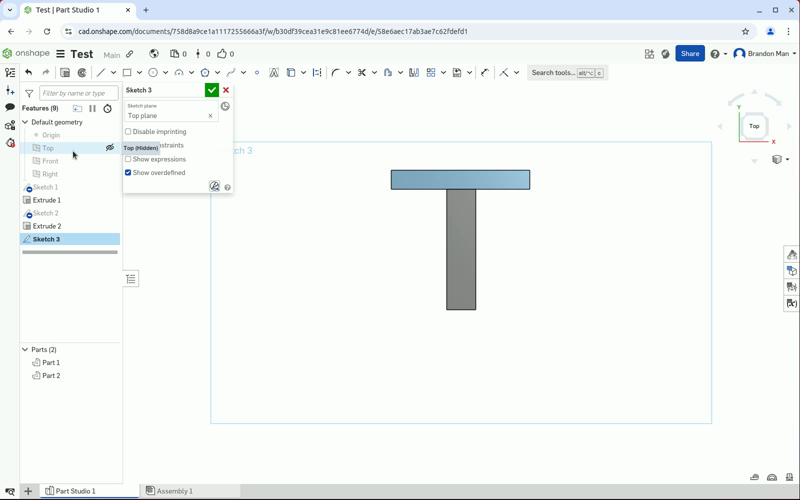
mouse_move(73, 352)
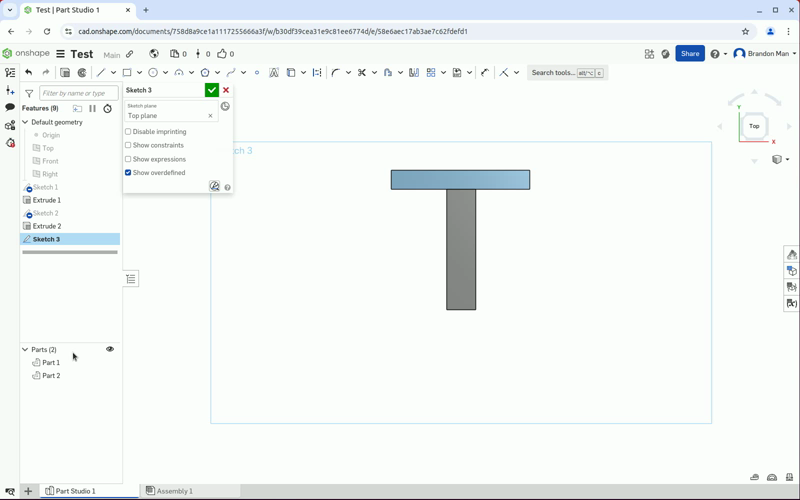
key(y)
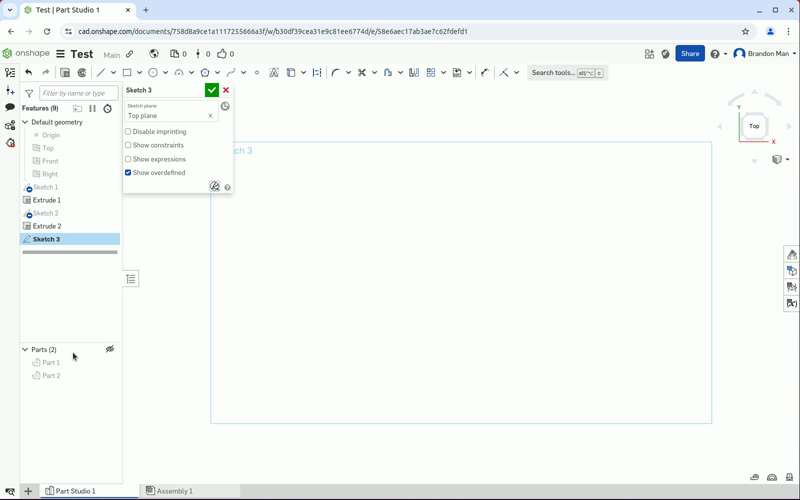
key(a)
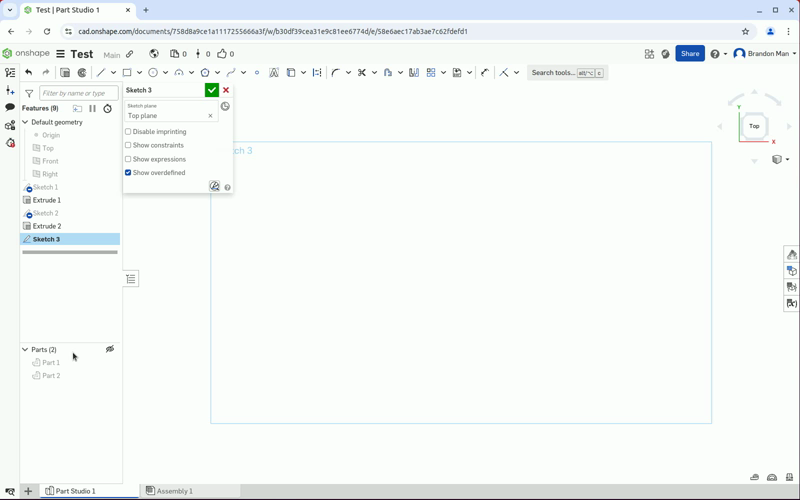
key_down(shift)
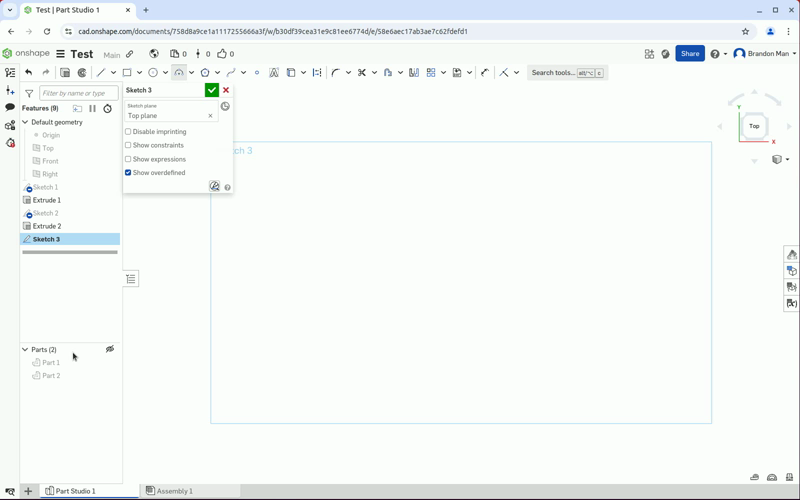
mouse_move(419, 189)
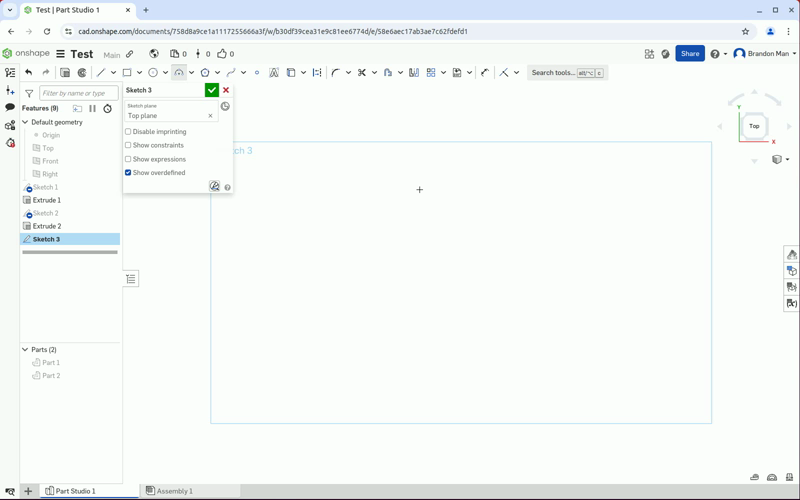
click(419, 189)
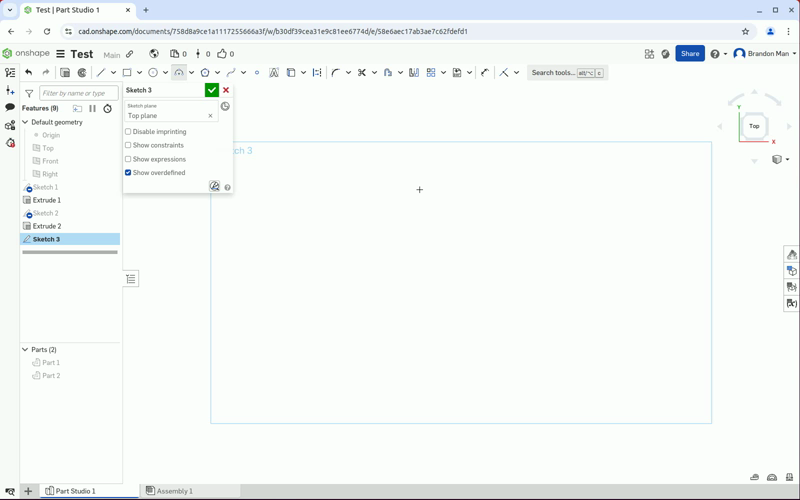
key_up(shift)
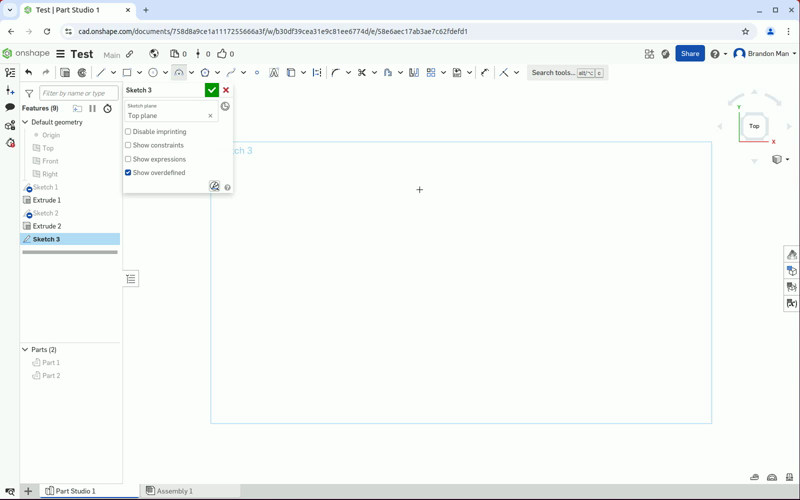
key_down(shift)
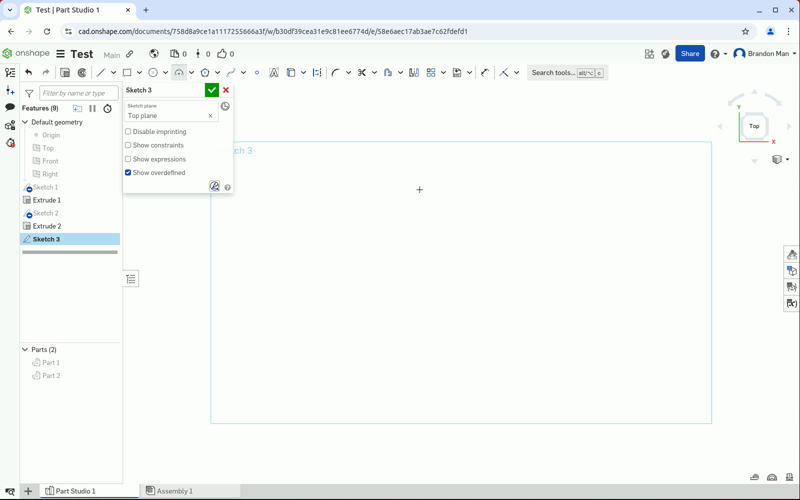
mouse_move(447, 216)
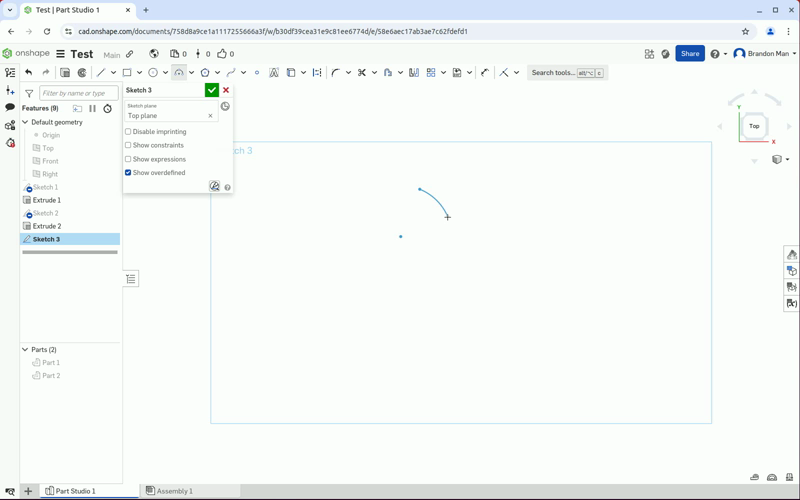
click(447, 216)
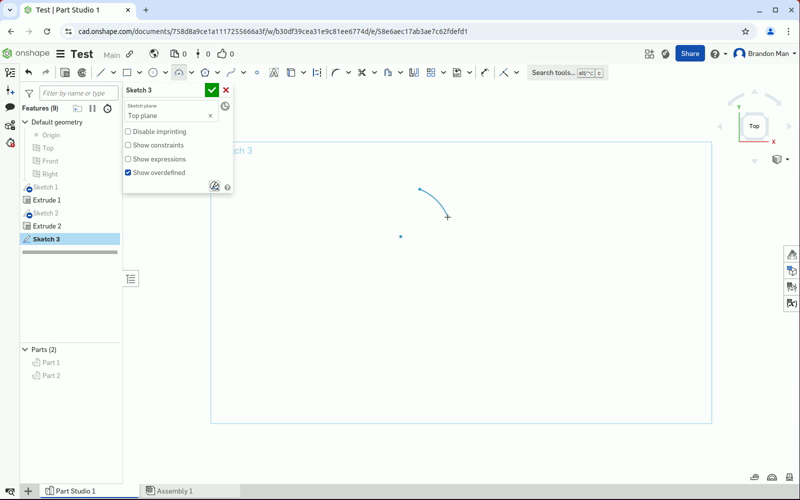
mouse_move(439, 197)
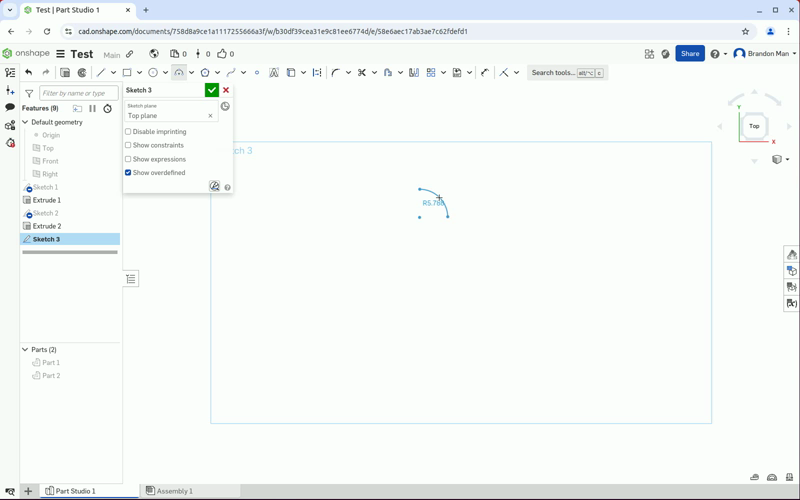
click(439, 197)
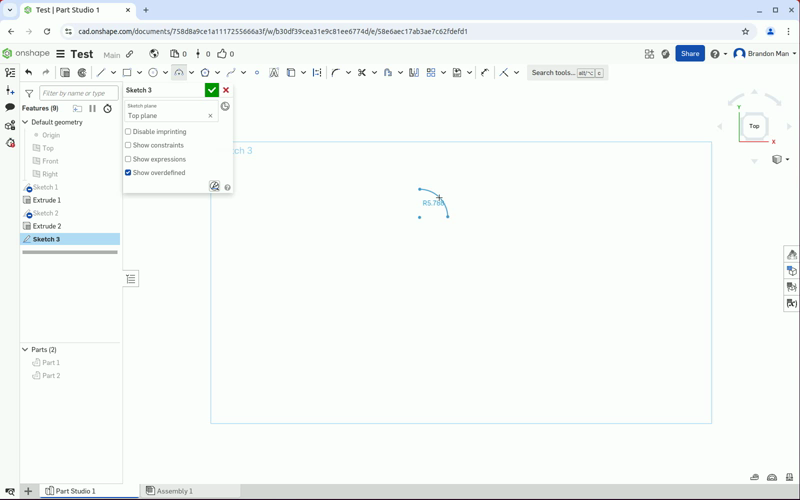
key_up(shift)
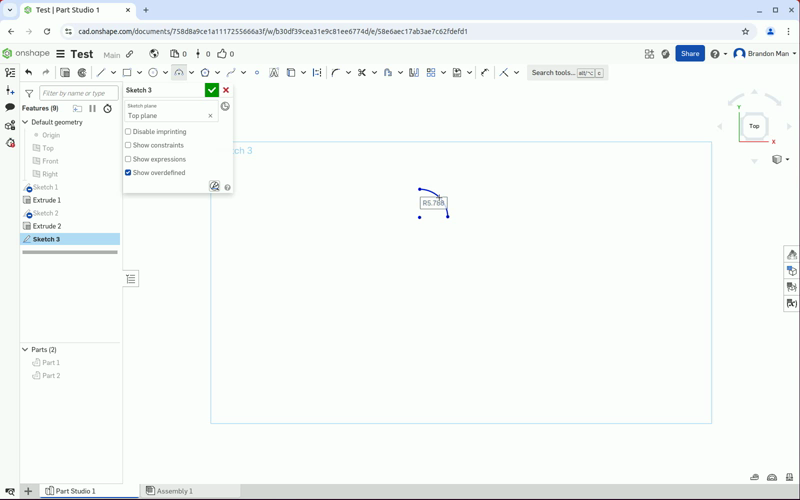
key(esc)
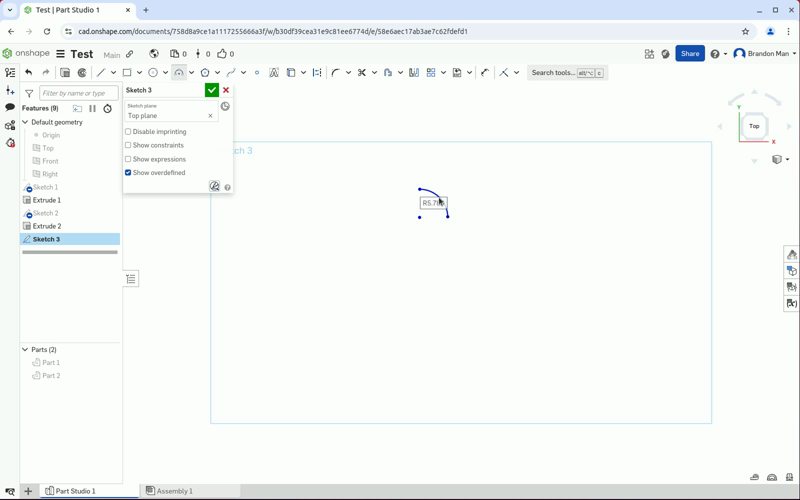
key(l)
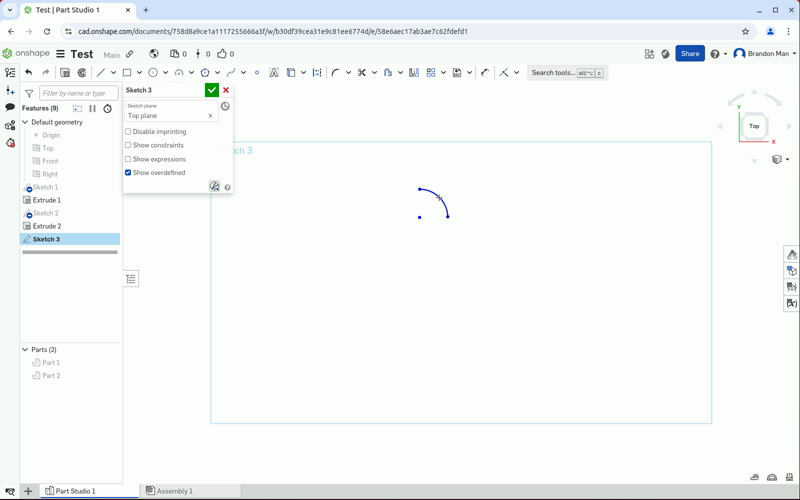
mouse_move(447, 216)
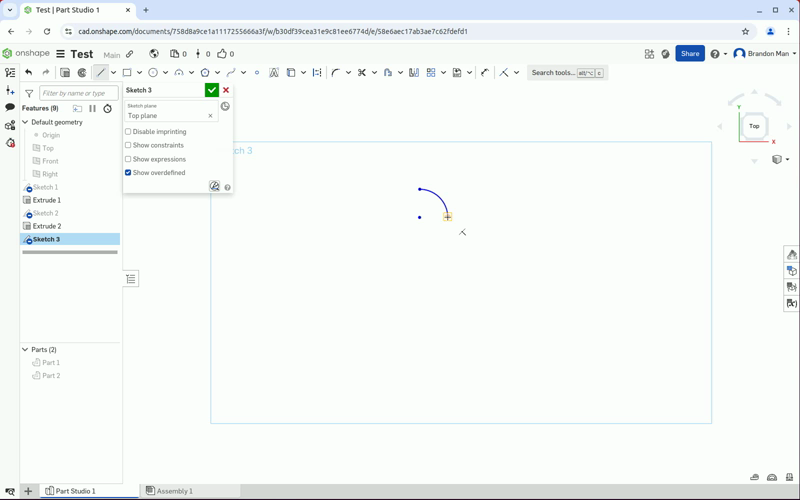
click(447, 216)
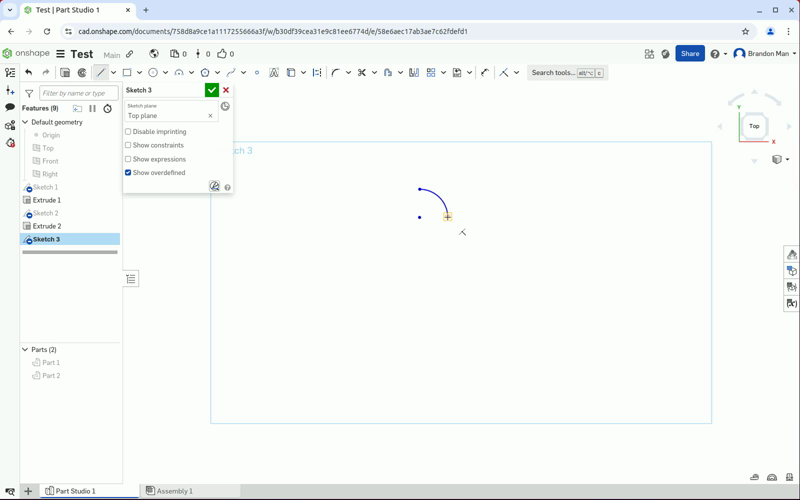
key_down(shift)
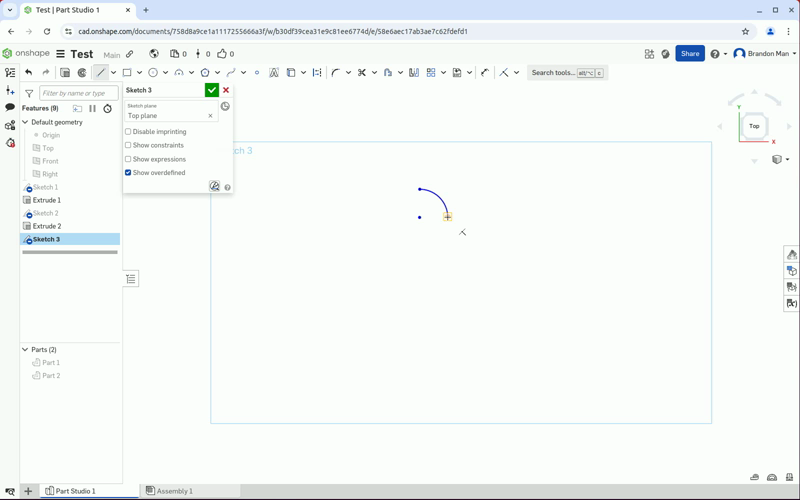
mouse_move(477, 216)
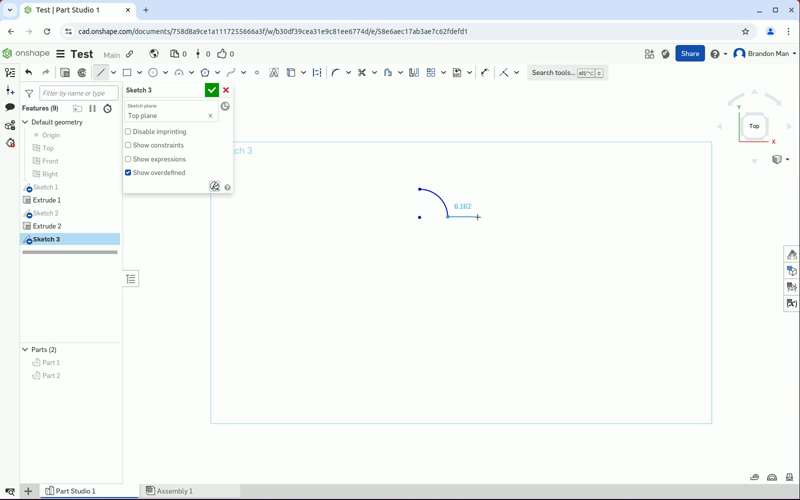
mouse_move(447, 189)
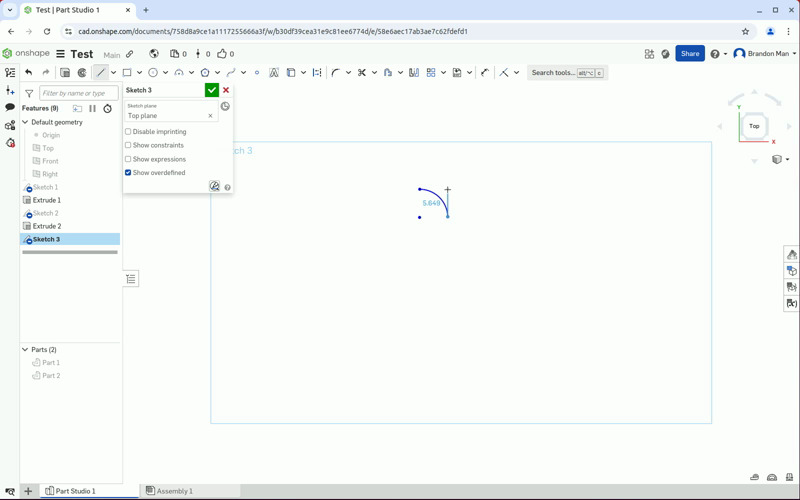
click(447, 189)
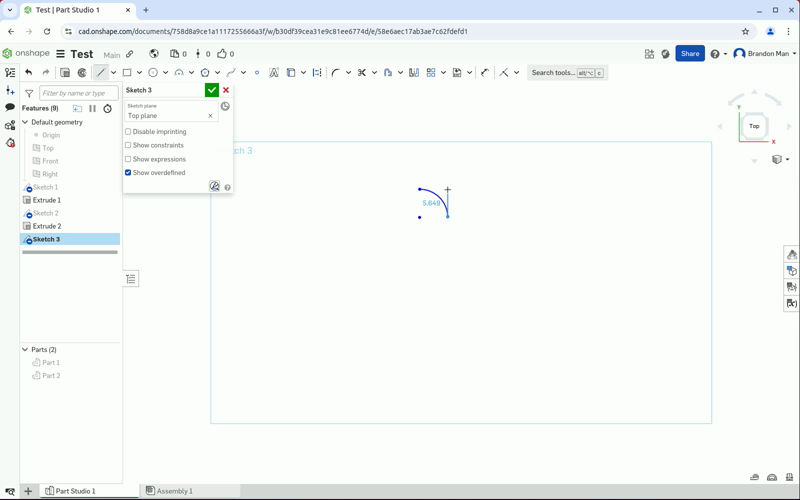
key_up(shift)
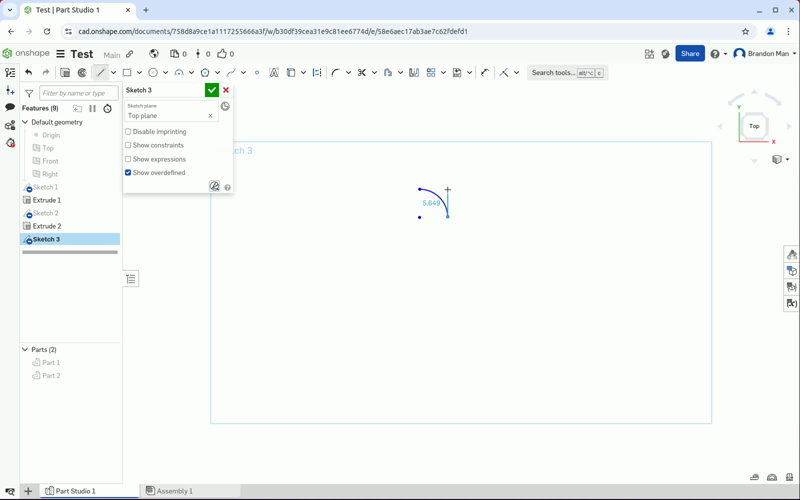
mouse_move(477, 189)
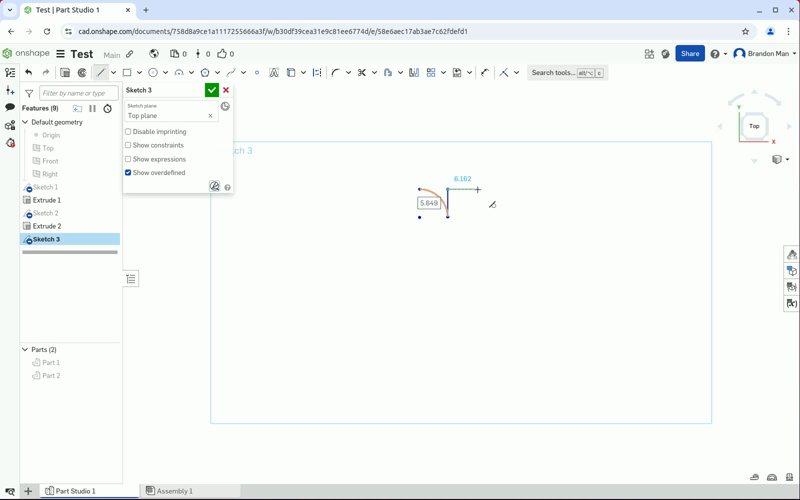
key_down(shift)
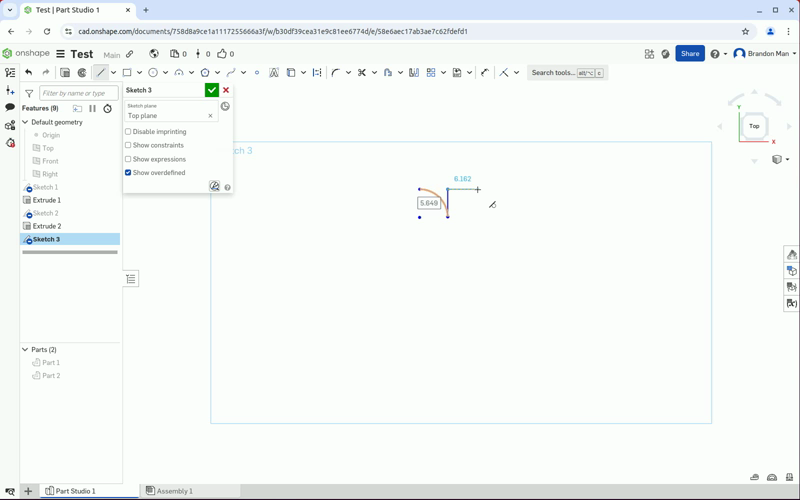
mouse_move(419, 189)
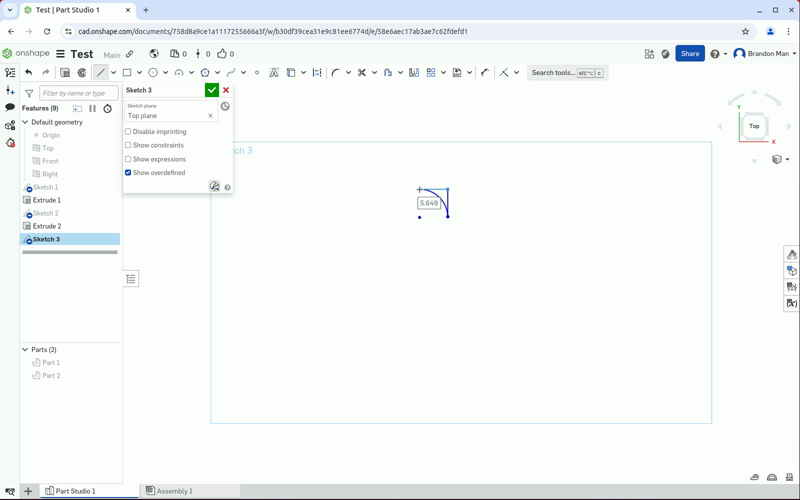
key_up(shift)
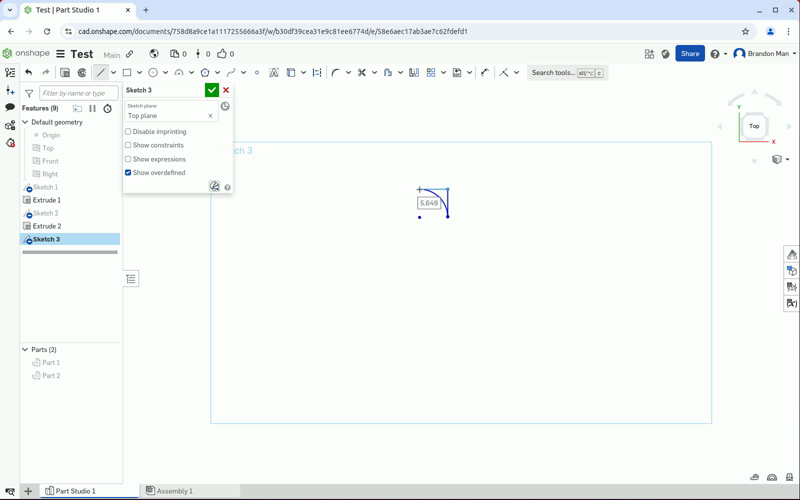
click(419, 189)
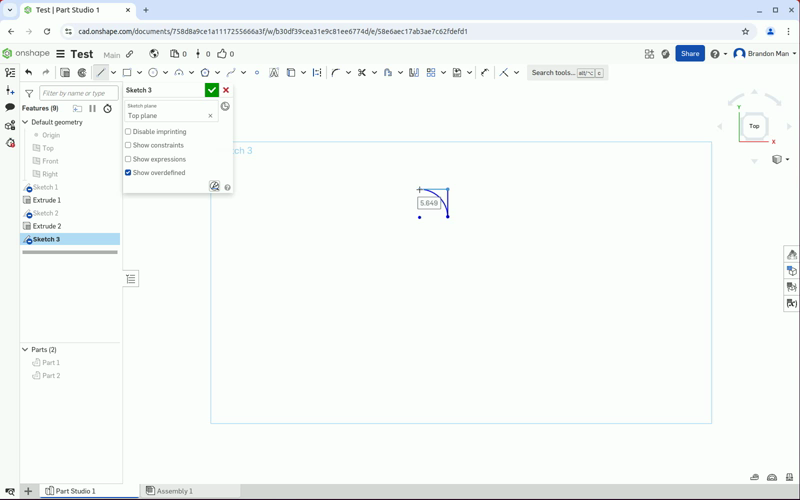
key(esc)
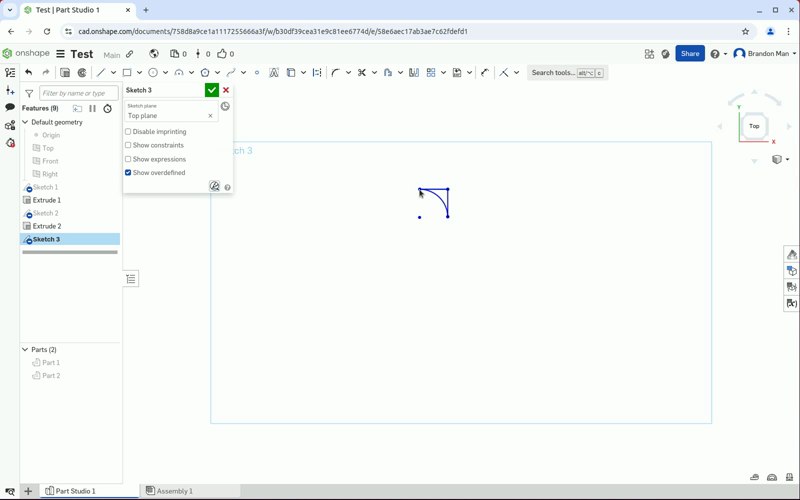
mouse_move(430, 190)
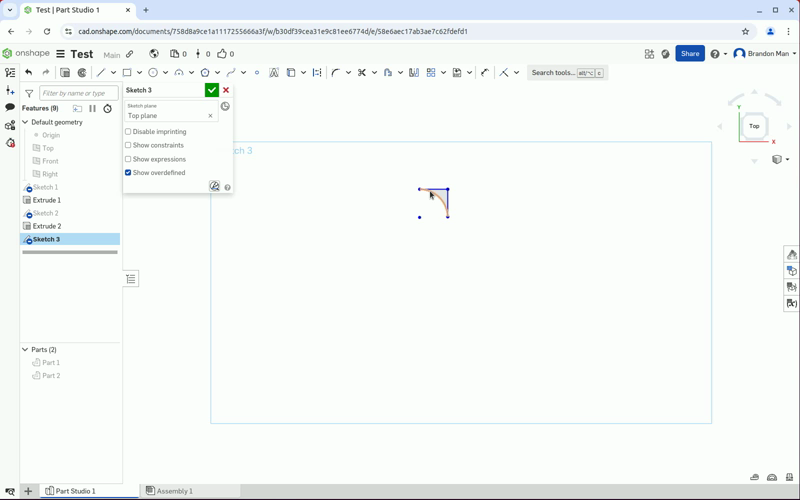
scroll(6)
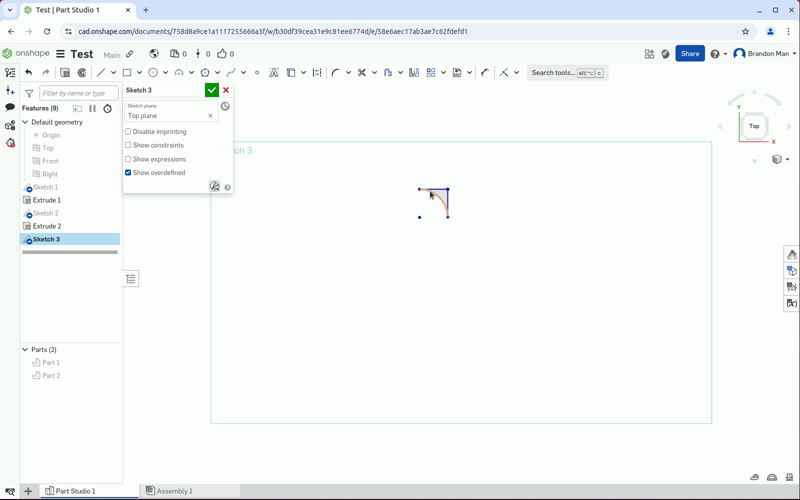
scroll(6)
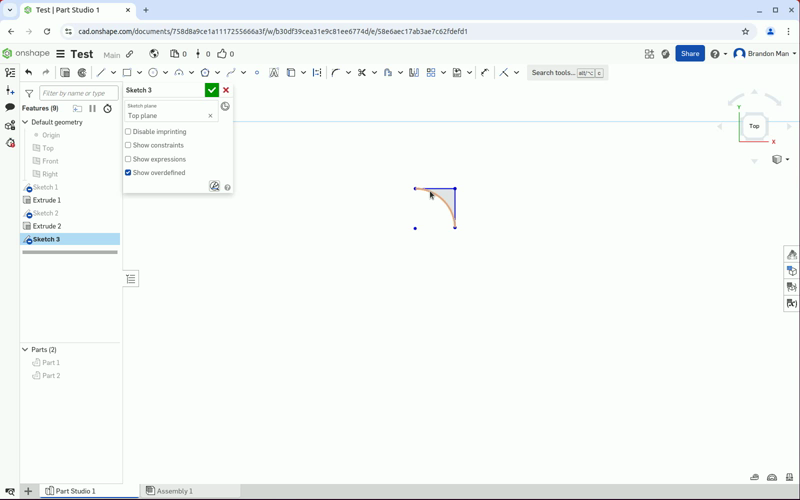
scroll(6)
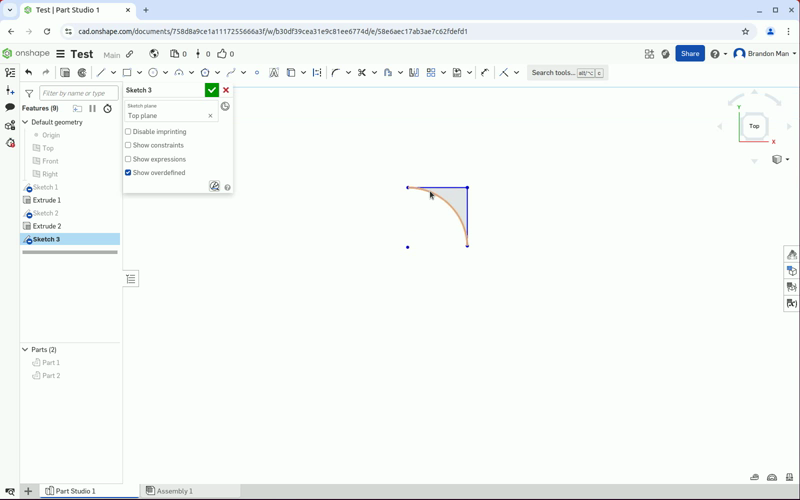
scroll(6)
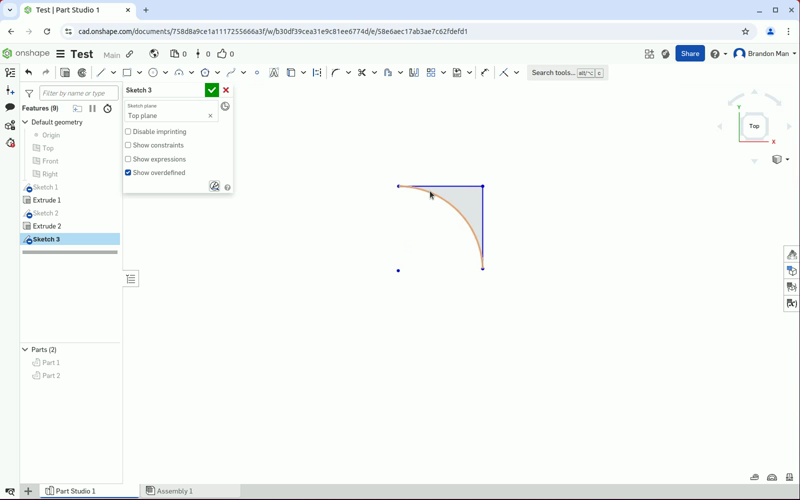
scroll(6)
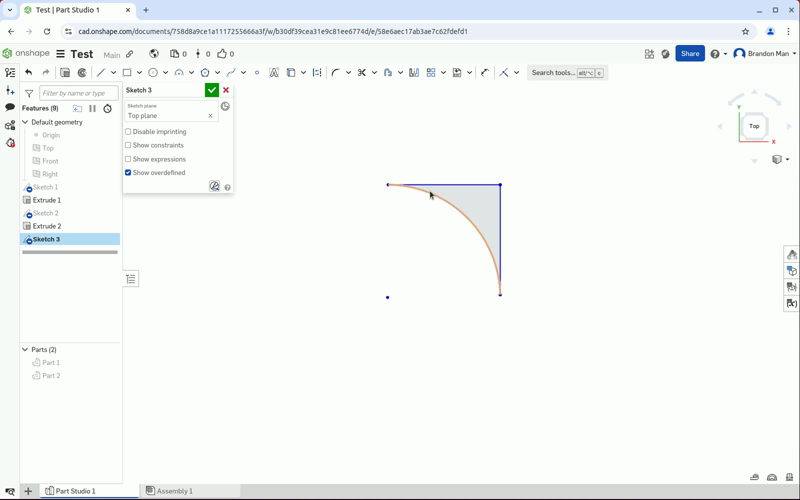
scroll(6)
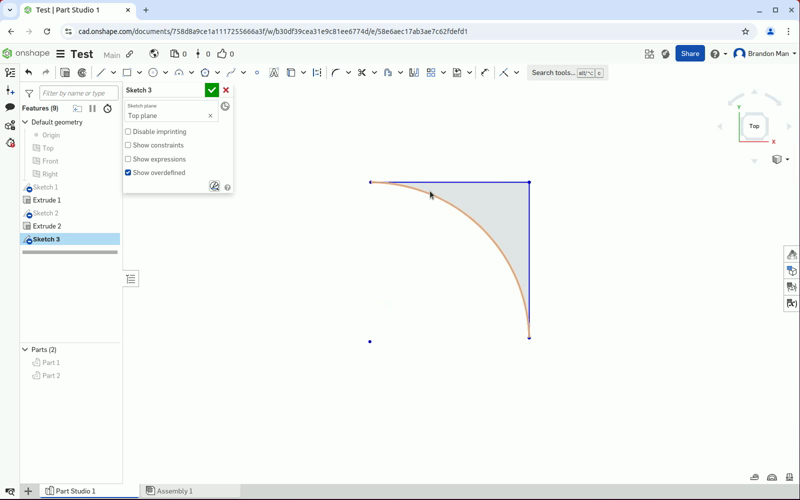
scroll(6)
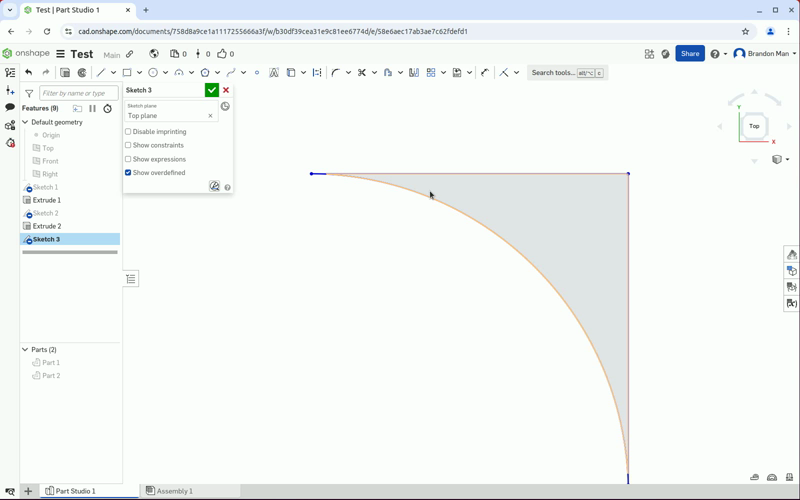
click(430, 190)
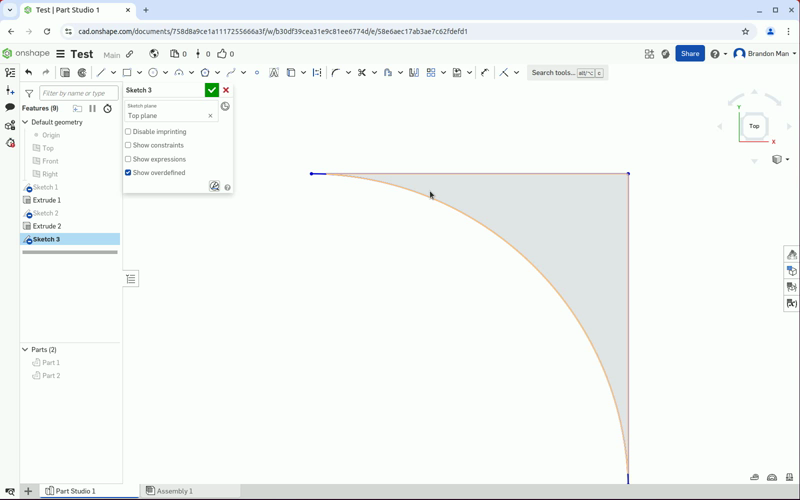
scroll(-6)
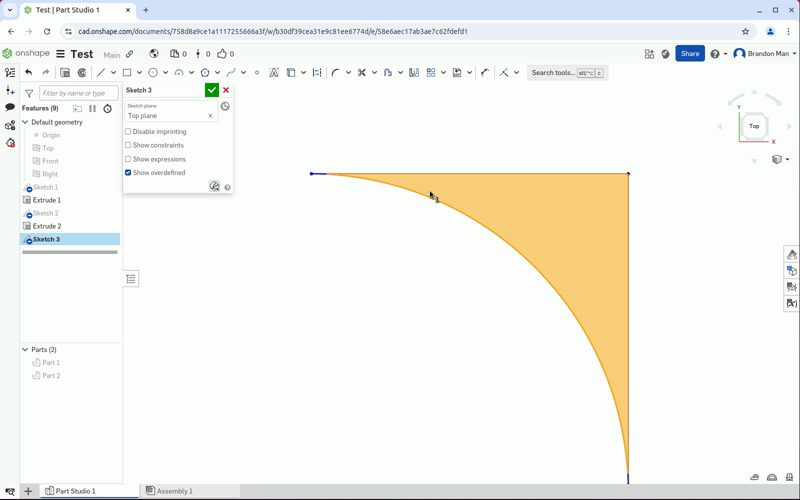
scroll(-6)
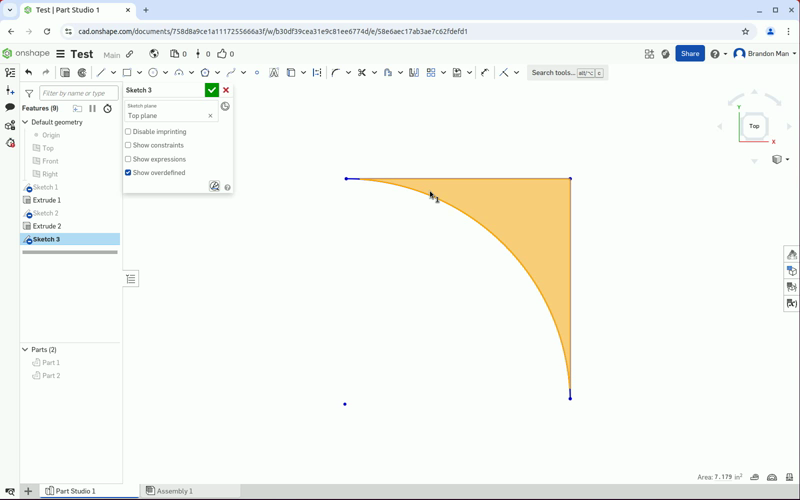
scroll(-6)
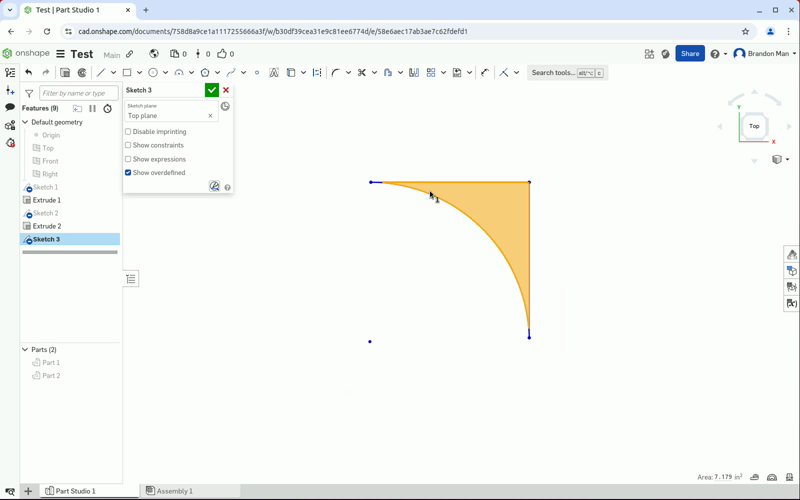
scroll(-6)
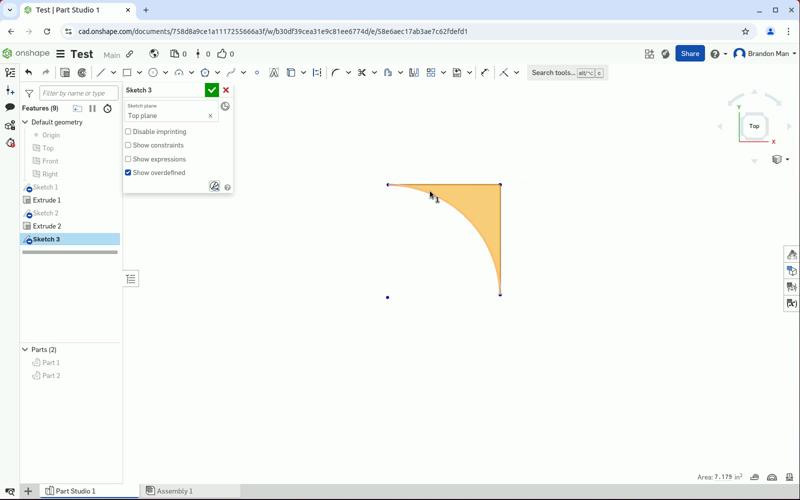
scroll(-6)
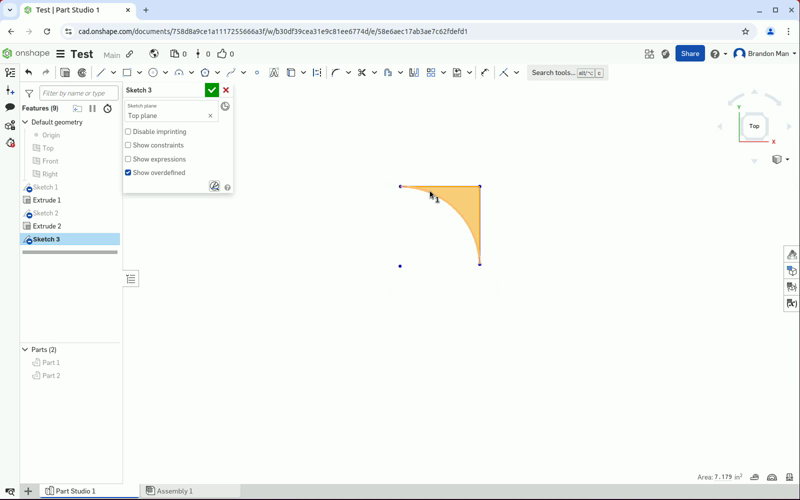
scroll(-6)
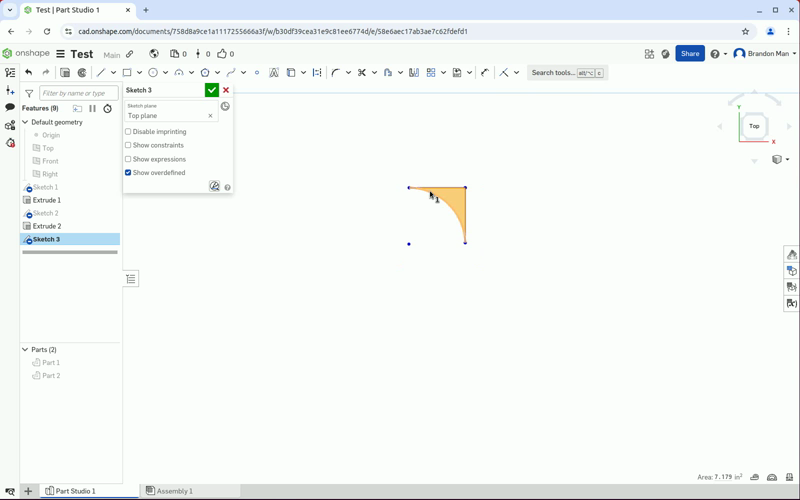
scroll(-6)
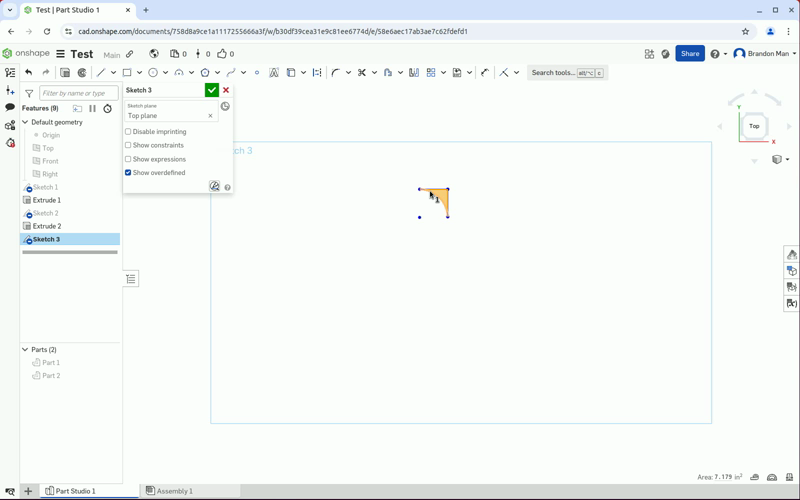
mouse_move(73, 352)
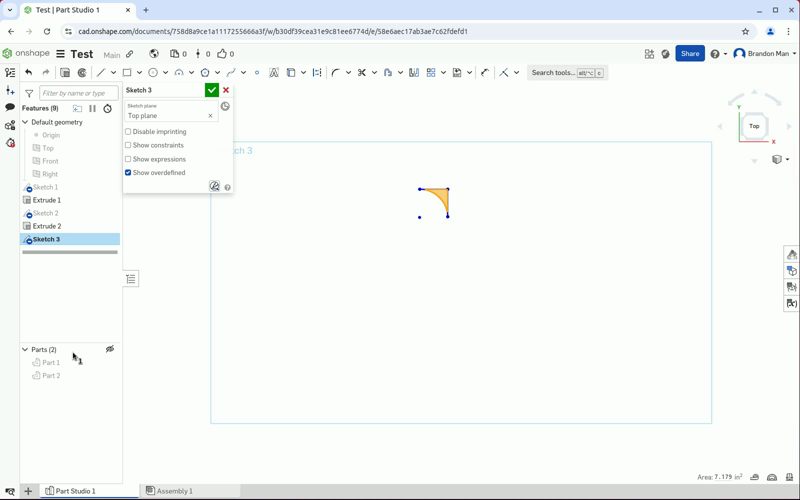
key(shift+y)
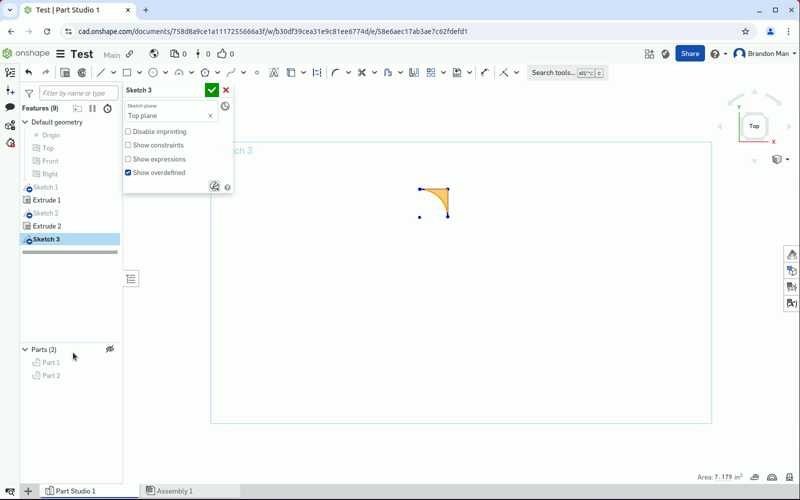
key(shift+e)
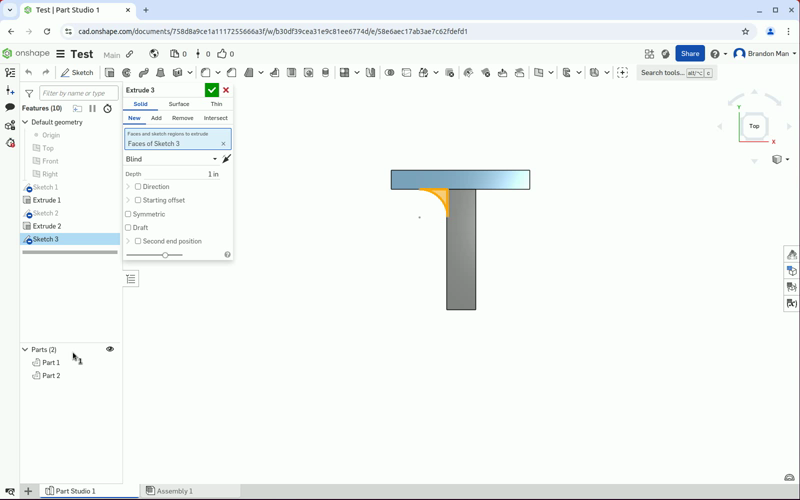
mouse_move(143, 106)
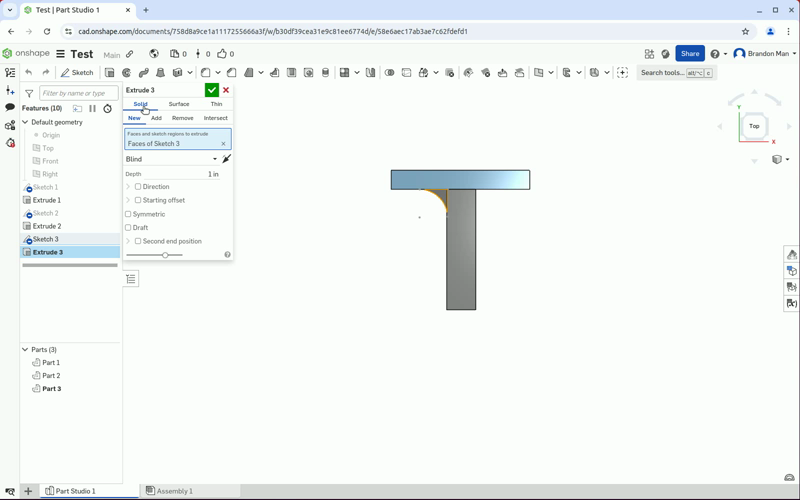
click(143, 106)
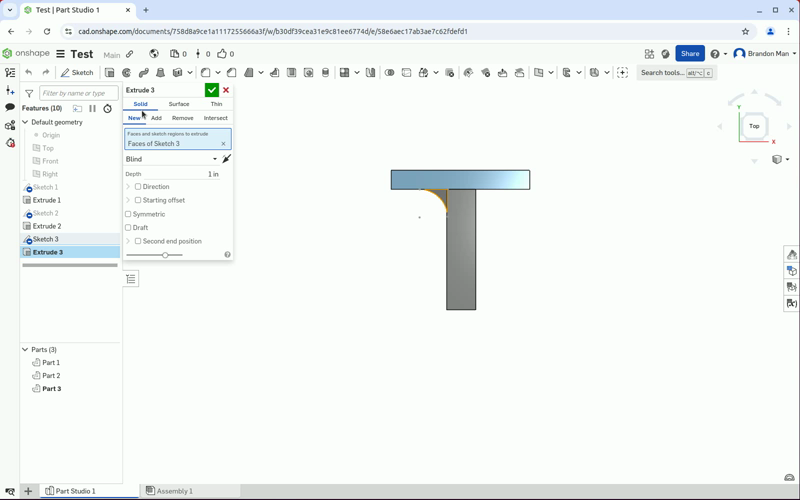
mouse_move(137, 120)
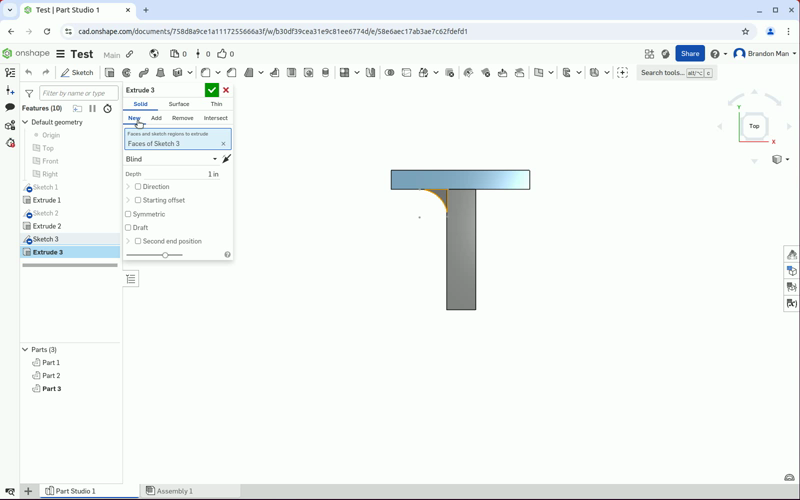
click(137, 120)
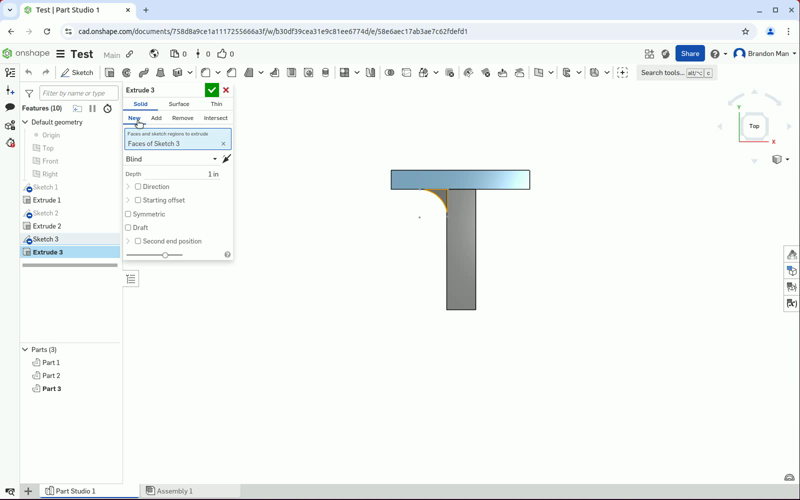
key(tab, 4)
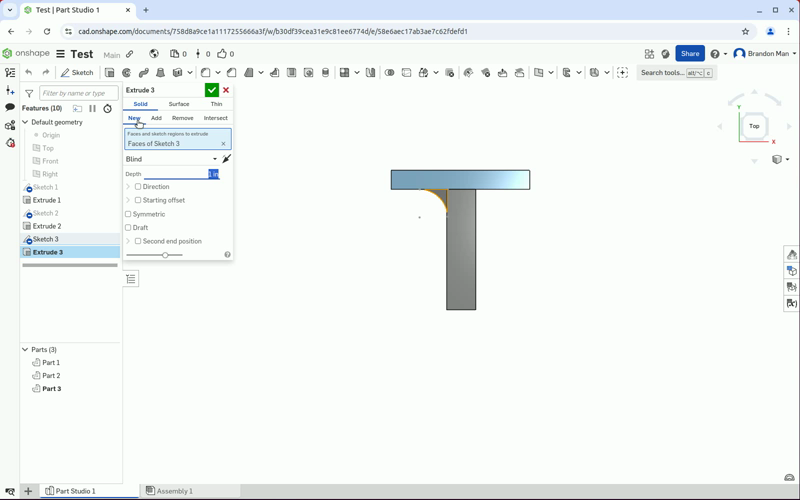
text(1.444)
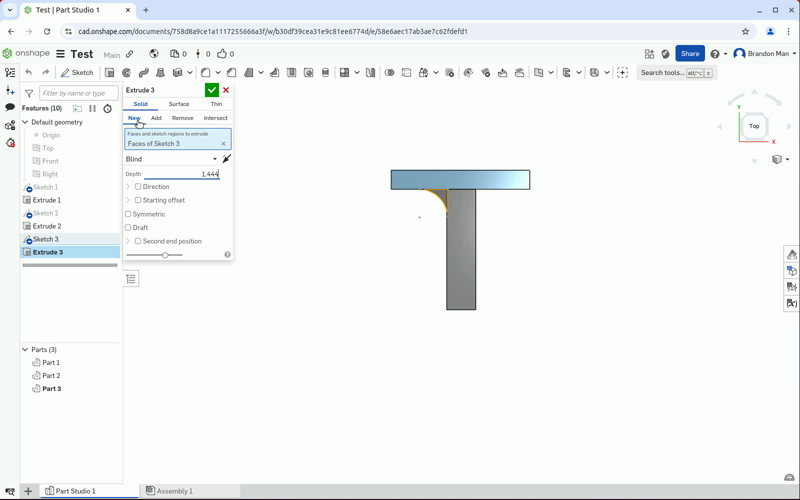
key(enter)
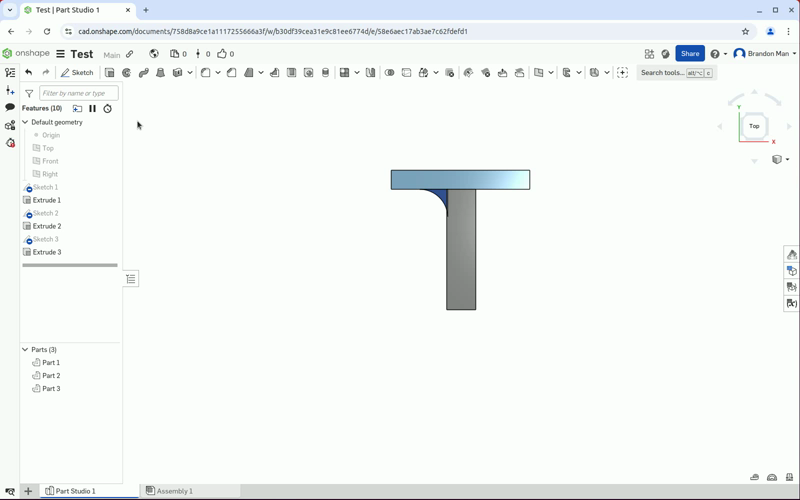
key(shift+h)
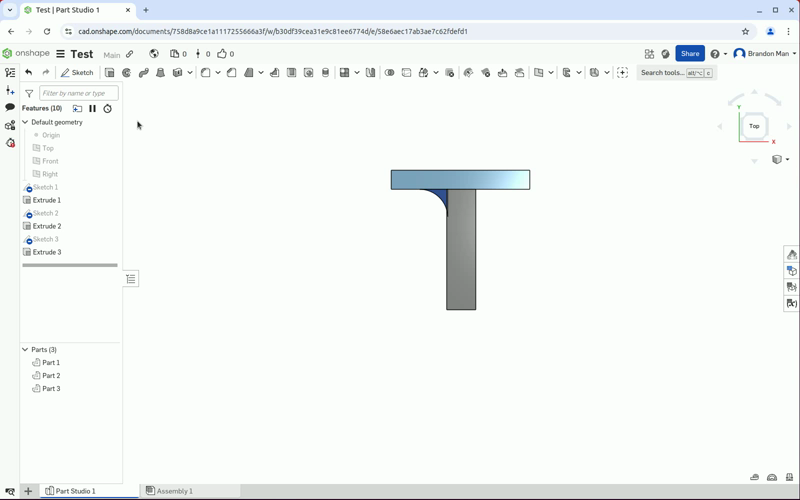
key(shift+h)
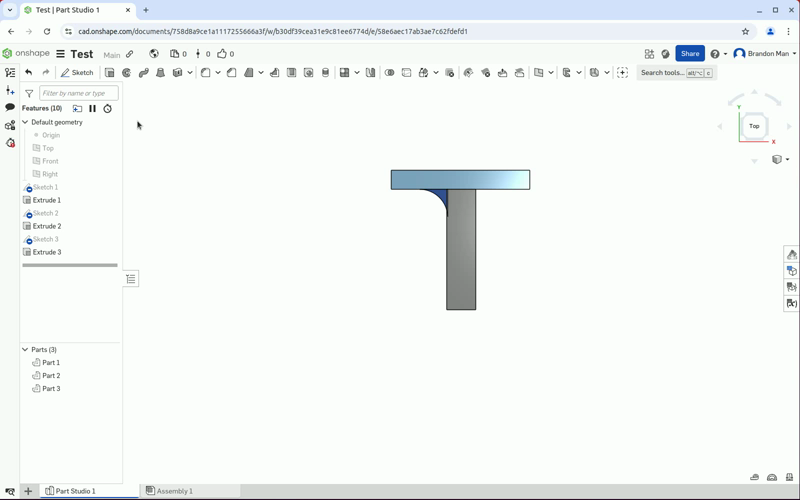
mouse_move(73, 189)
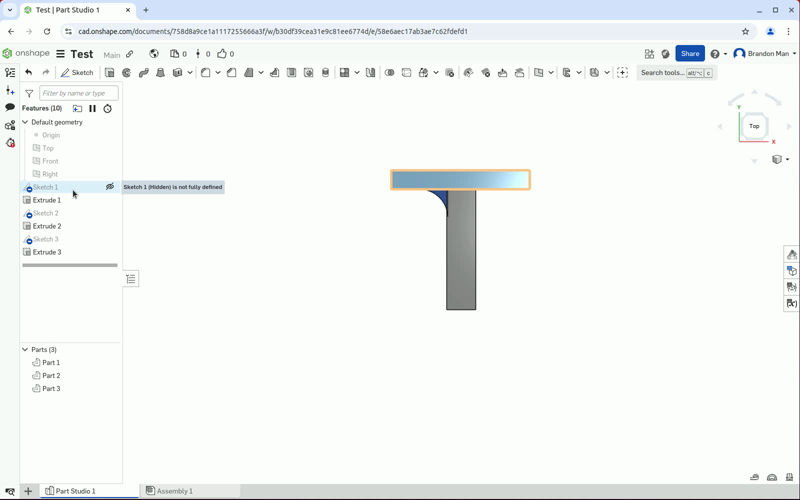
click(73, 189)
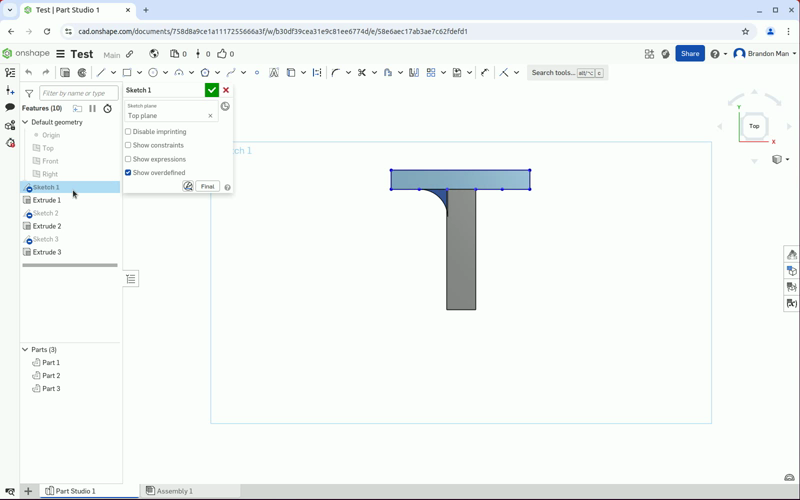
mouse_move(229, 92)
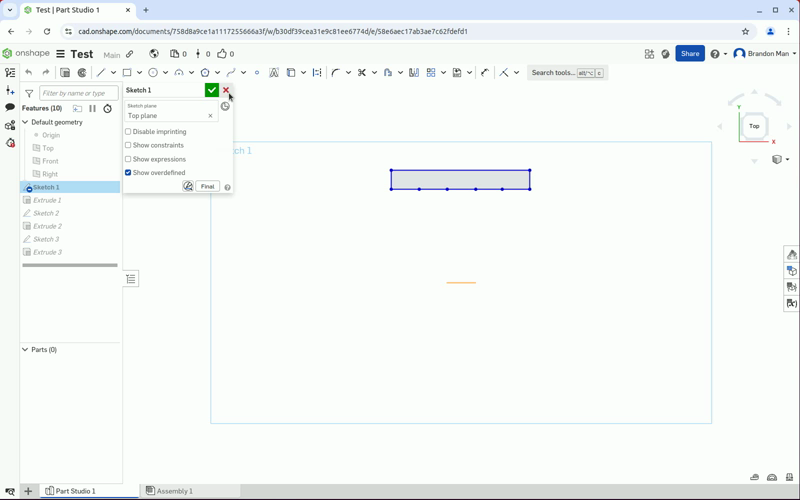
click(229, 92)
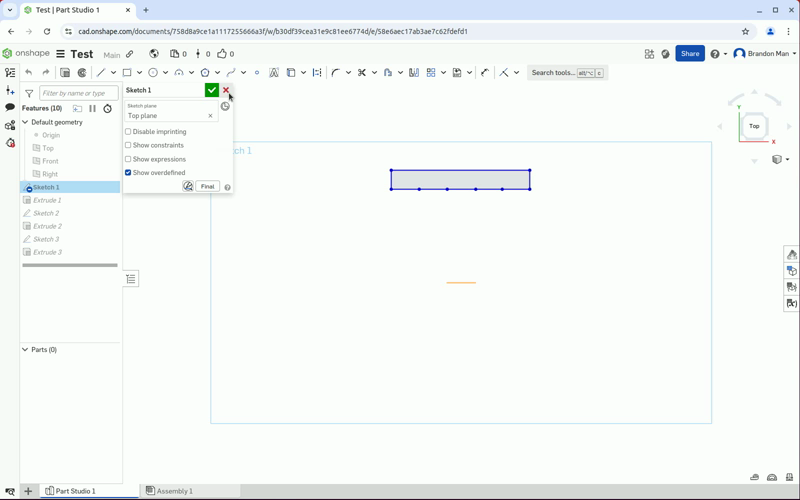
key(shift+s)
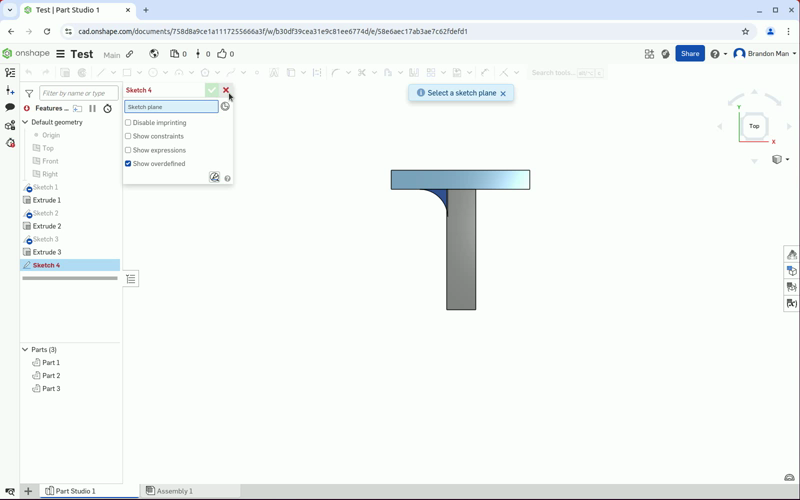
mouse_move(73, 150)
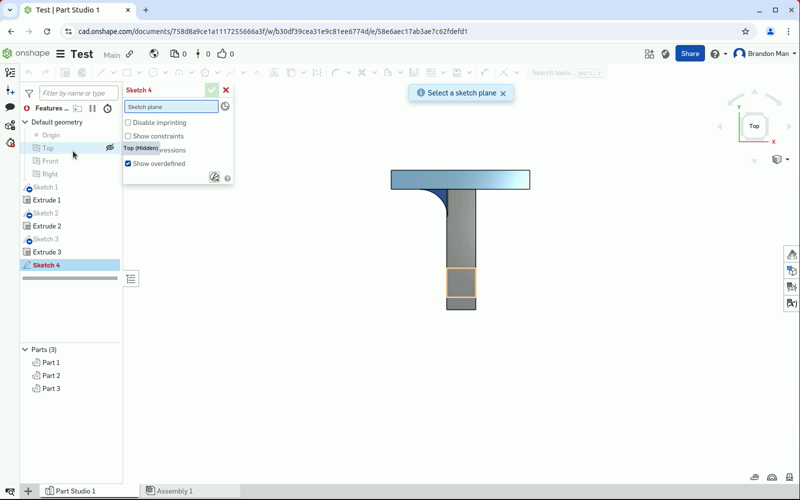
click(73, 150)
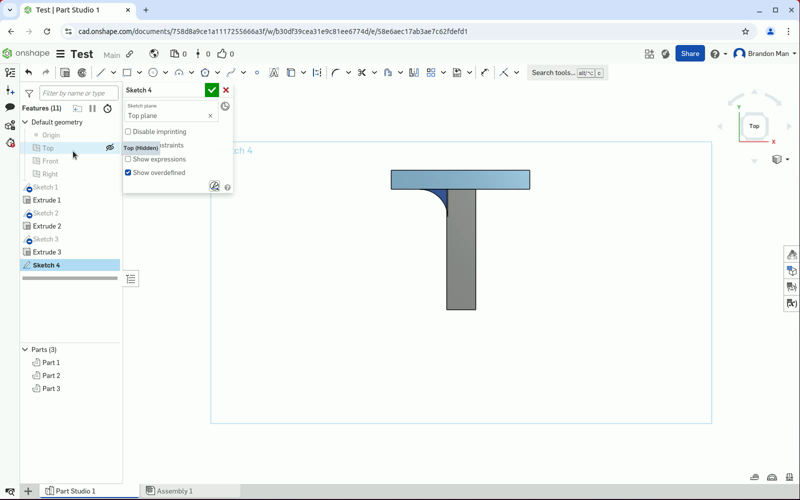
mouse_move(73, 352)
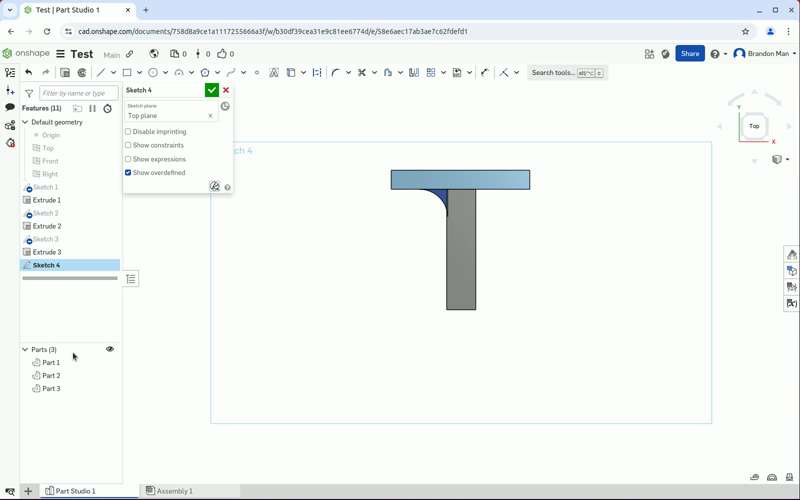
key(y)
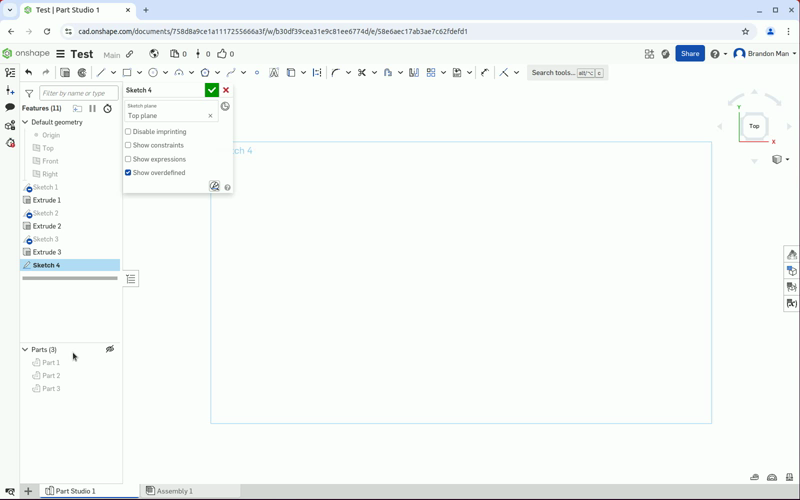
key(a)
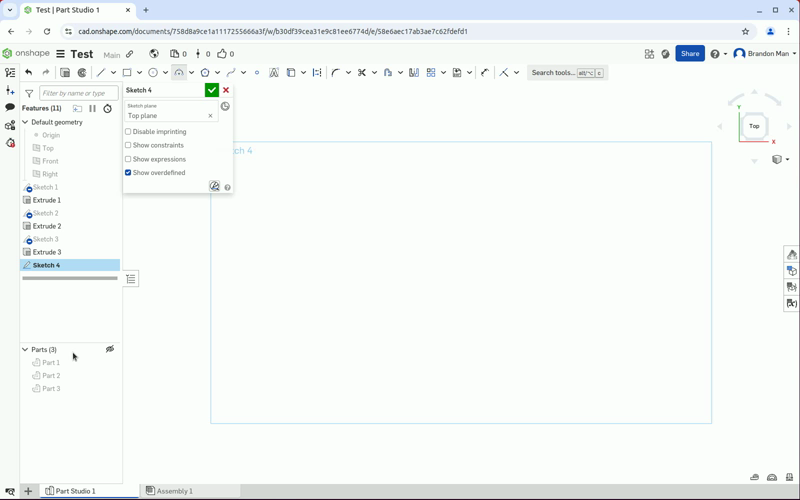
key_down(shift)
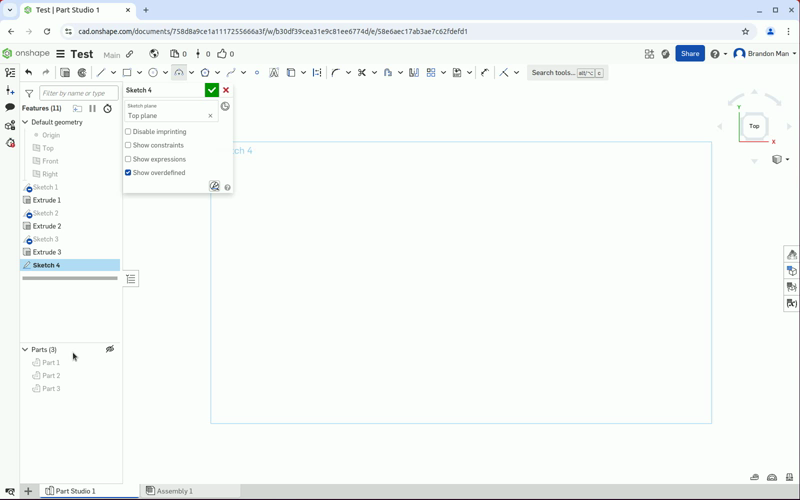
mouse_move(476, 217)
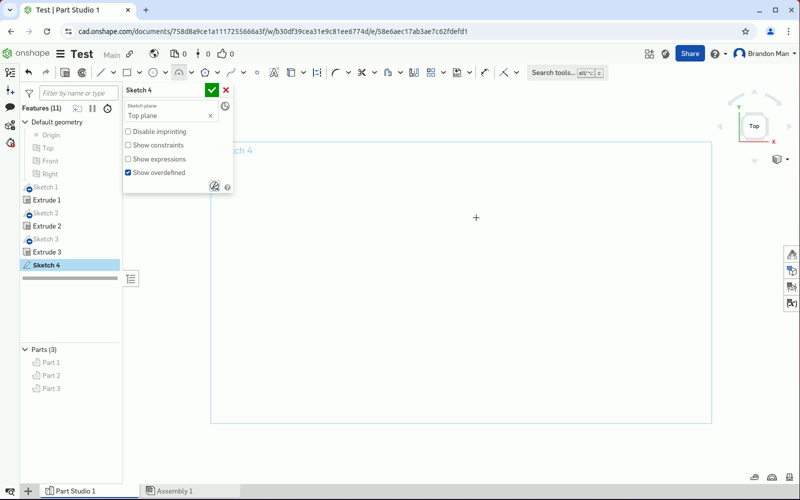
click(476, 217)
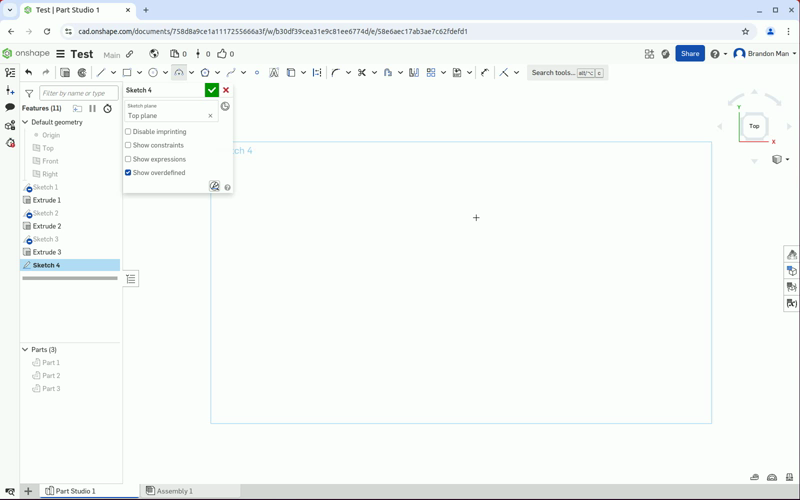
key_up(shift)
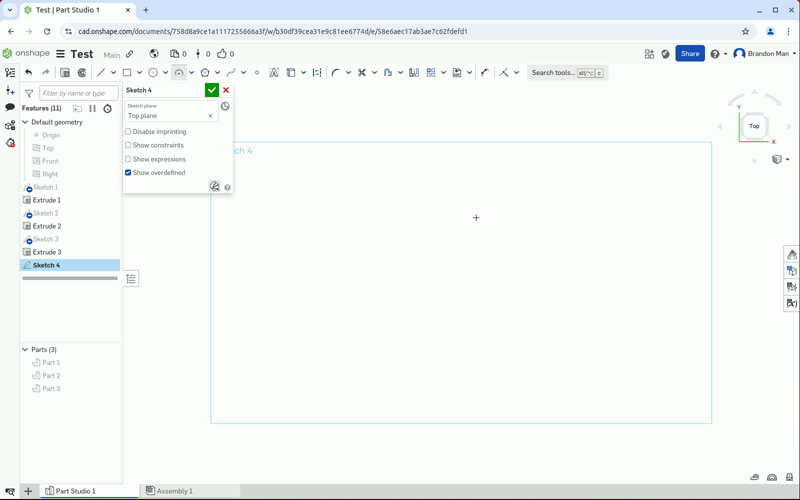
key_down(shift)
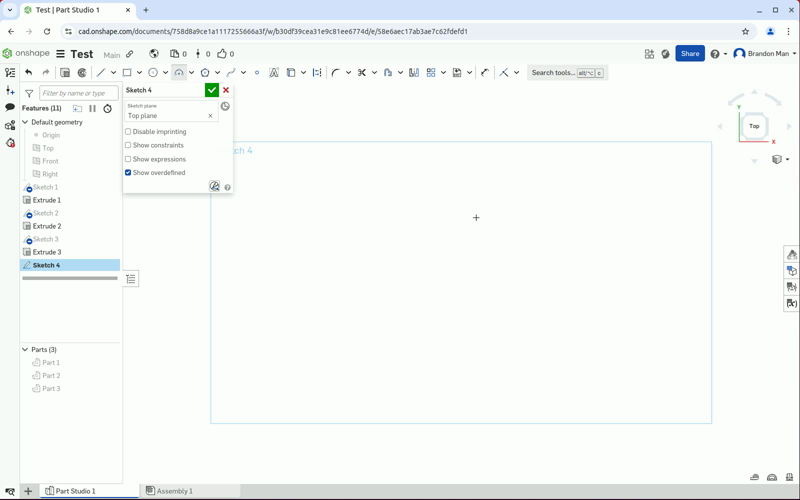
mouse_move(504, 189)
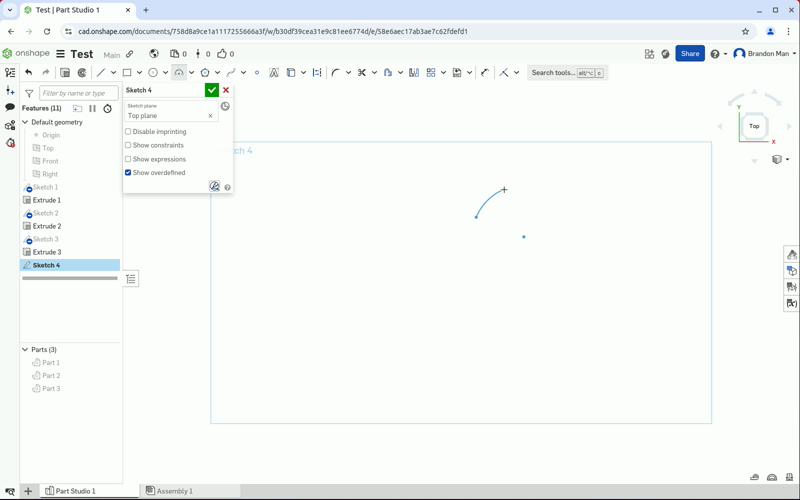
click(504, 189)
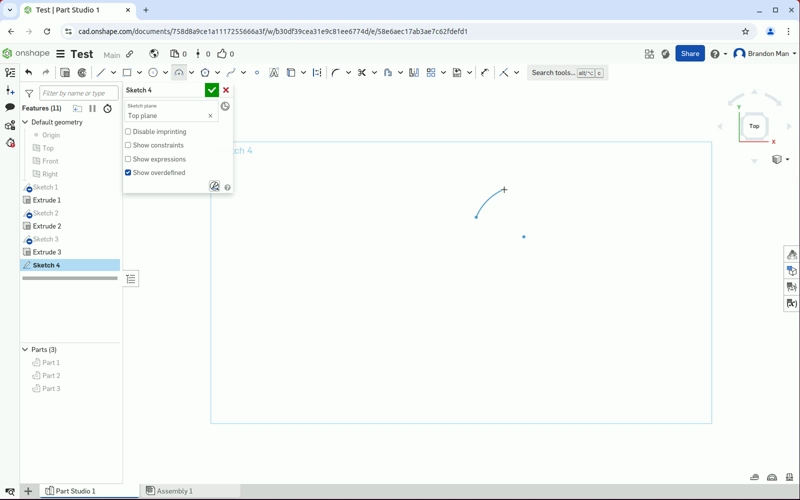
mouse_move(484, 197)
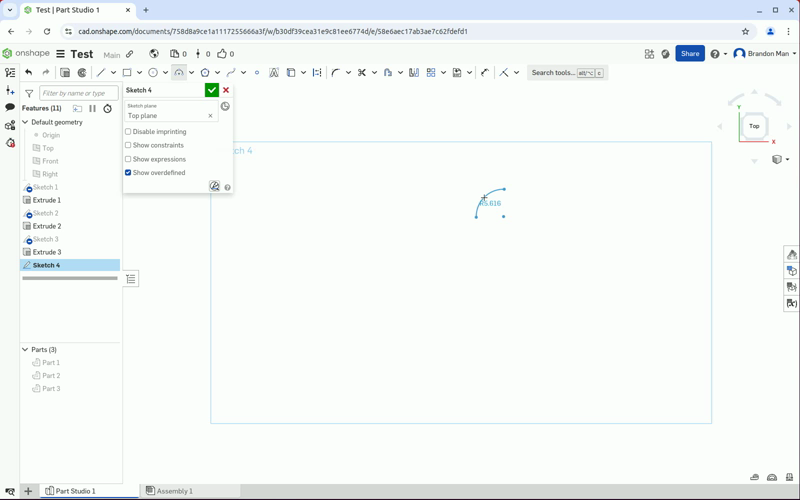
click(484, 197)
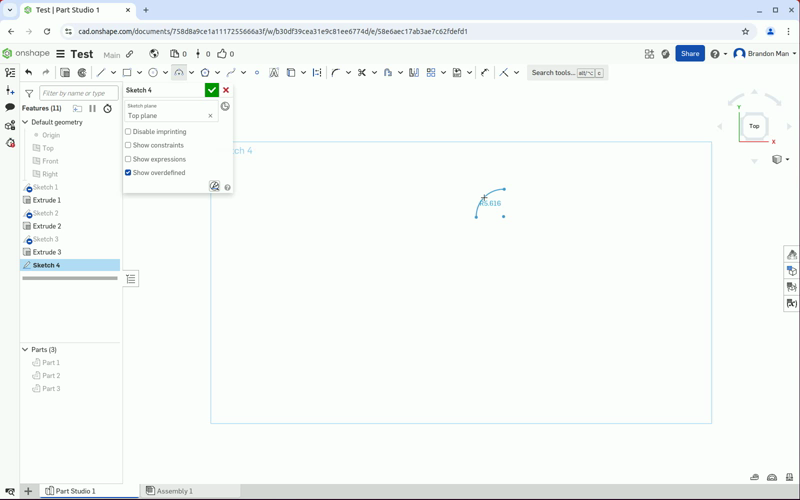
key_up(shift)
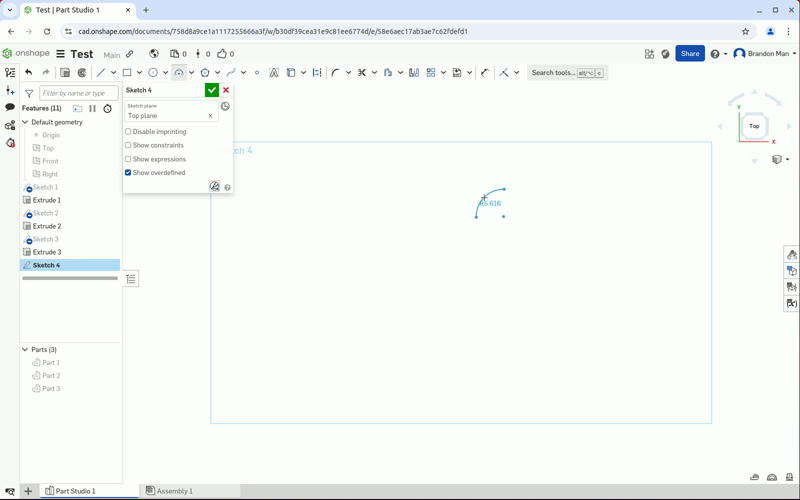
key(esc)
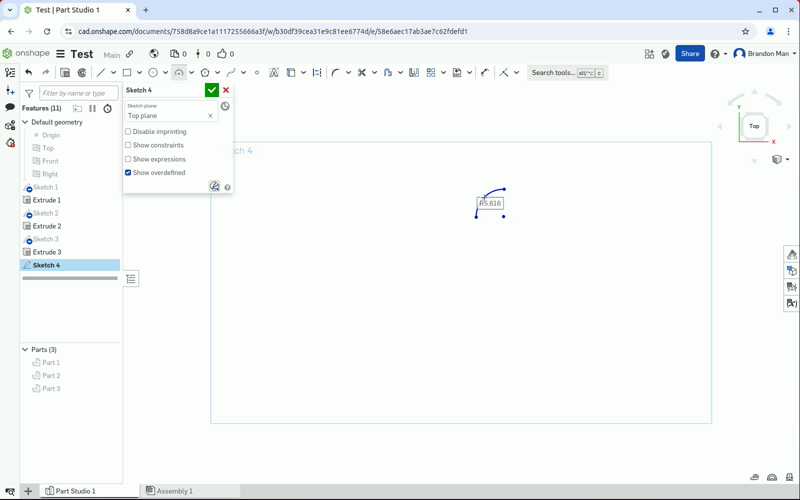
key(l)
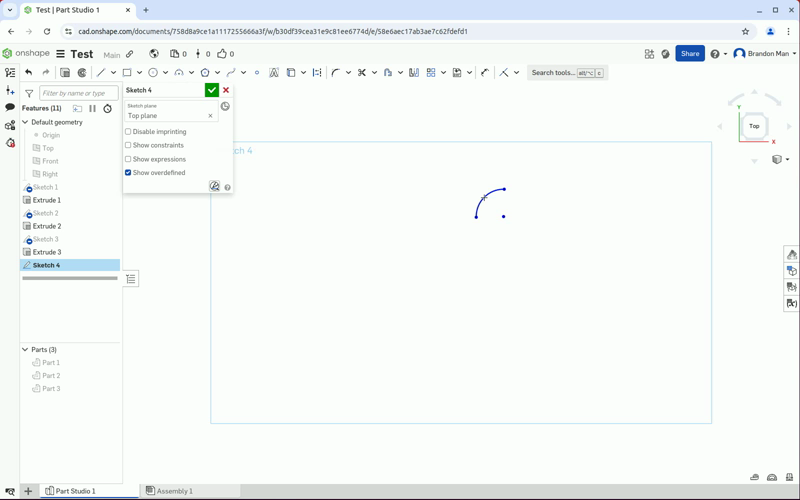
mouse_move(504, 189)
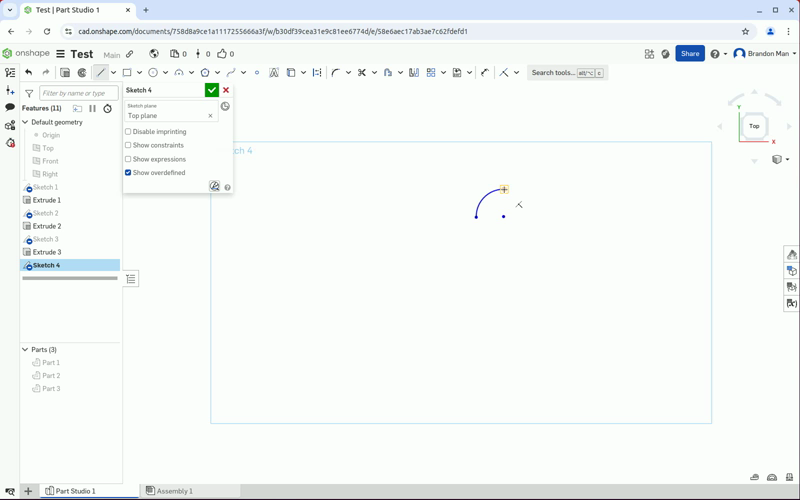
click(504, 189)
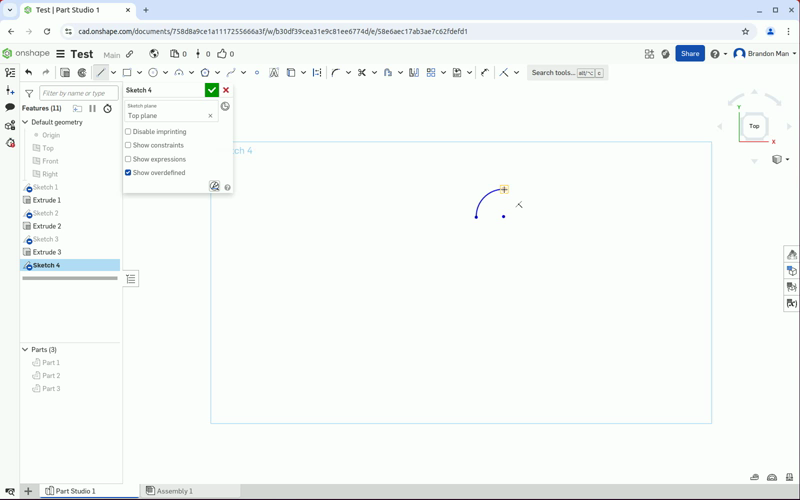
key_down(shift)
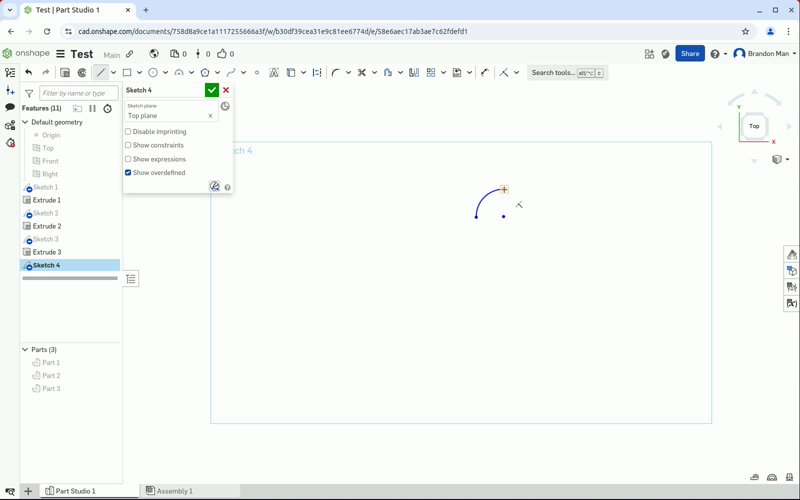
mouse_move(534, 189)
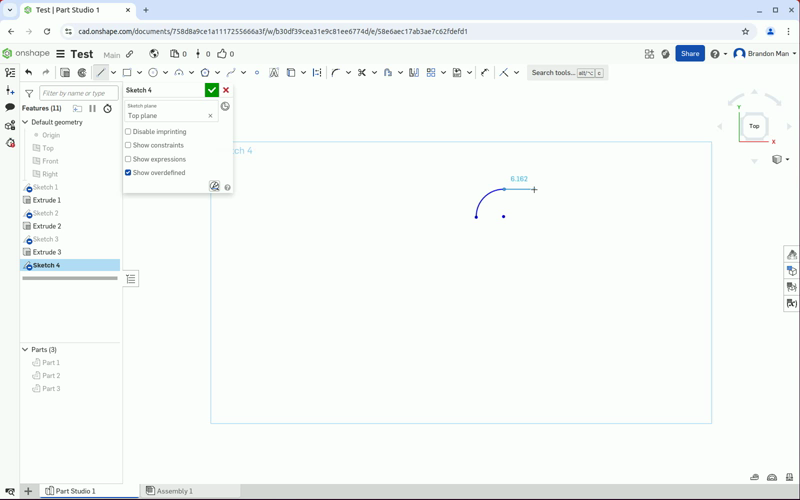
mouse_move(476, 189)
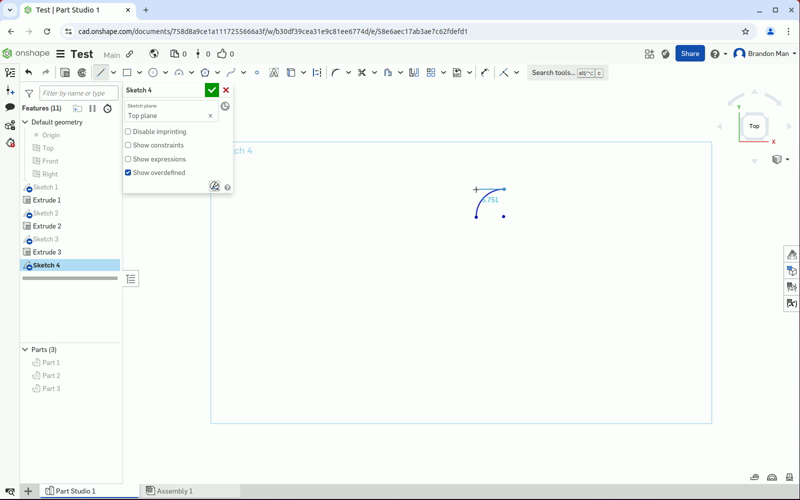
click(476, 189)
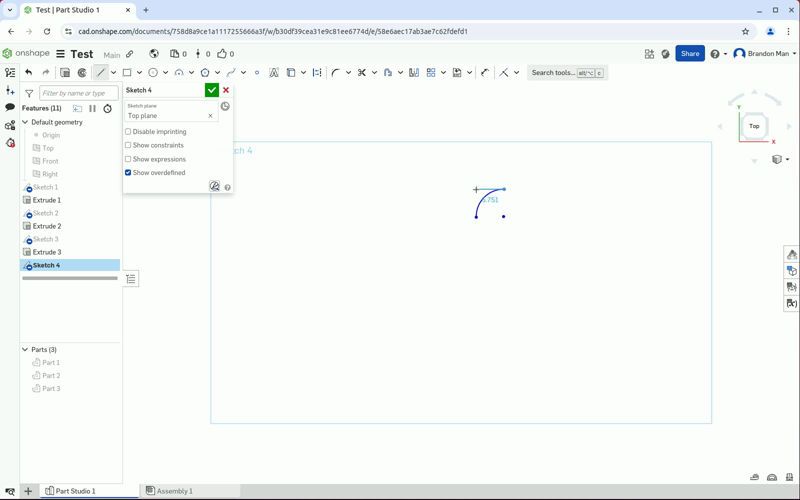
key_up(shift)
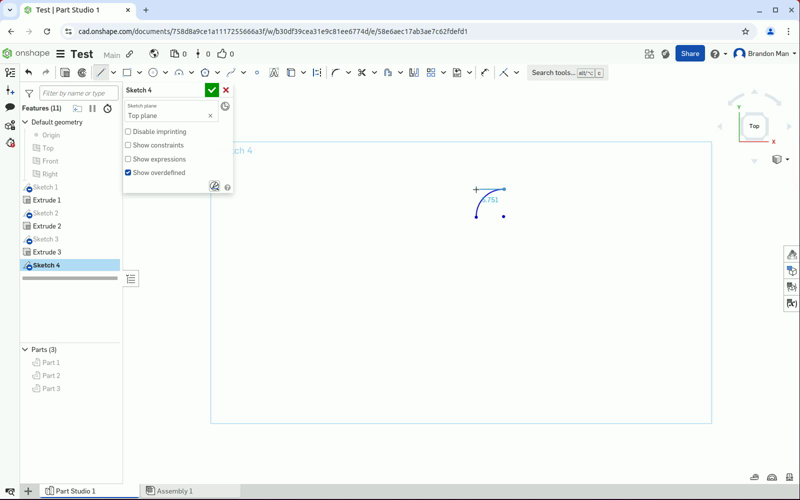
mouse_move(506, 189)
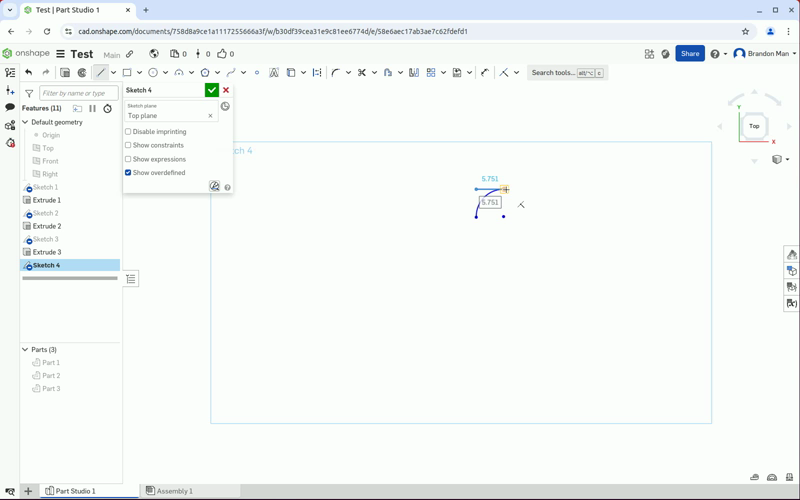
key_down(shift)
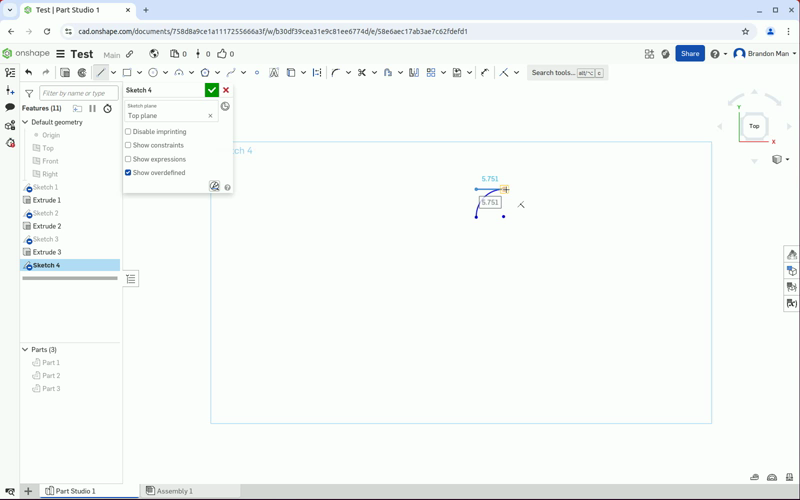
mouse_move(476, 217)
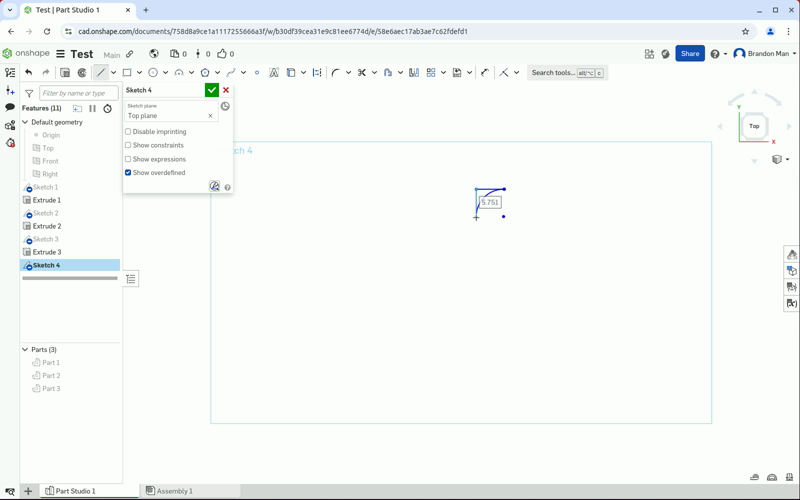
key_up(shift)
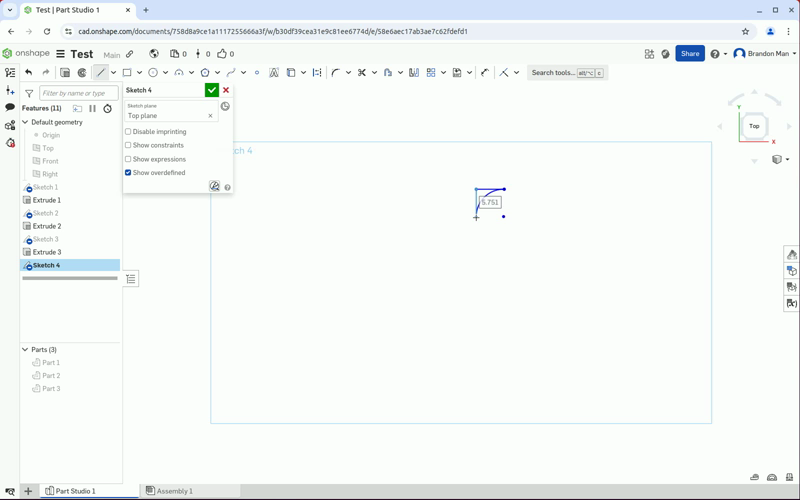
click(476, 217)
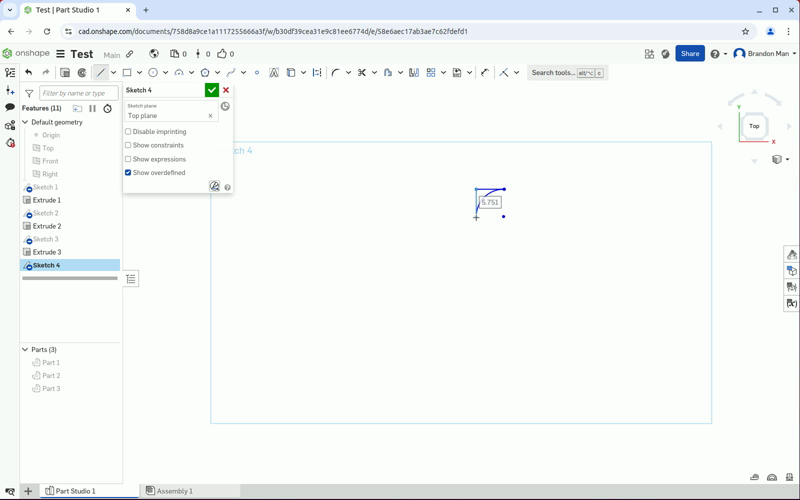
key(esc)
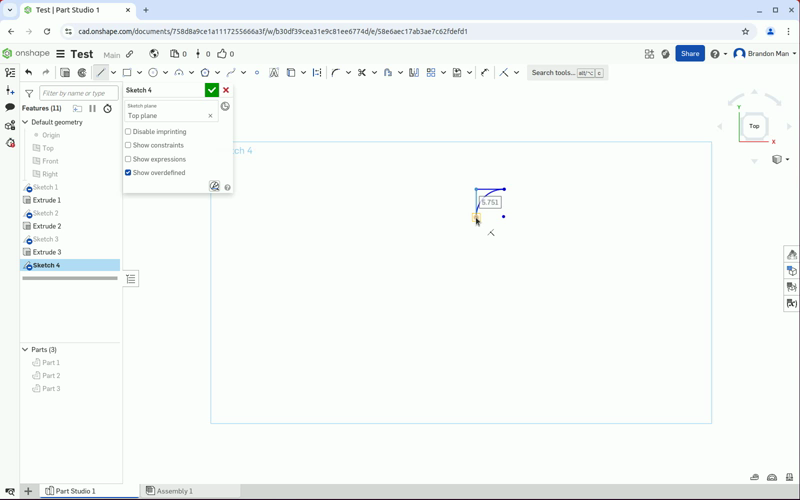
mouse_move(477, 201)
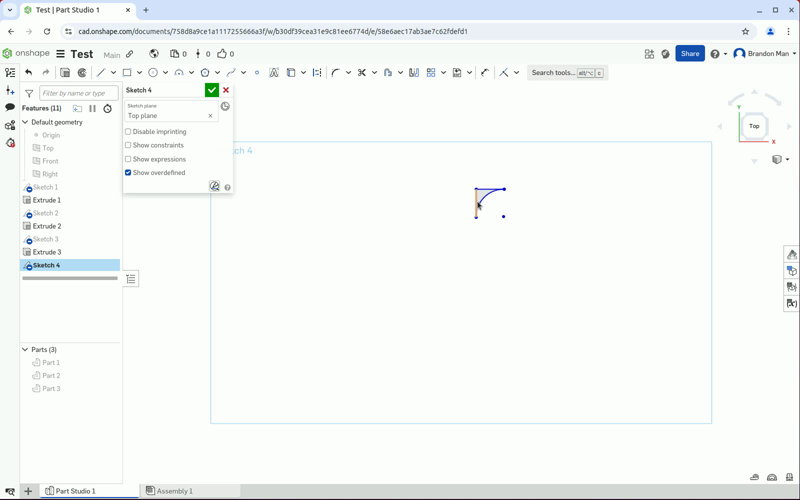
scroll(6)
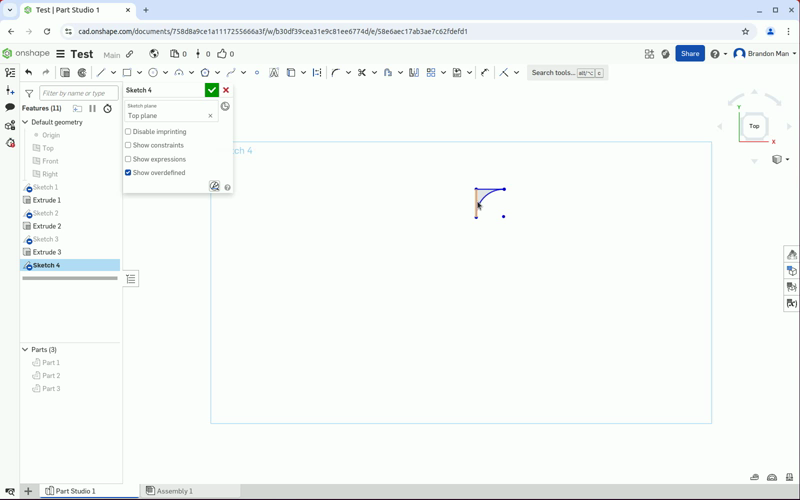
scroll(6)
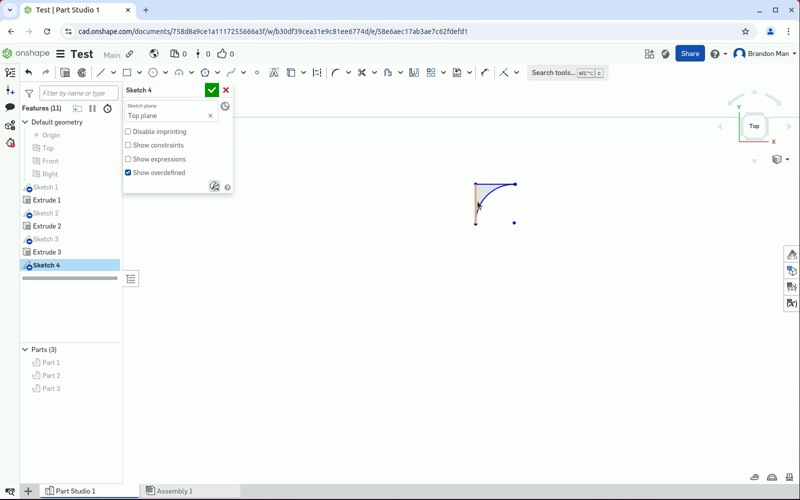
scroll(6)
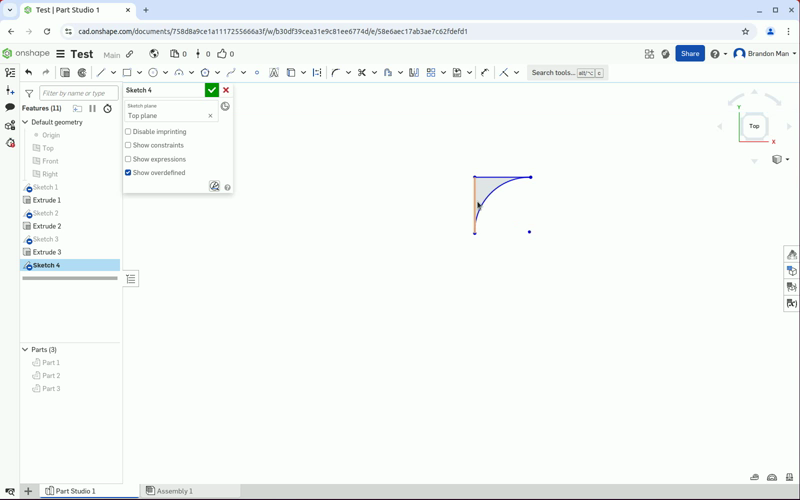
scroll(6)
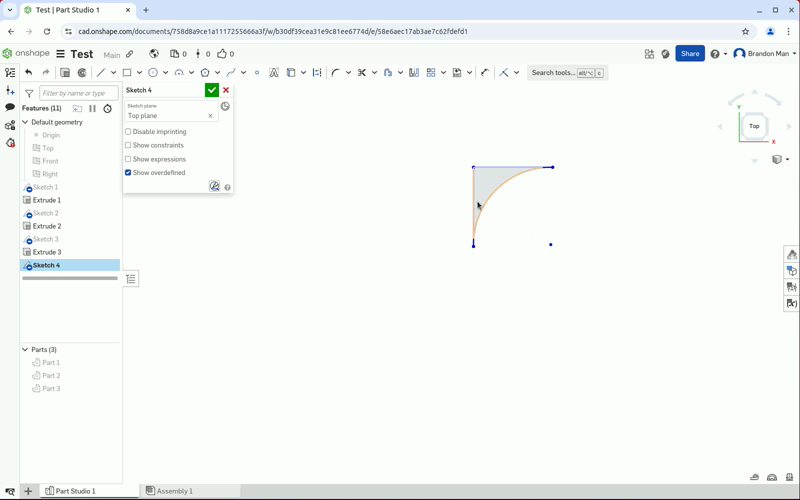
scroll(6)
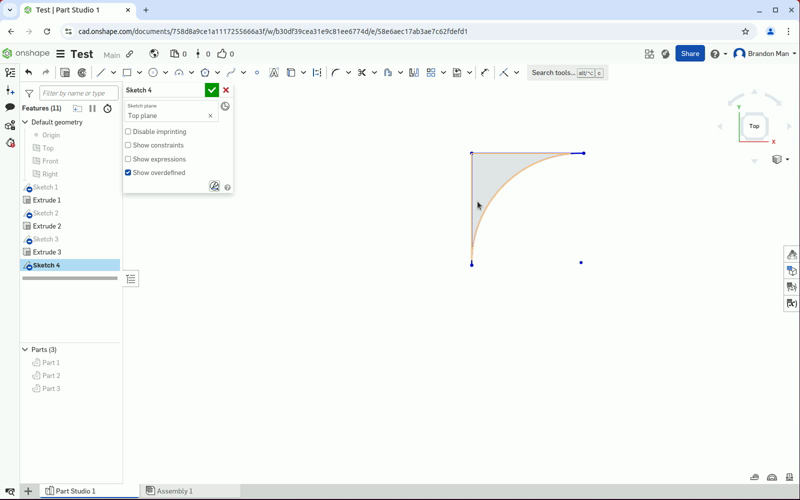
scroll(6)
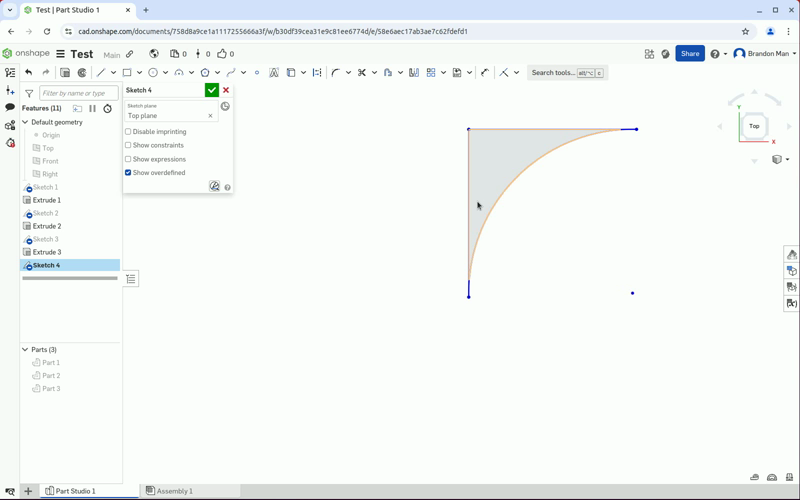
scroll(6)
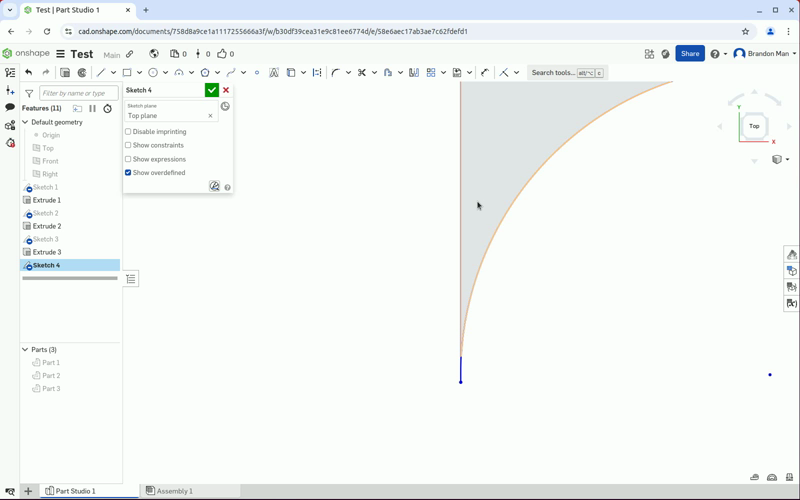
click(477, 201)
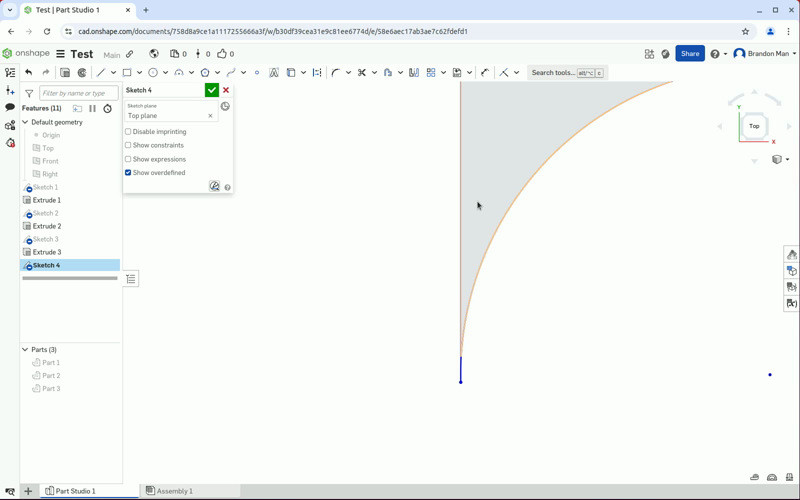
scroll(-6)
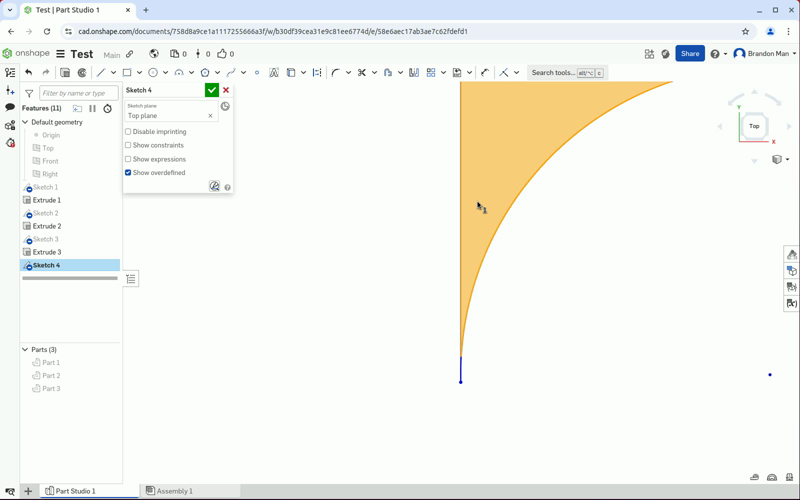
scroll(-6)
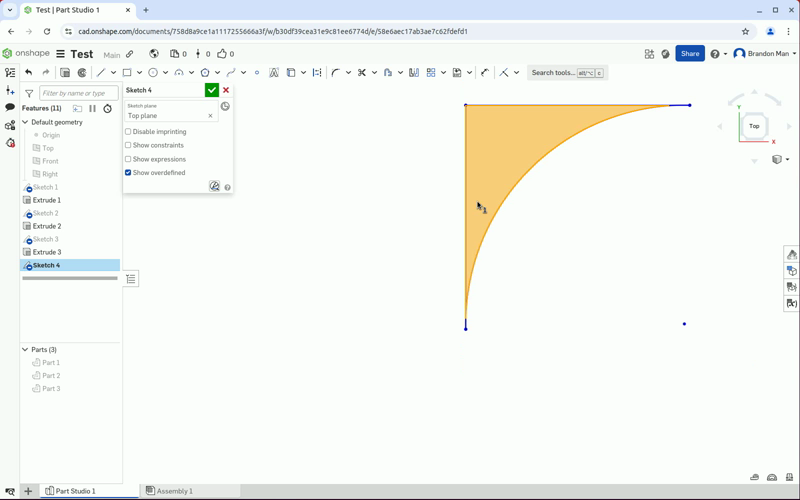
scroll(-6)
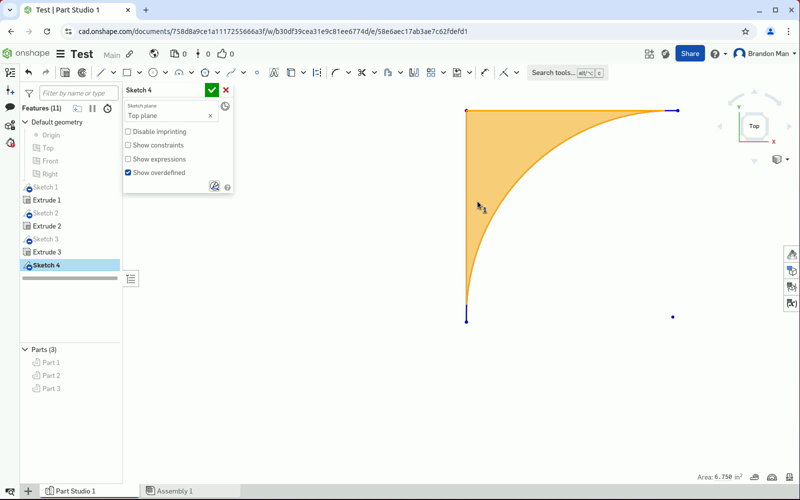
scroll(-6)
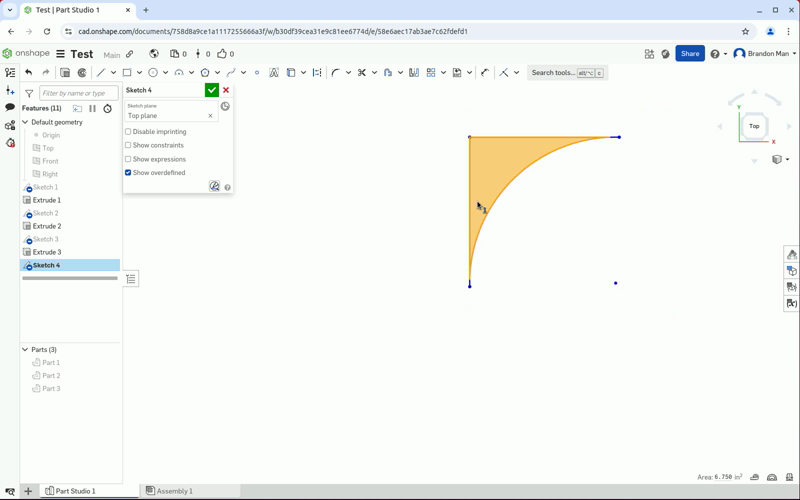
scroll(-6)
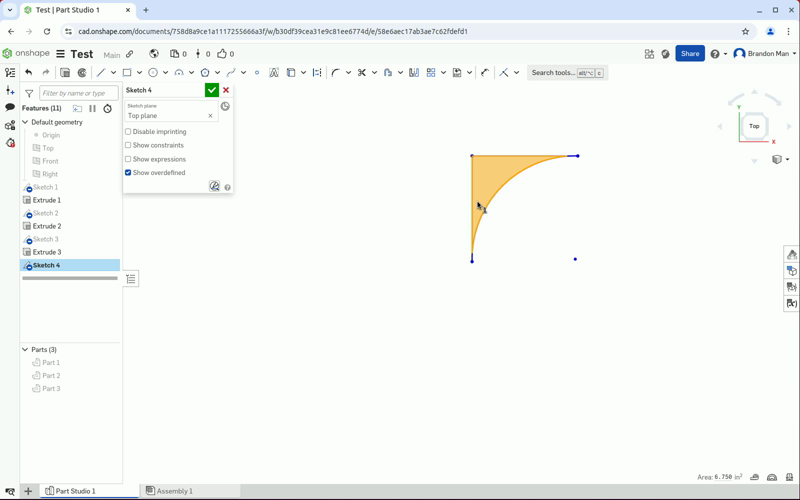
scroll(-6)
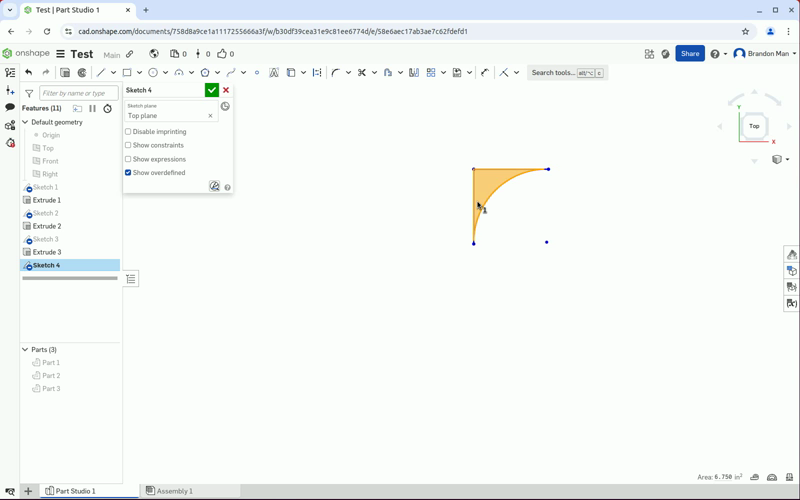
scroll(-6)
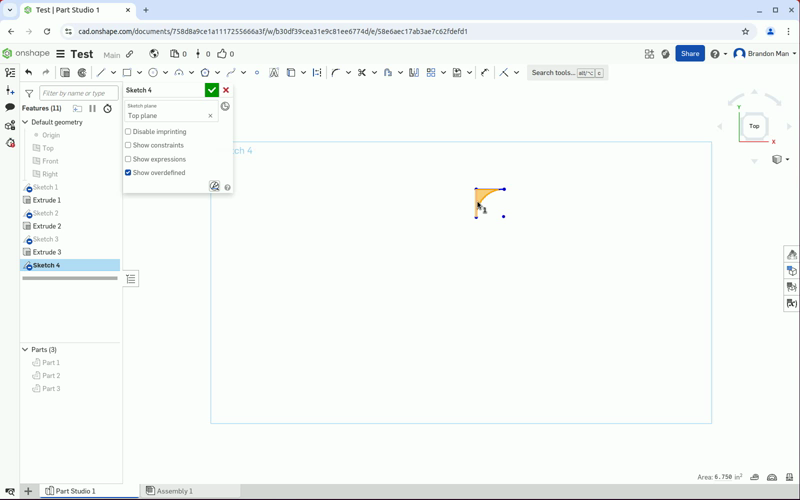
mouse_move(73, 352)
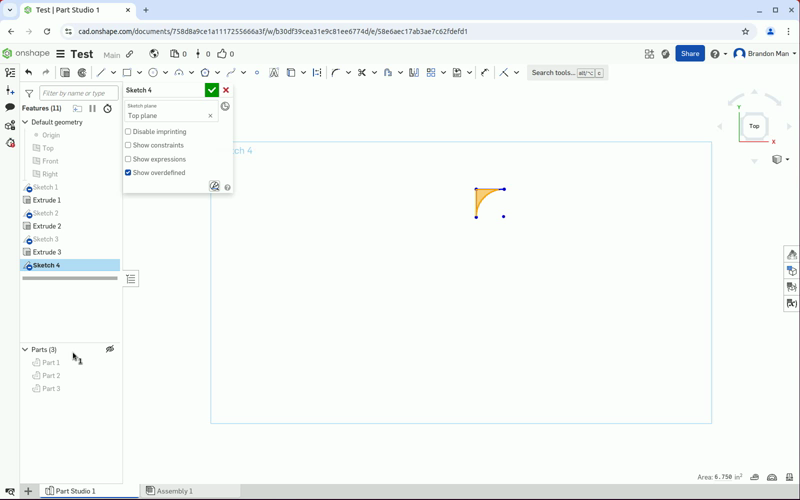
key(shift+y)
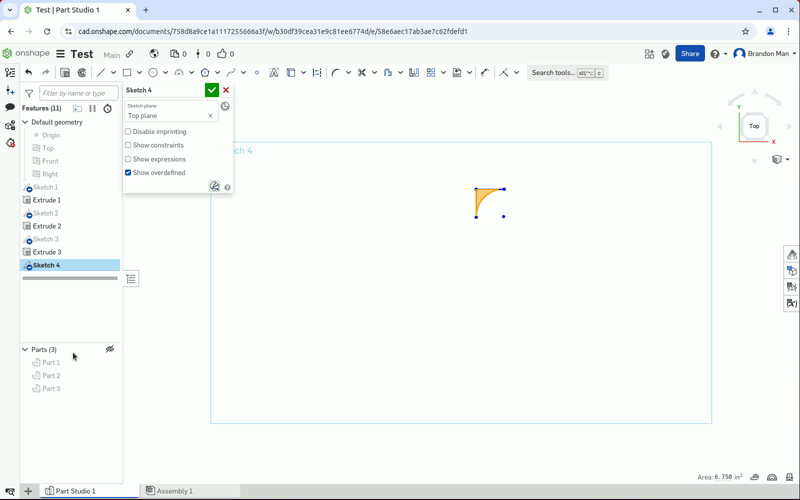
key(shift+e)
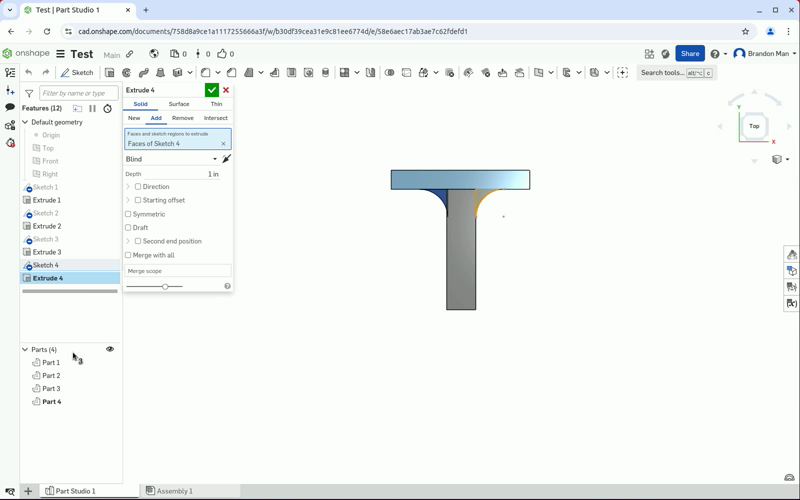
mouse_move(143, 106)
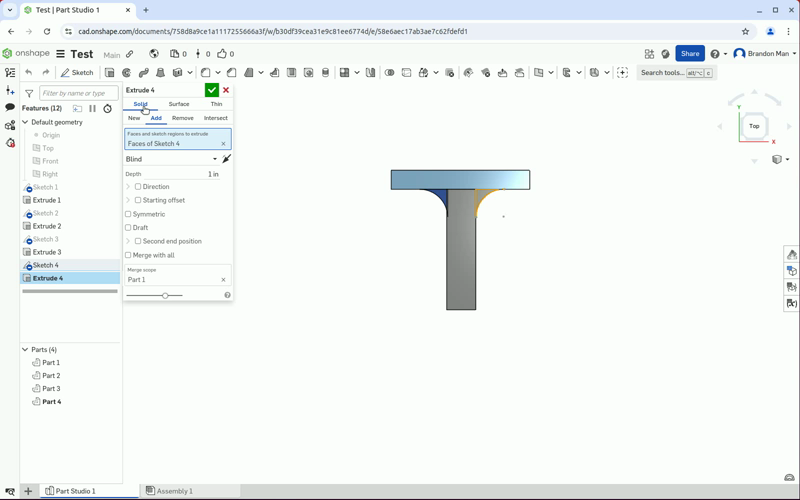
click(143, 106)
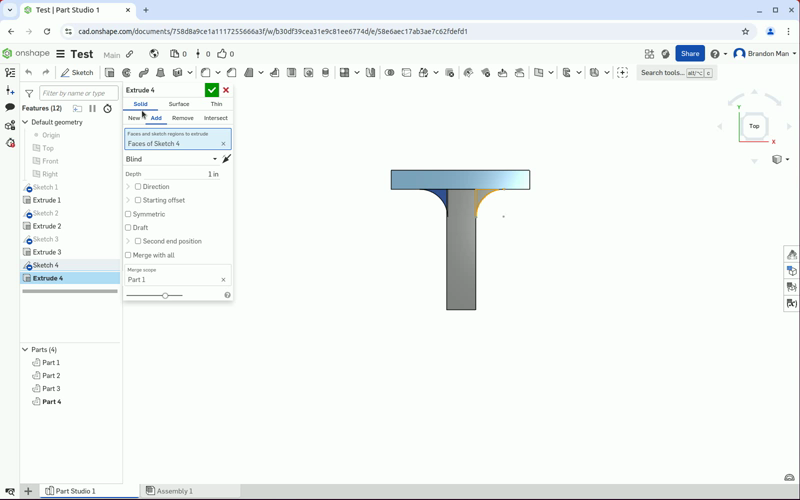
mouse_move(137, 120)
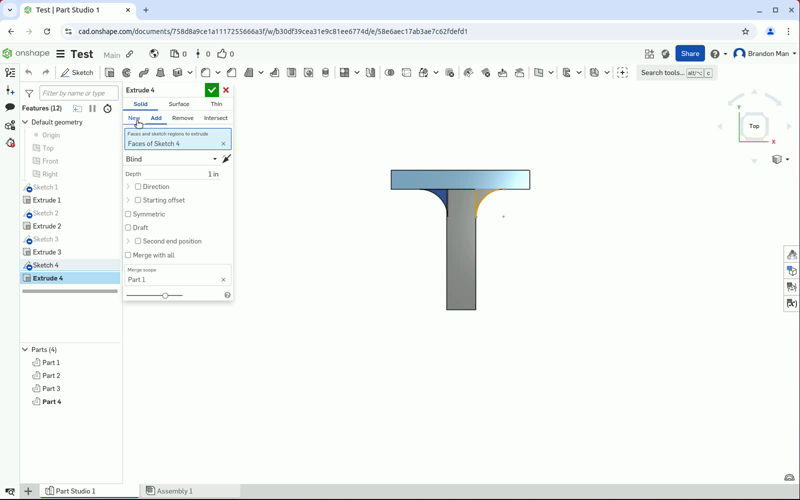
click(137, 120)
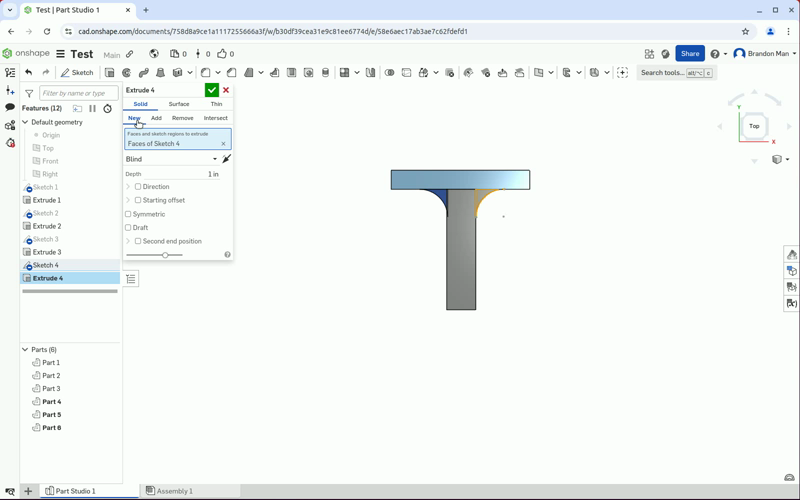
key(tab, 4)
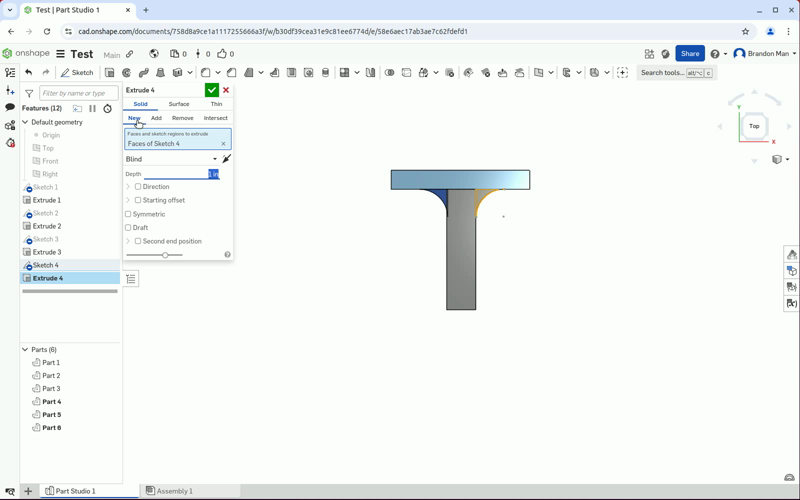
text(1.444)
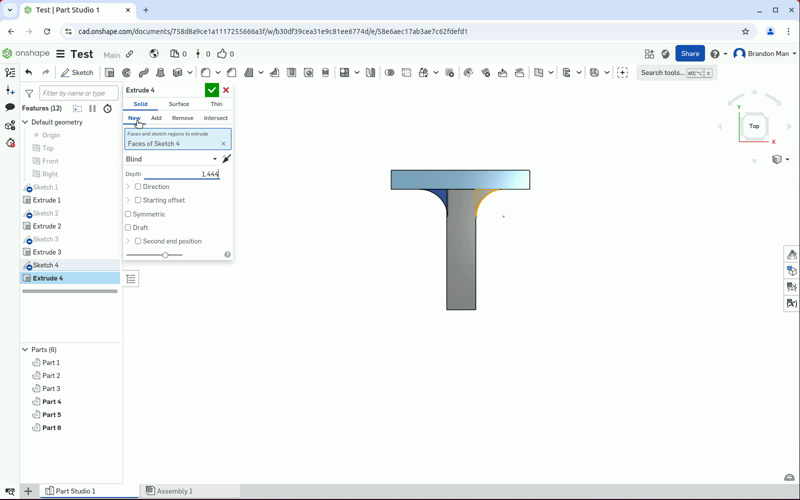
key(enter)
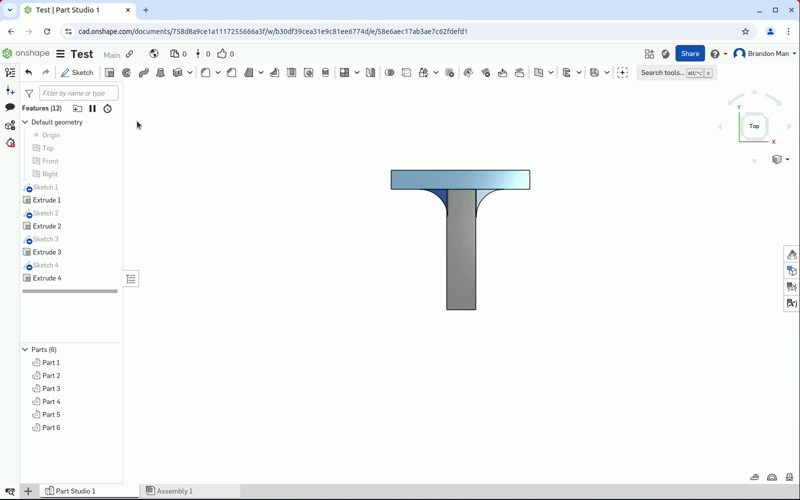
key(shift+h)
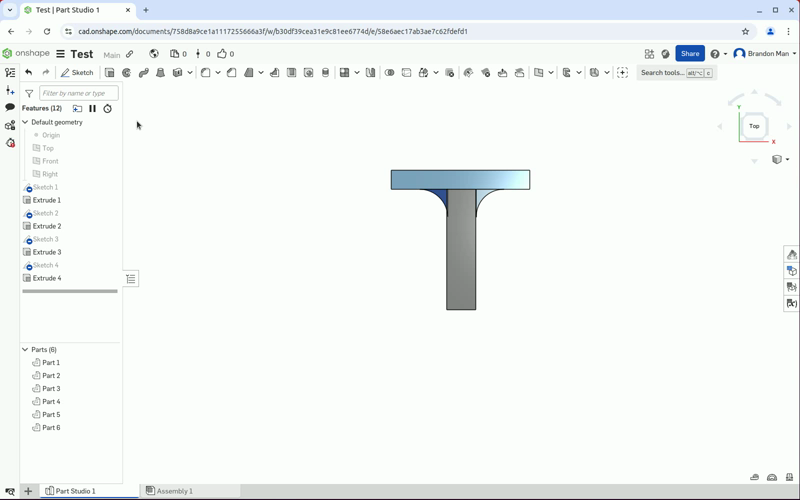
key(shift+h)
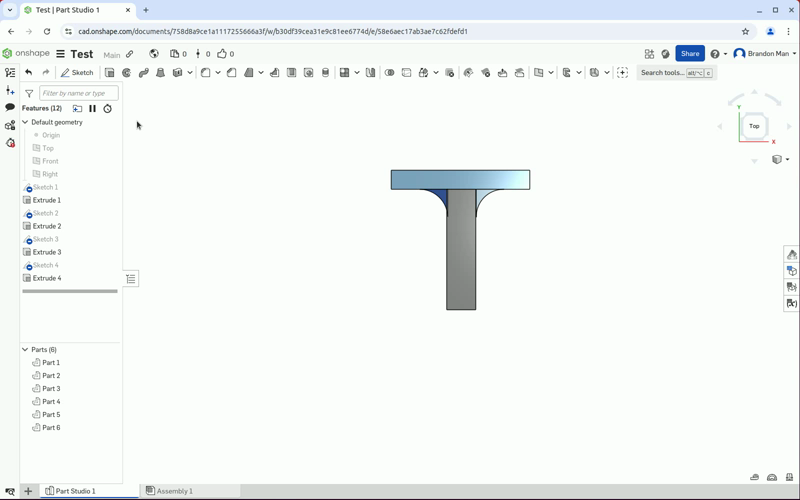
mouse_move(73, 189)
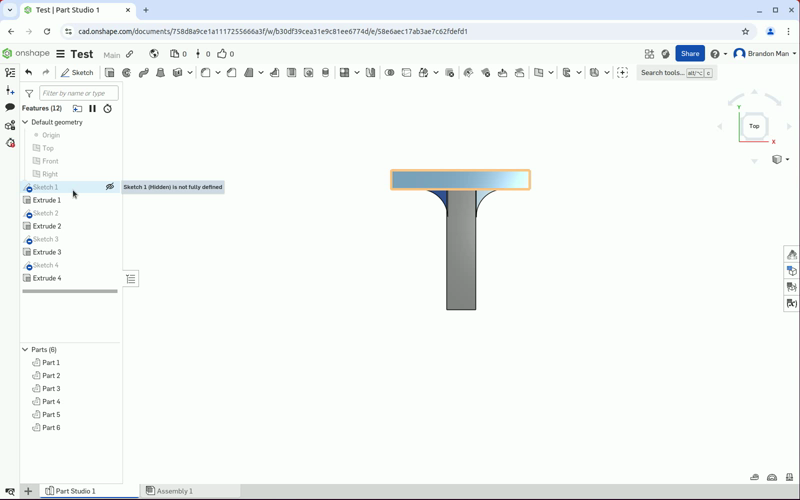
click(73, 189)
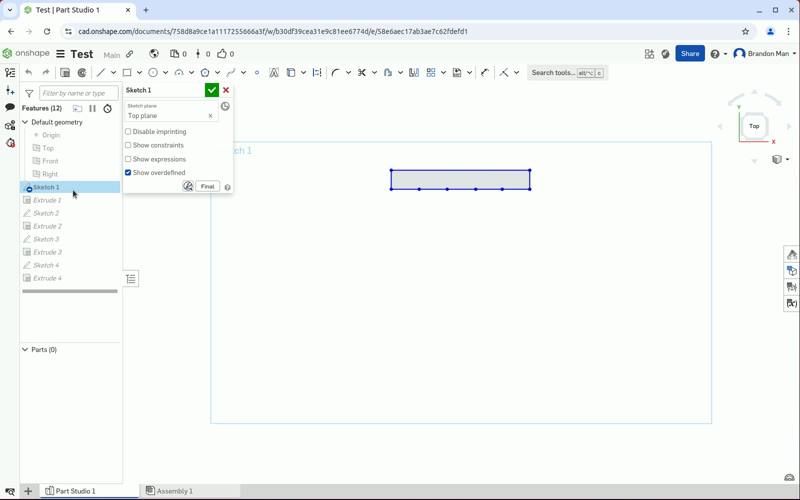
mouse_move(229, 92)
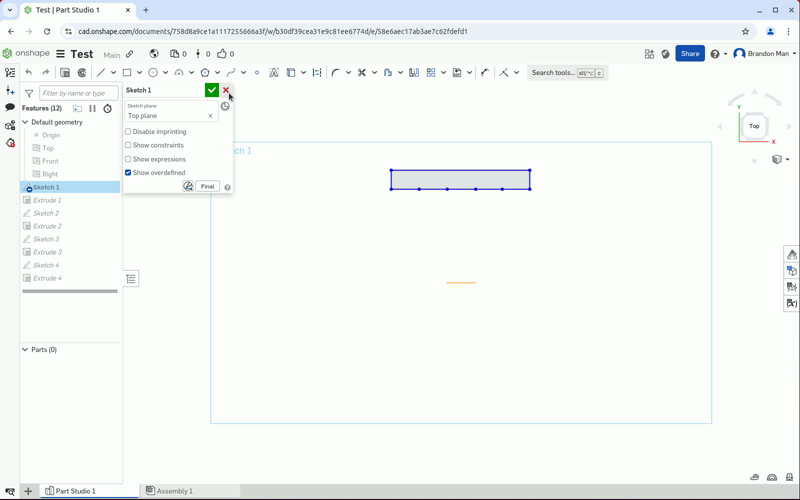
click(229, 92)
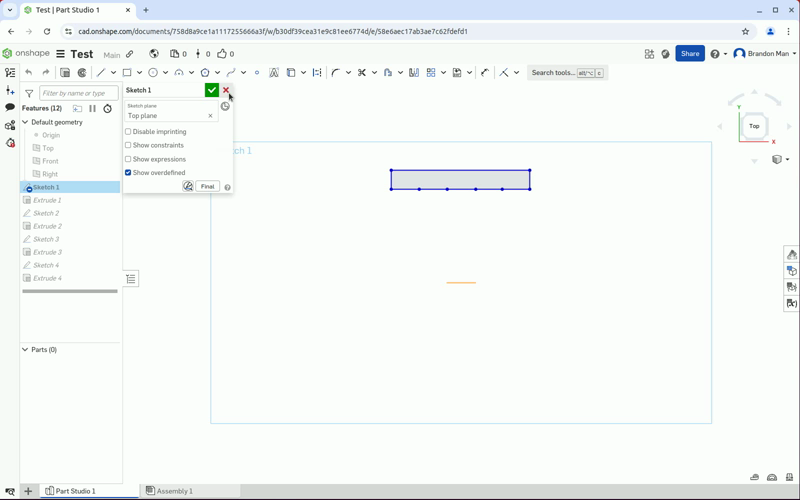
key(shift+s)
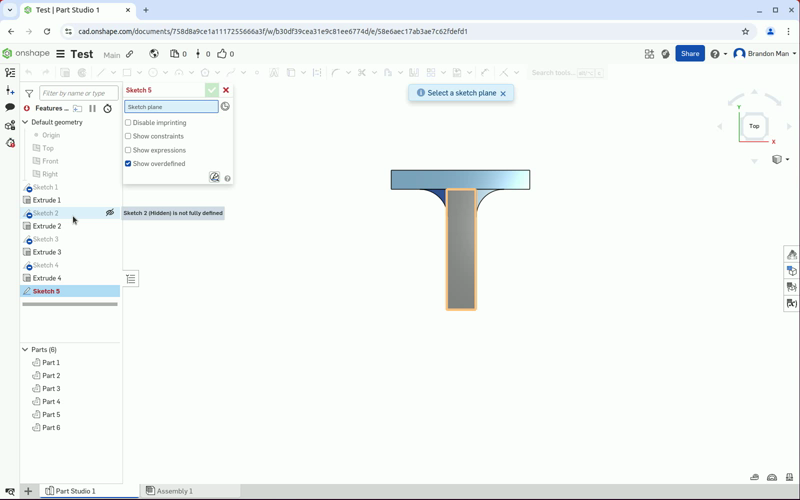
scroll(3)
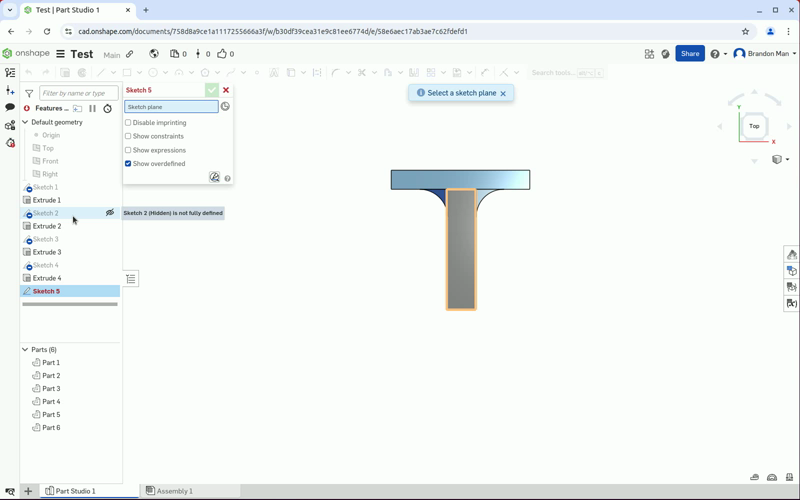
mouse_move(73, 150)
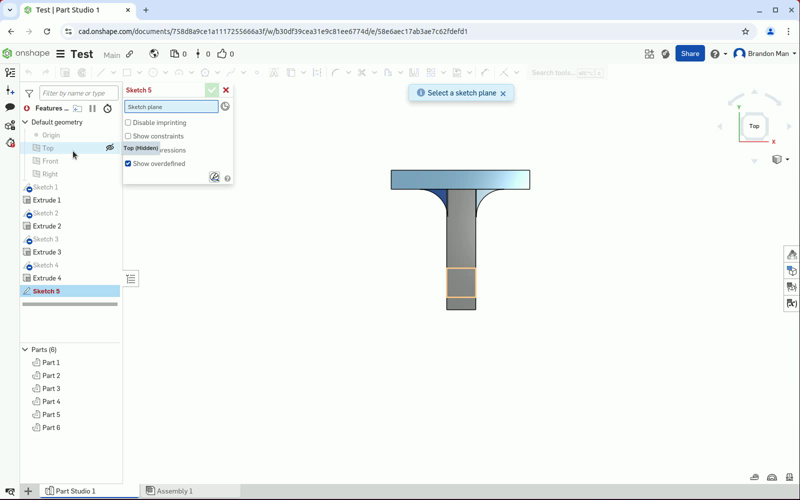
click(73, 150)
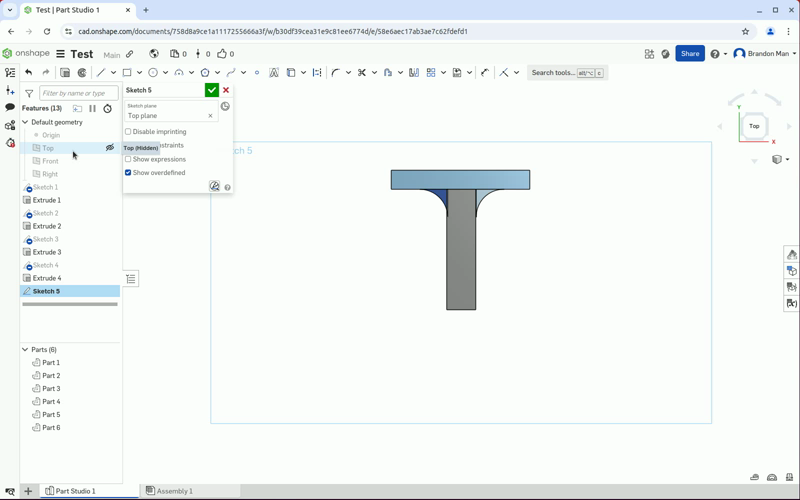
mouse_move(73, 352)
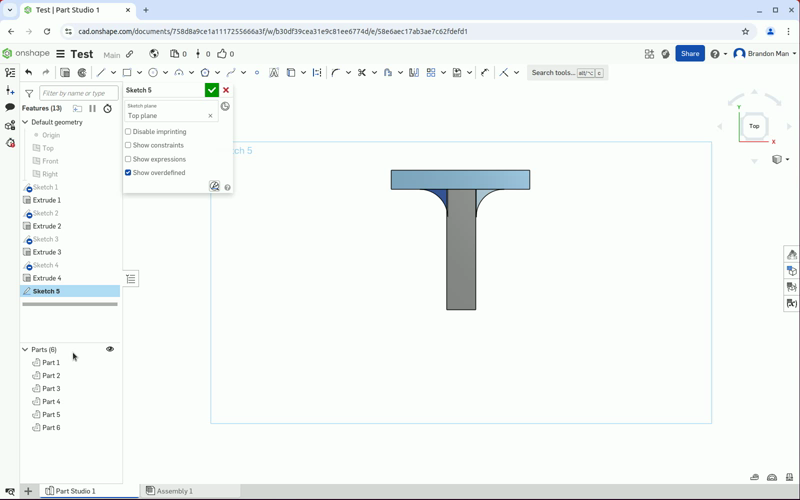
key(y)
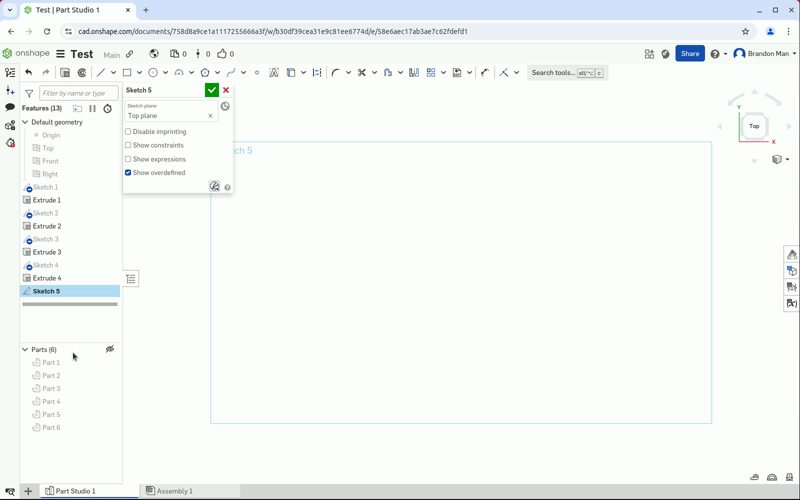
key(l)
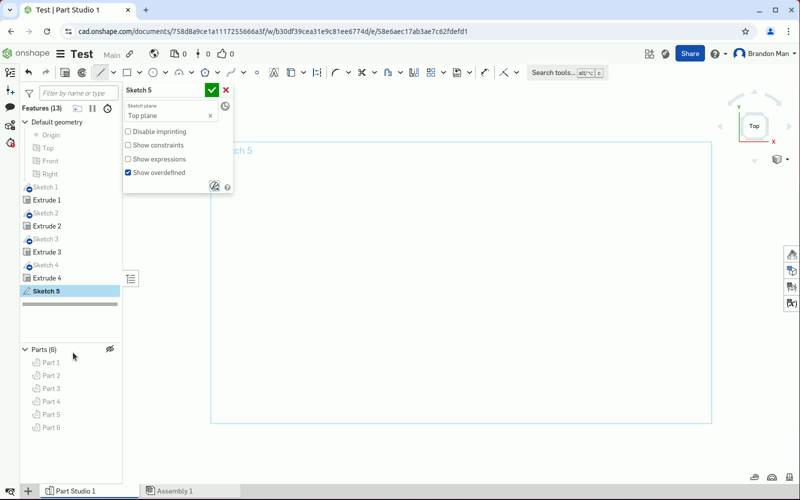
key_down(shift)
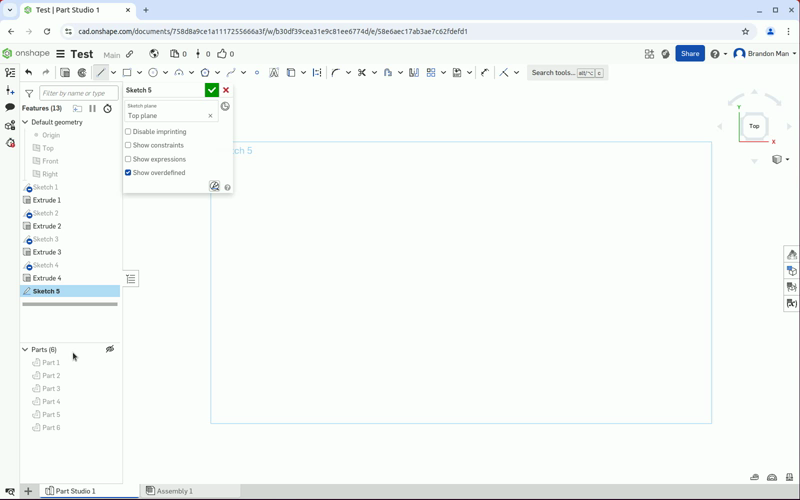
mouse_move(476, 309)
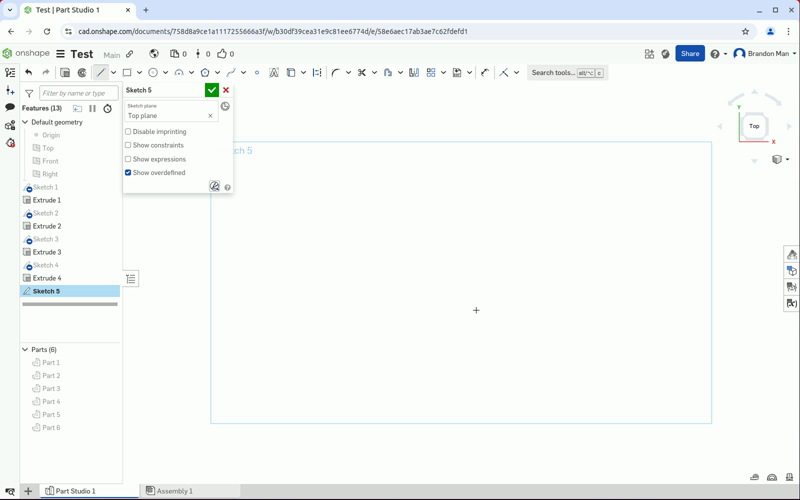
click(476, 309)
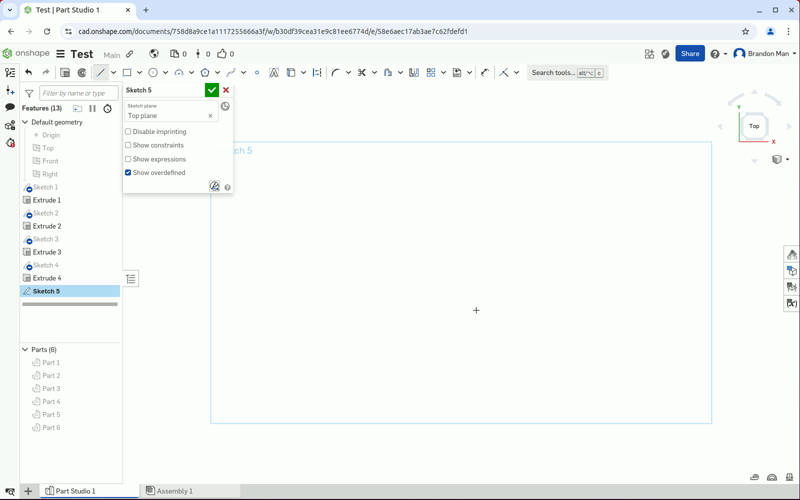
key_up(shift)
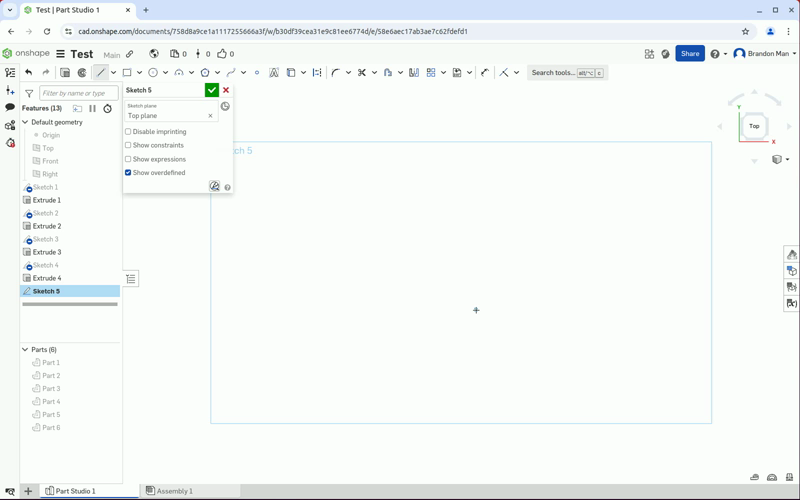
key_down(shift)
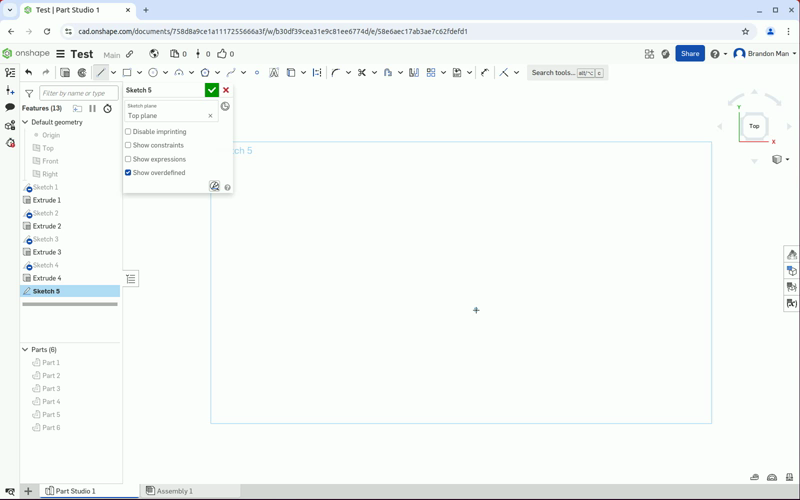
mouse_move(506, 309)
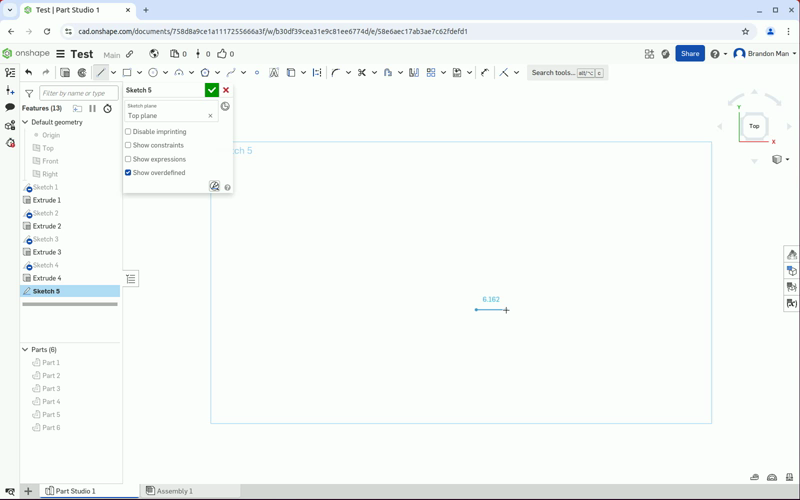
mouse_move(504, 309)
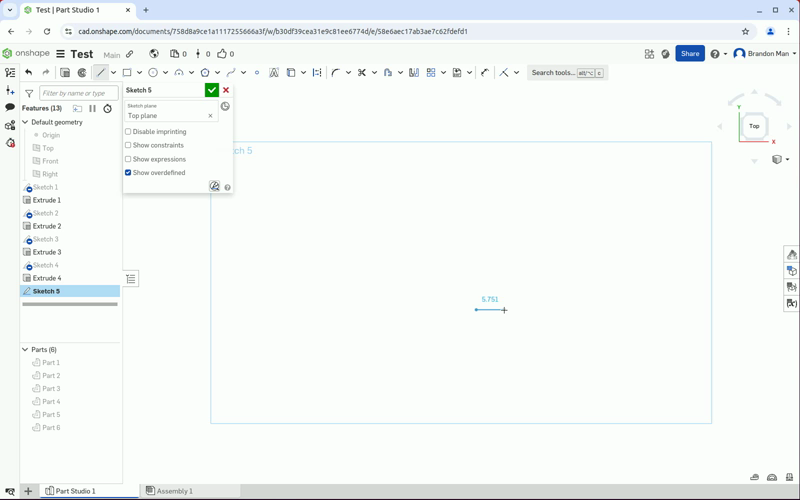
click(504, 309)
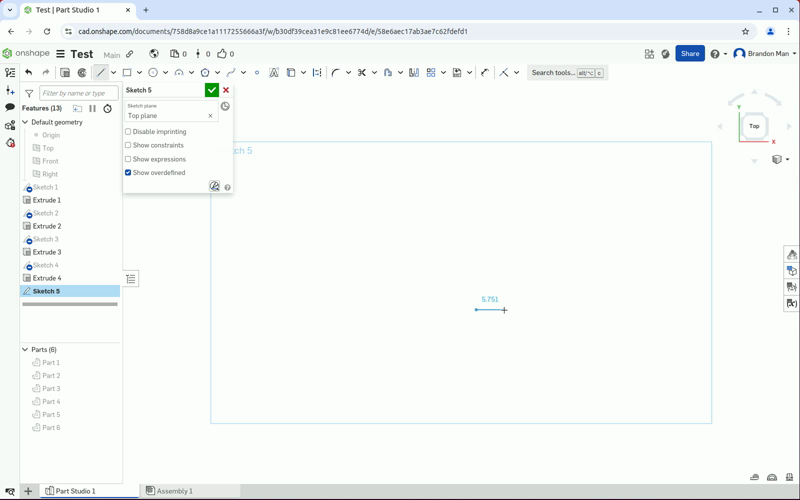
key_up(shift)
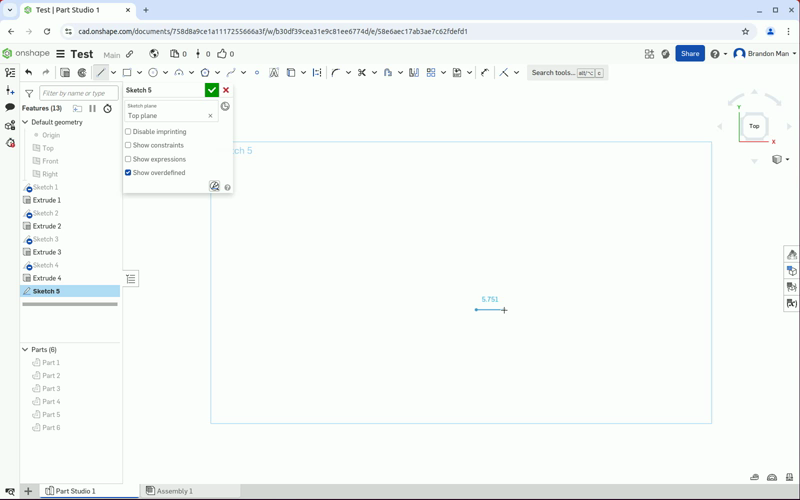
key(esc)
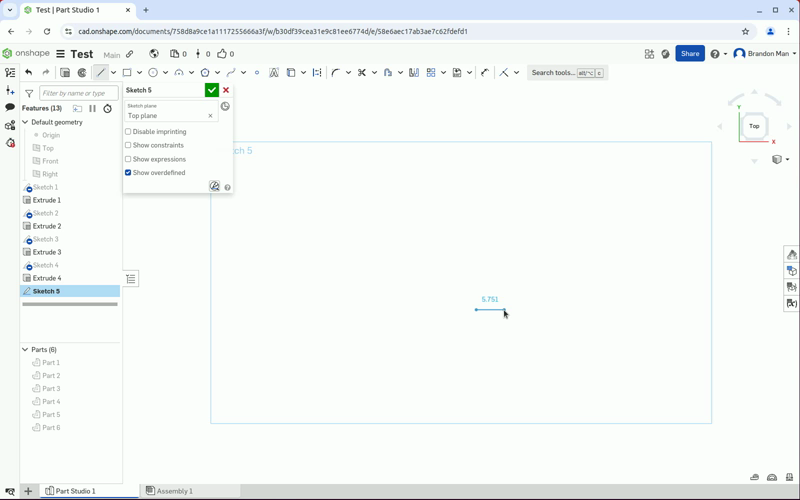
key(a)
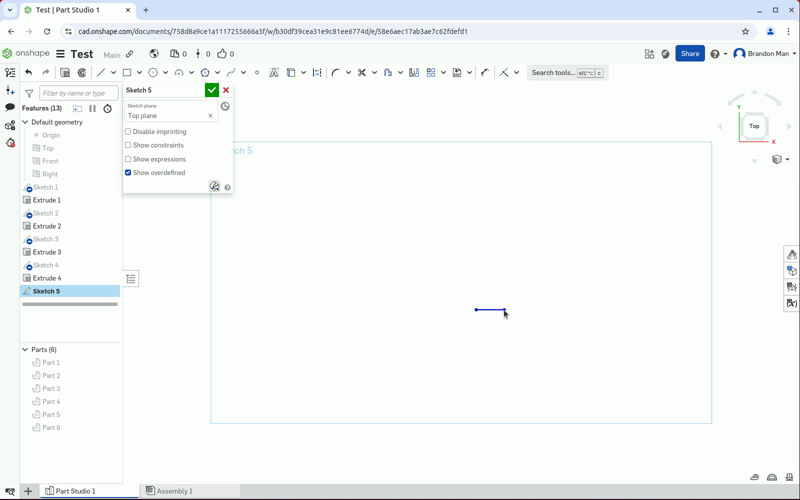
mouse_move(504, 309)
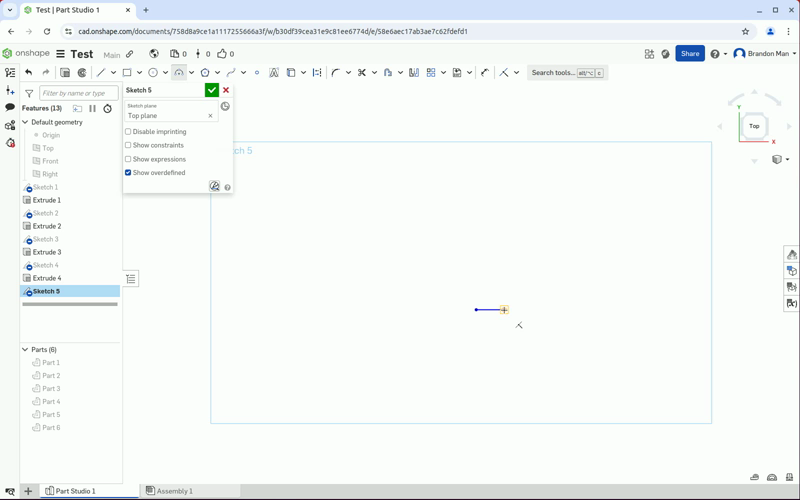
click(504, 309)
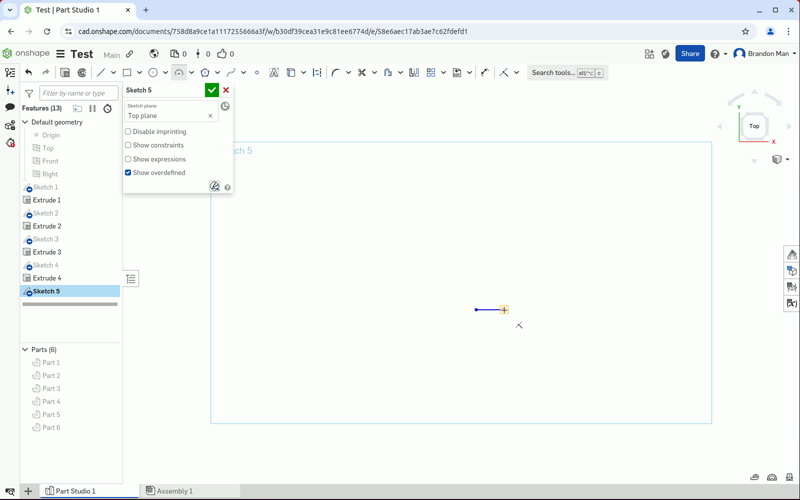
key_down(shift)
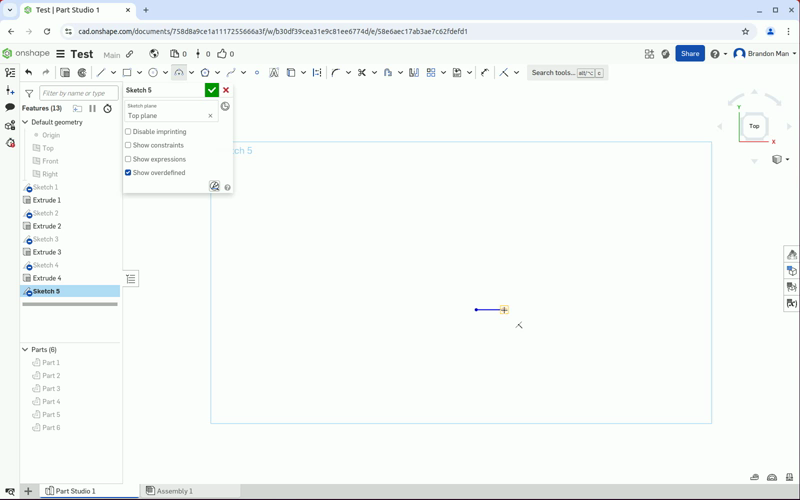
mouse_move(476, 282)
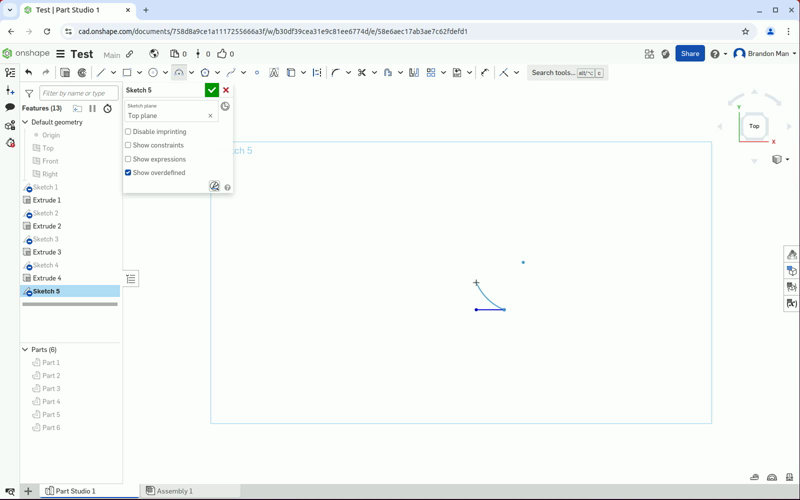
click(476, 282)
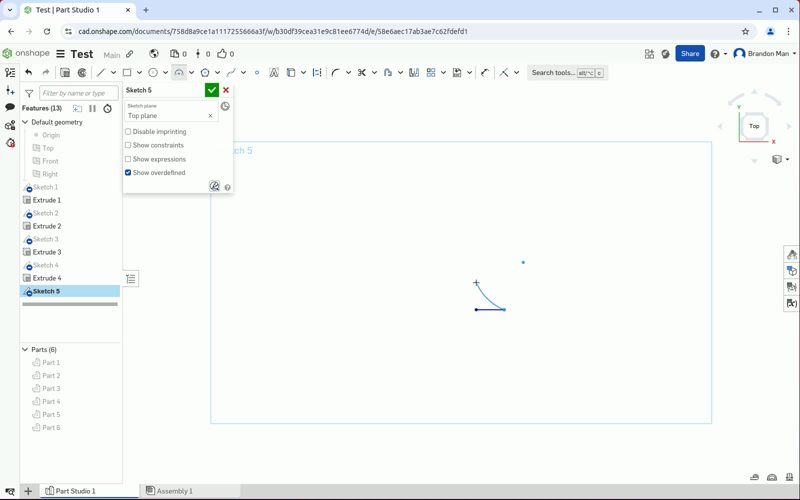
mouse_move(484, 301)
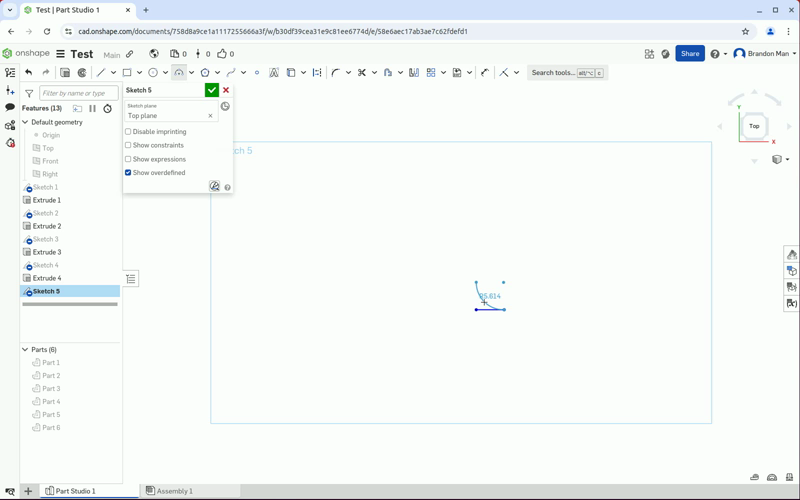
click(484, 301)
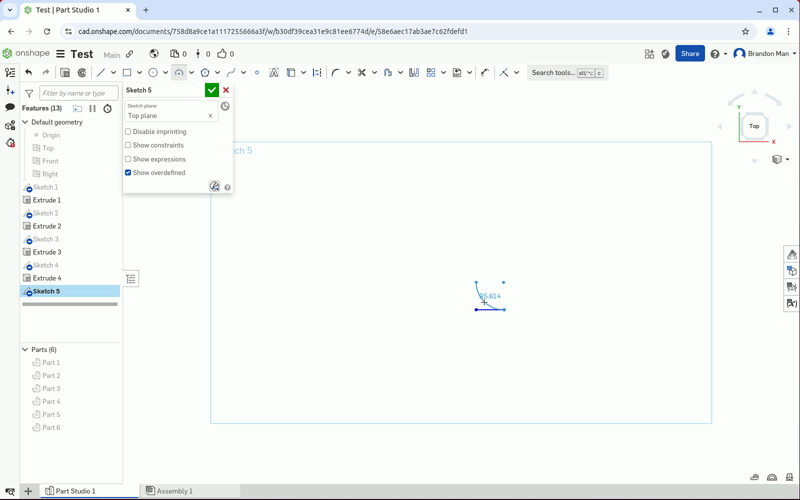
key_up(shift)
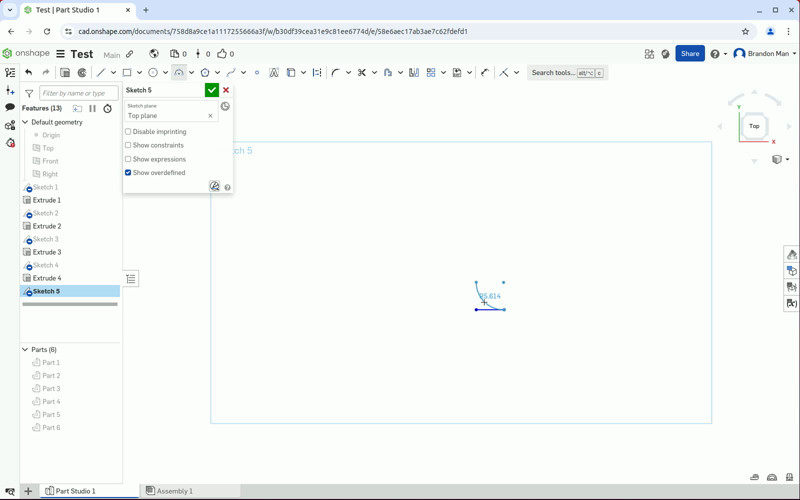
key(esc)
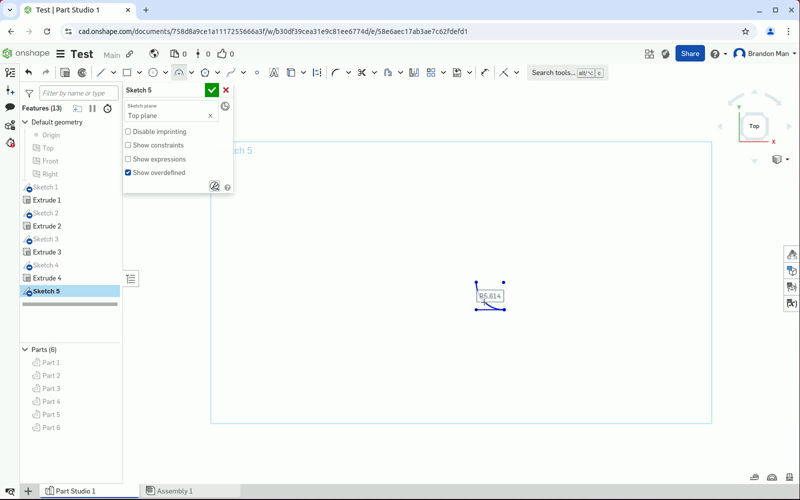
key(l)
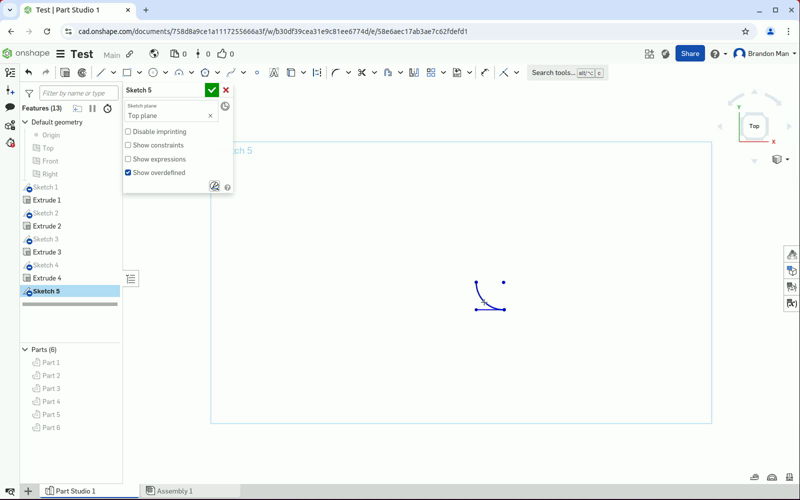
mouse_move(476, 282)
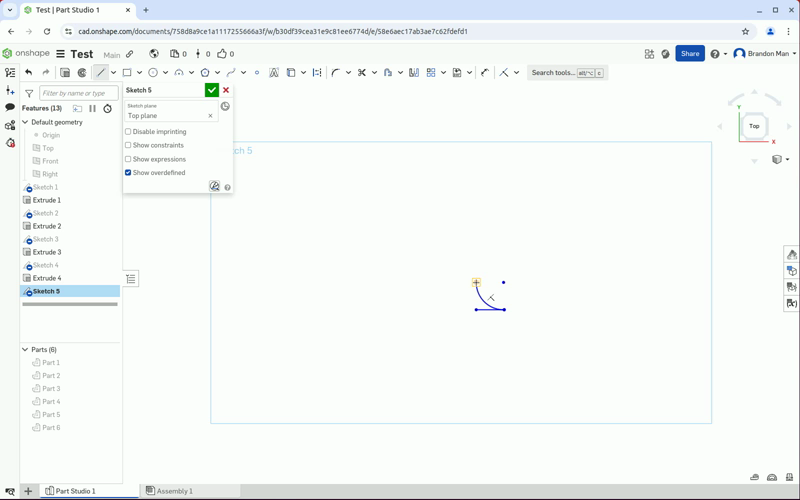
click(476, 282)
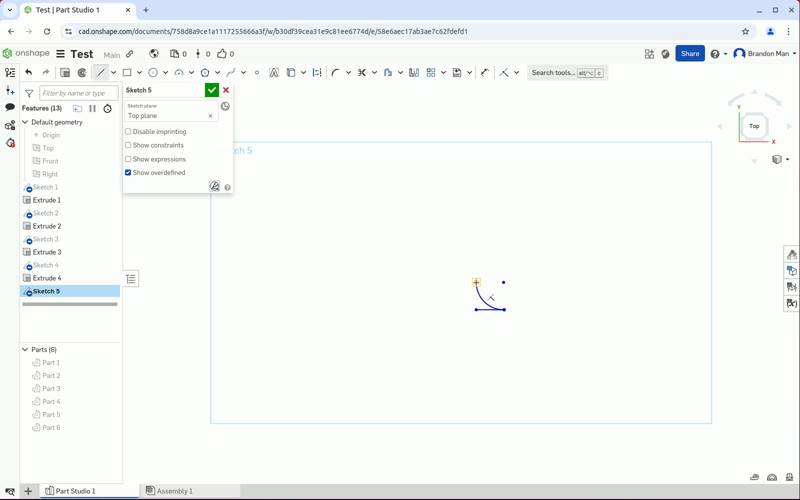
mouse_move(506, 282)
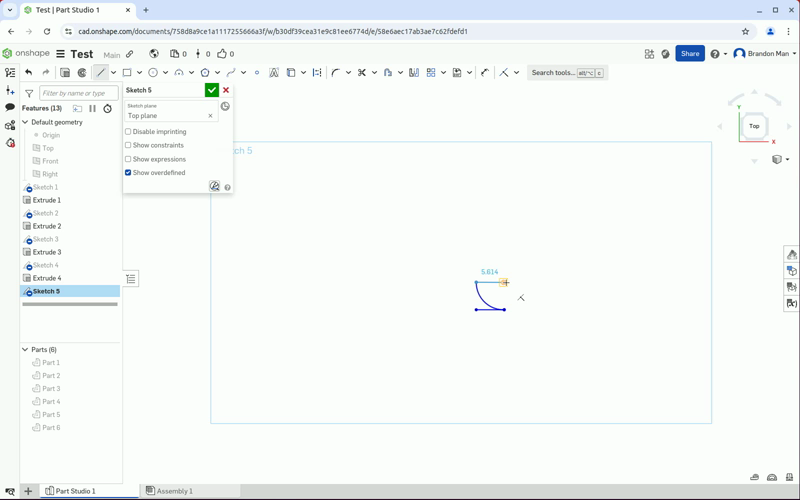
key_down(shift)
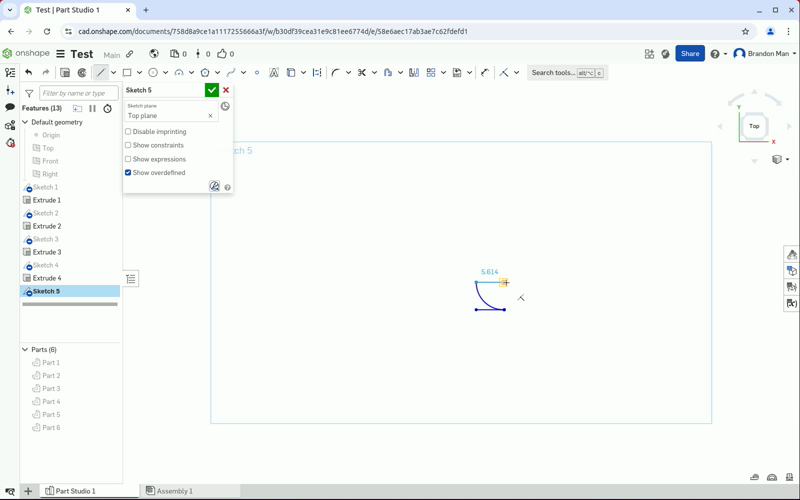
mouse_move(476, 309)
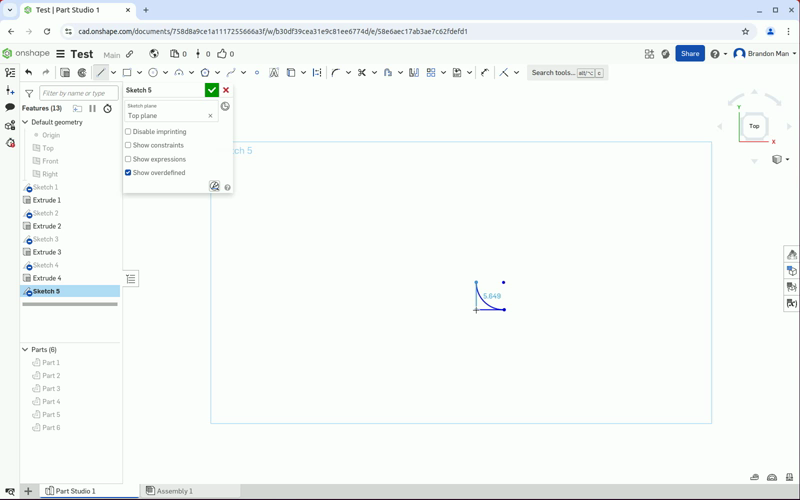
key_up(shift)
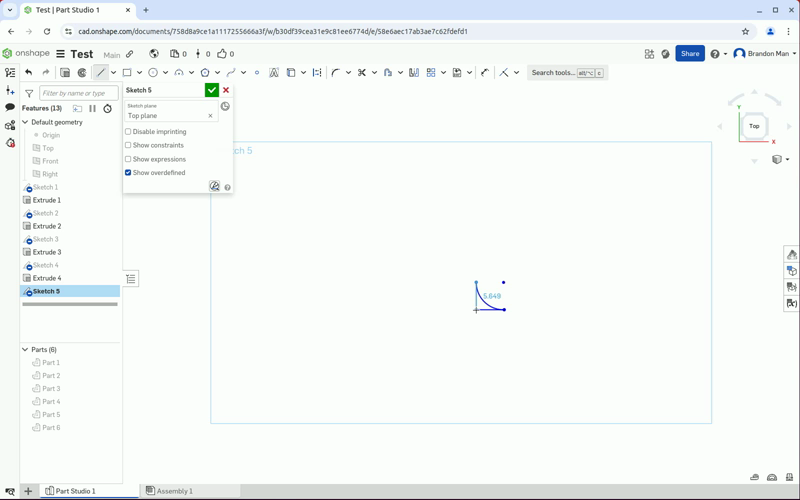
click(476, 309)
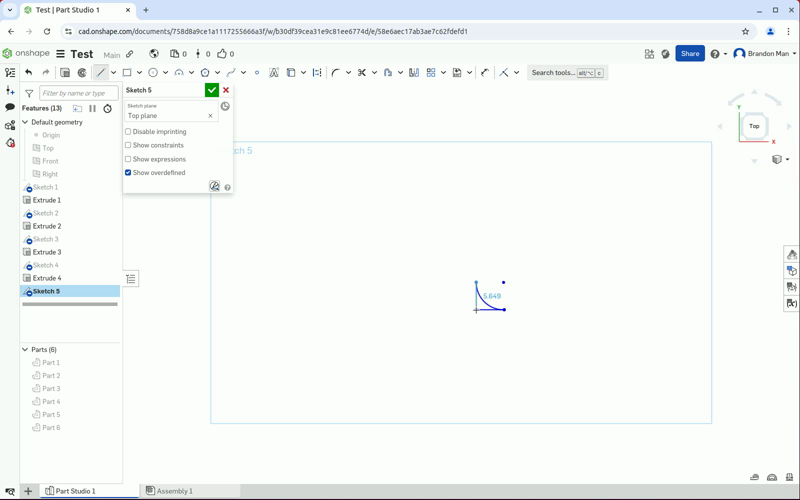
key(esc)
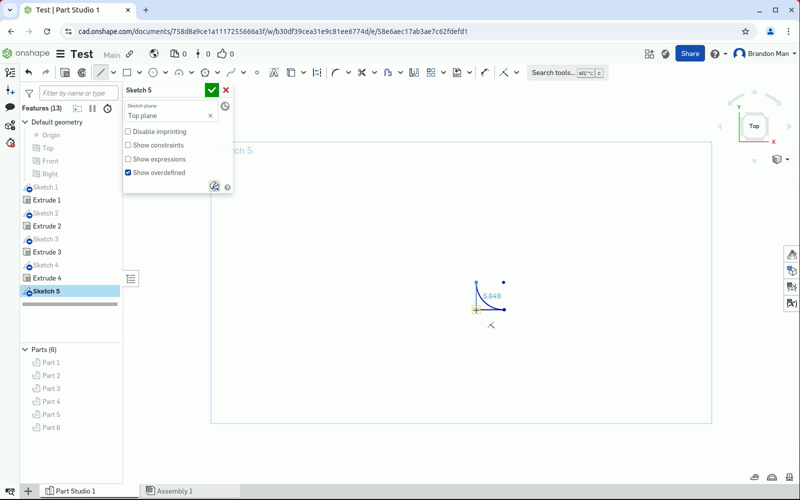
mouse_move(476, 304)
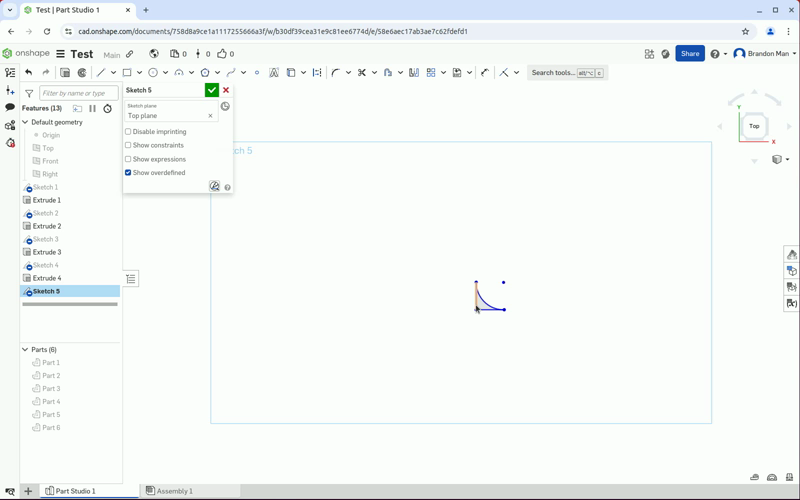
scroll(6)
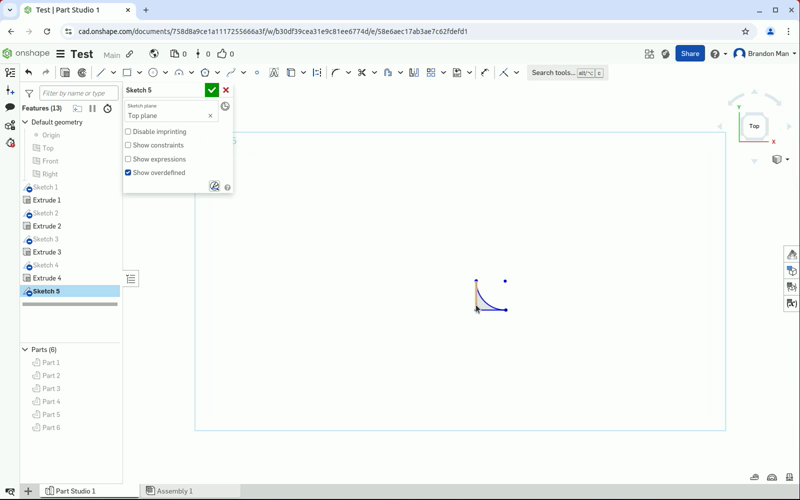
scroll(6)
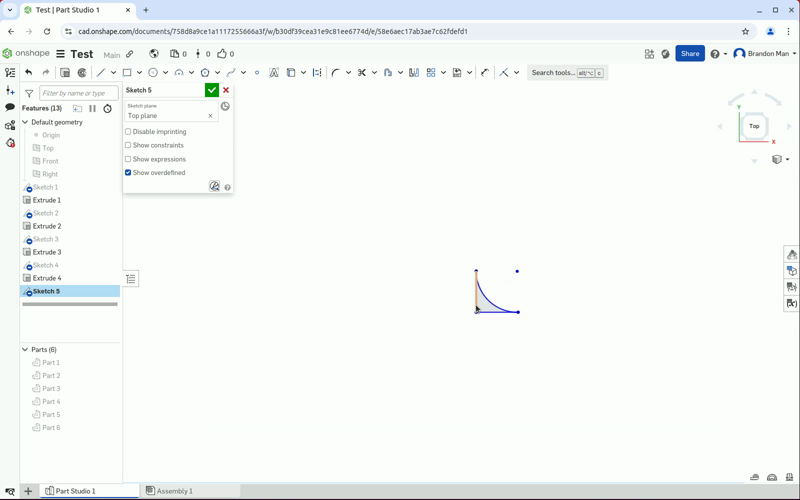
scroll(6)
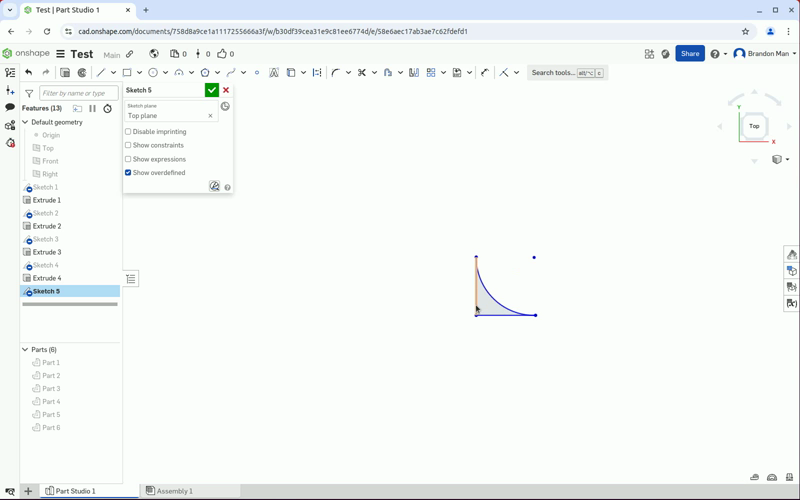
scroll(6)
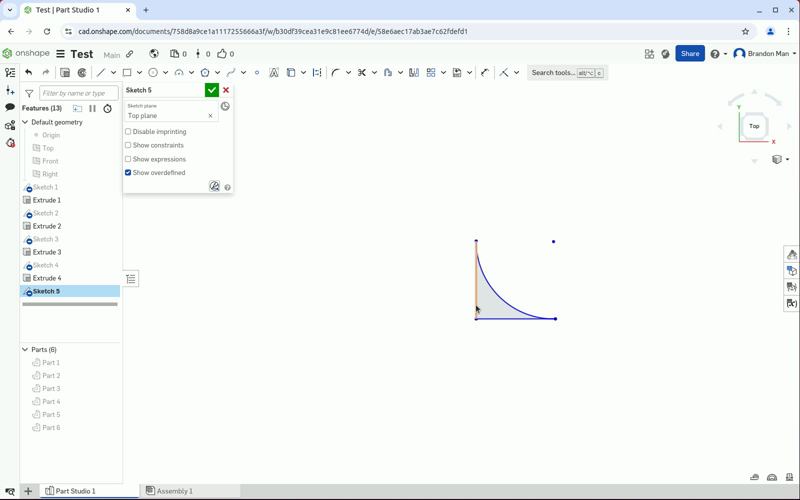
scroll(6)
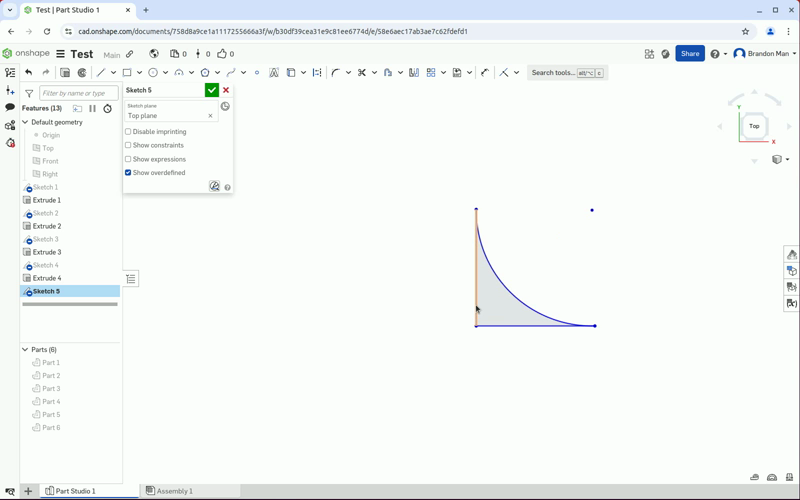
scroll(6)
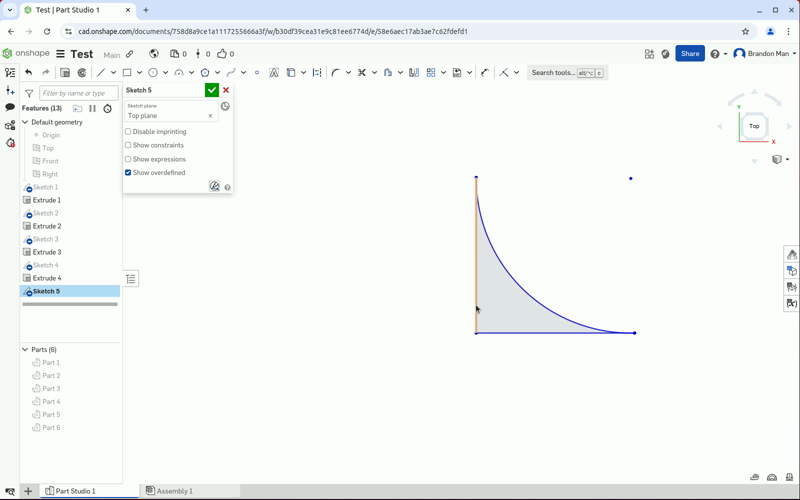
scroll(6)
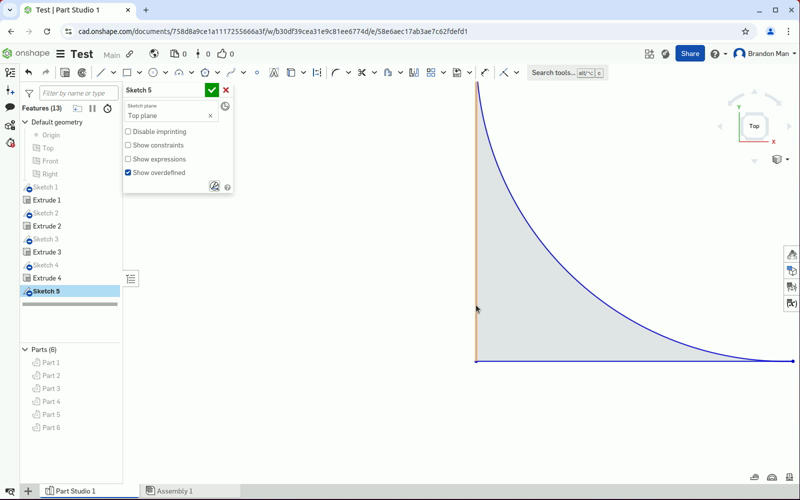
click(476, 304)
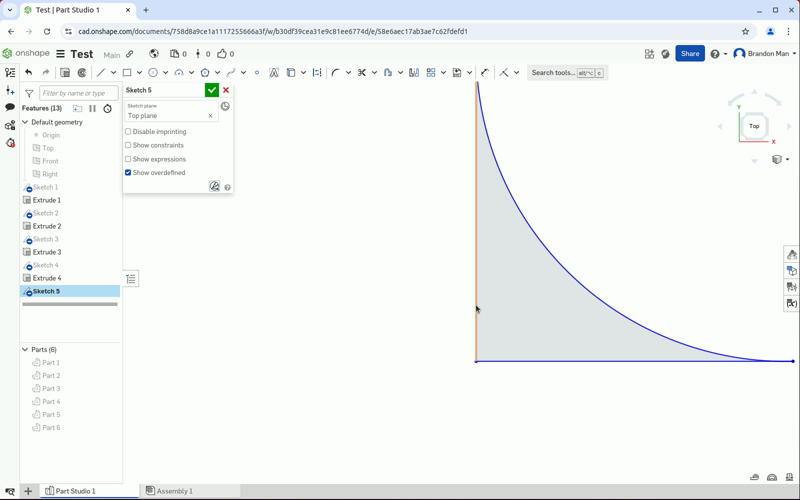
scroll(-6)
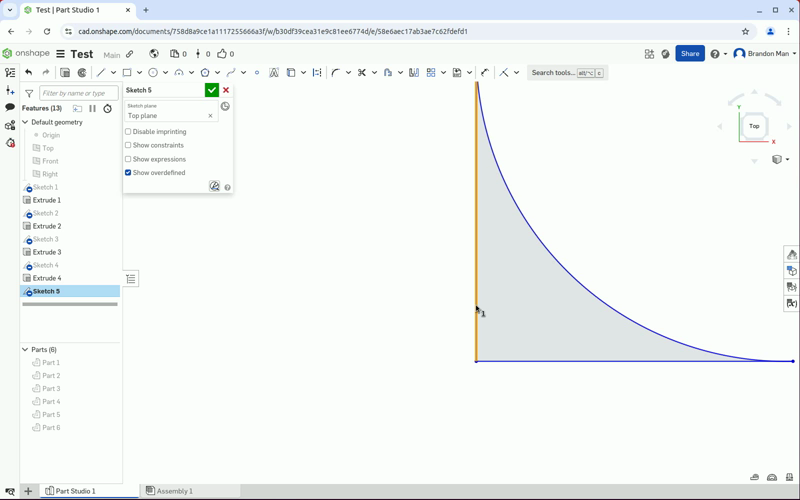
scroll(-6)
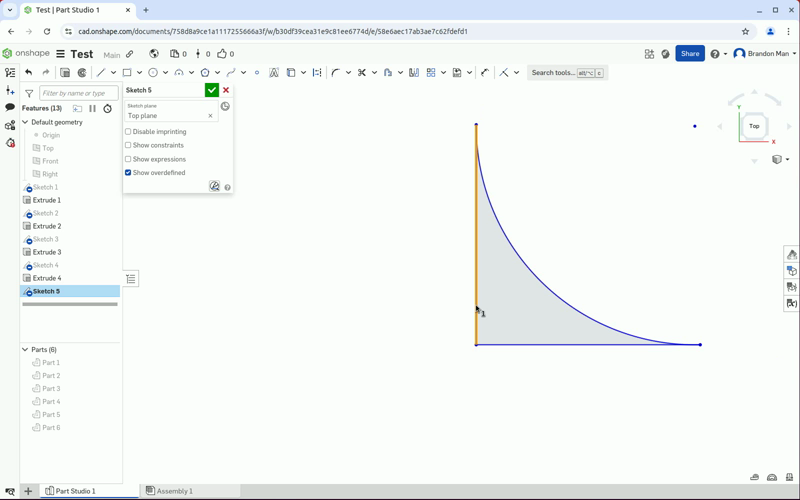
scroll(-6)
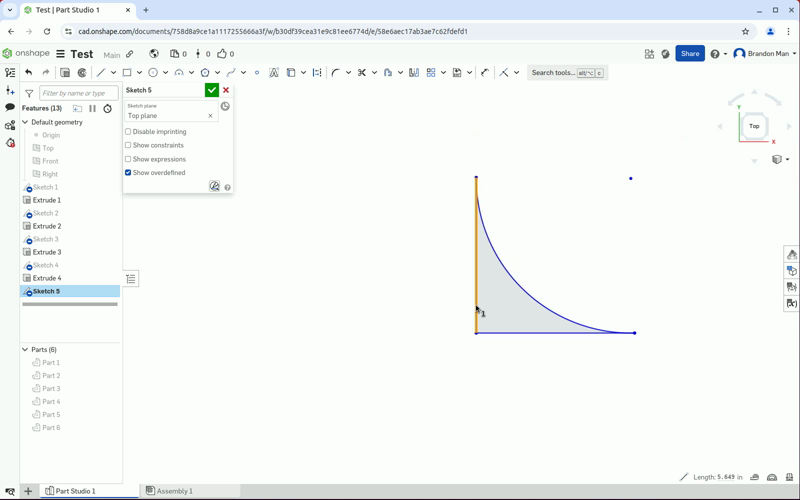
scroll(-6)
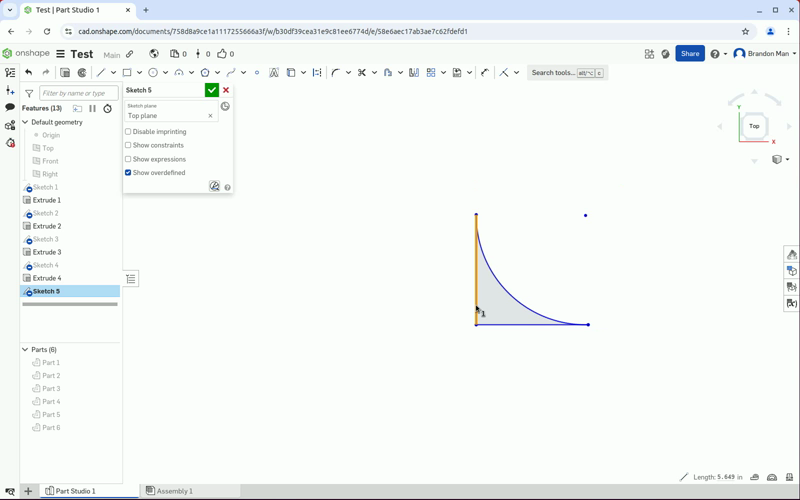
scroll(-6)
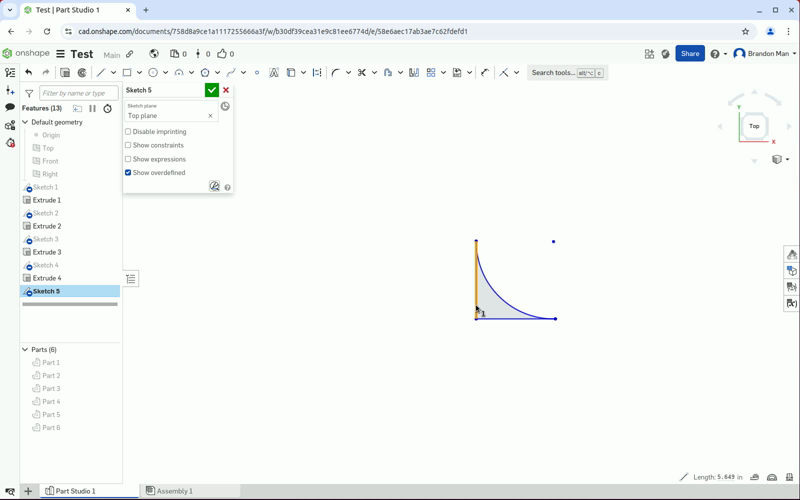
scroll(-6)
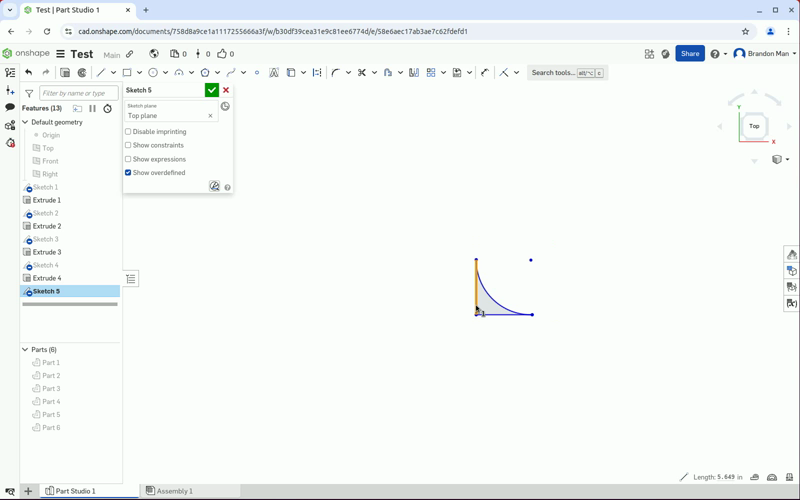
scroll(-6)
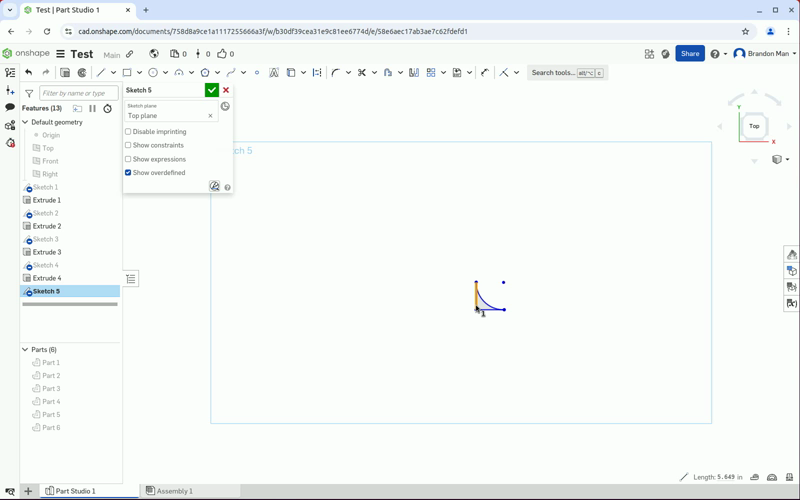
mouse_move(73, 352)
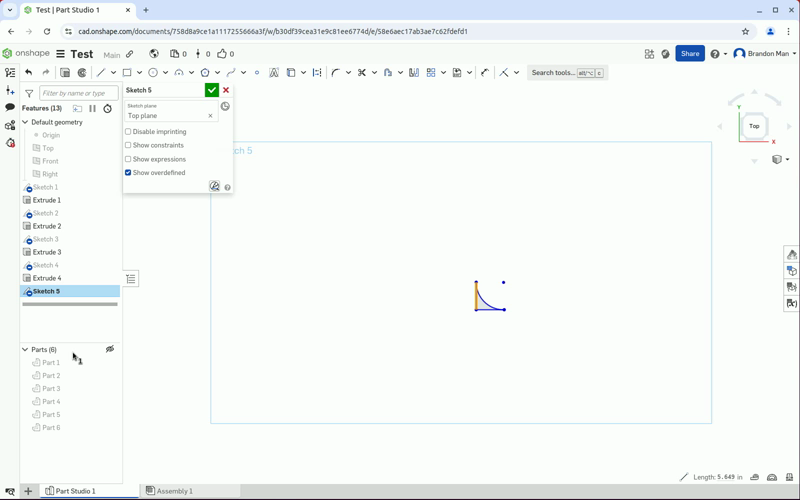
key(shift+y)
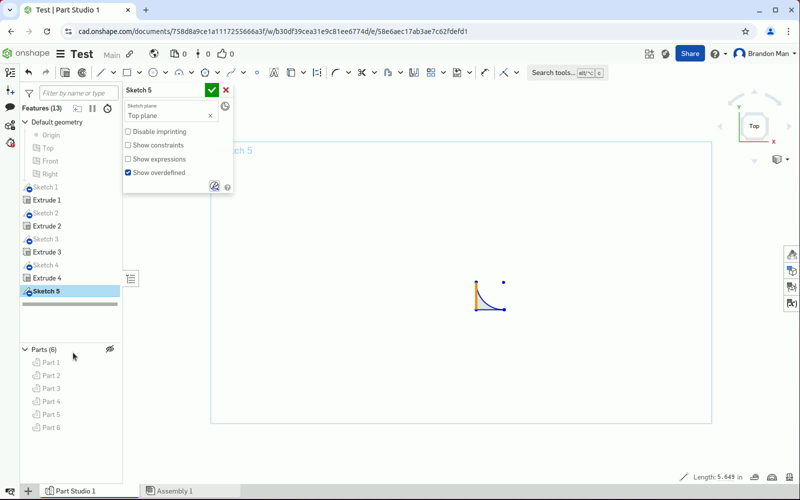
key(shift+e)
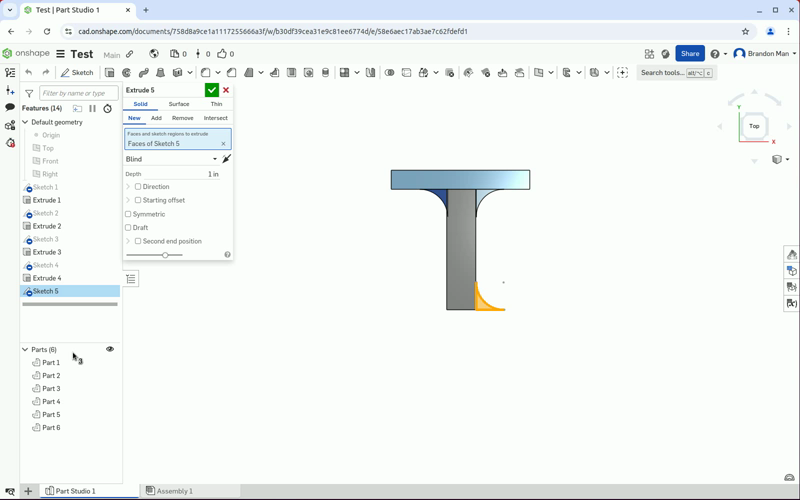
mouse_move(143, 106)
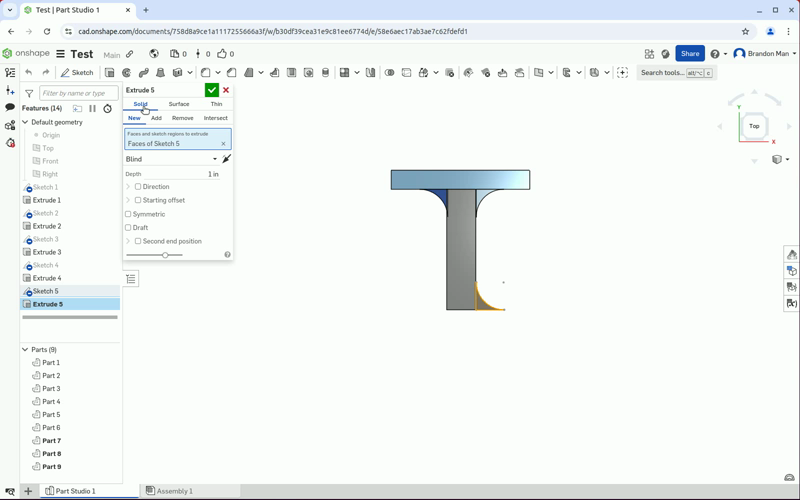
click(143, 106)
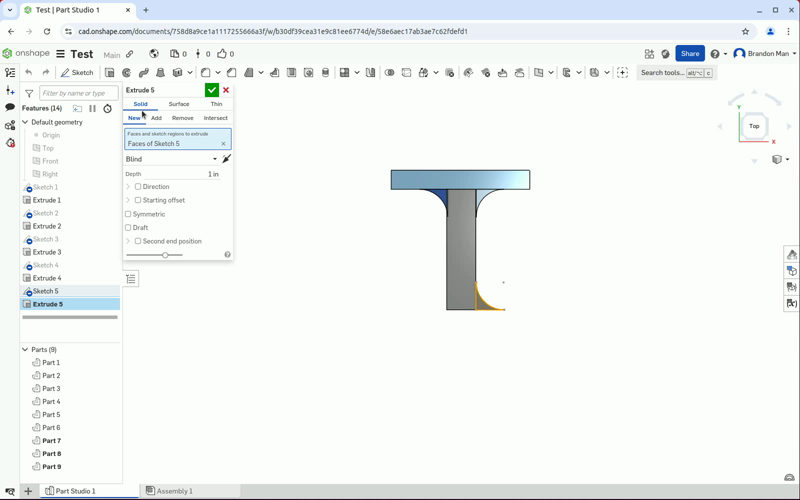
mouse_move(137, 120)
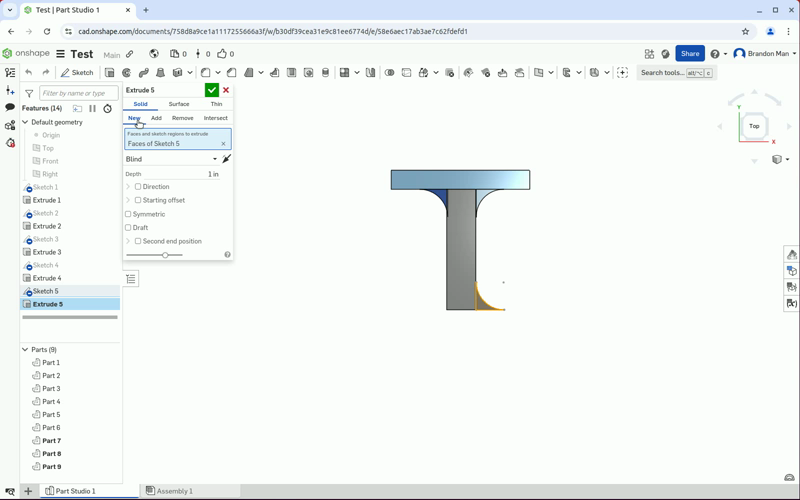
click(137, 120)
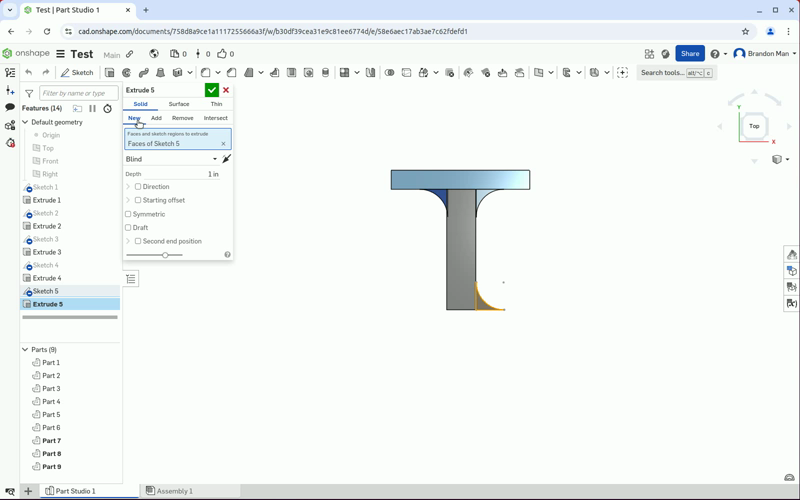
key(tab, 4)
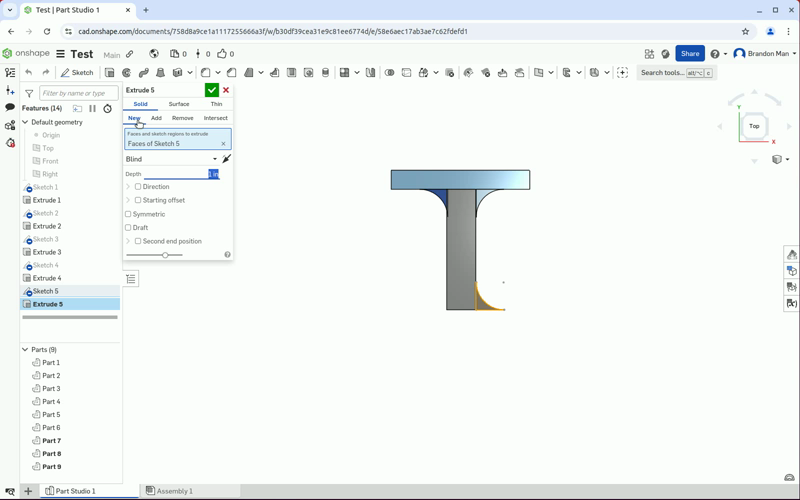
text(1.444)
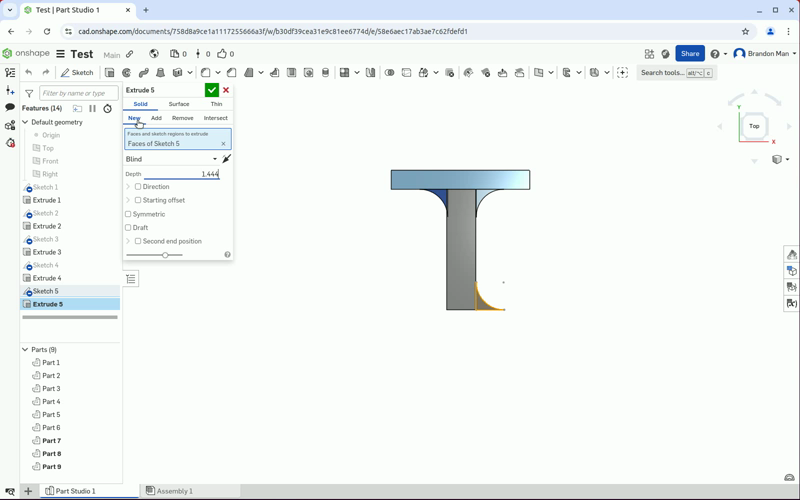
key(enter)
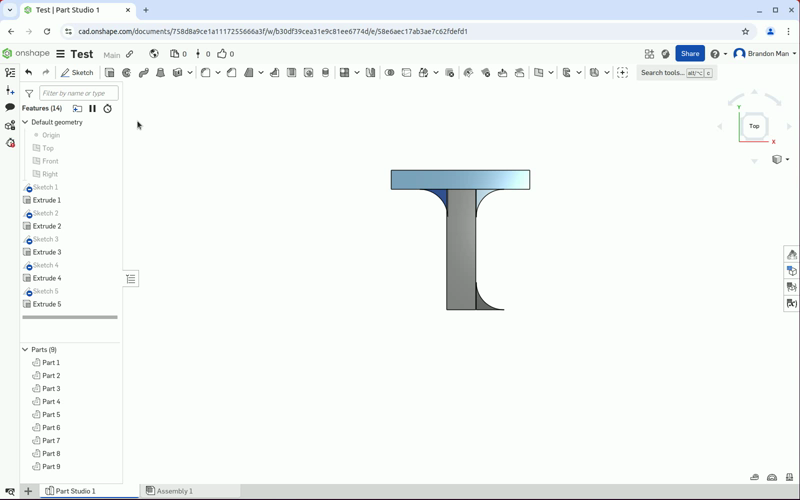
key(shift+h)
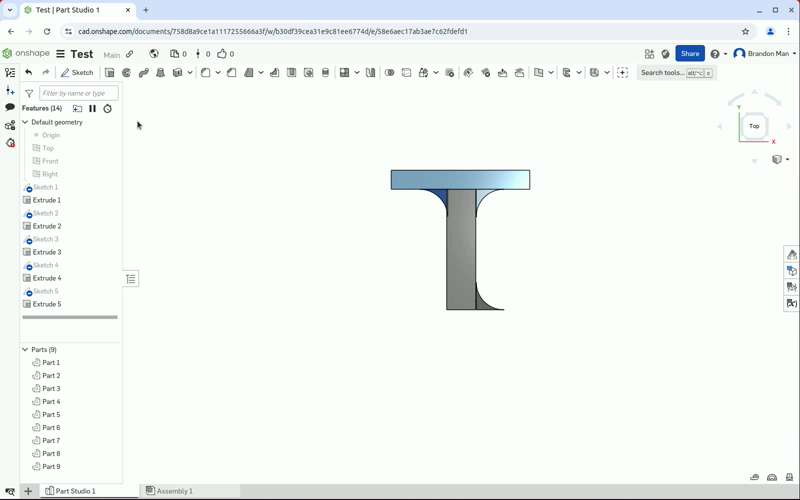
key(shift+h)
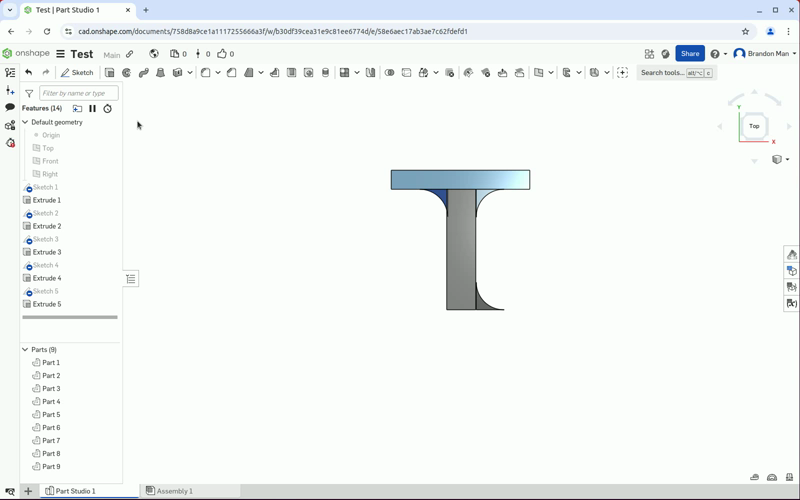
mouse_move(73, 189)
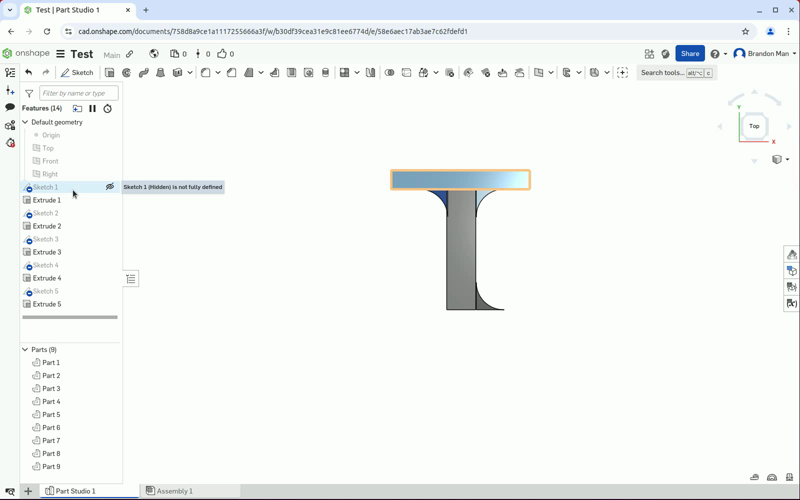
click(73, 189)
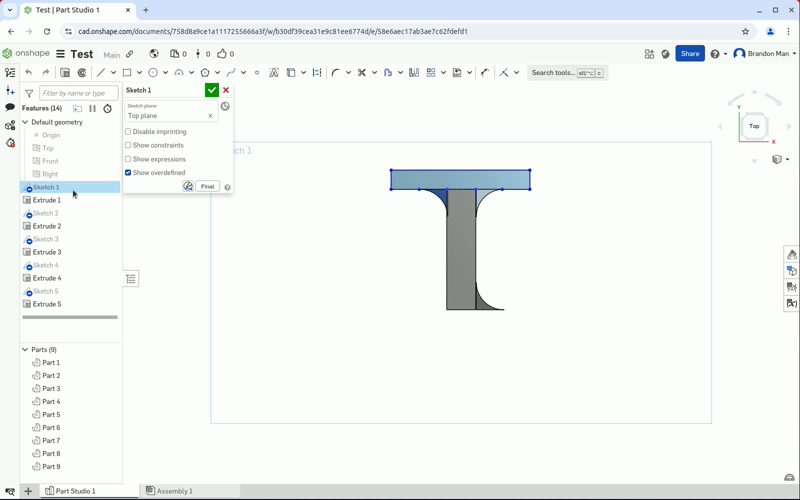
mouse_move(229, 92)
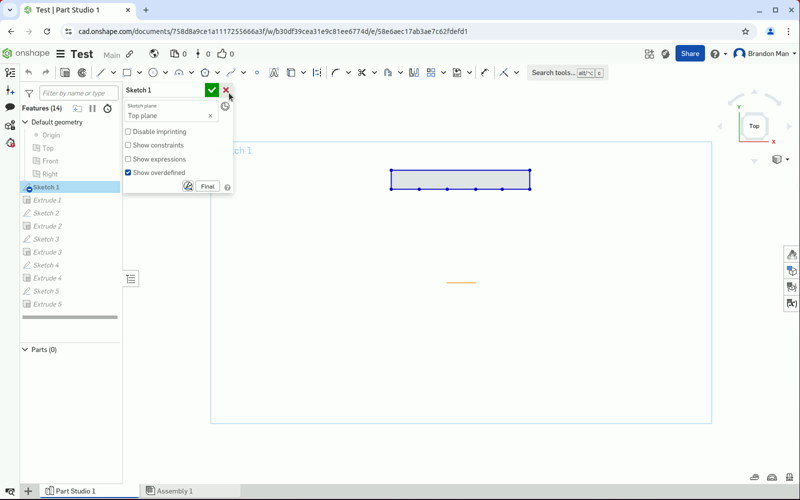
click(229, 92)
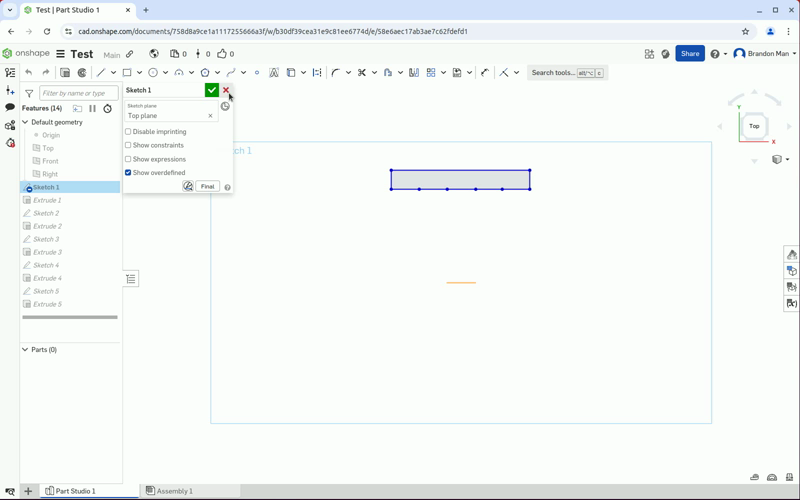
key(shift+s)
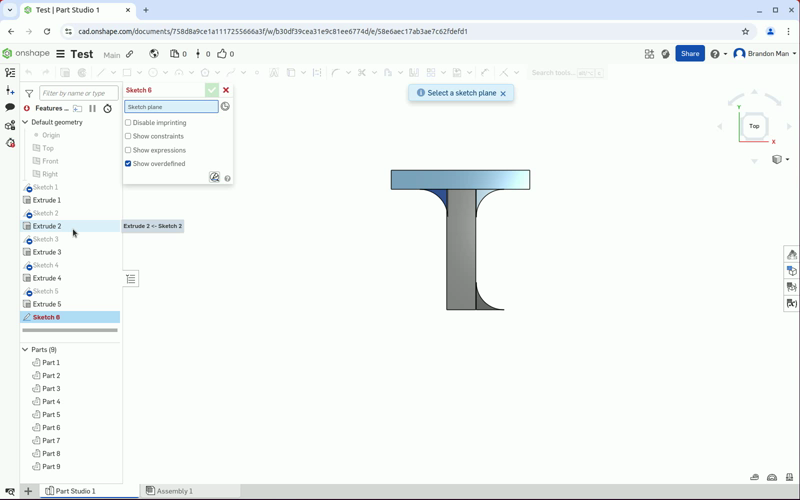
scroll(3)
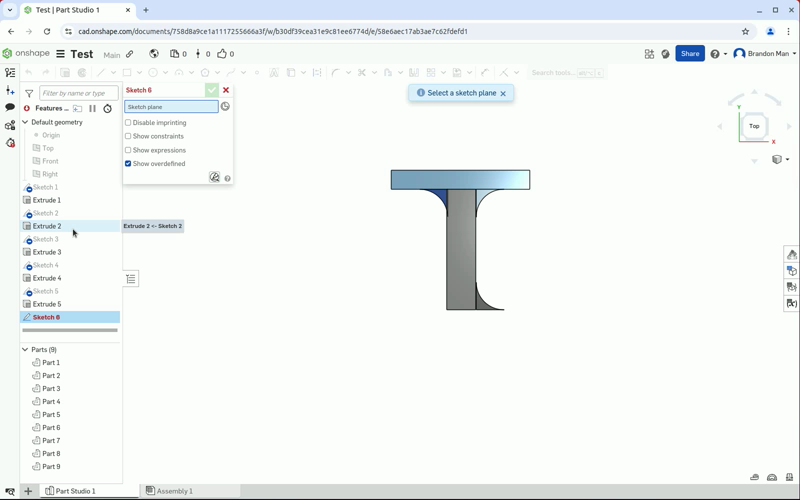
mouse_move(73, 150)
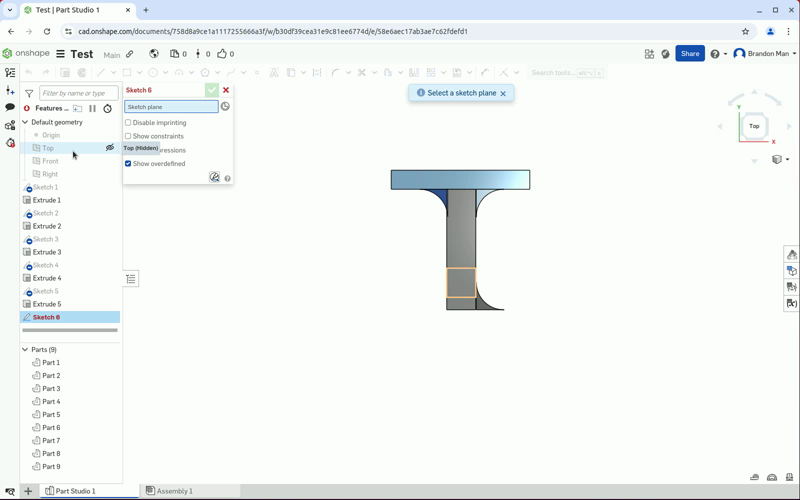
click(73, 150)
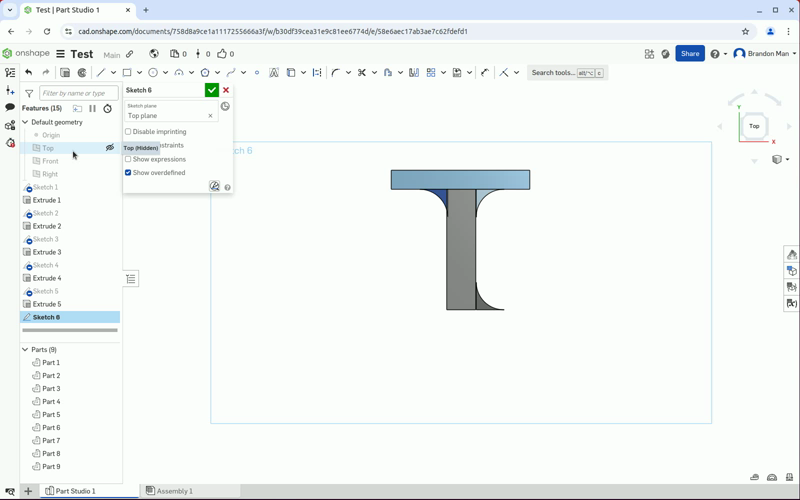
mouse_move(73, 352)
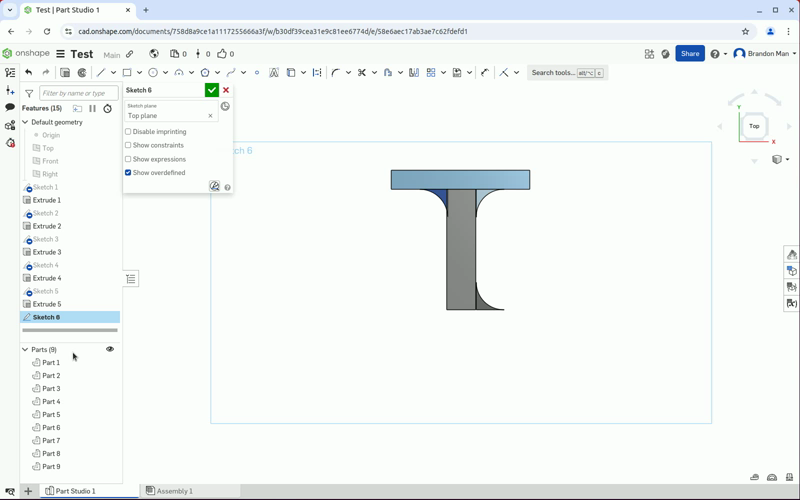
key(y)
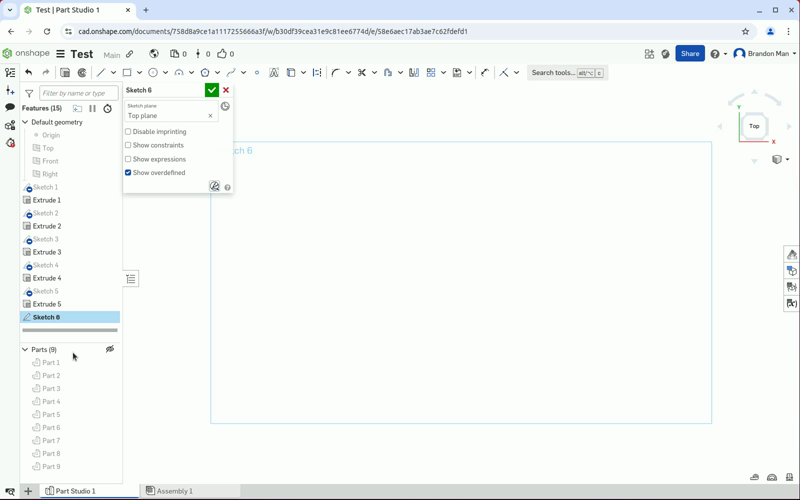
key(l)
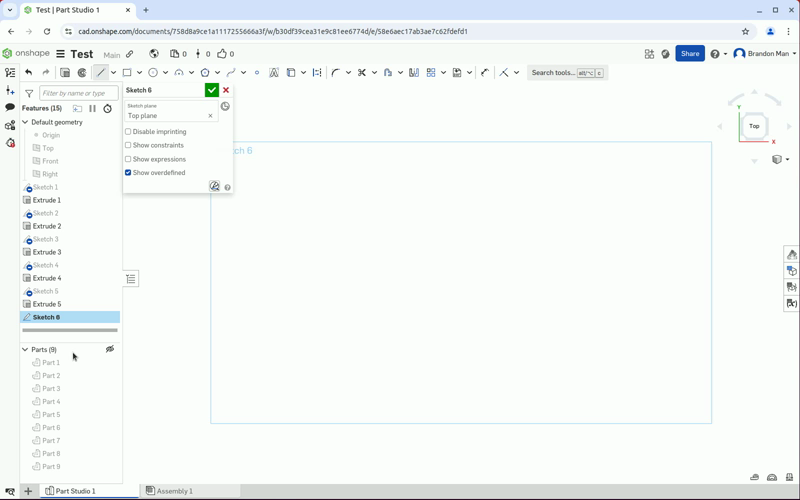
key_down(shift)
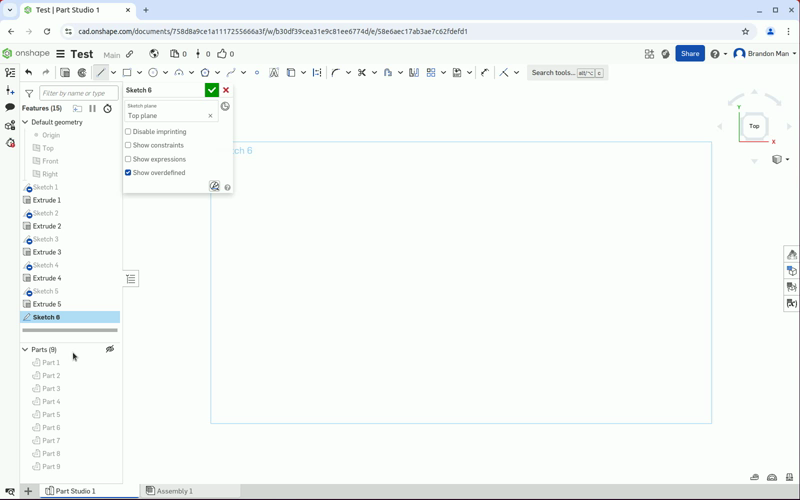
mouse_move(419, 309)
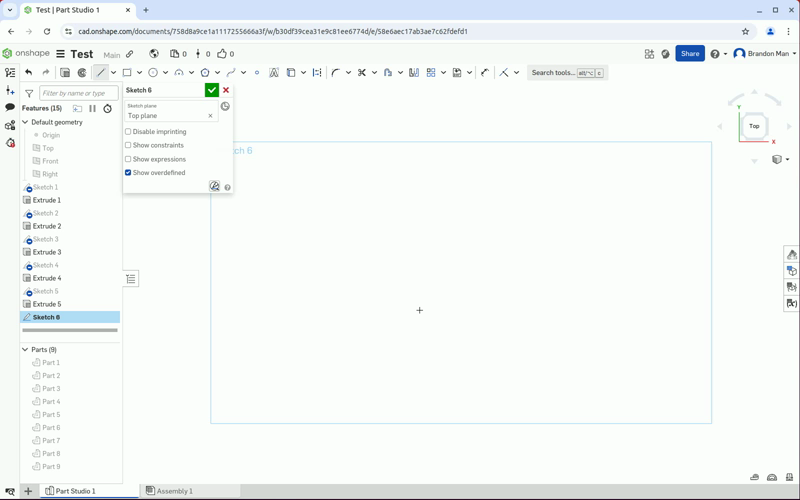
click(419, 309)
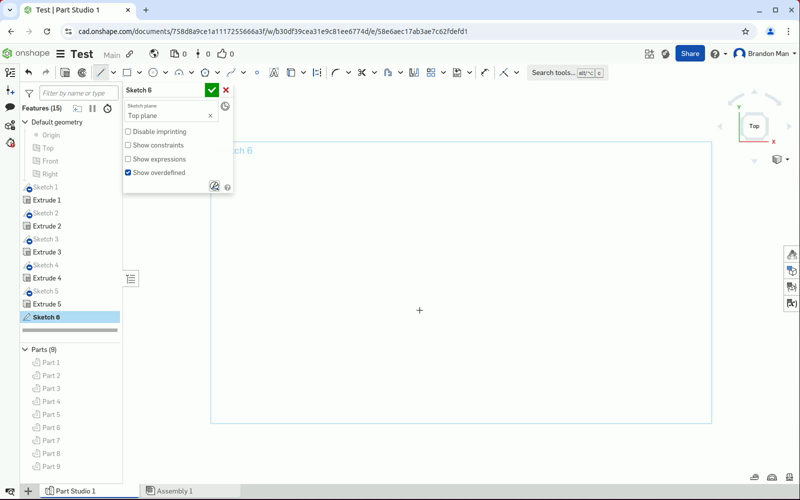
key_up(shift)
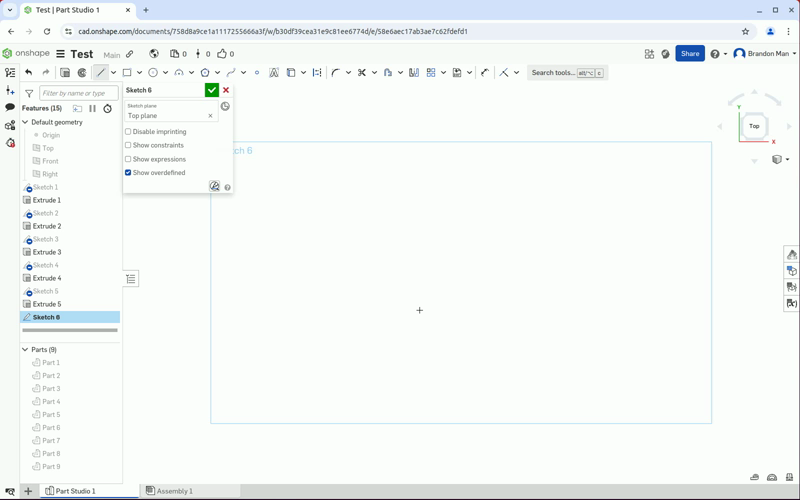
key_down(shift)
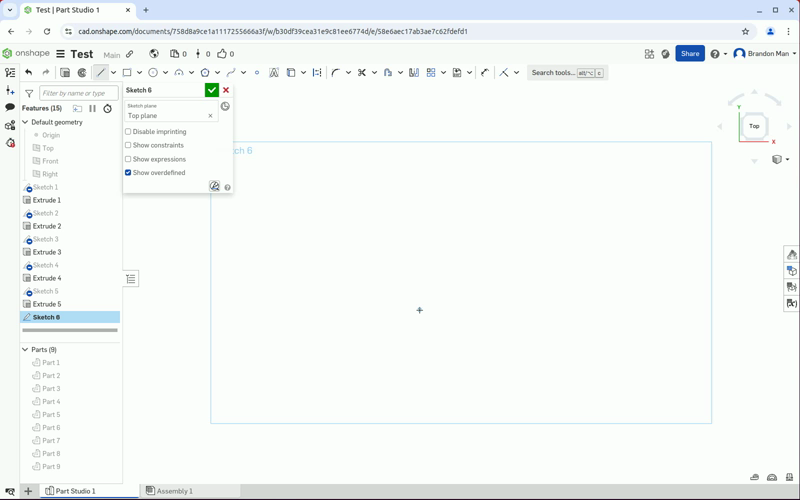
mouse_move(449, 309)
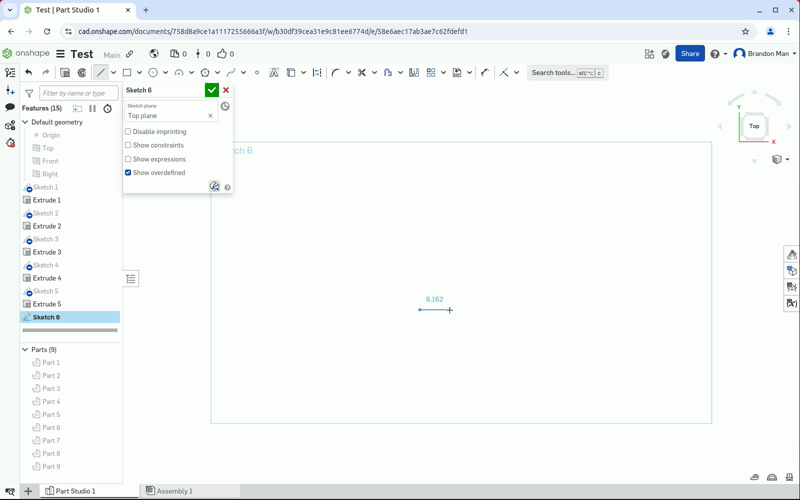
mouse_move(447, 309)
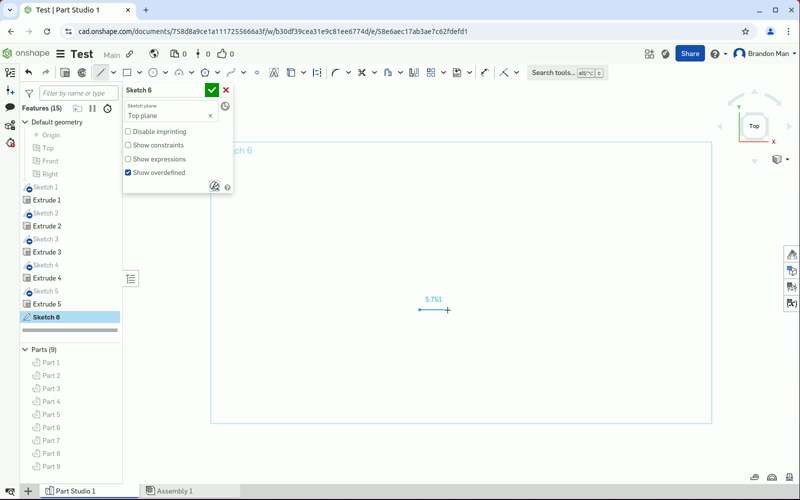
click(447, 309)
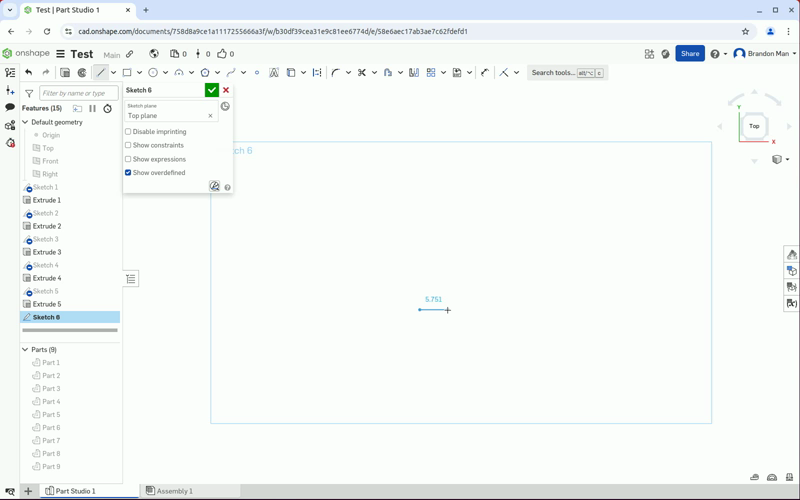
key_up(shift)
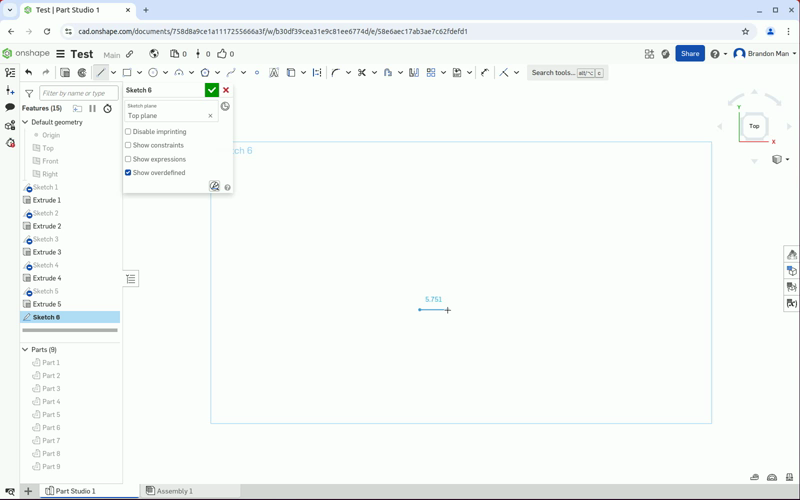
key_down(shift)
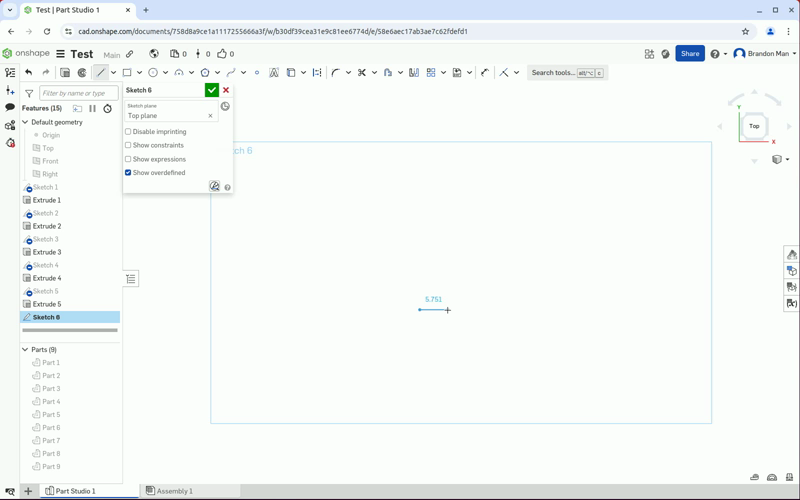
mouse_move(477, 309)
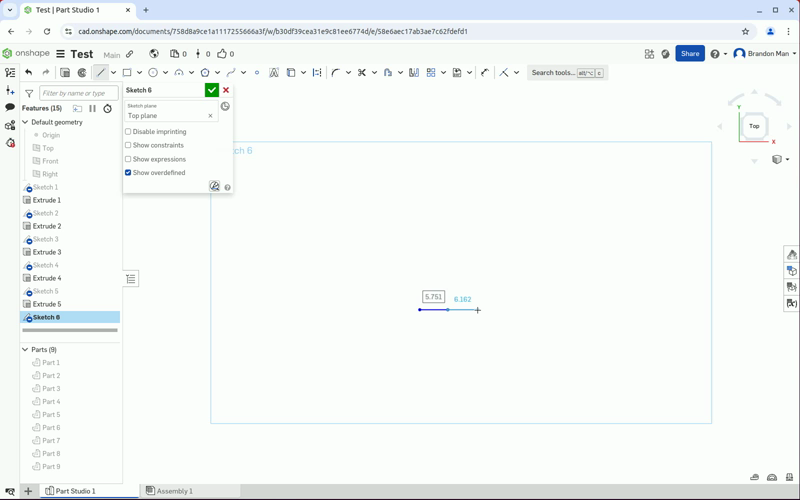
mouse_move(447, 282)
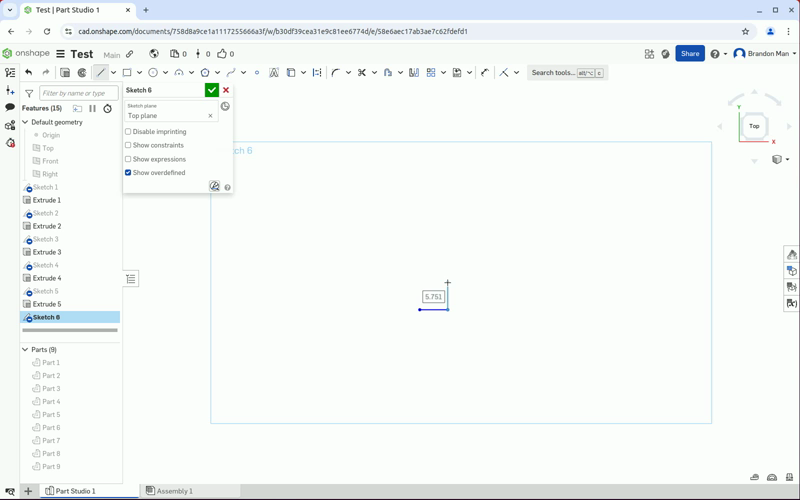
click(447, 282)
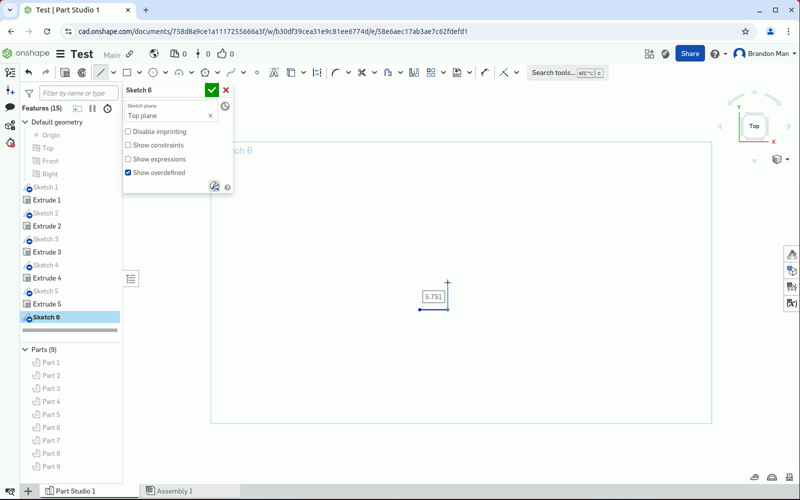
key_up(shift)
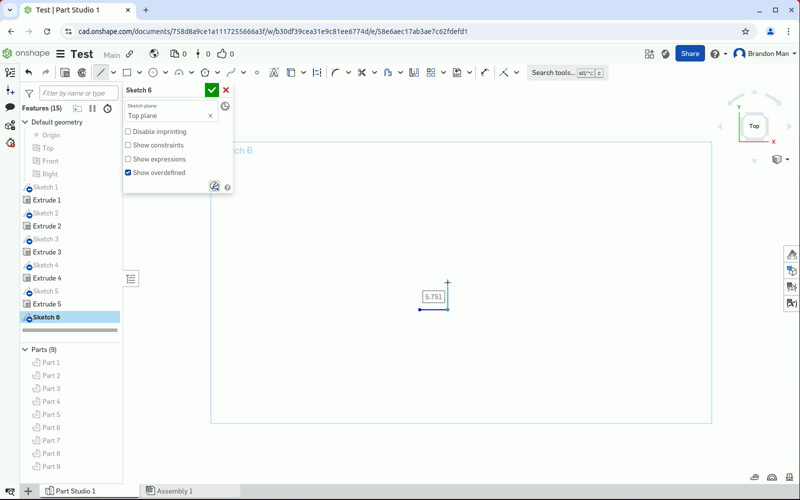
key(esc)
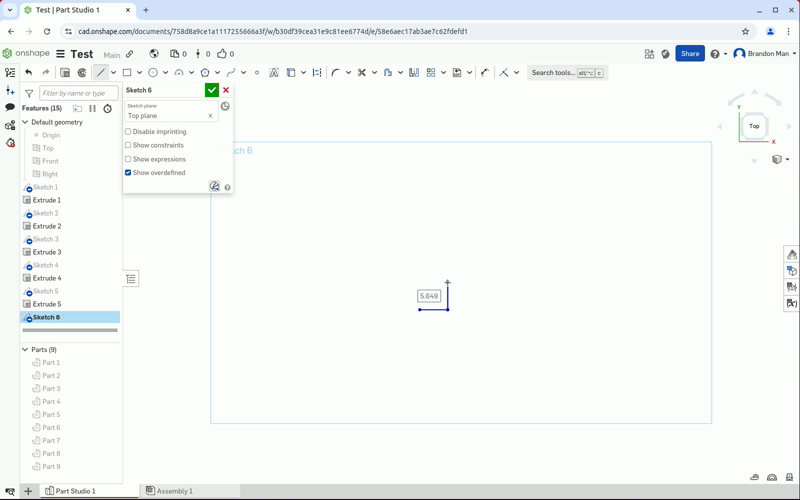
key(a)
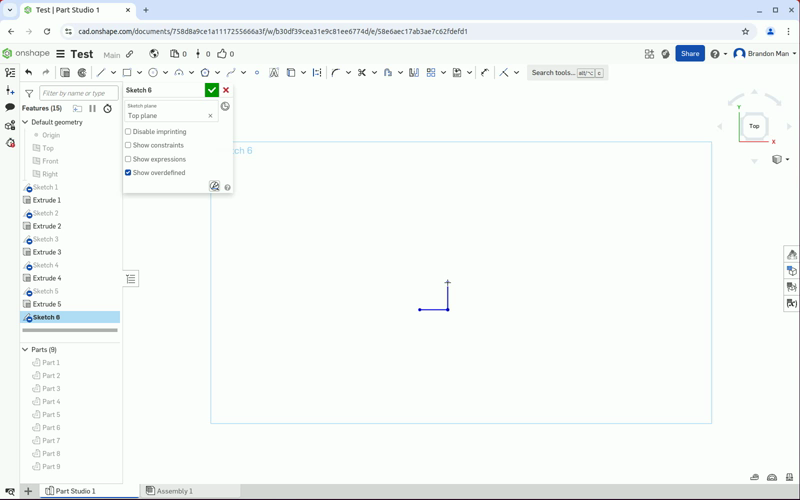
mouse_move(447, 282)
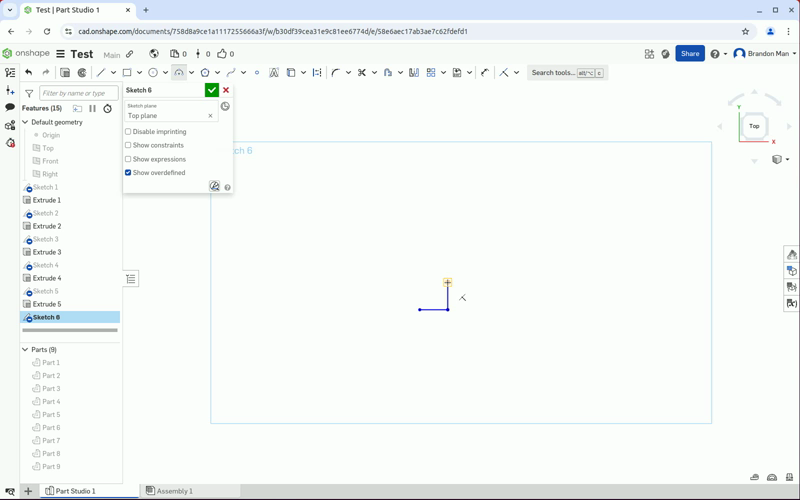
click(447, 282)
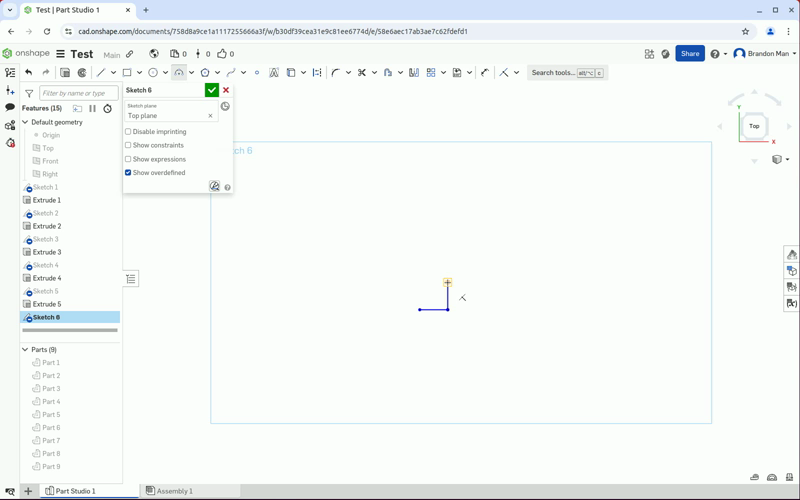
mouse_move(419, 309)
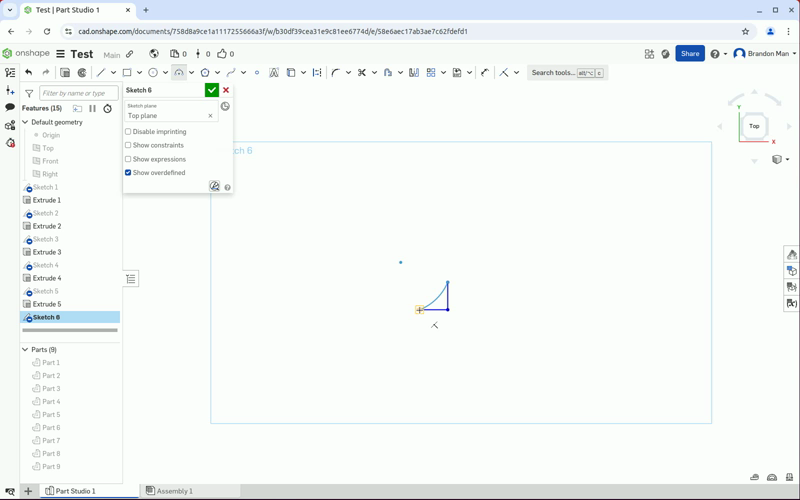
click(419, 309)
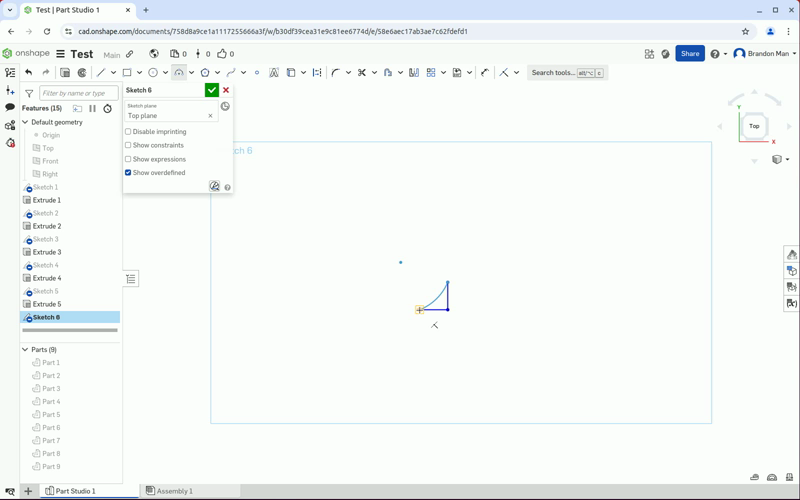
key_down(shift)
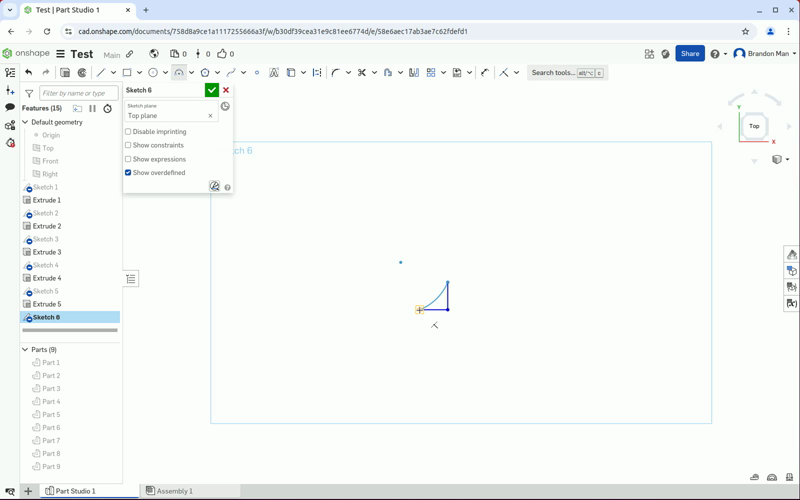
mouse_move(439, 301)
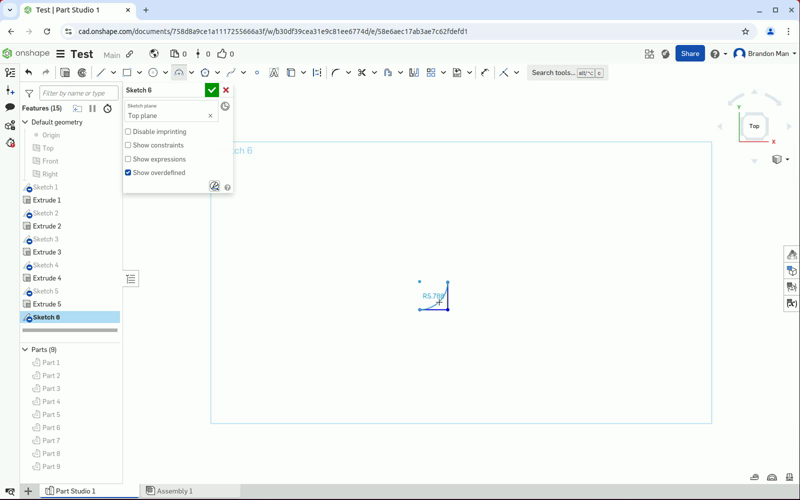
click(439, 301)
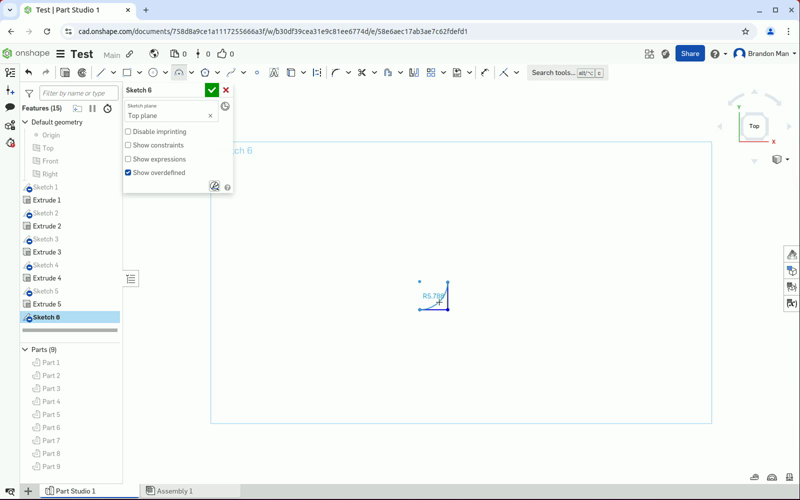
key_up(shift)
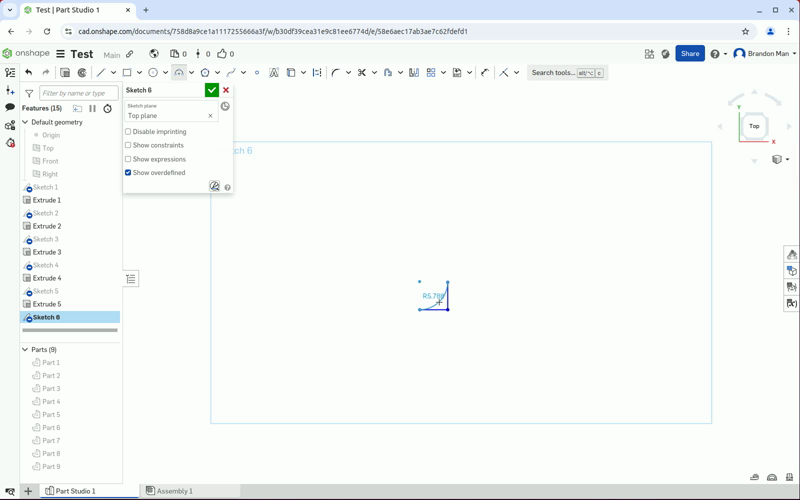
key(esc)
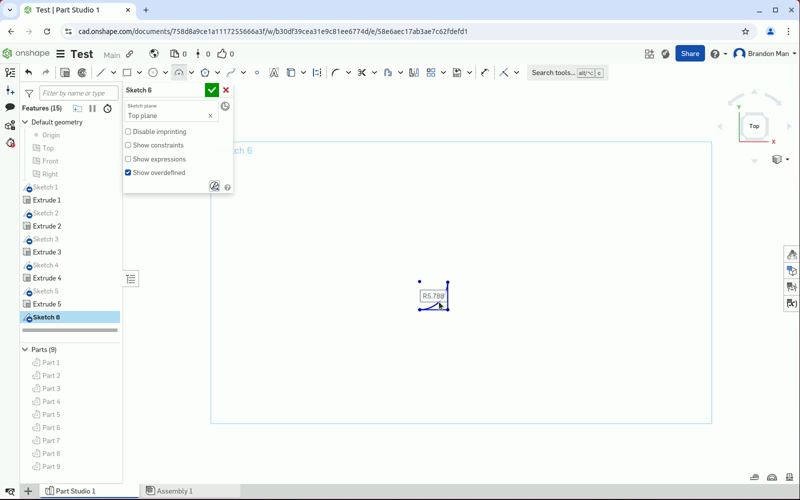
mouse_move(442, 301)
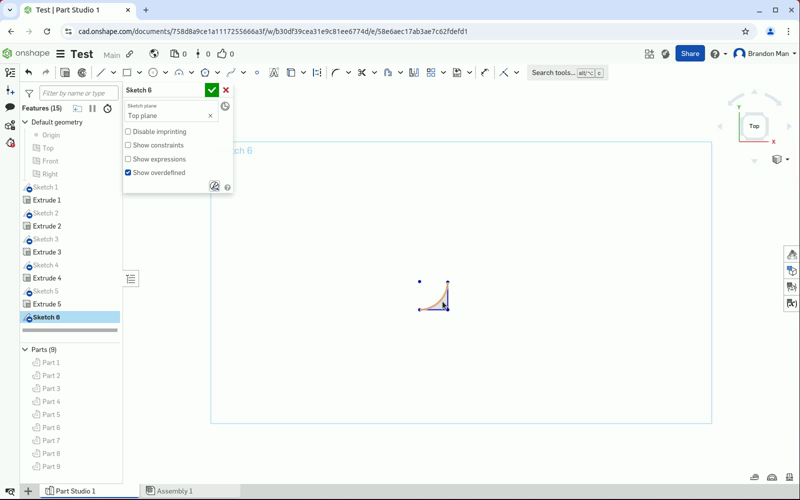
scroll(6)
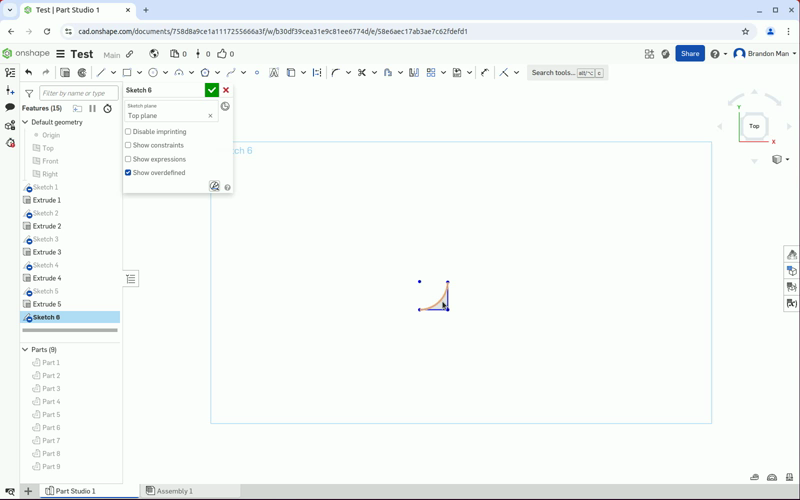
scroll(6)
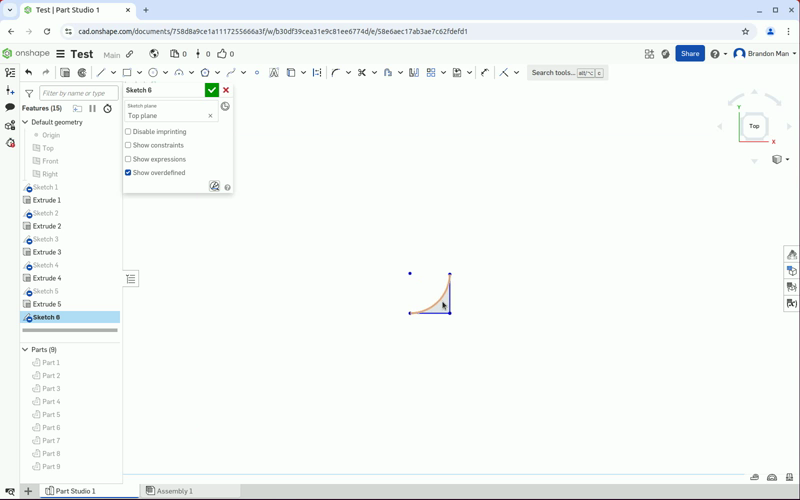
scroll(6)
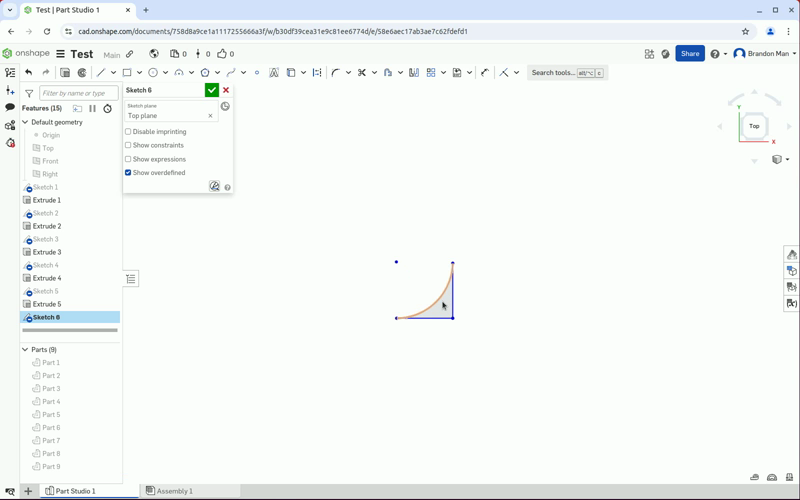
scroll(6)
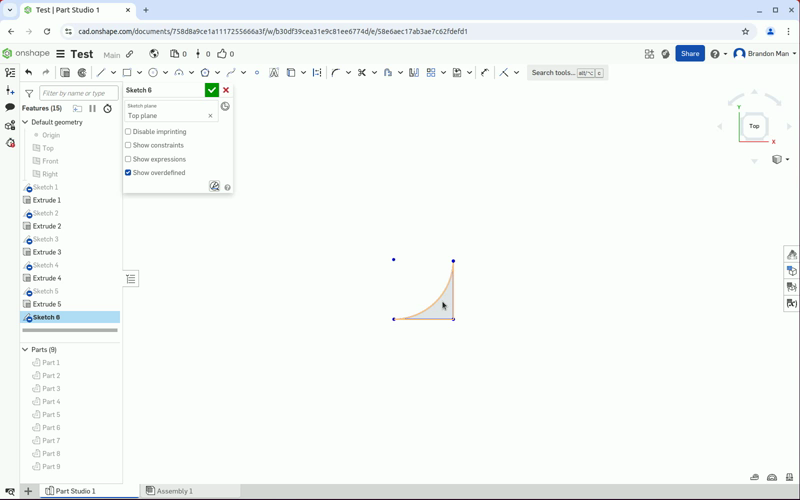
scroll(6)
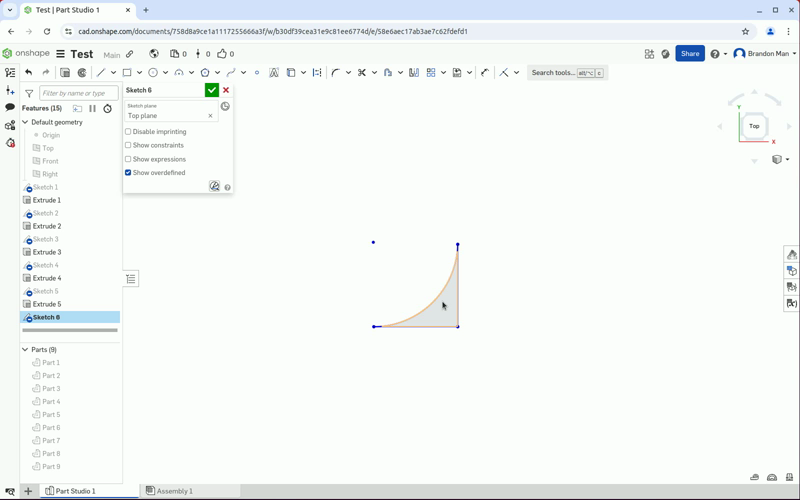
scroll(6)
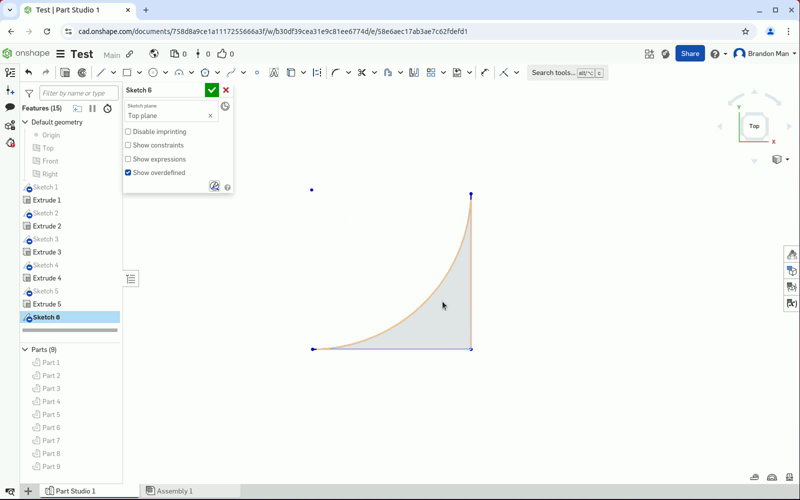
scroll(6)
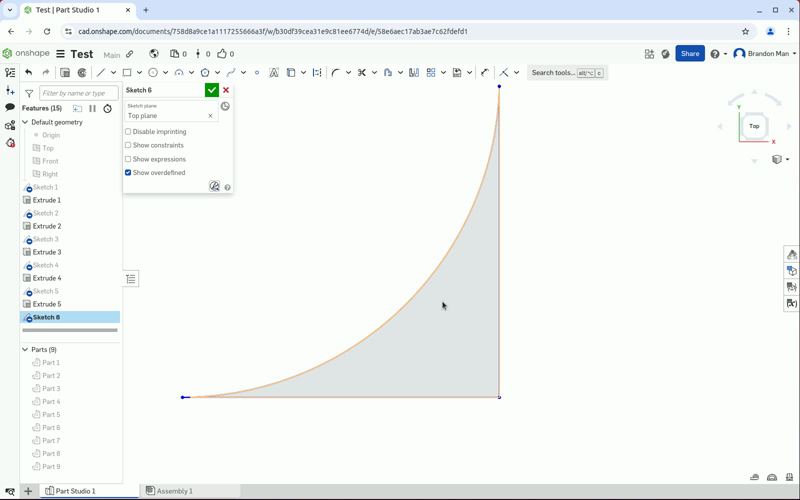
click(442, 301)
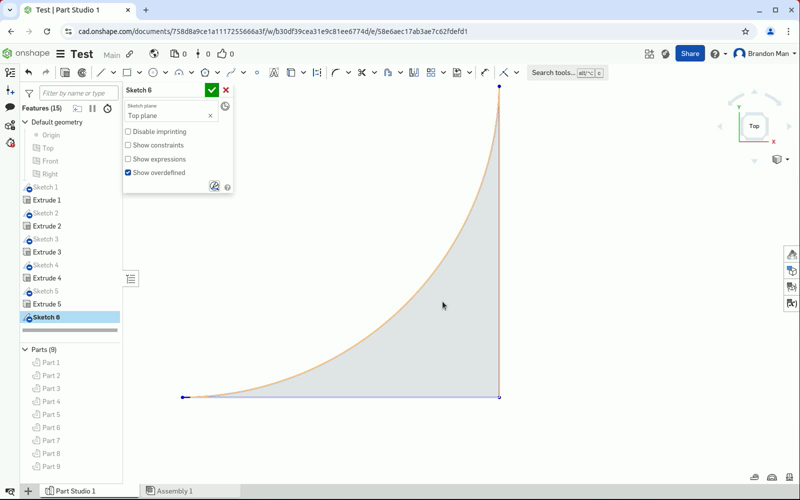
scroll(-6)
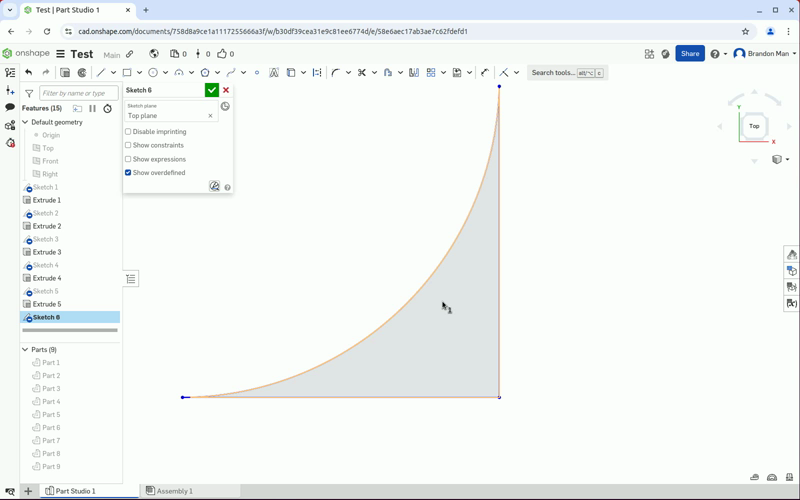
scroll(-6)
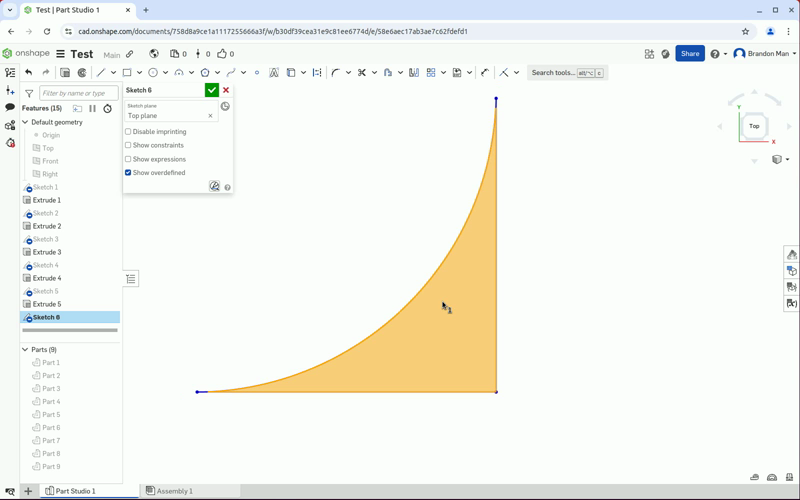
scroll(-6)
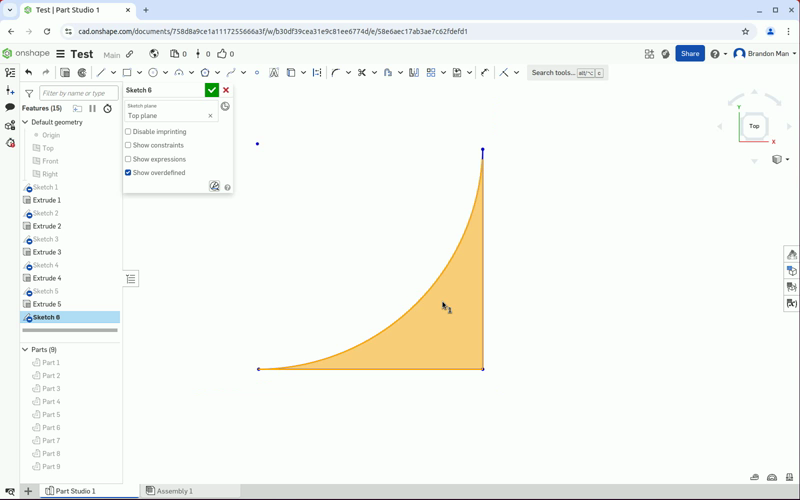
scroll(-6)
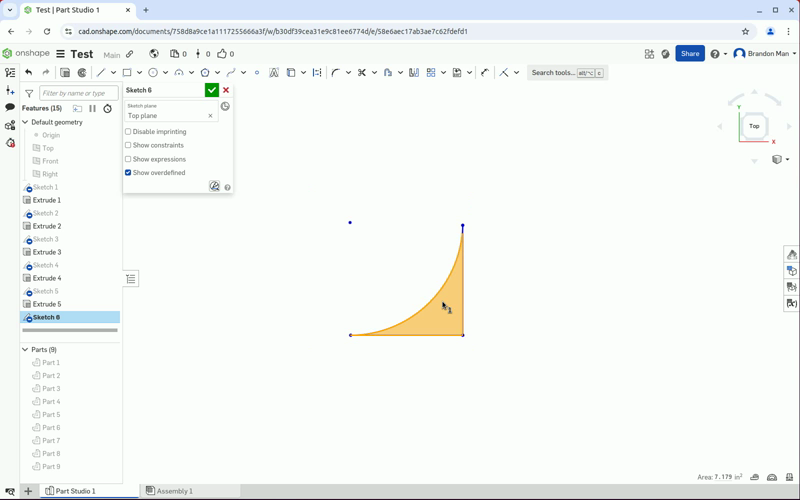
scroll(-6)
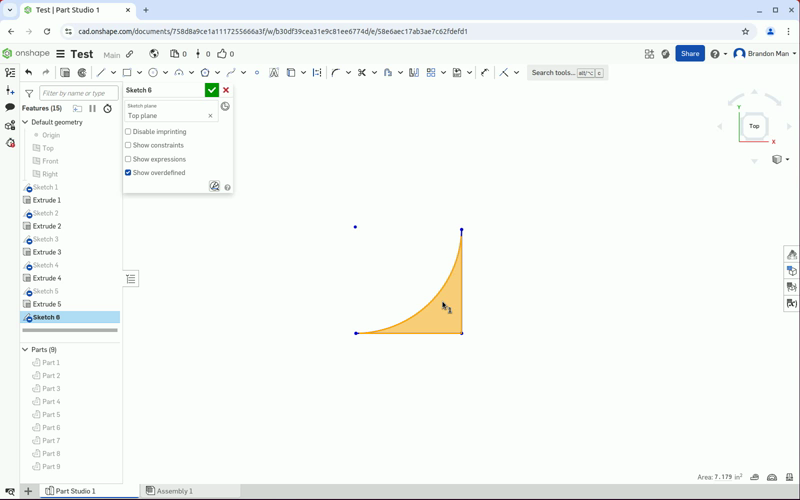
scroll(-6)
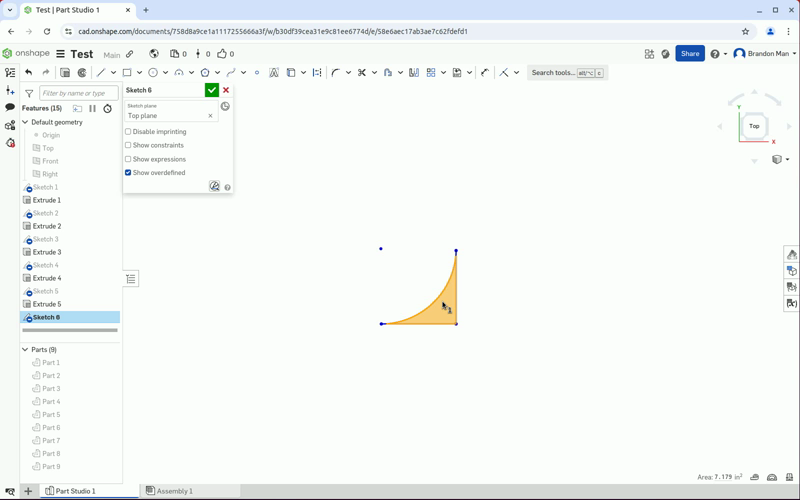
scroll(-6)
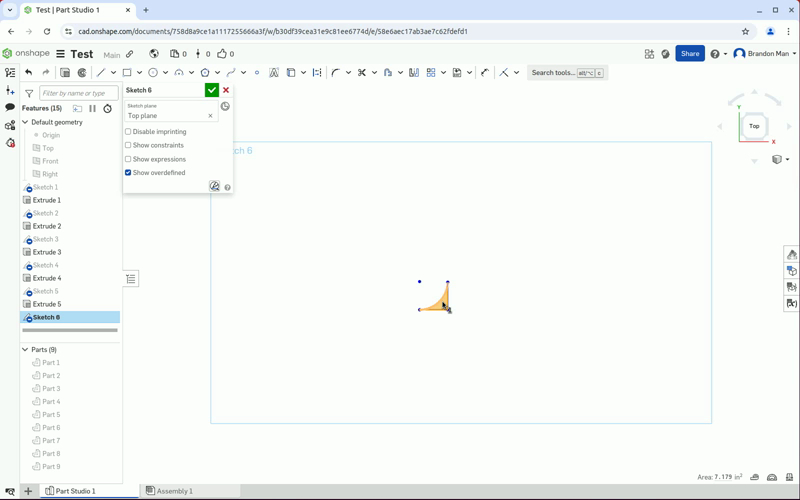
mouse_move(73, 352)
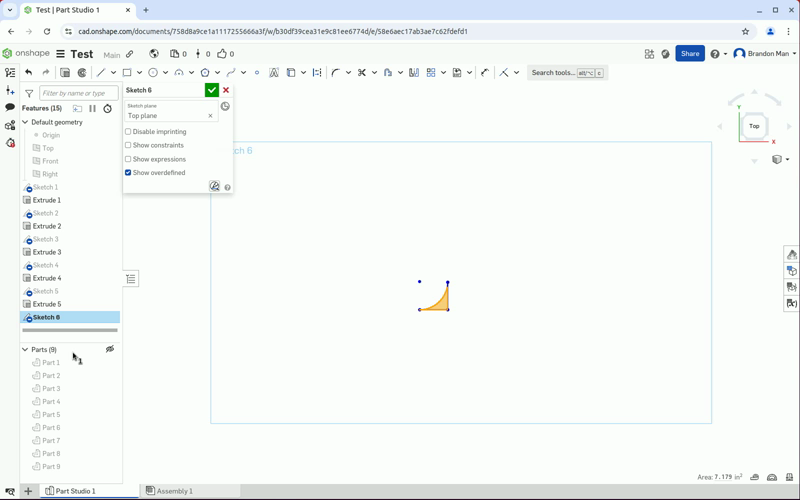
key(shift+y)
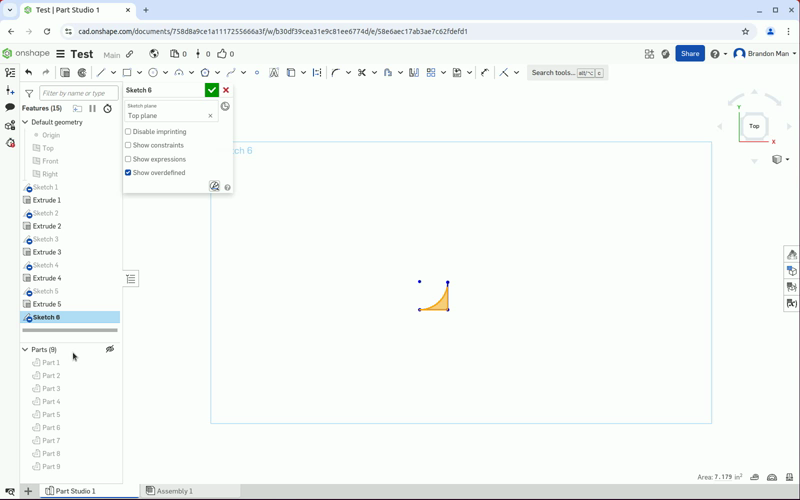
key(shift+e)
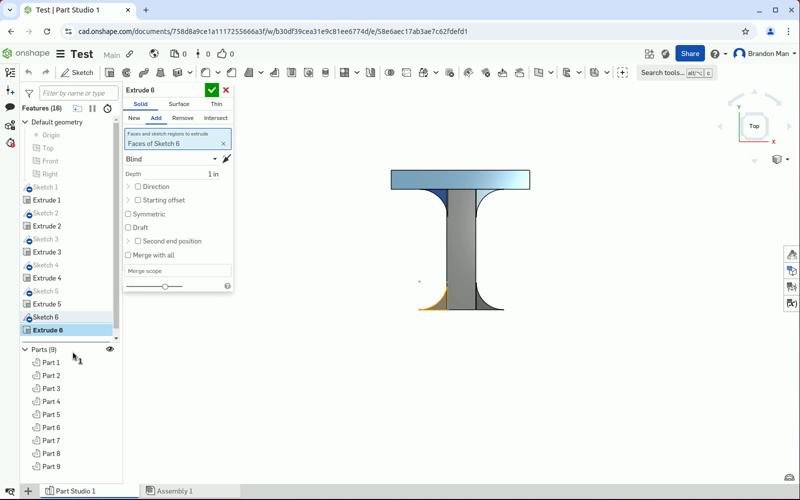
mouse_move(143, 106)
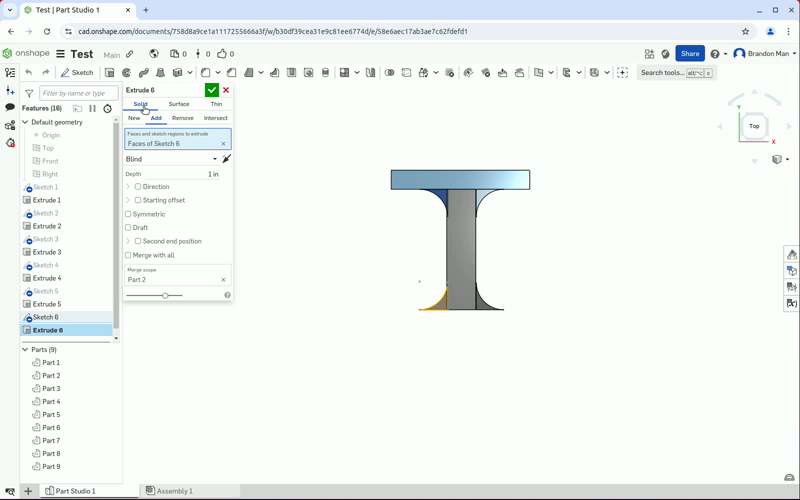
click(143, 106)
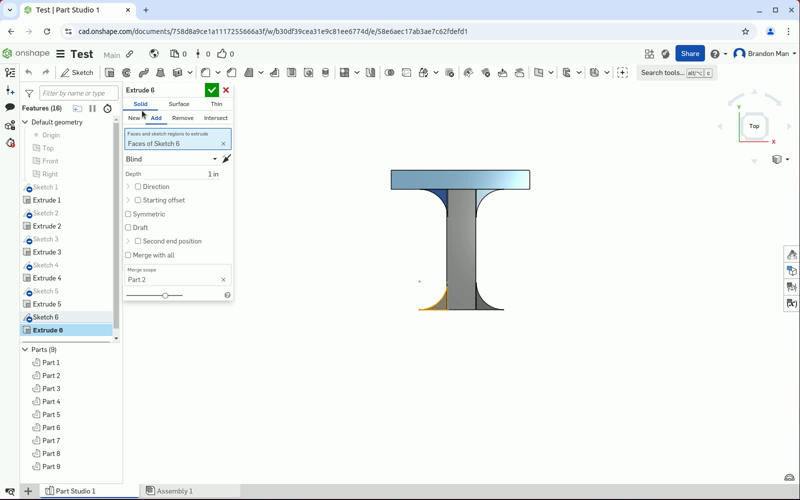
mouse_move(137, 120)
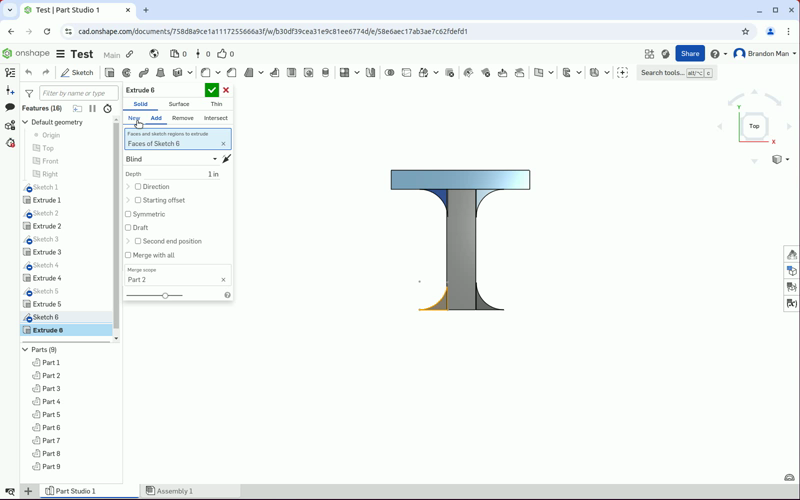
click(137, 120)
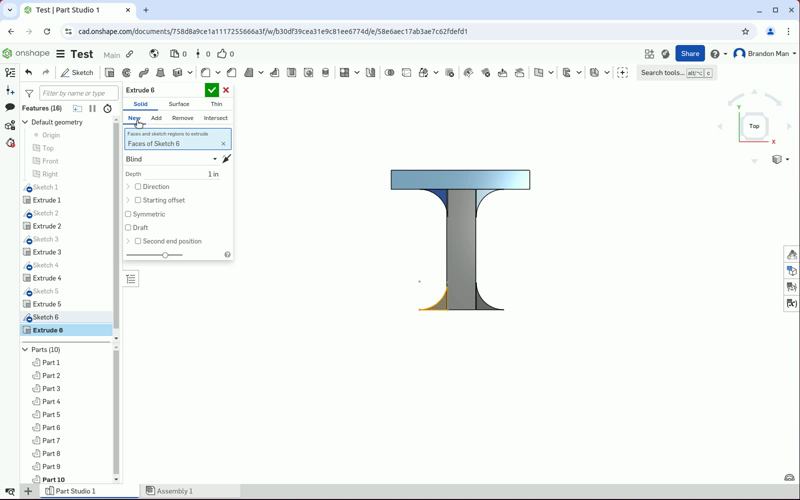
key(tab, 4)
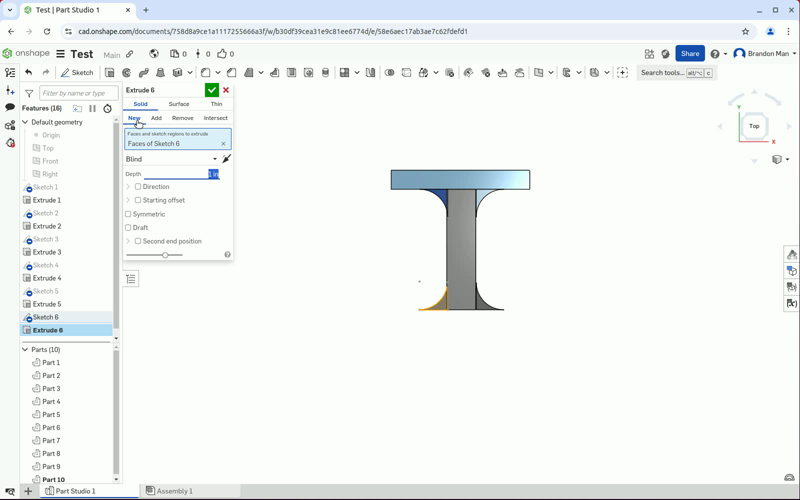
text(1.444)
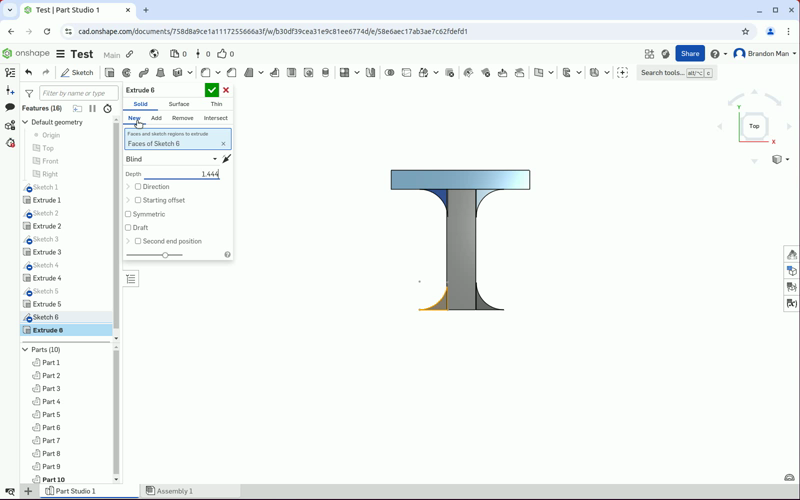
key(enter)
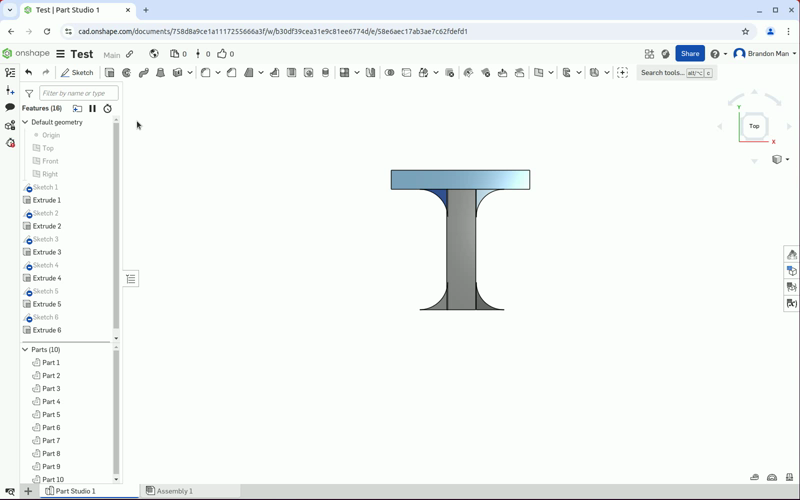
key(shift+h)
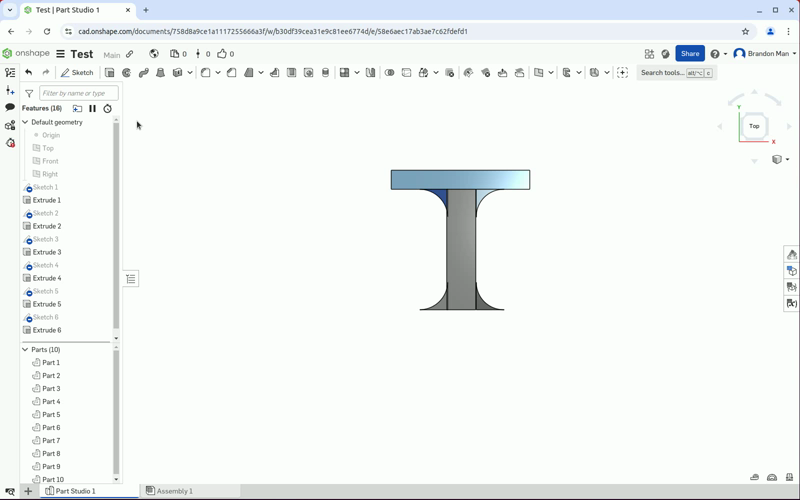
key(shift+h)
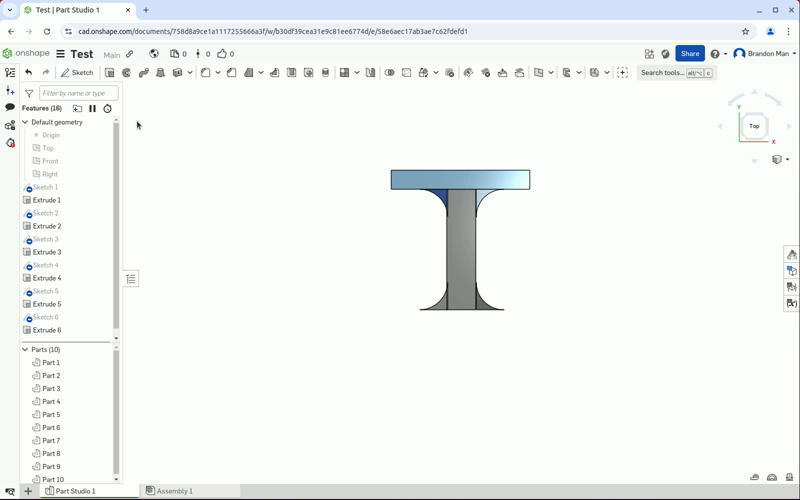
mouse_move(69, 189)
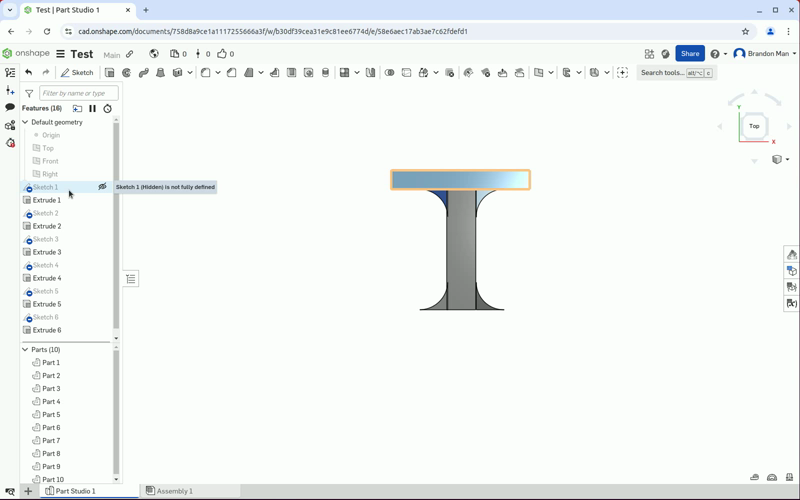
click(69, 189)
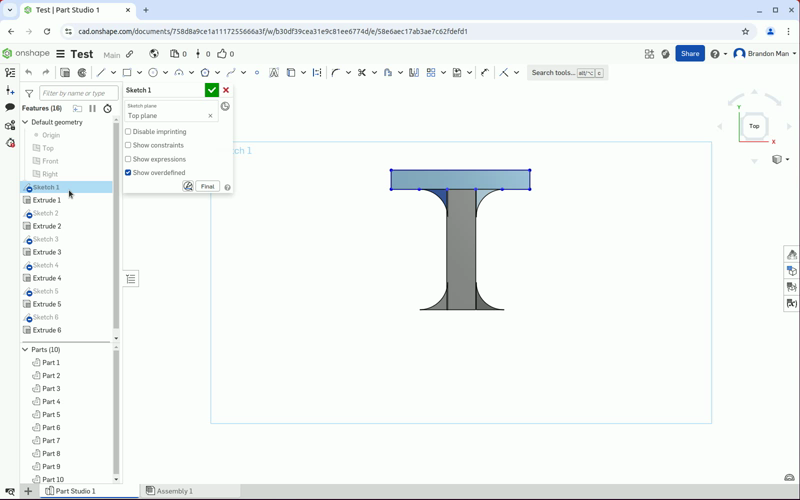
mouse_move(229, 92)
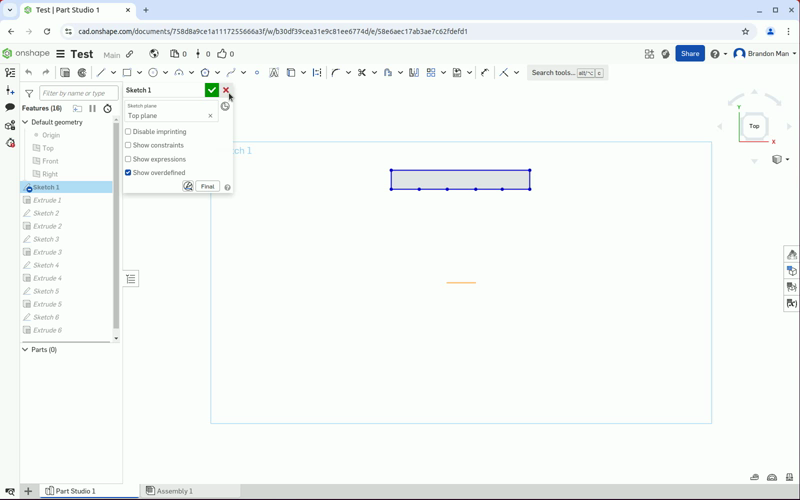
click(229, 92)
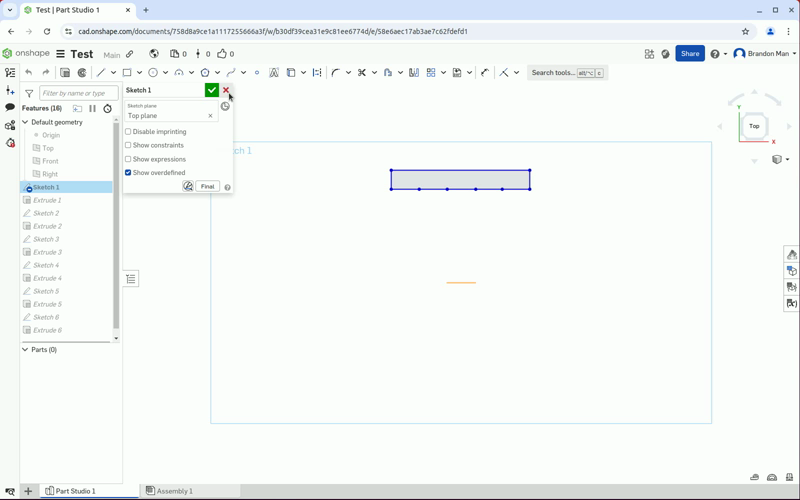
key(shift+s)
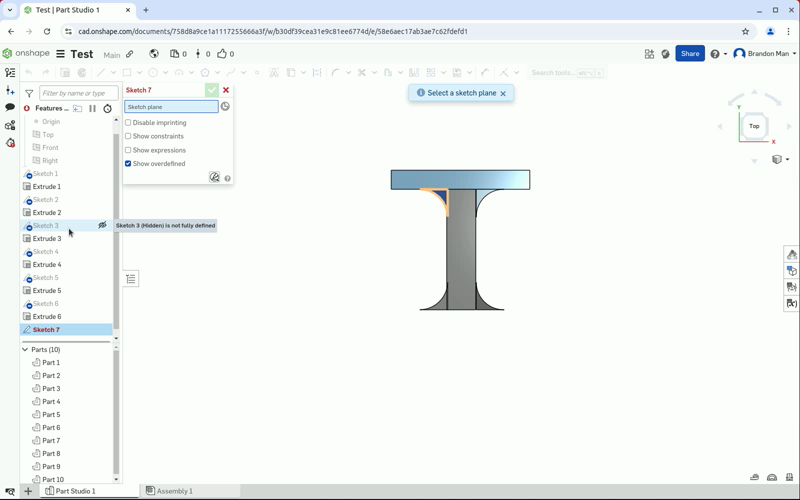
scroll(3)
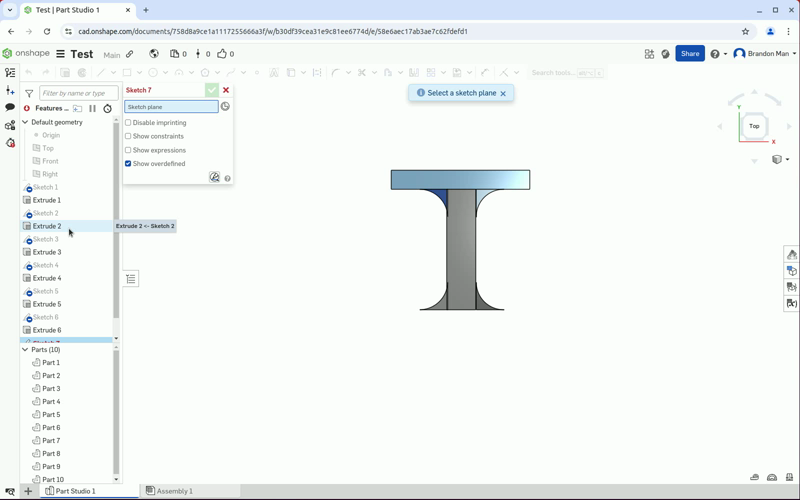
mouse_move(69, 150)
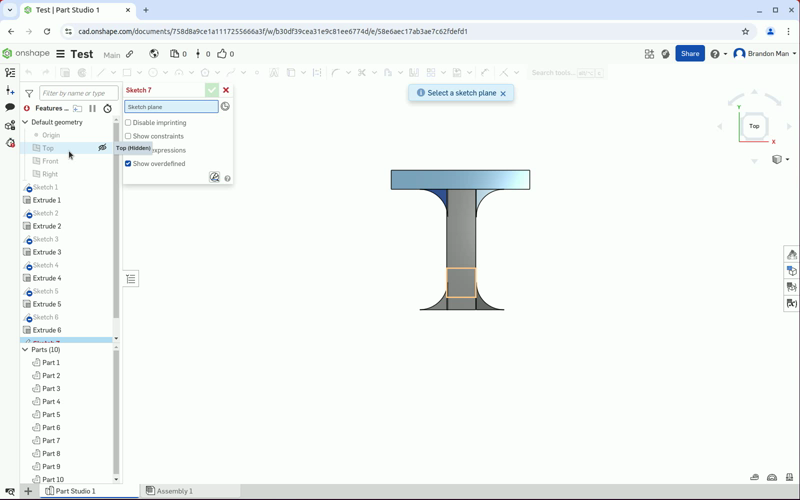
click(69, 150)
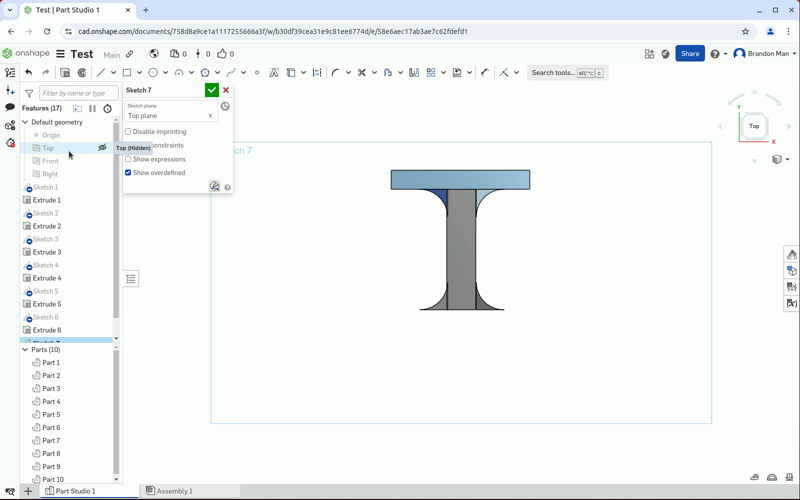
mouse_move(69, 352)
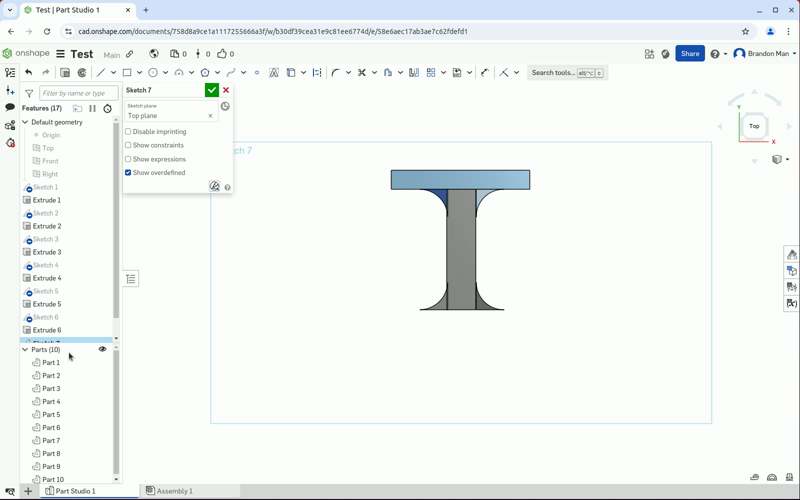
key(y)
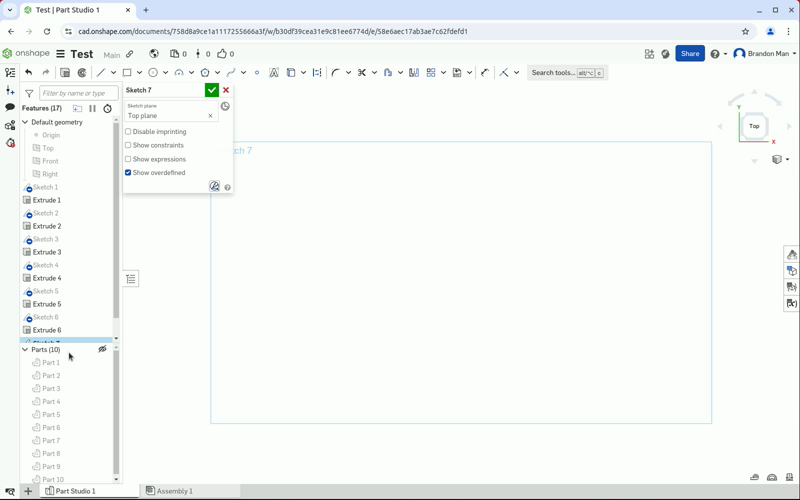
key(l)
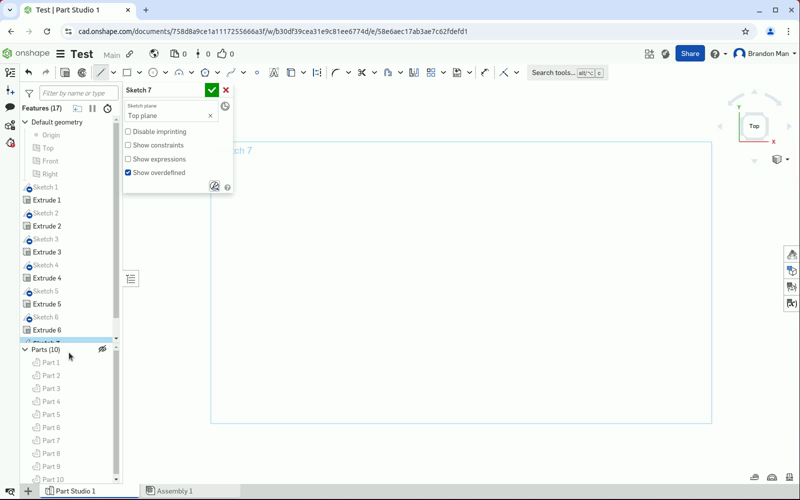
key_down(shift)
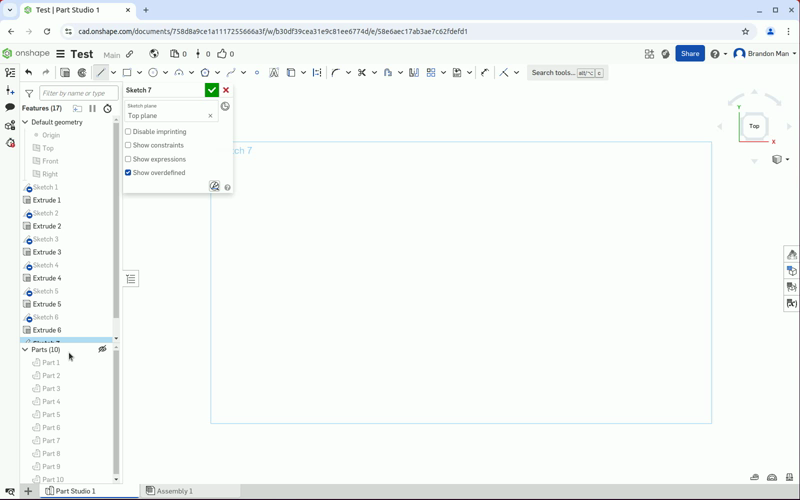
mouse_move(391, 329)
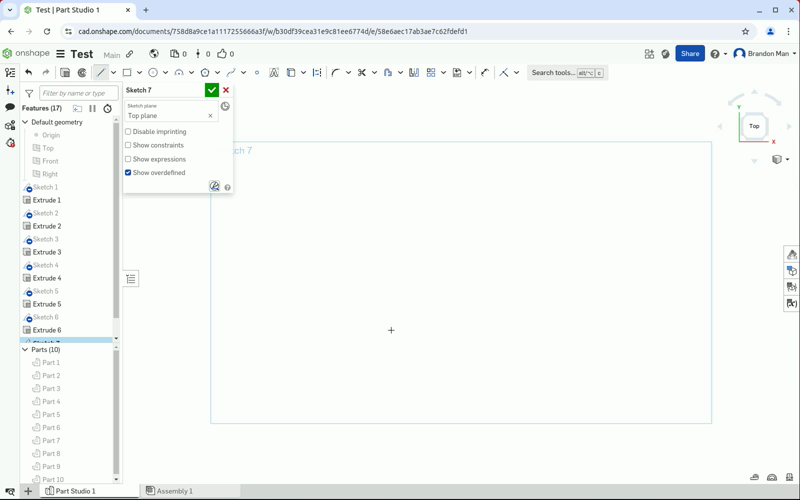
click(391, 329)
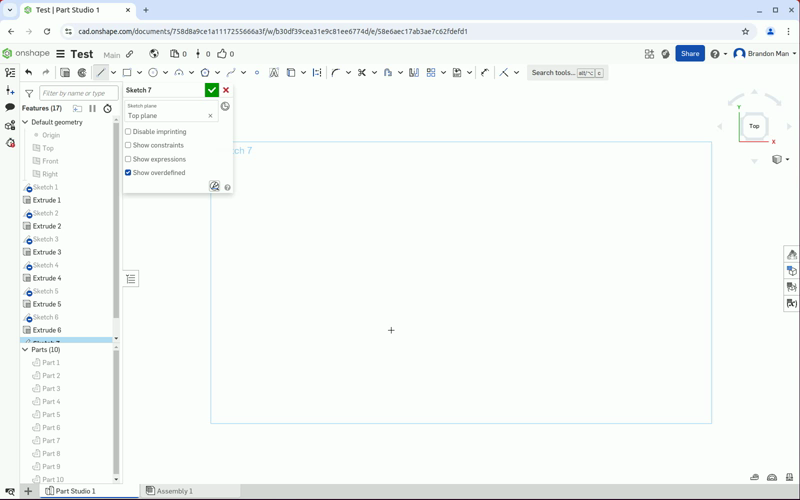
key_up(shift)
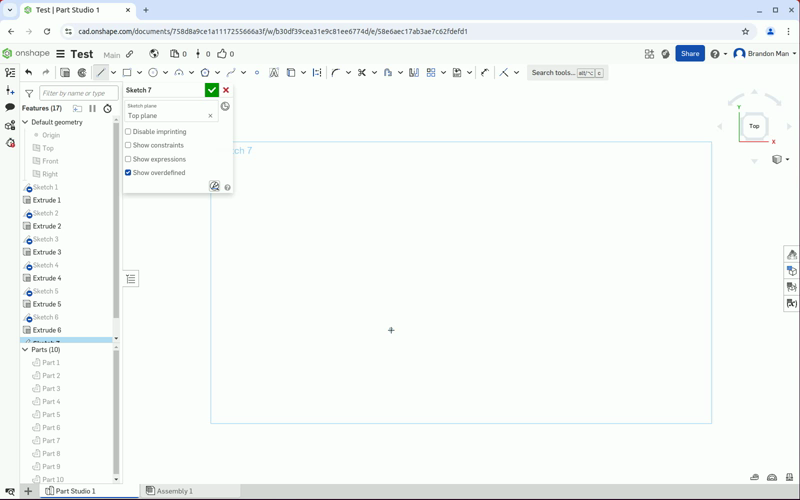
key_down(shift)
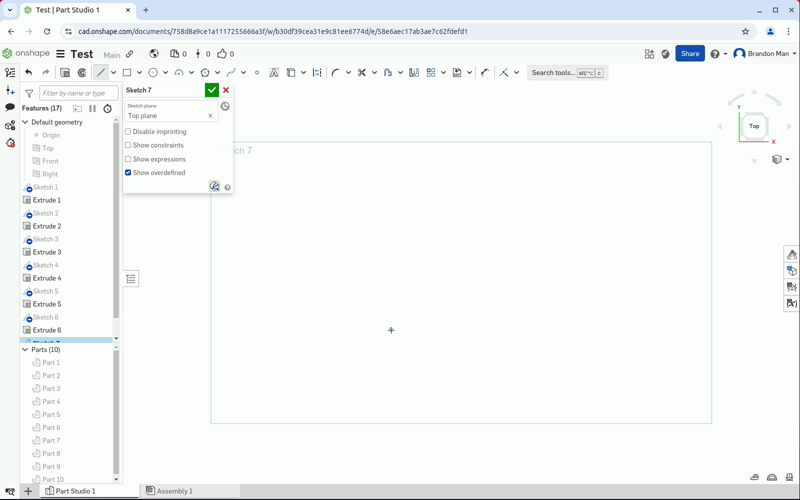
mouse_move(529, 329)
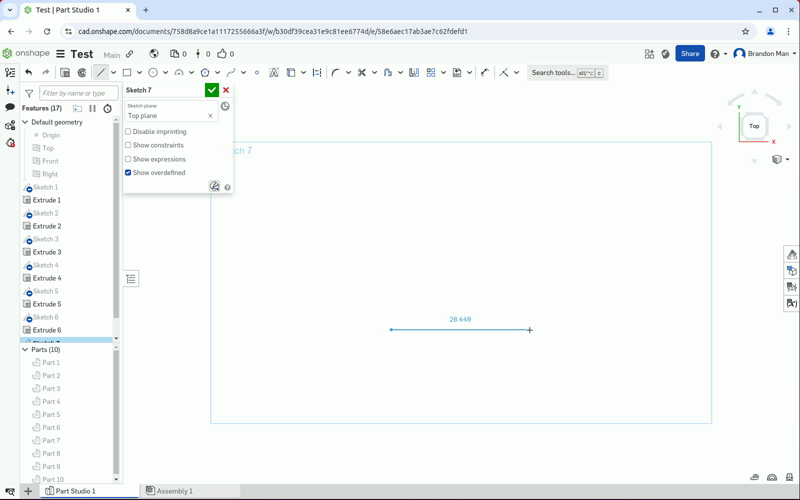
click(529, 329)
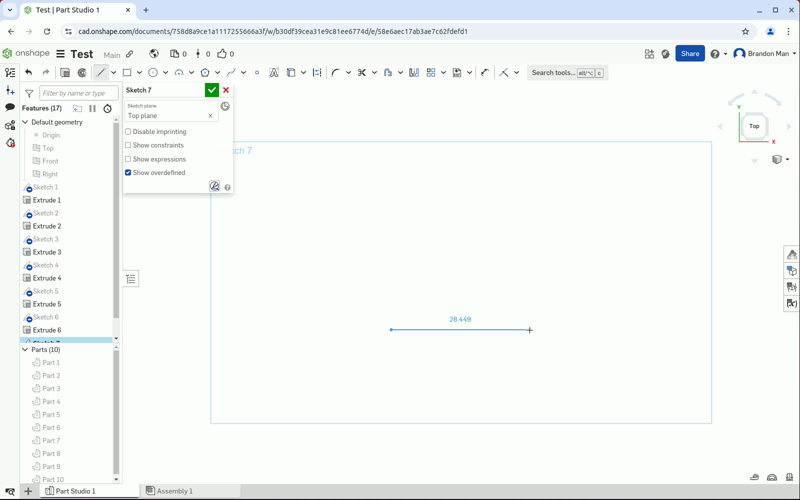
key_up(shift)
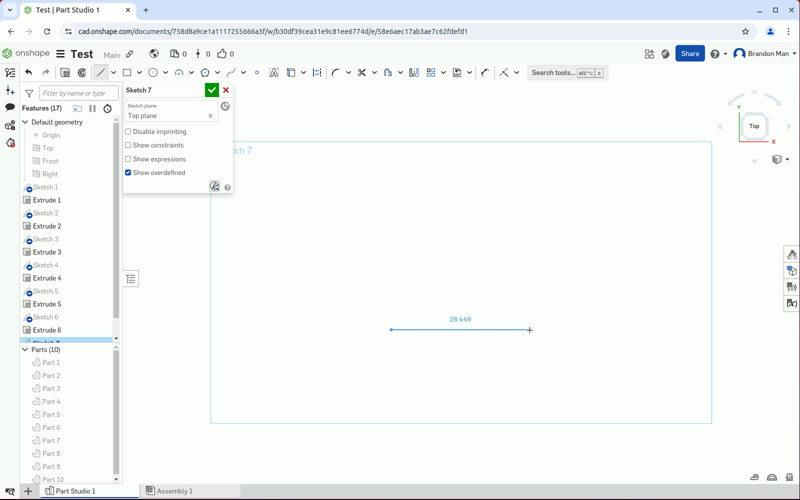
key_down(shift)
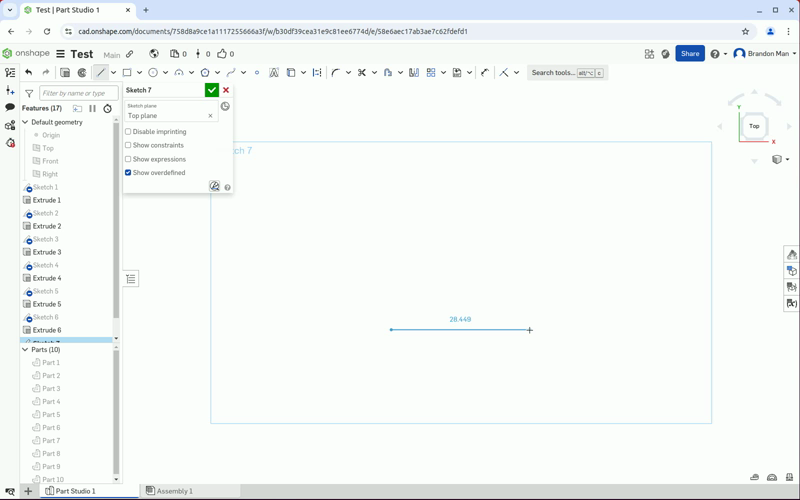
mouse_move(559, 329)
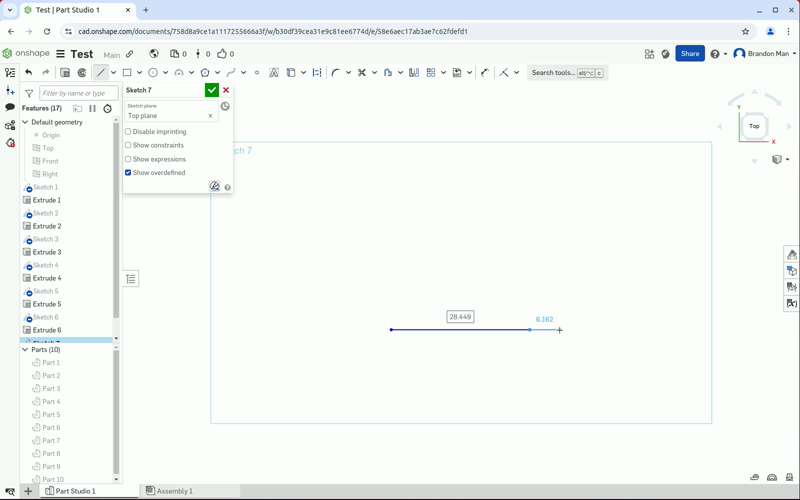
mouse_move(529, 310)
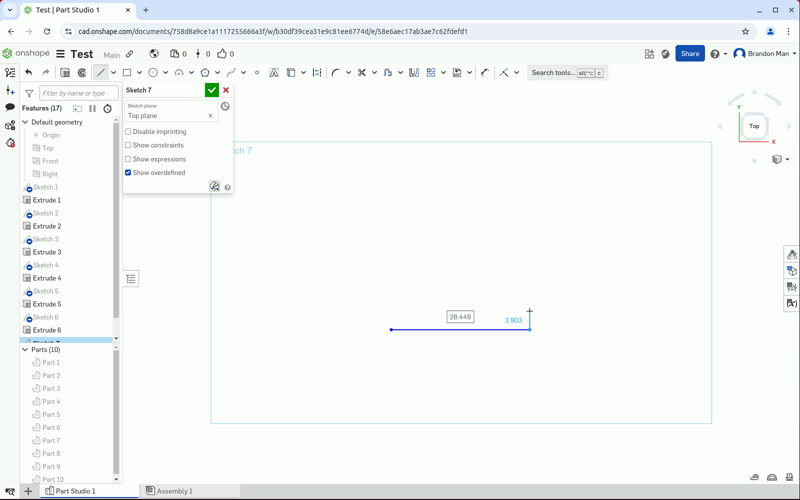
click(529, 310)
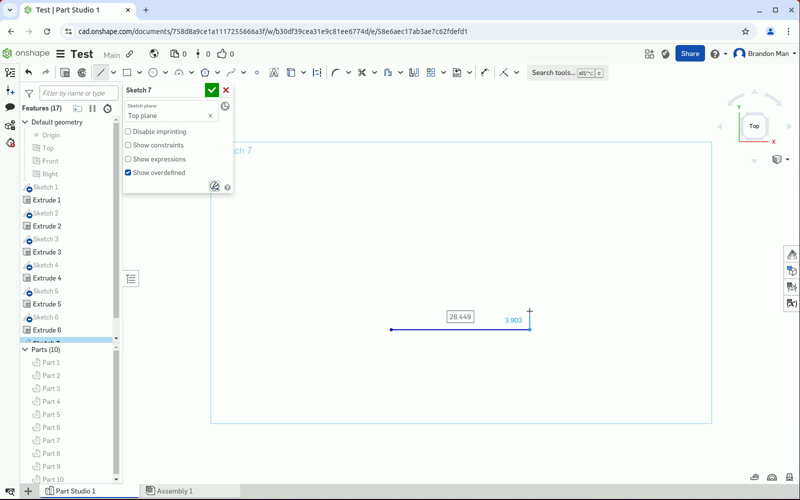
key_up(shift)
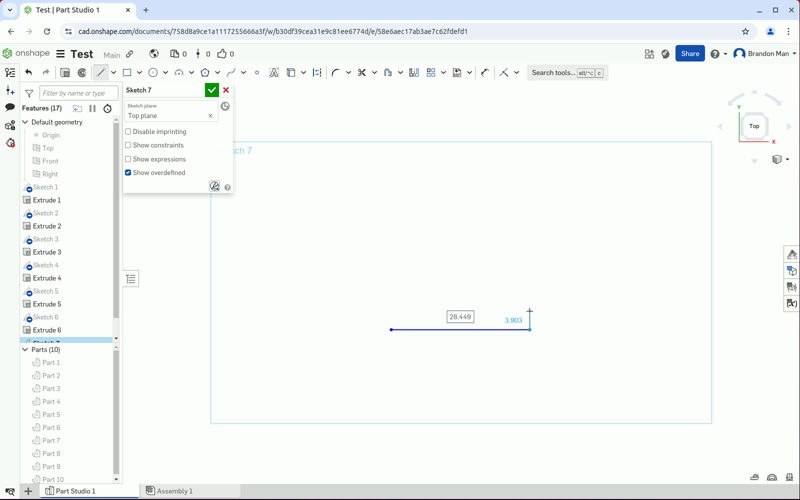
key_down(shift)
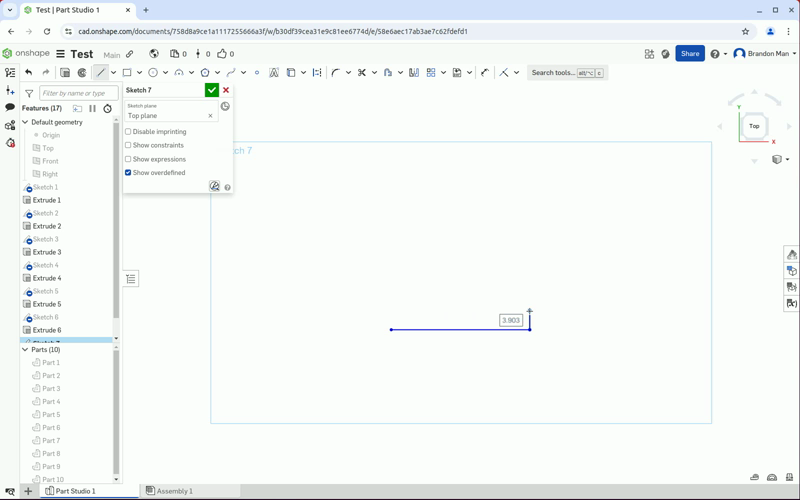
mouse_move(559, 310)
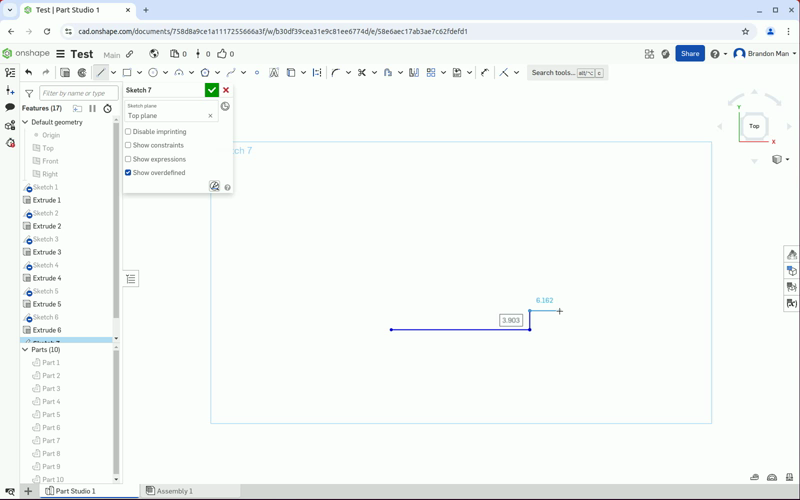
mouse_move(502, 310)
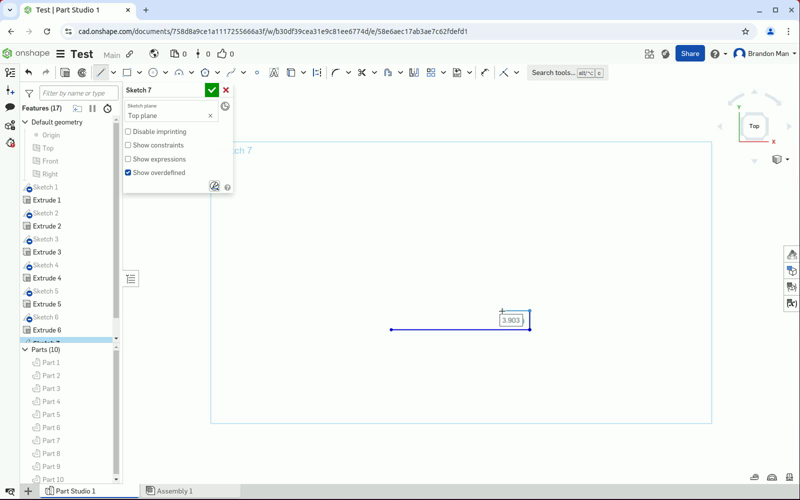
click(502, 310)
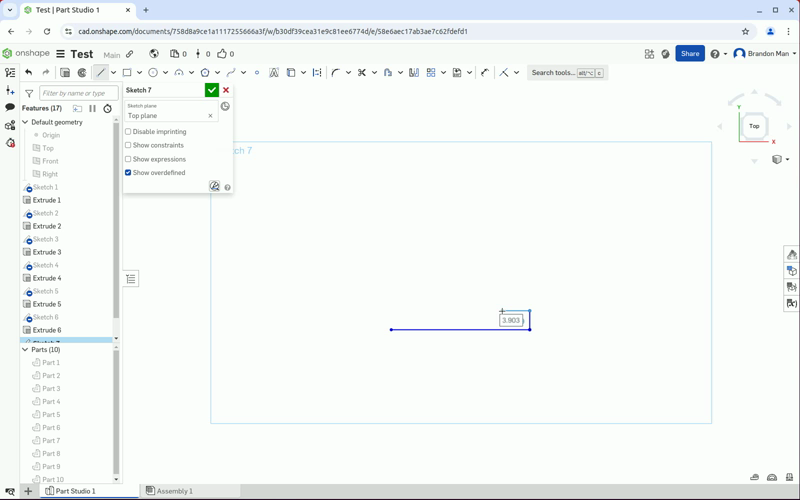
key_up(shift)
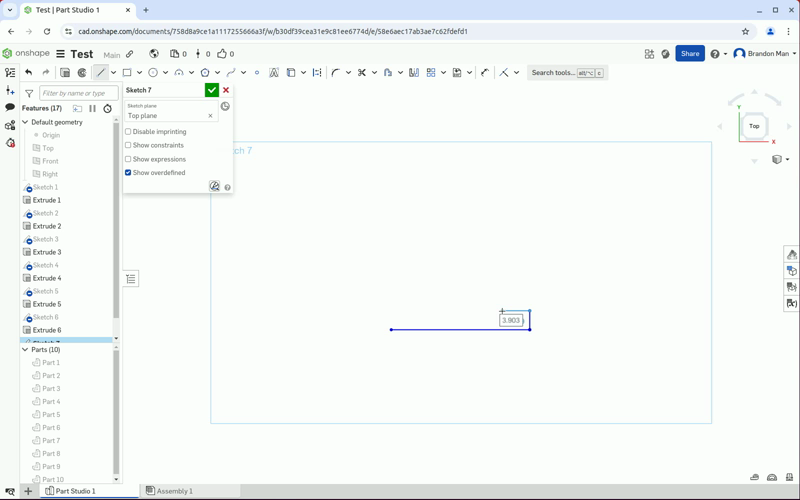
key_down(shift)
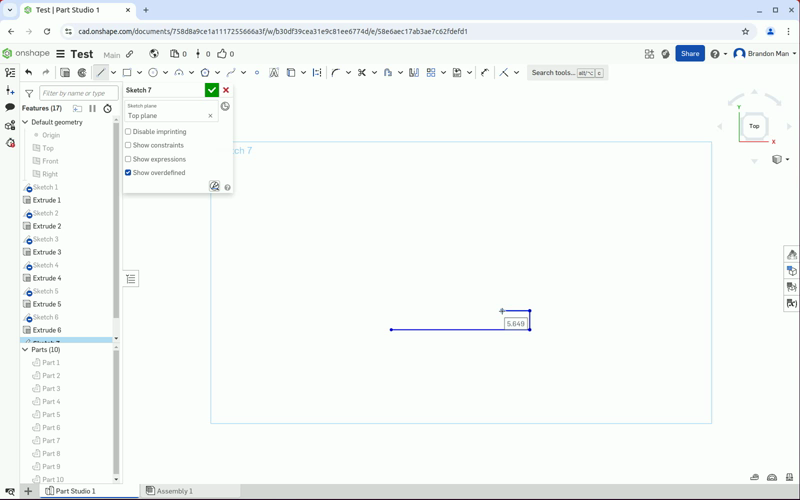
mouse_move(532, 310)
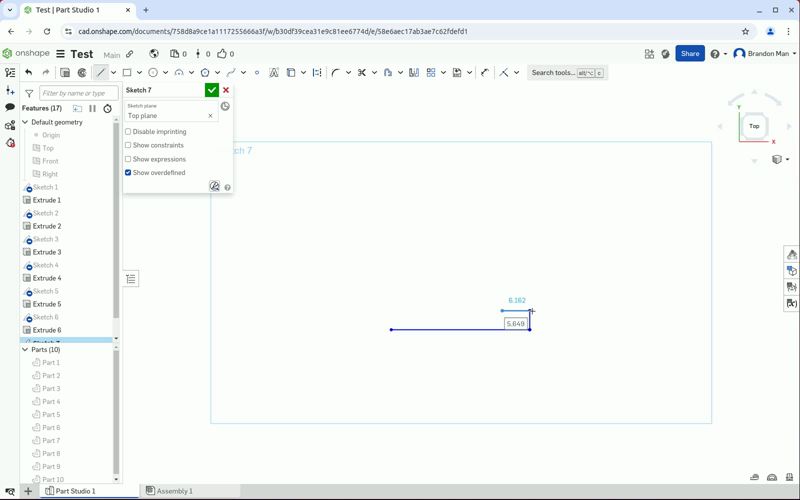
mouse_move(475, 310)
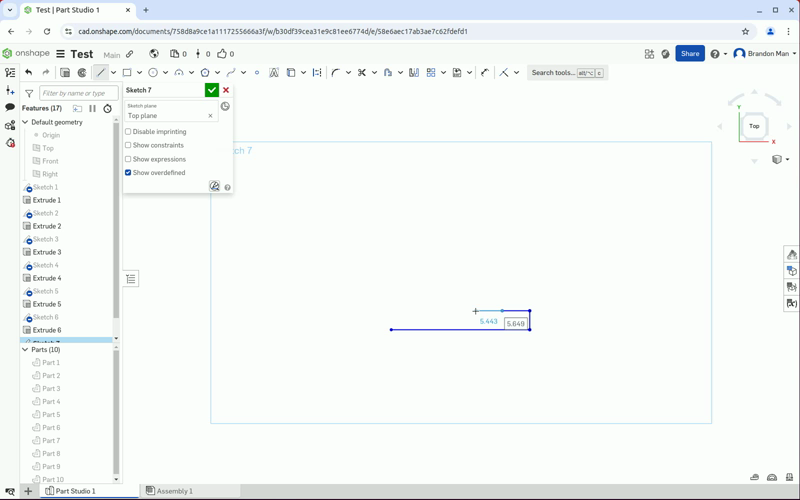
click(475, 310)
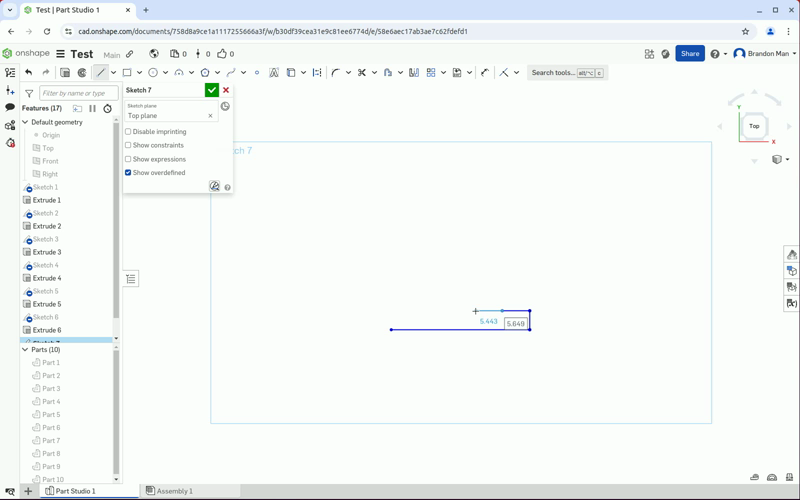
key_up(shift)
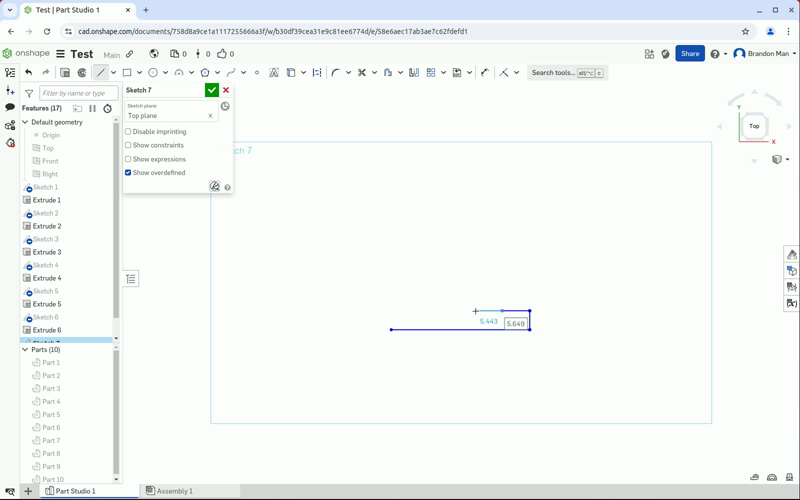
key_down(shift)
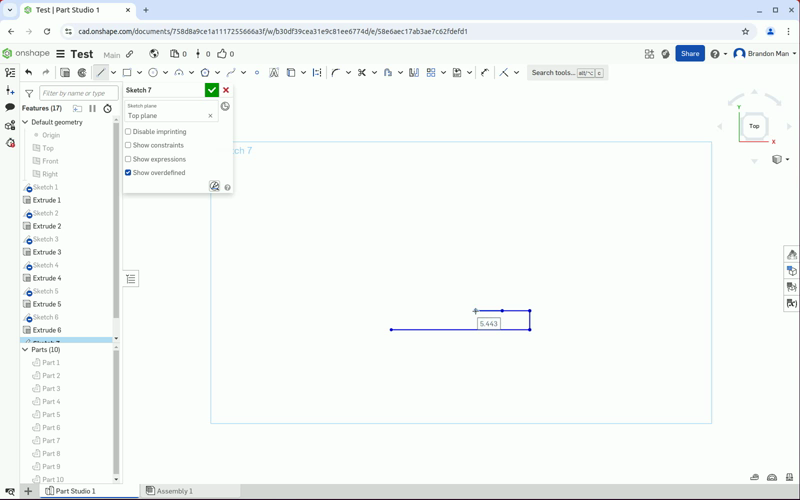
mouse_move(505, 310)
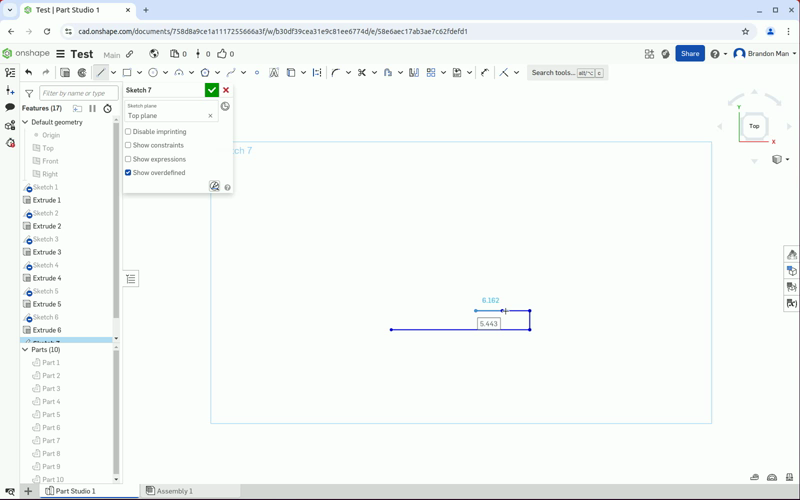
mouse_move(447, 310)
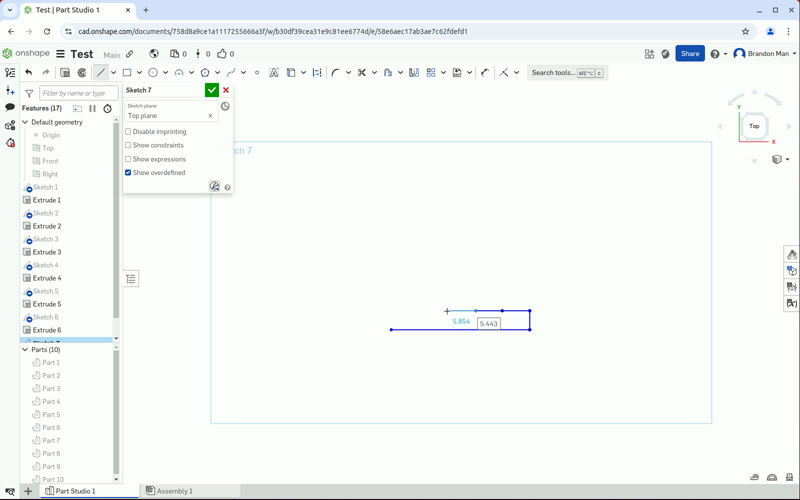
click(447, 310)
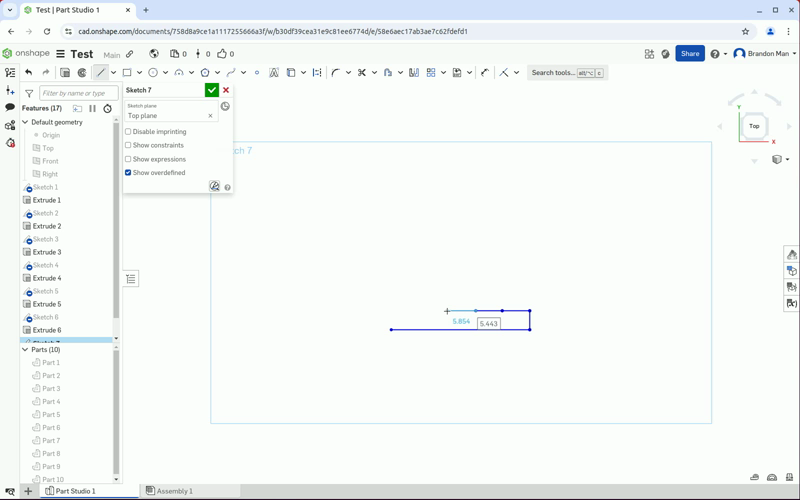
key_up(shift)
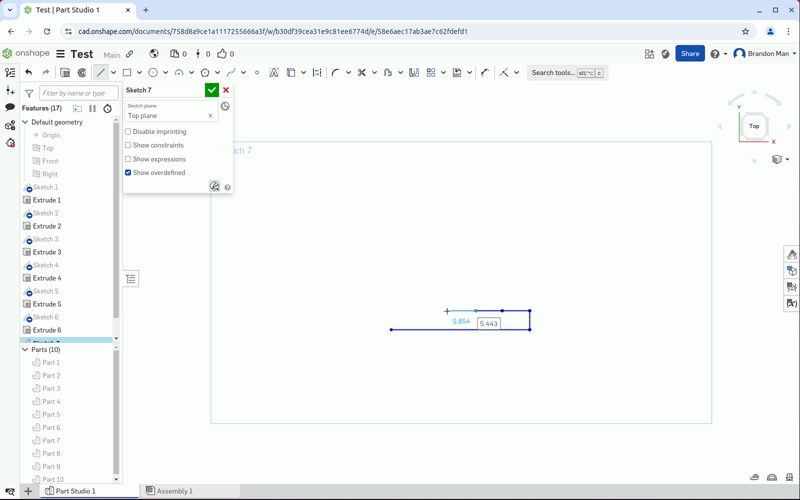
key_down(shift)
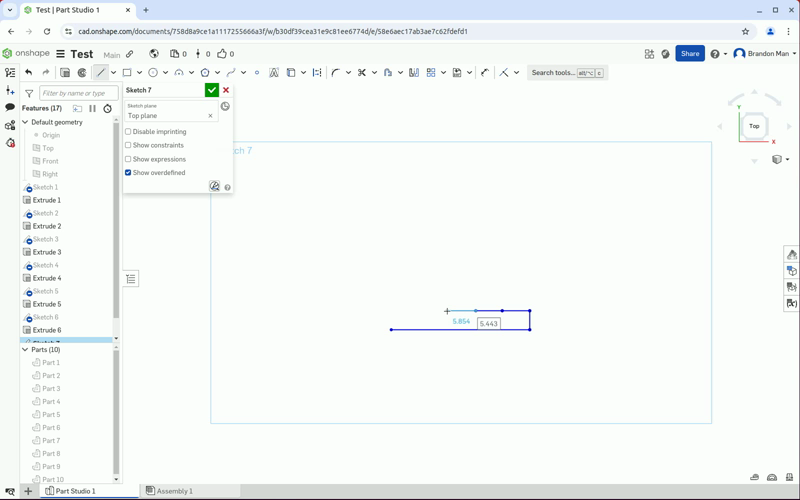
mouse_move(477, 310)
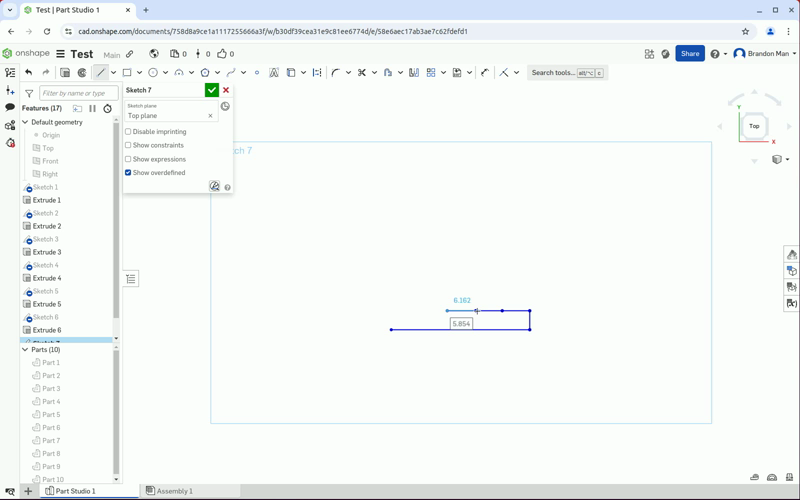
mouse_move(419, 310)
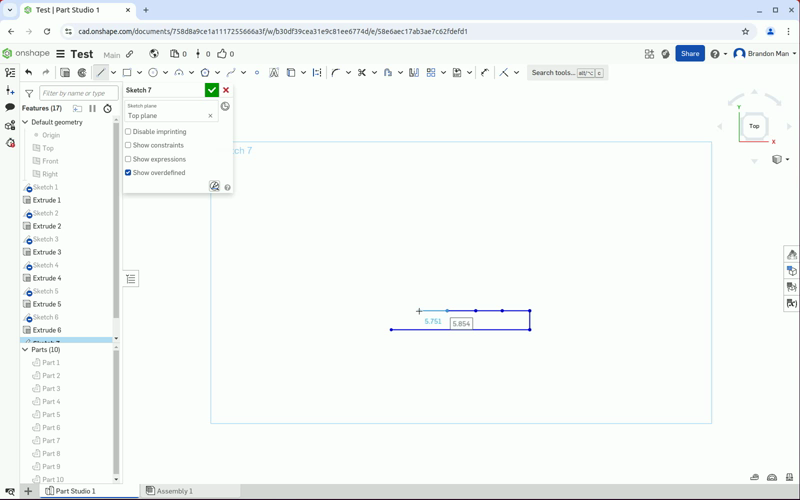
click(419, 310)
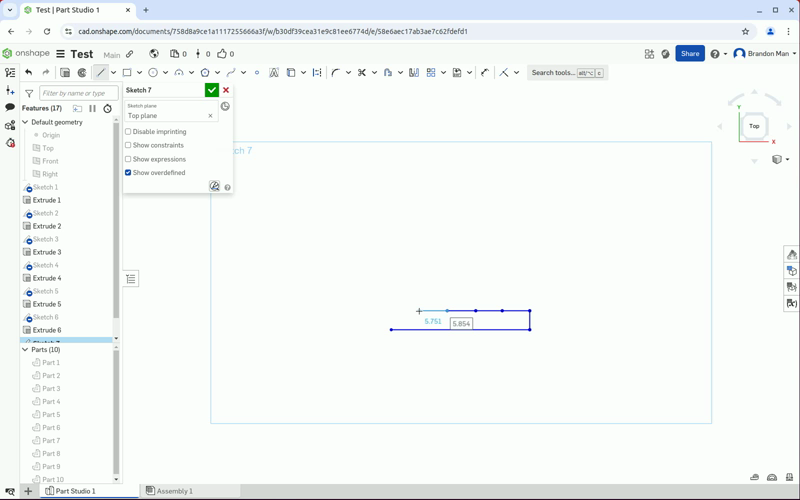
key_up(shift)
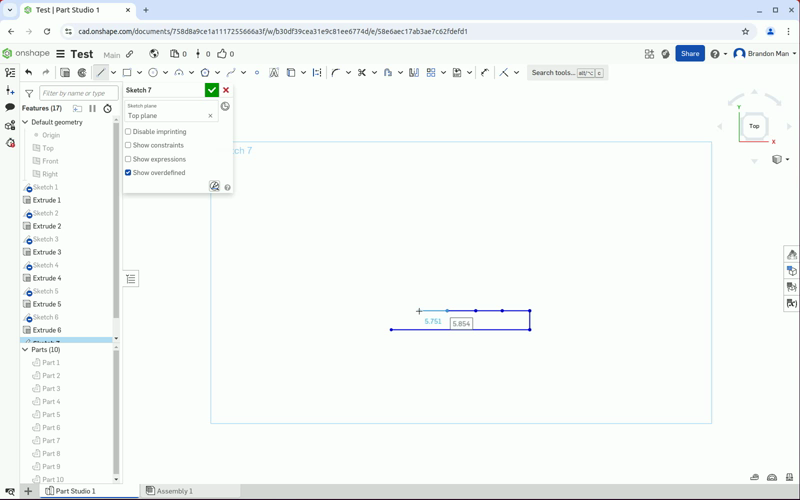
key_down(shift)
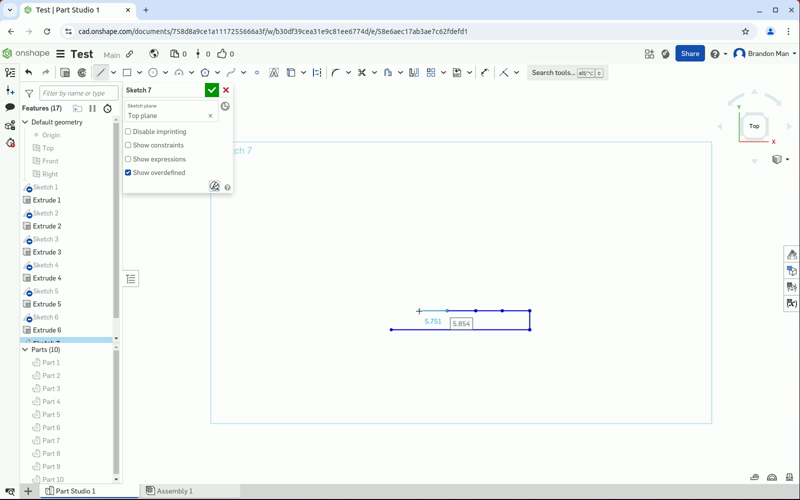
mouse_move(449, 310)
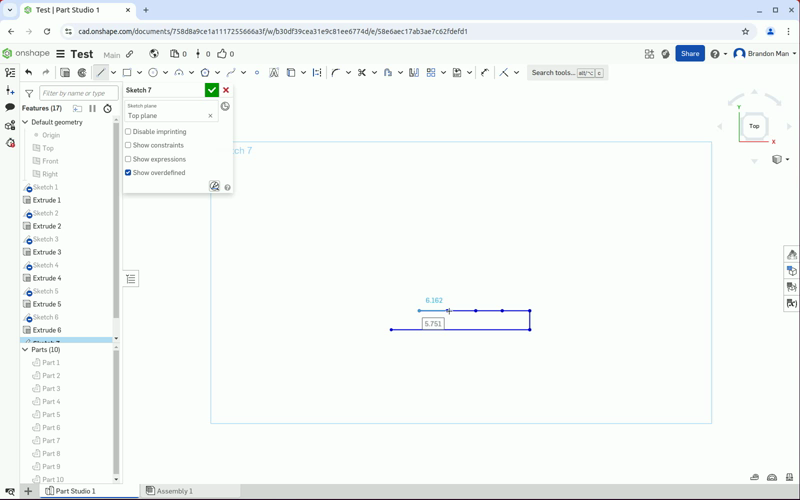
mouse_move(391, 310)
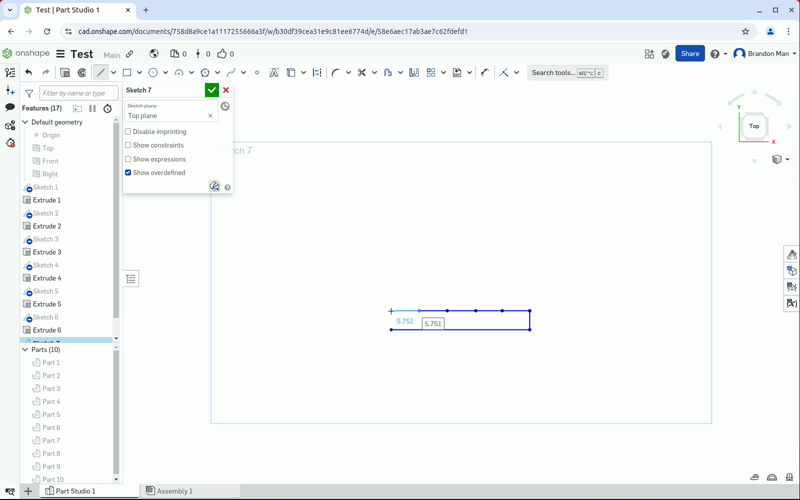
click(391, 310)
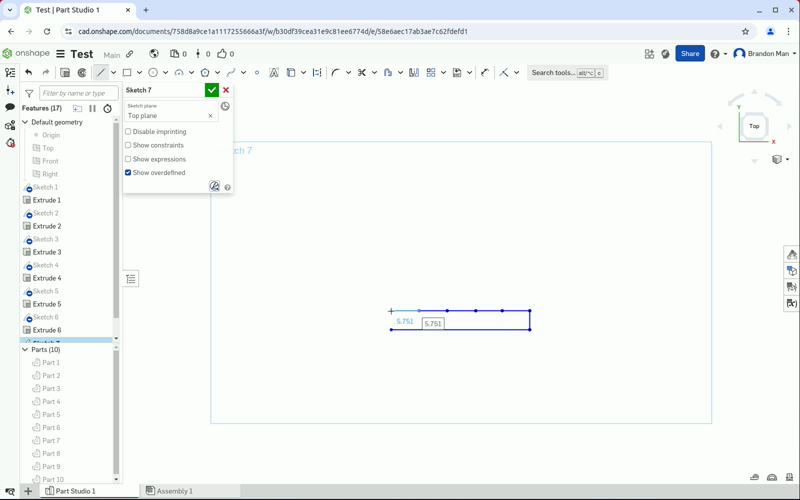
key_up(shift)
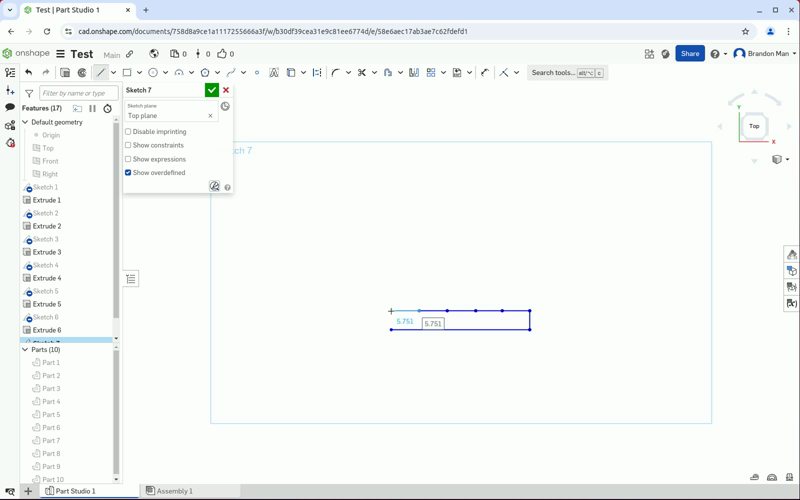
mouse_move(421, 310)
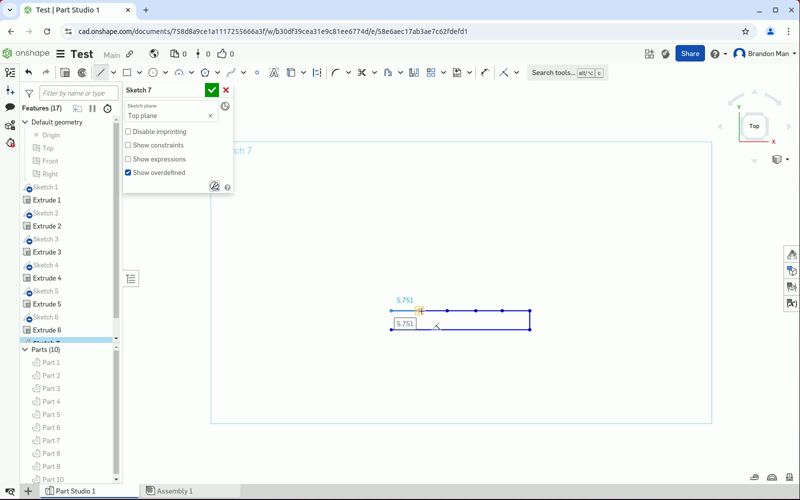
key_down(shift)
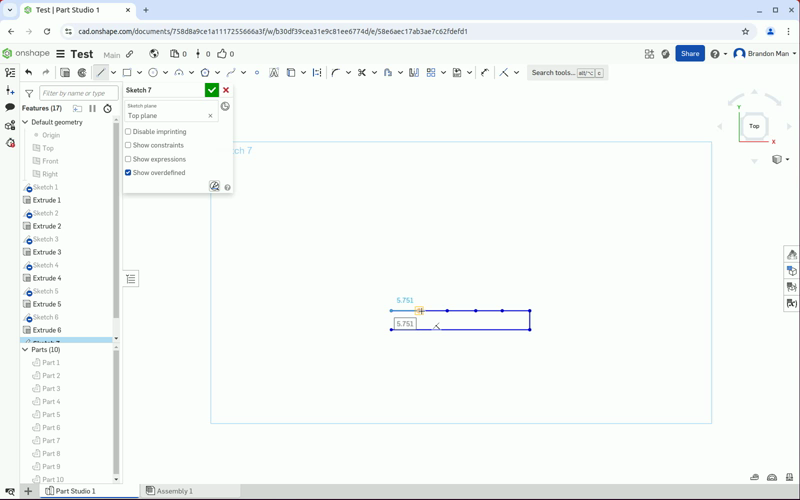
mouse_move(391, 329)
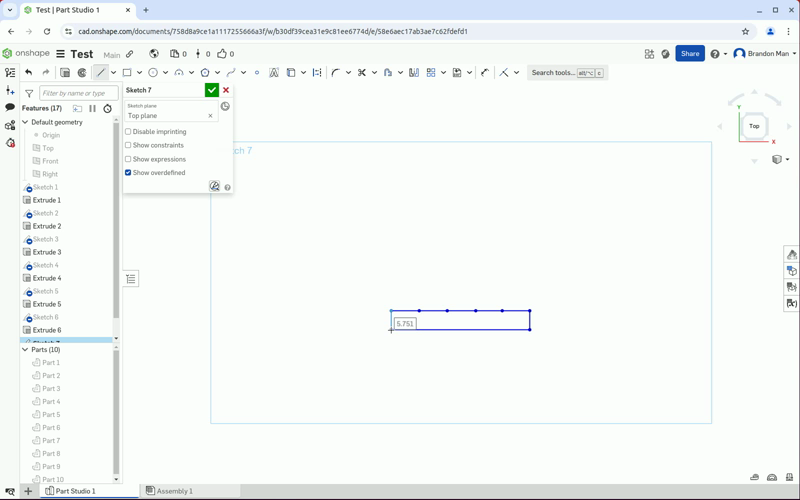
key_up(shift)
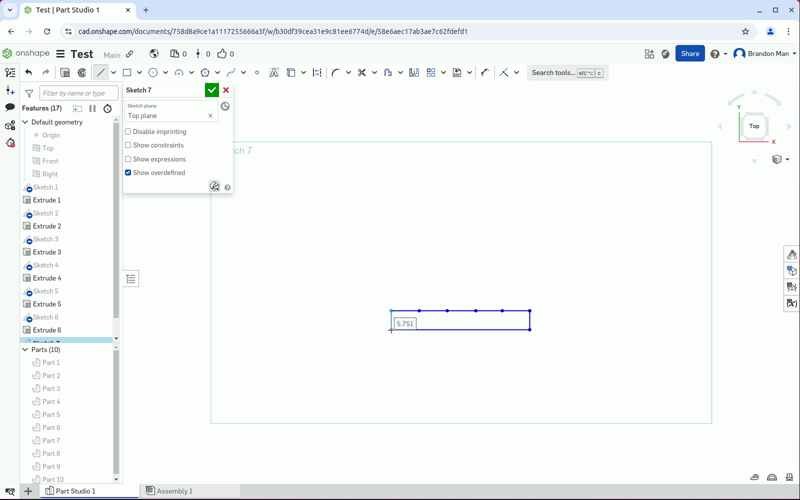
click(391, 329)
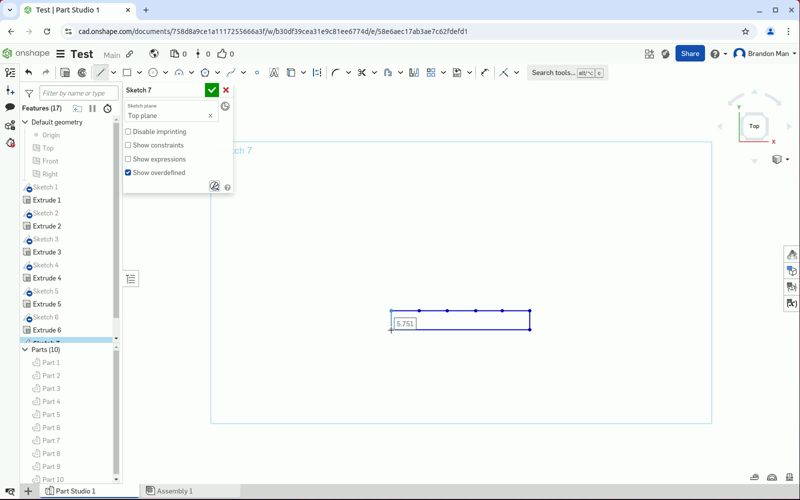
key(esc)
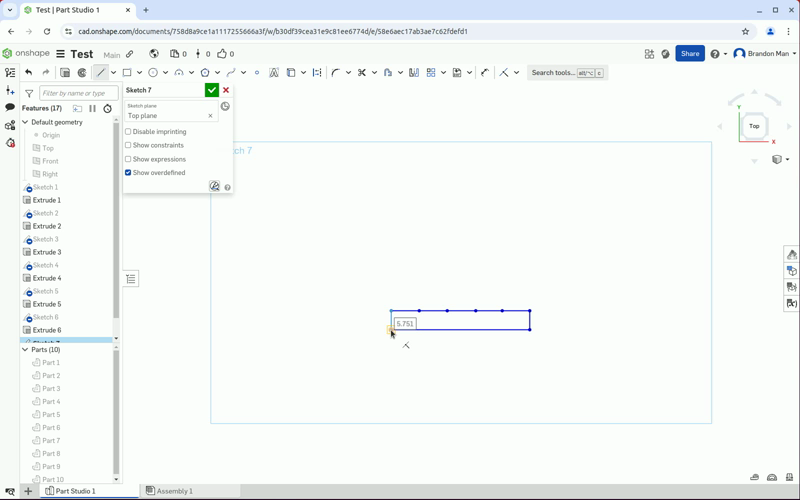
mouse_move(505, 313)
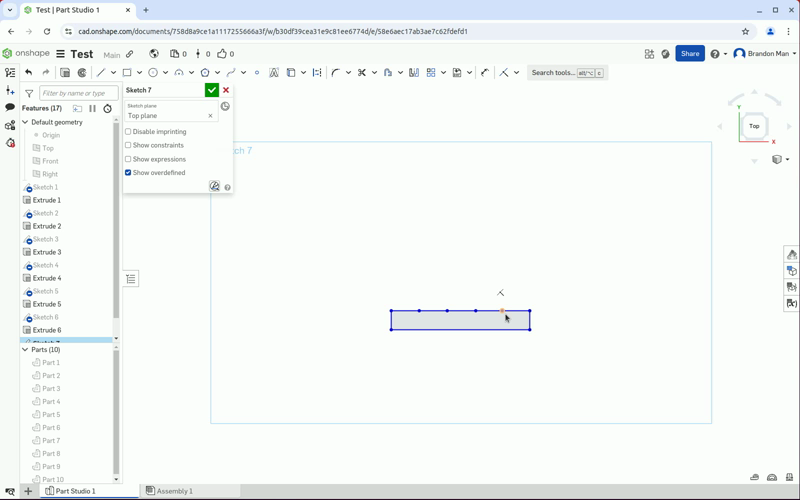
click(505, 313)
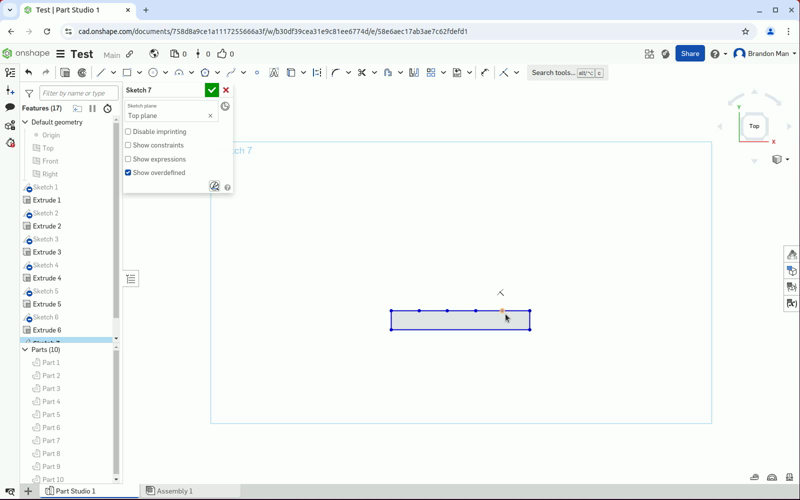
mouse_move(69, 352)
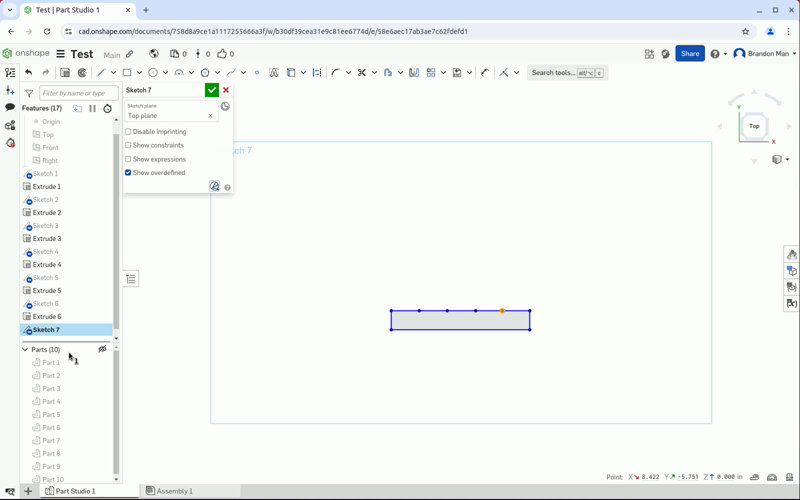
key(shift+y)
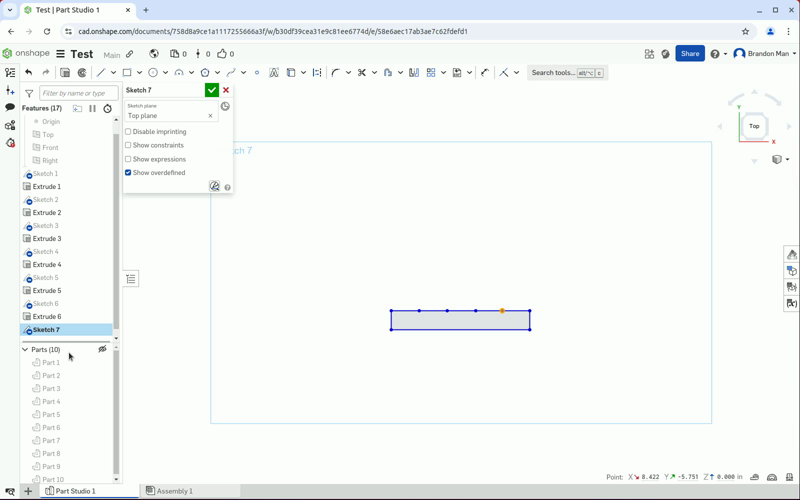
key(shift+e)
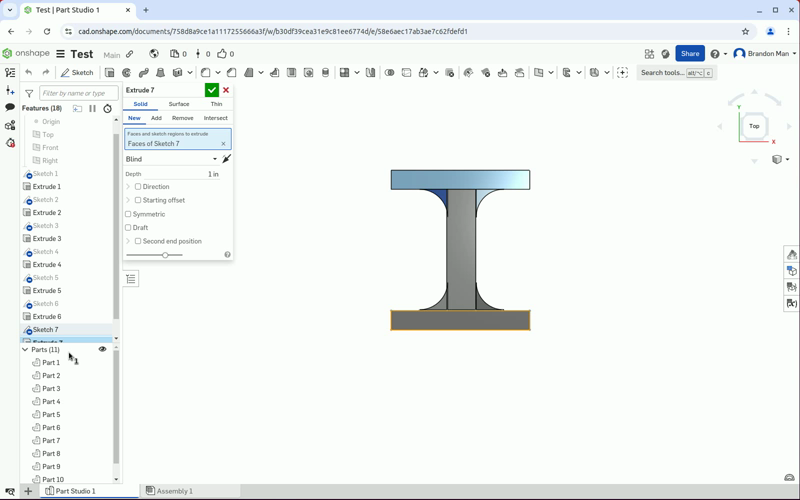
mouse_move(143, 106)
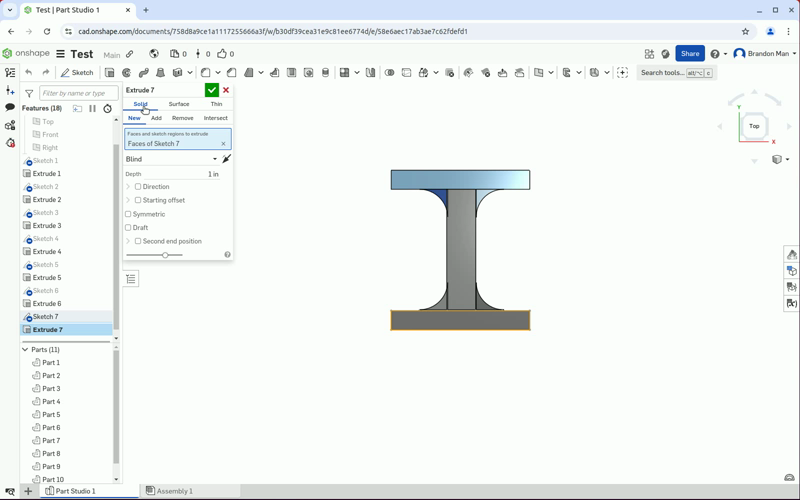
click(143, 106)
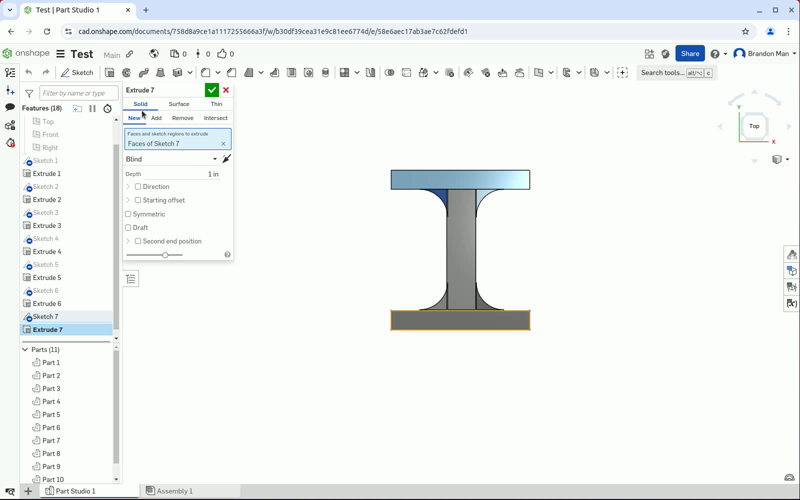
mouse_move(137, 120)
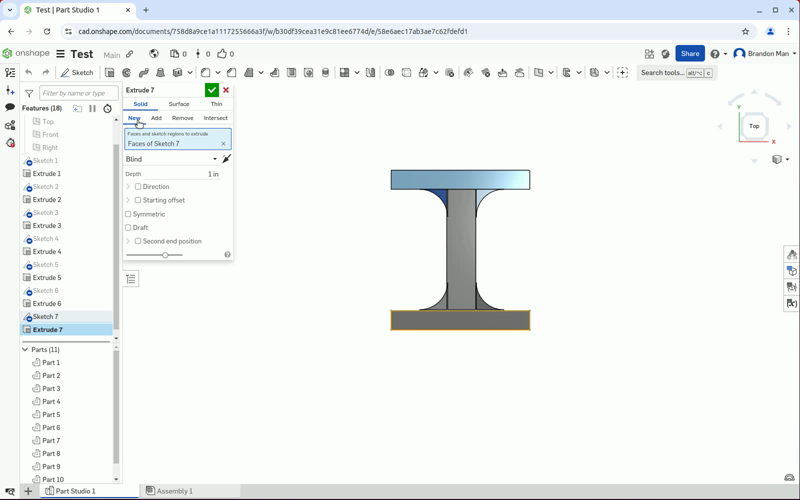
click(137, 120)
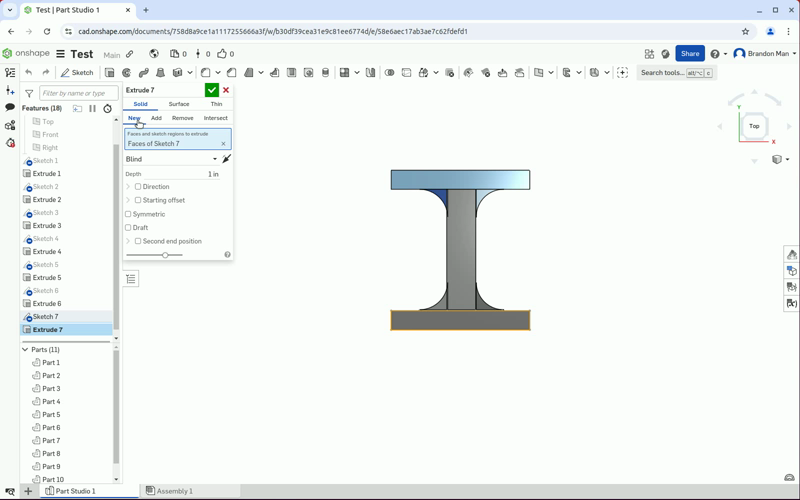
key(tab, 4)
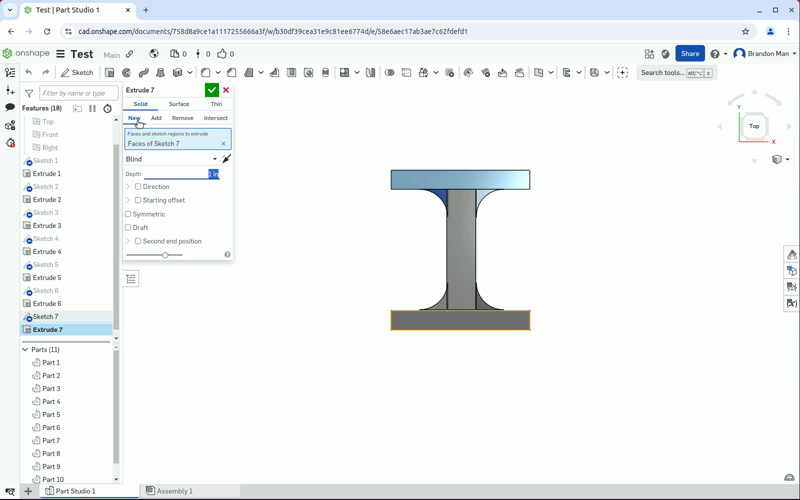
text(1.444)
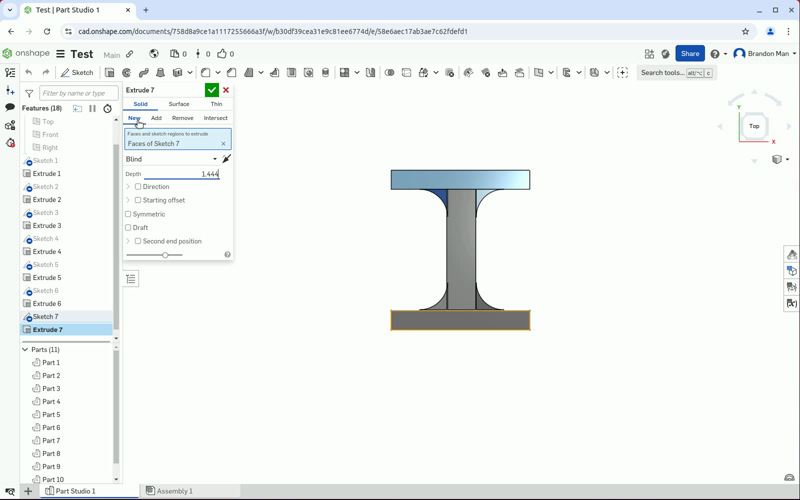
key(enter)
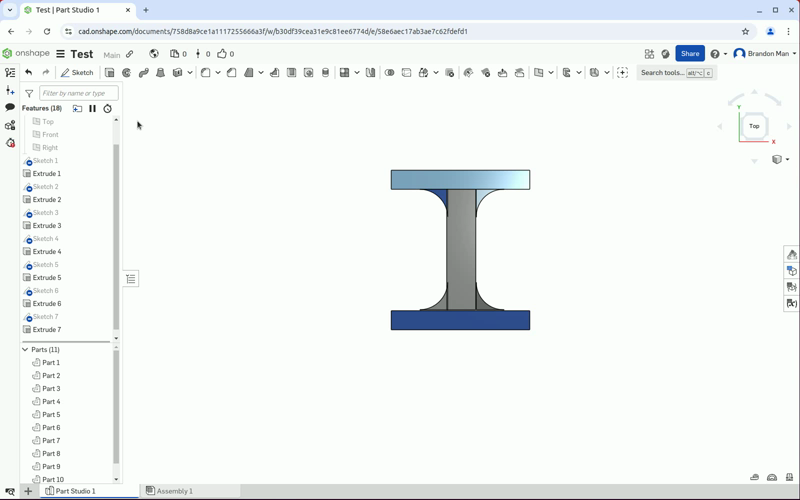
key(shift+h)
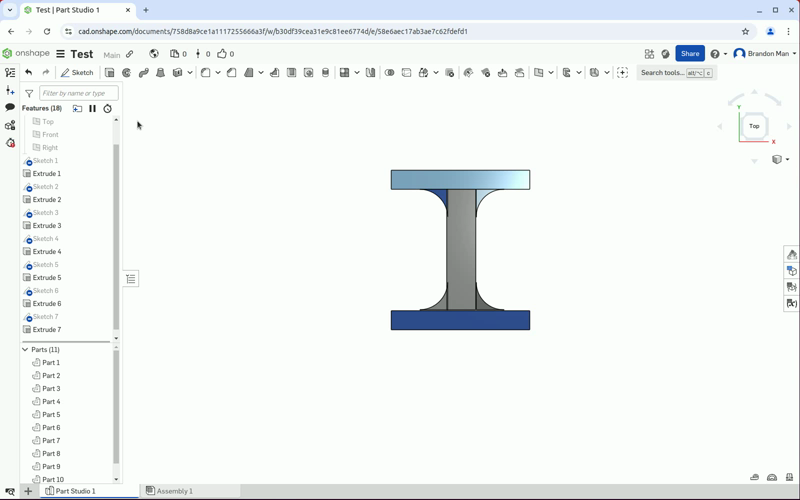
key(shift+h)
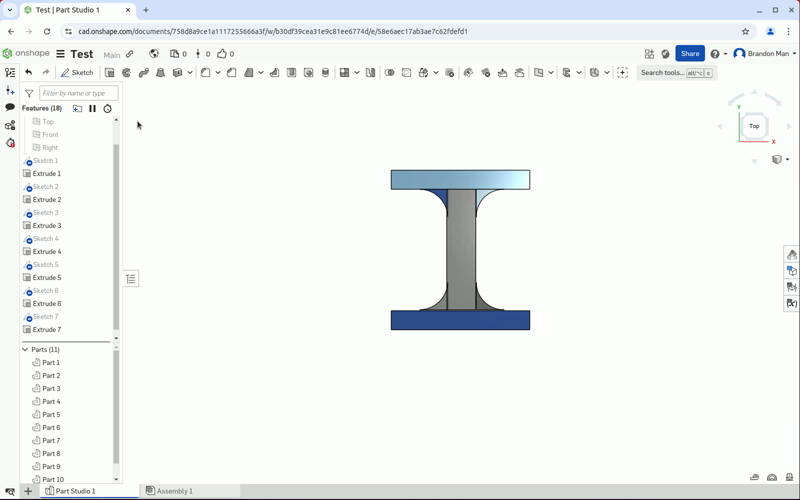
key(shift+7)
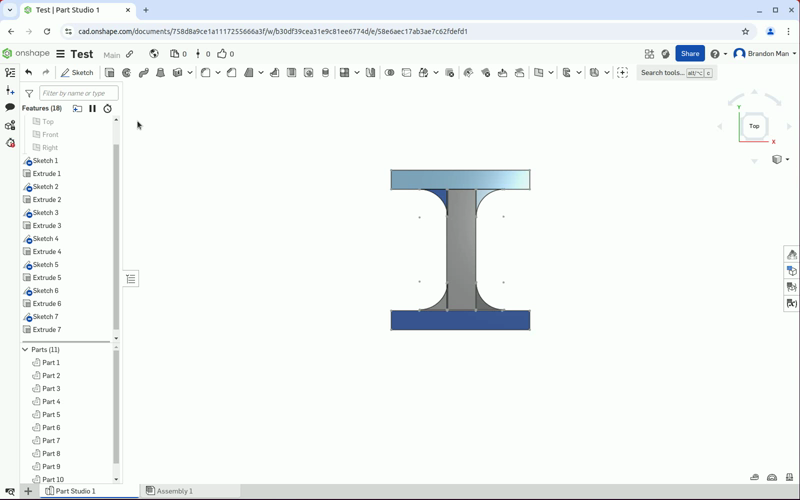
key(up, 3)
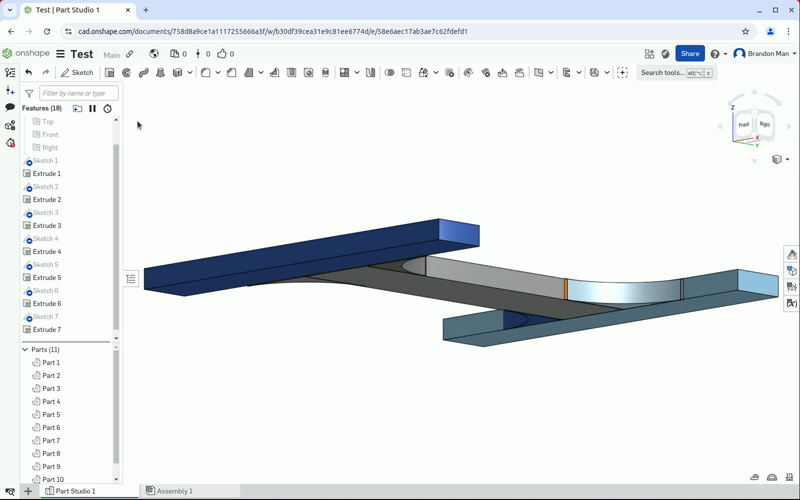
key(left, 3)
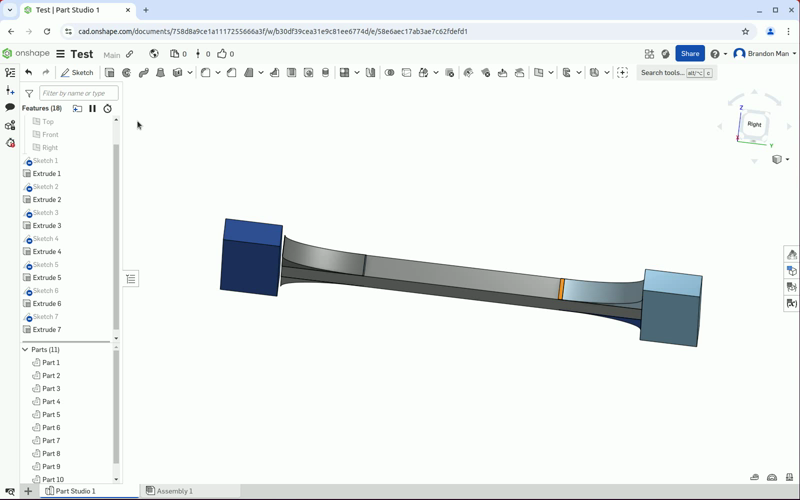
key(right, 3)
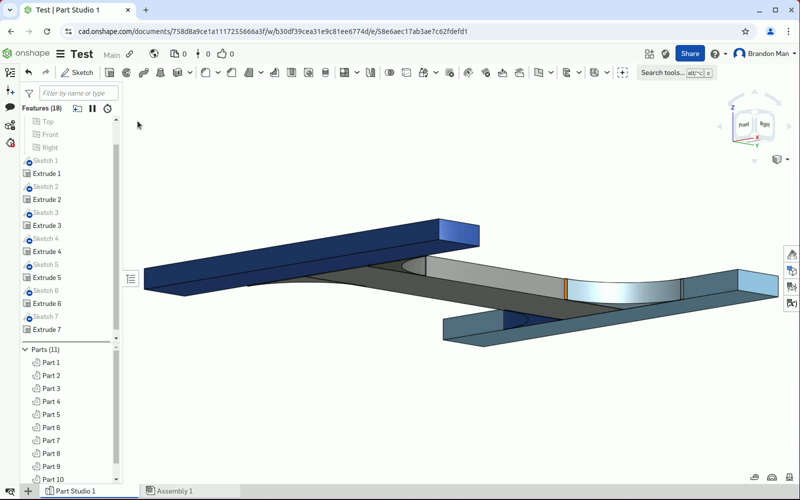
key(down, 3)
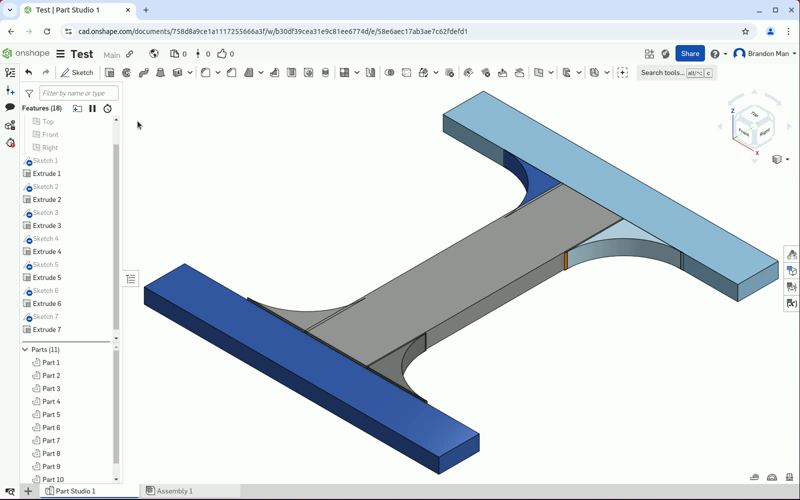
mouse_move(69, 163)
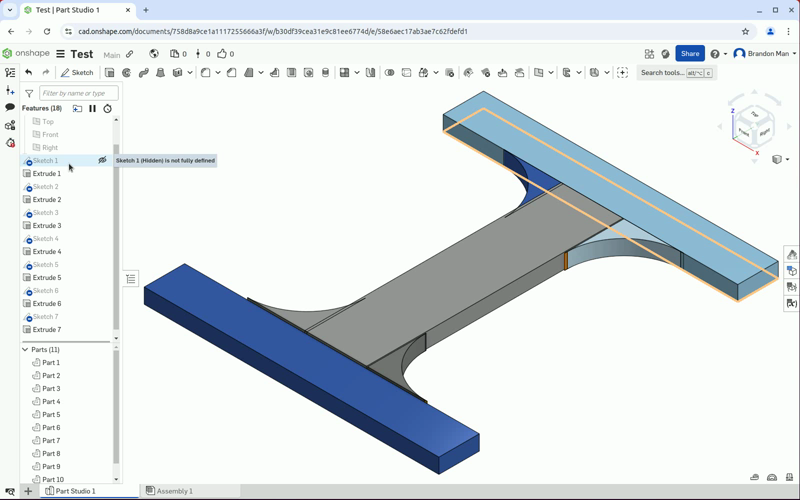
click(69, 163)